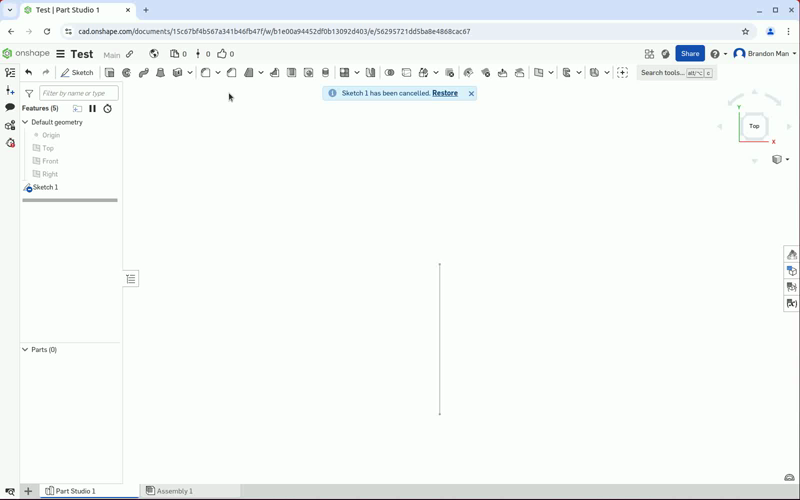
key(shift+h)
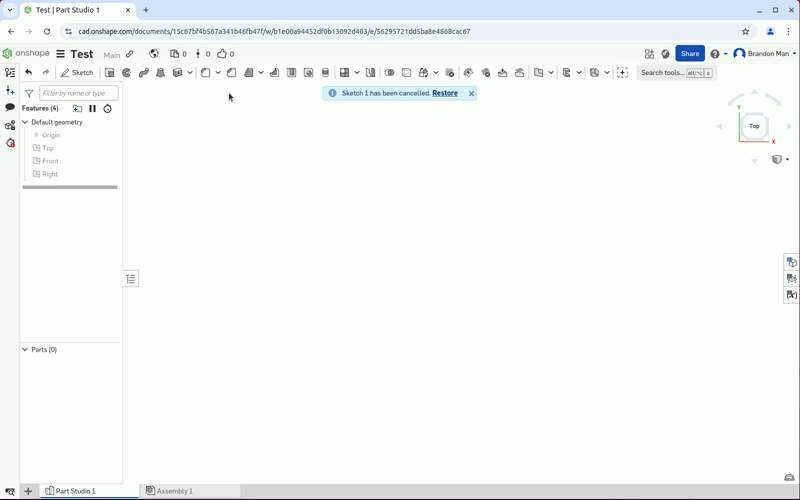
mouse_move(73, 352)
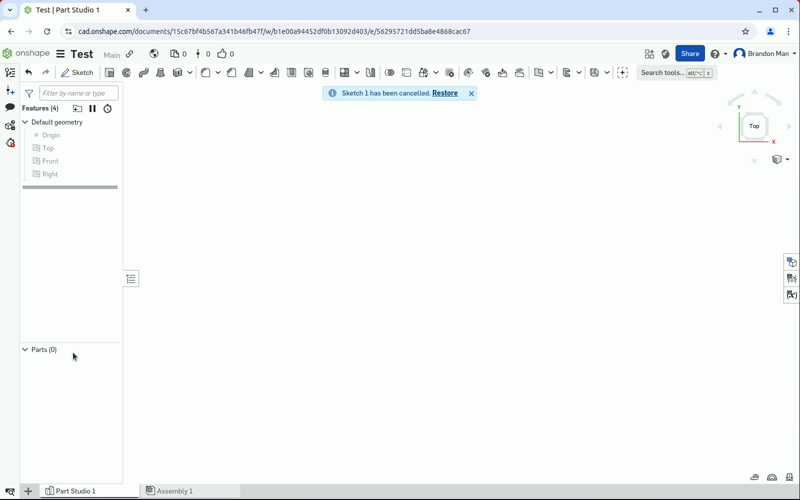
key(y)
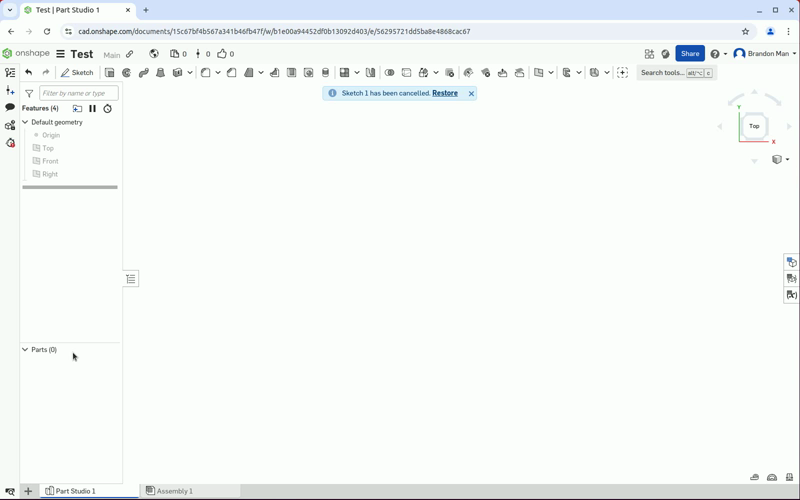
key(shift+p)
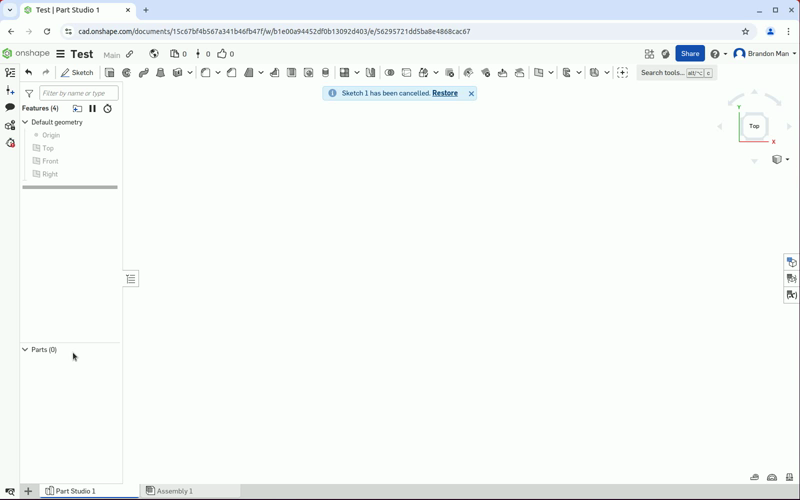
key(space)
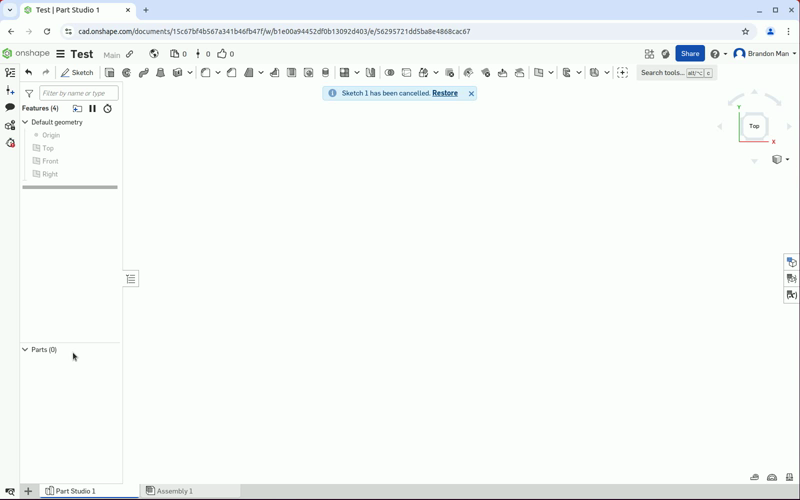
key_down(shift)
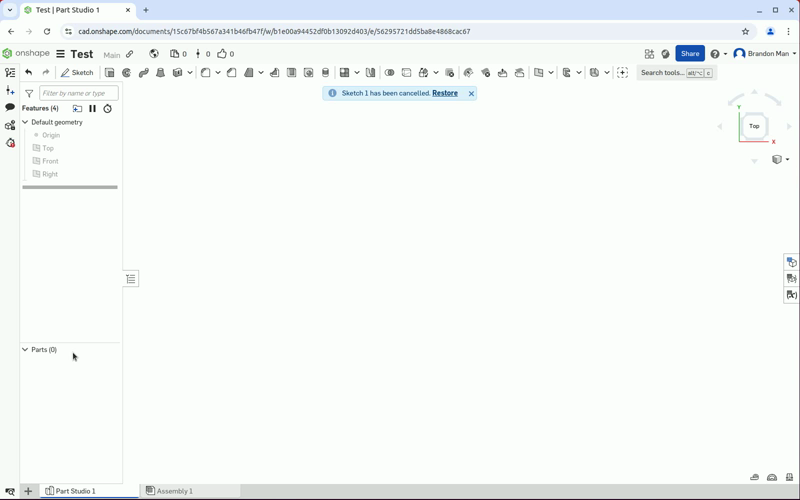
key(up)
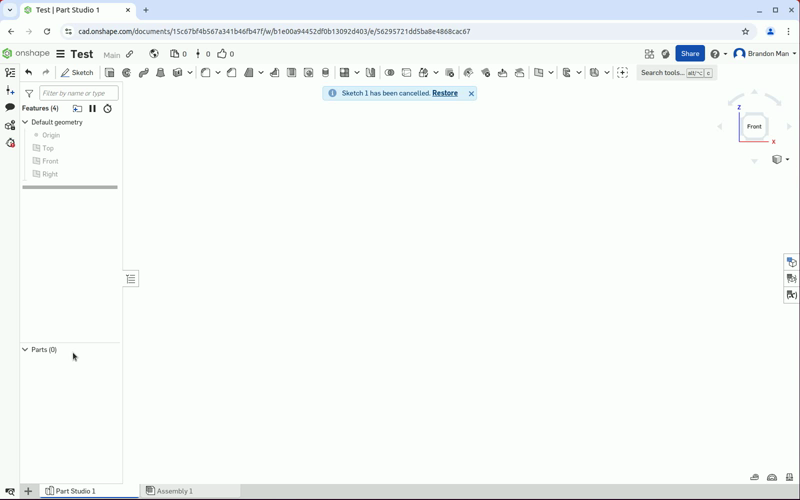
key_up(shift)
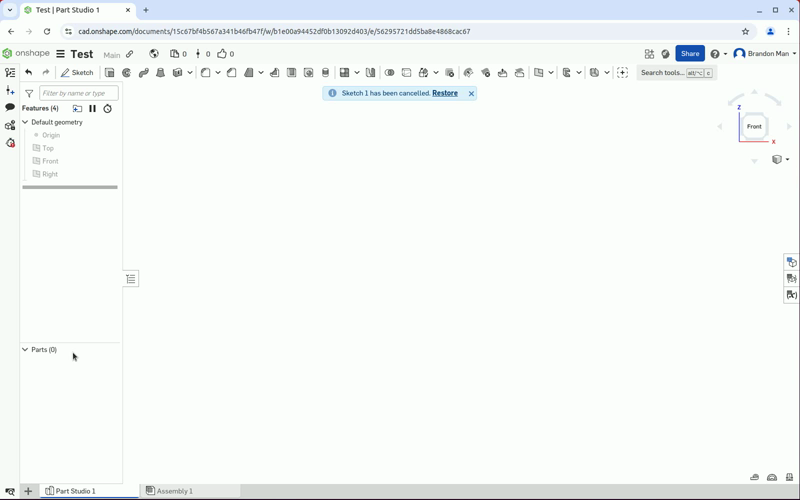
mouse_move(73, 352)
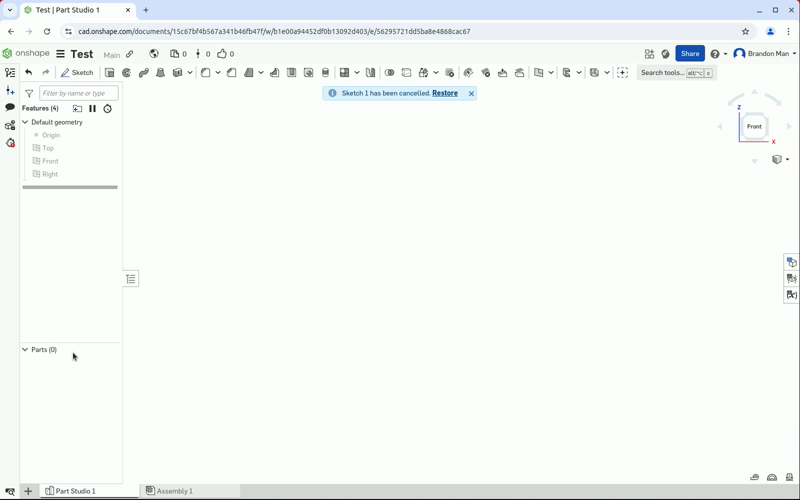
key(shift+y)
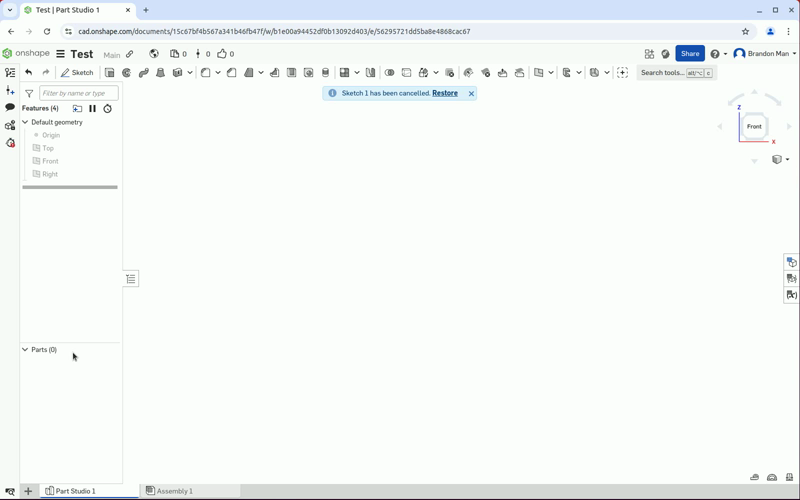
key(shift+s)
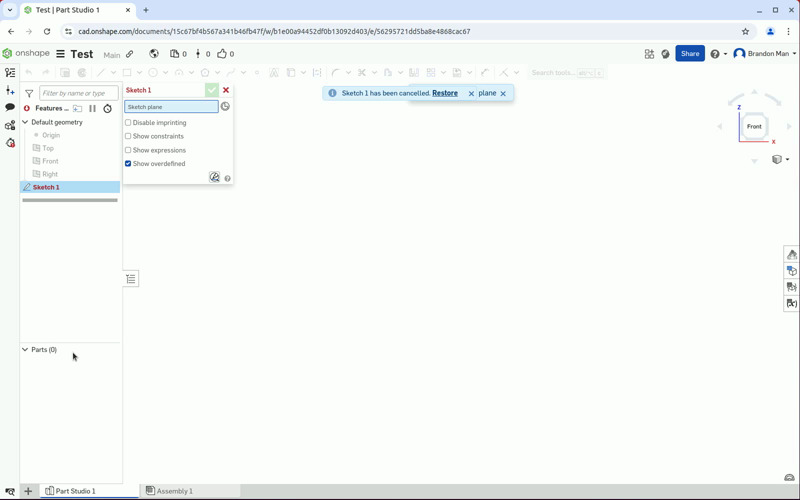
mouse_move(73, 163)
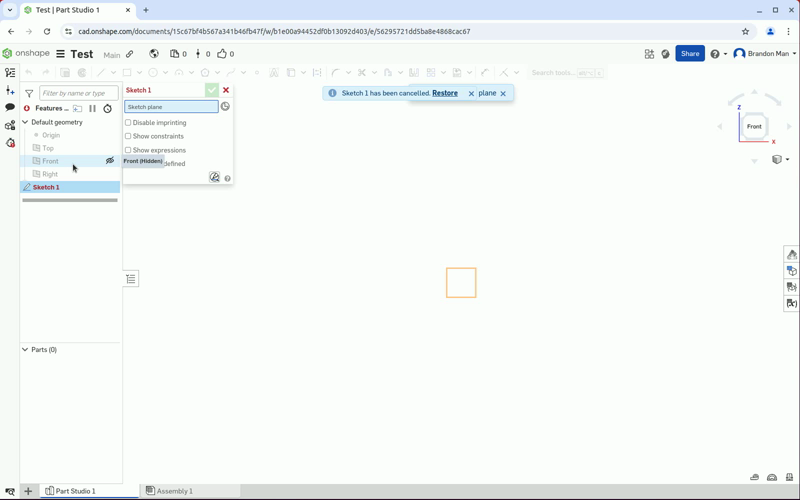
click(73, 163)
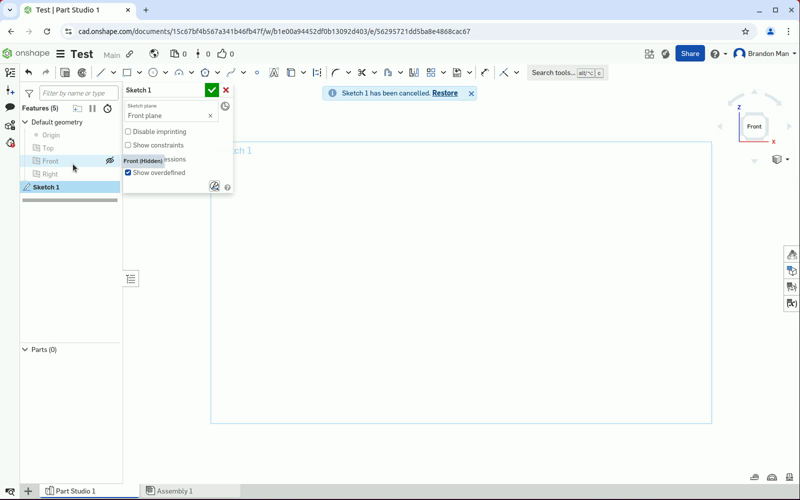
mouse_move(73, 352)
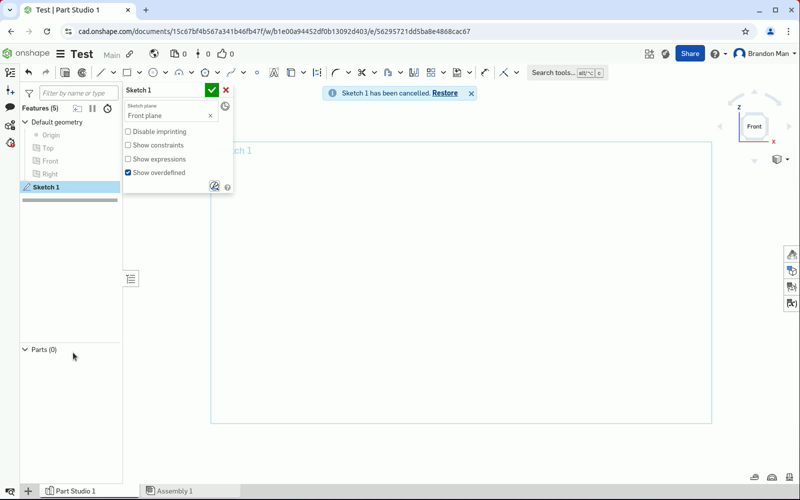
key(y)
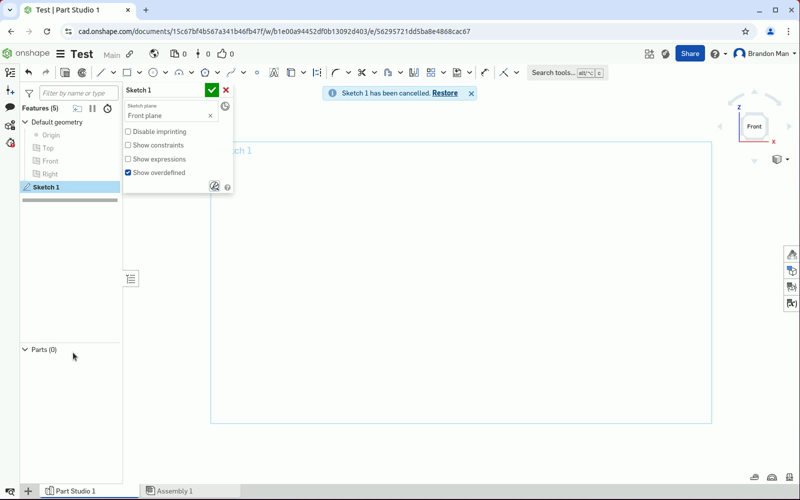
key(l)
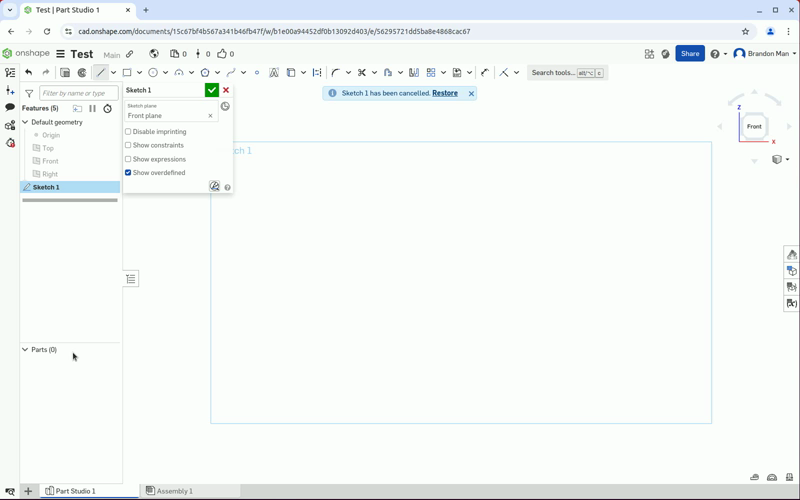
key_down(shift)
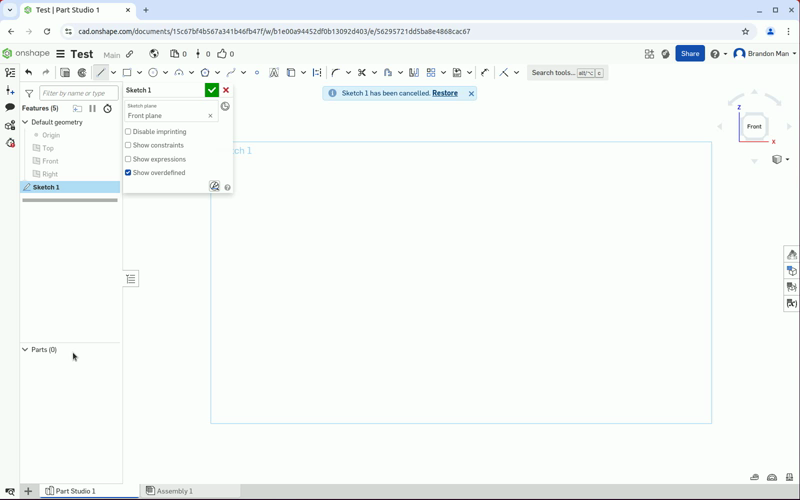
mouse_move(384, 282)
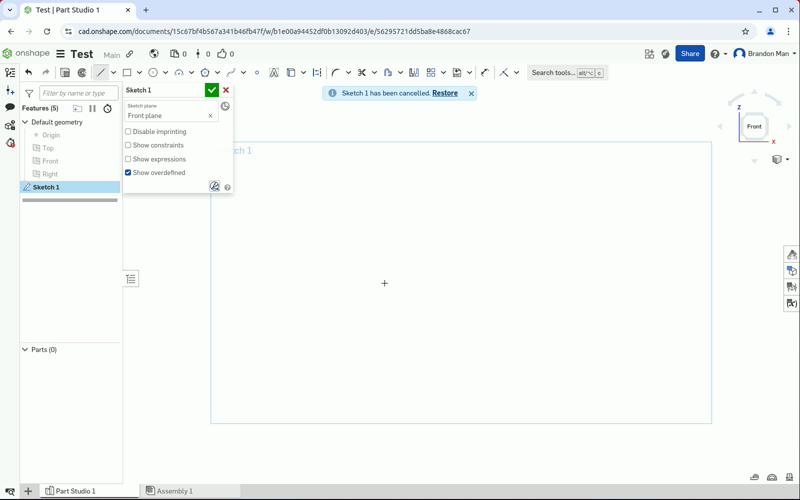
click(384, 282)
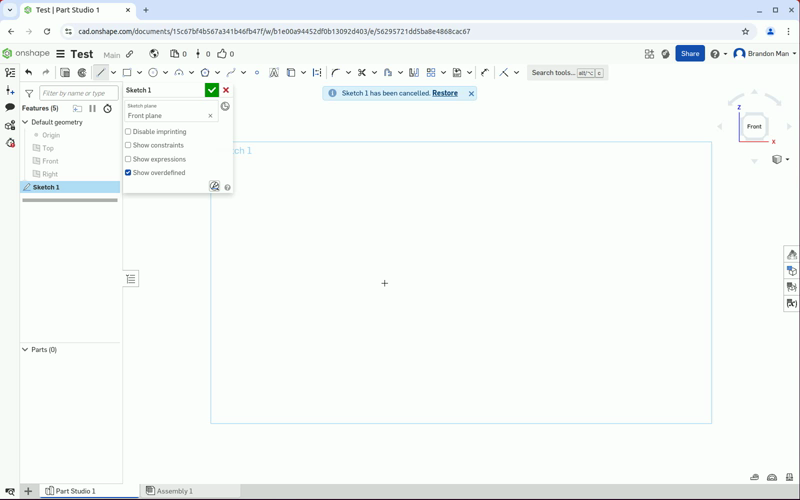
key_up(shift)
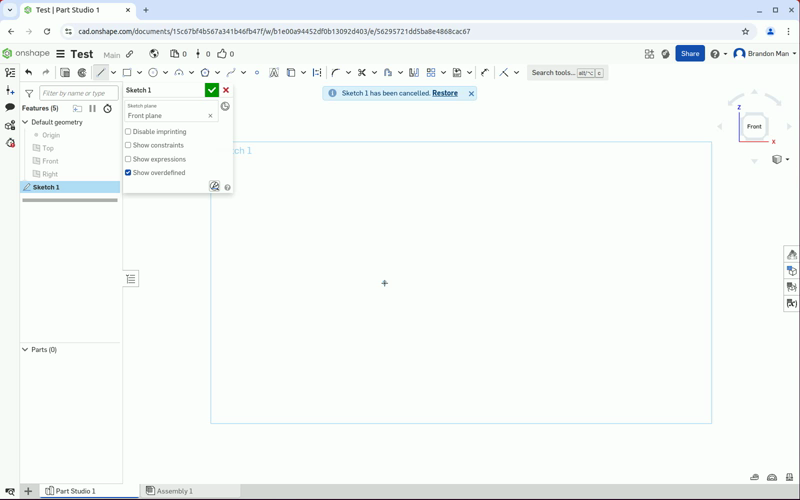
key_down(shift)
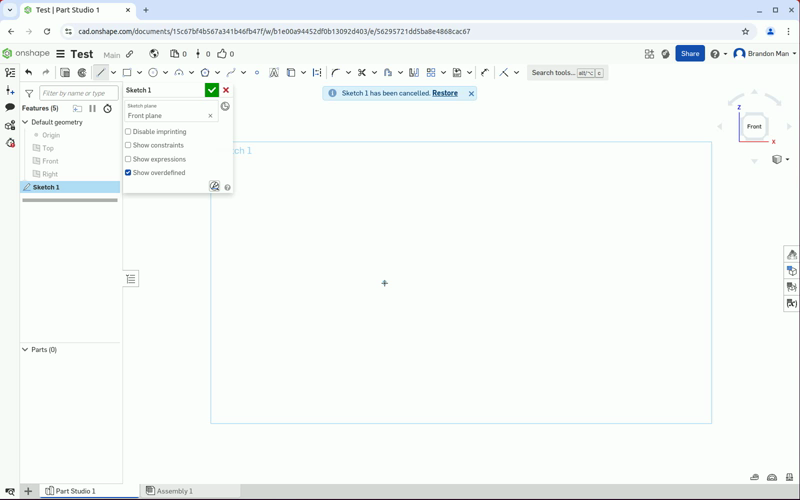
mouse_move(484, 282)
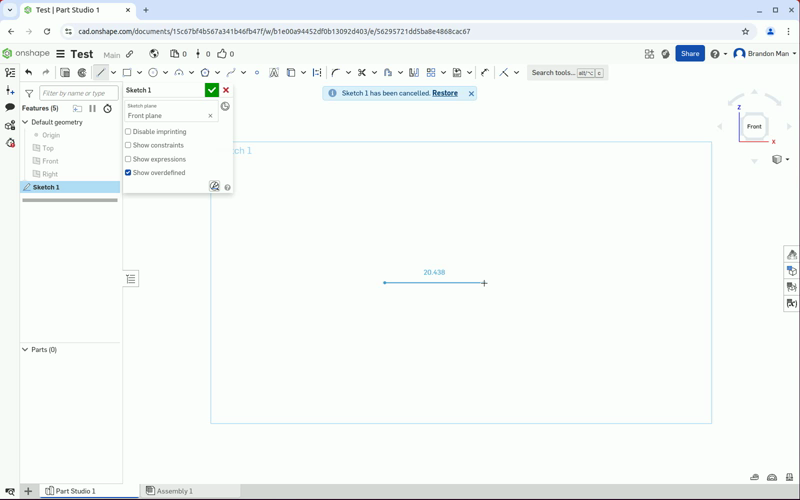
click(484, 282)
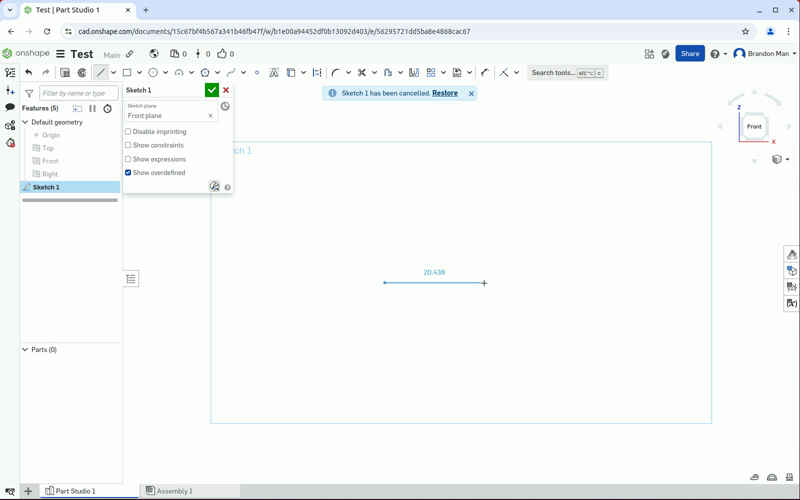
key_up(shift)
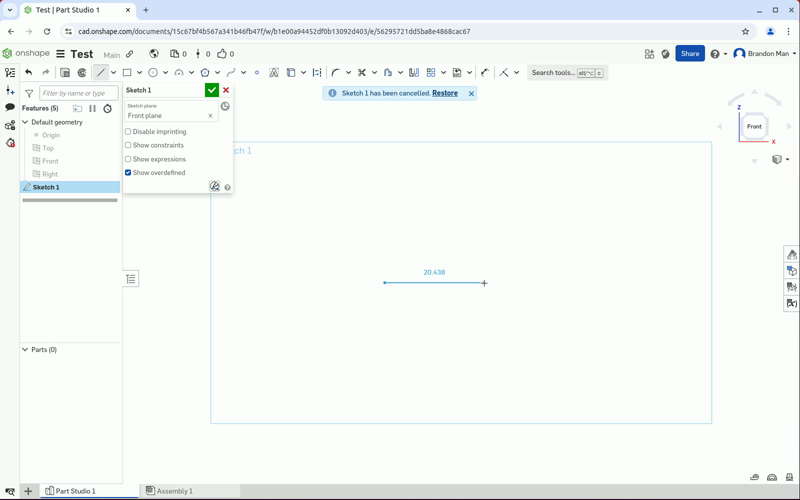
key_down(shift)
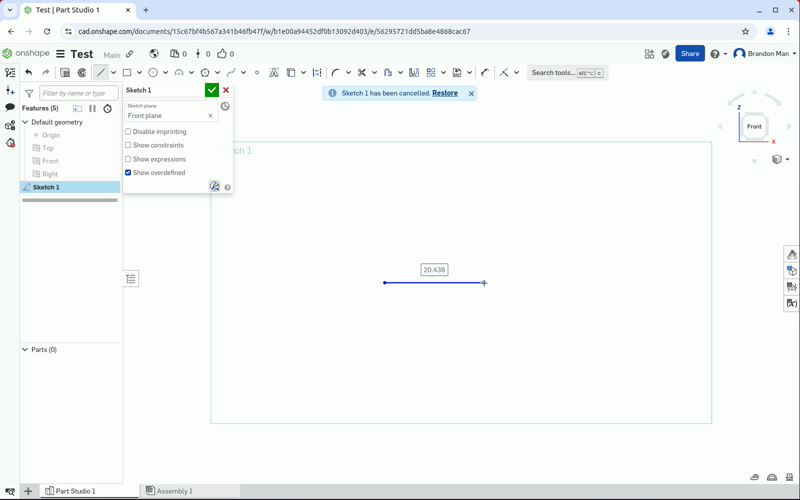
mouse_move(514, 282)
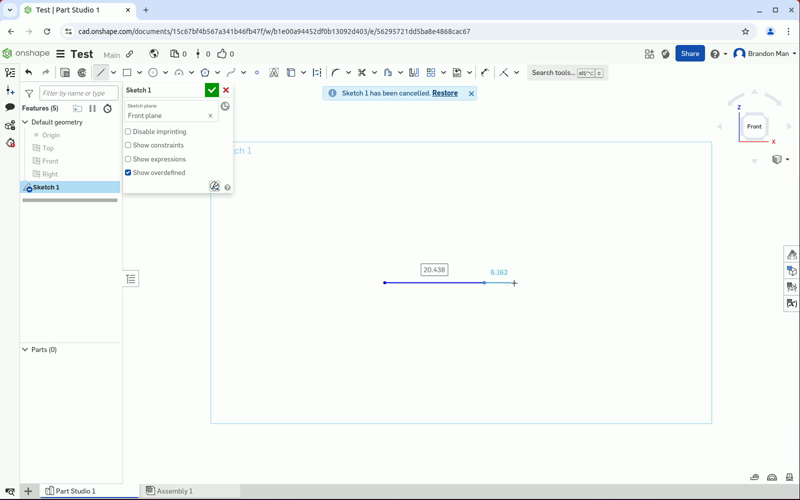
mouse_move(484, 277)
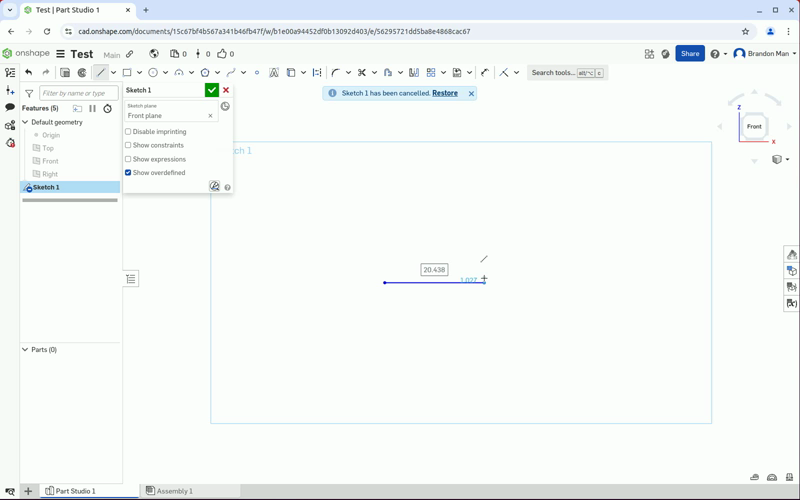
scroll(6)
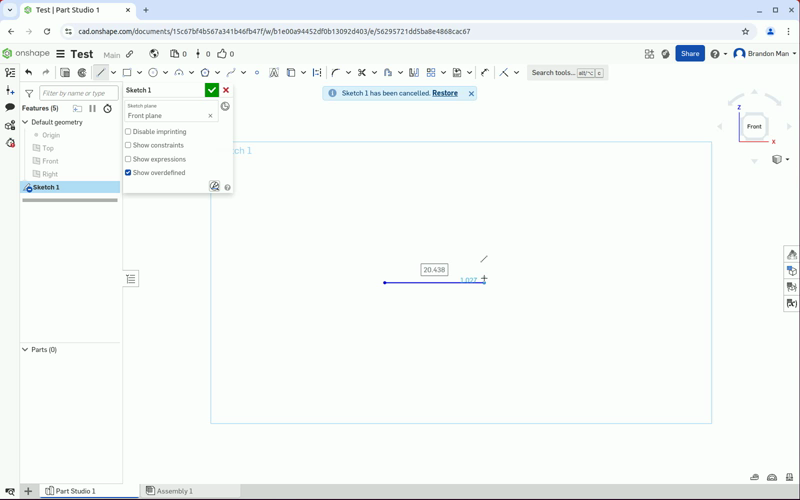
scroll(6)
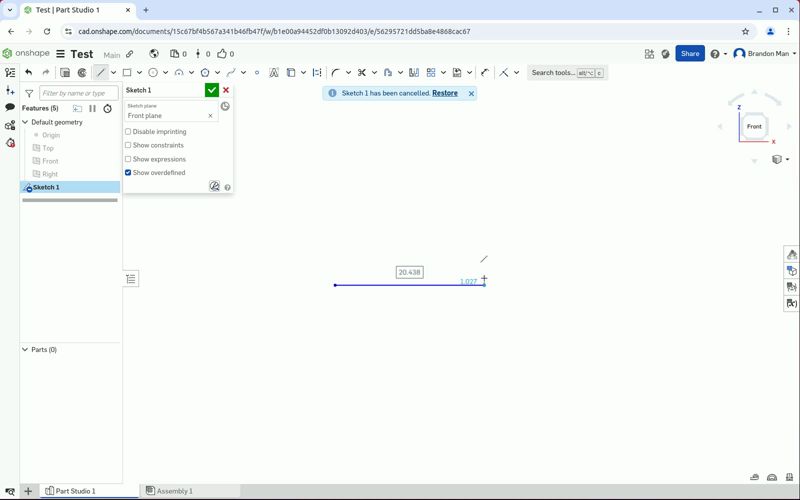
scroll(6)
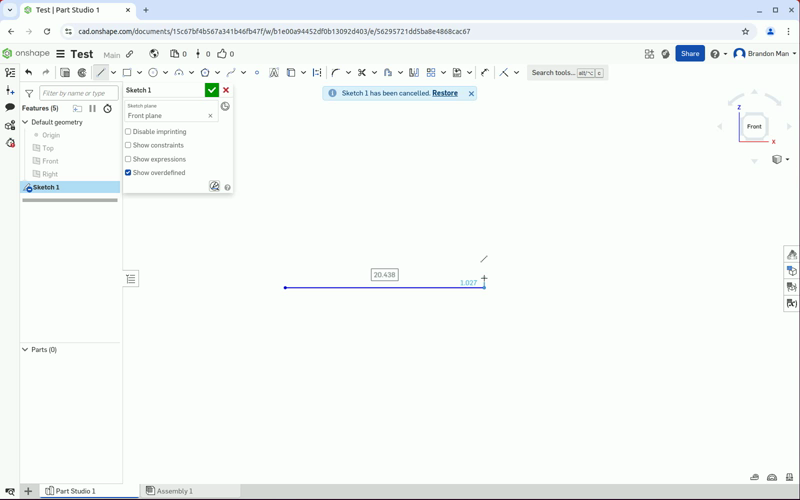
scroll(6)
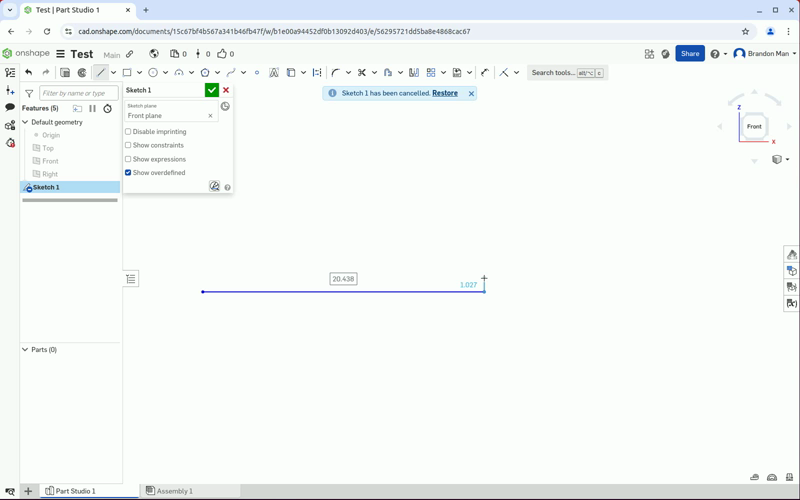
scroll(6)
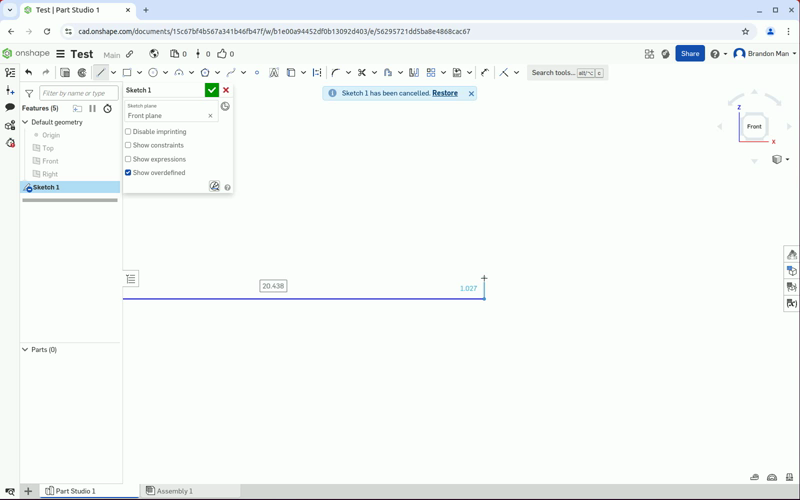
scroll(6)
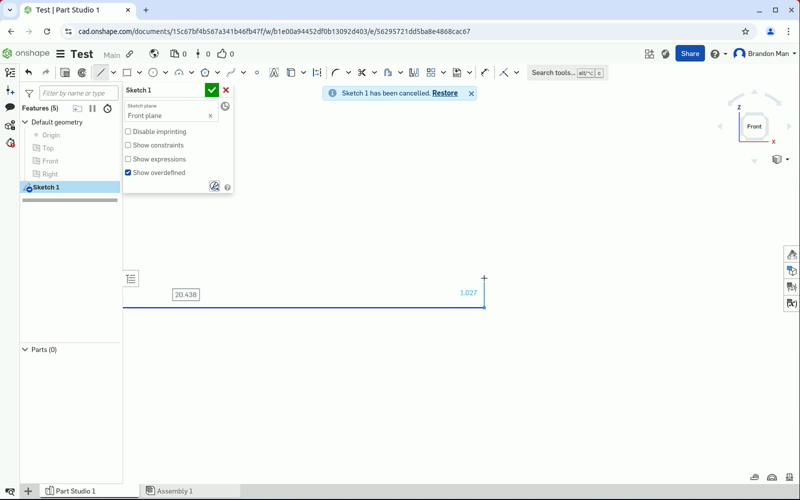
scroll(6)
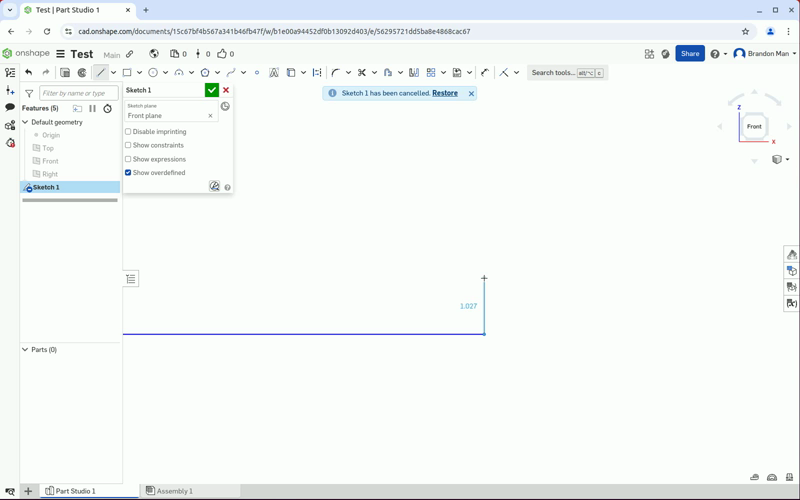
click(484, 277)
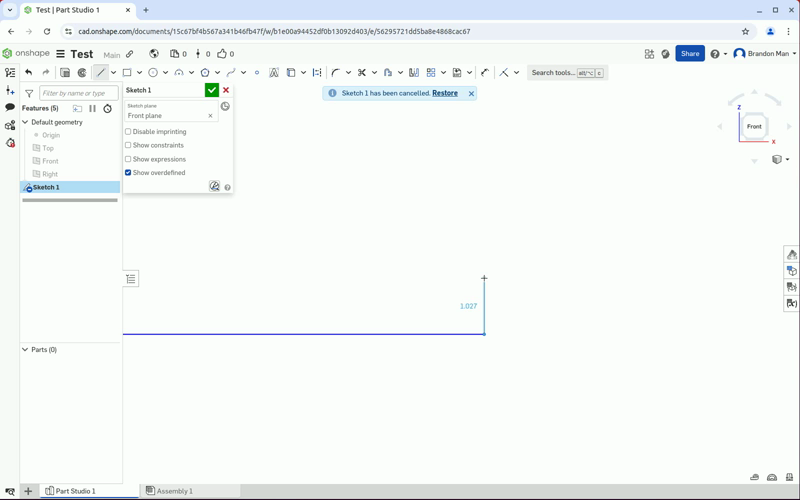
scroll(-6)
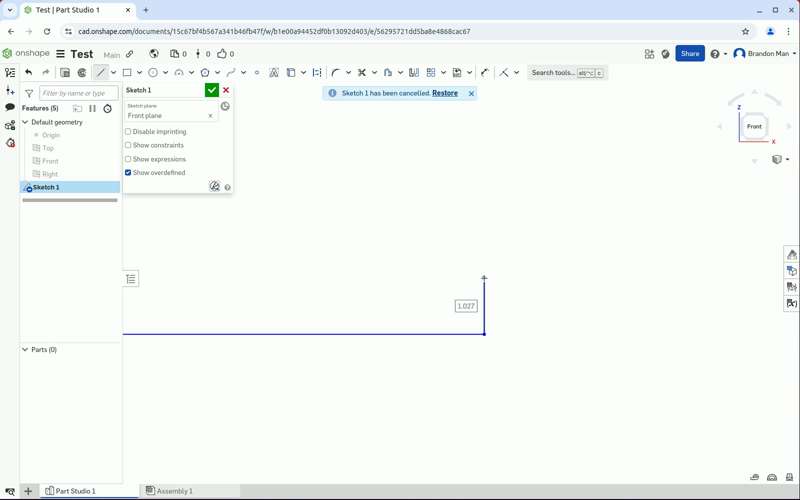
scroll(-6)
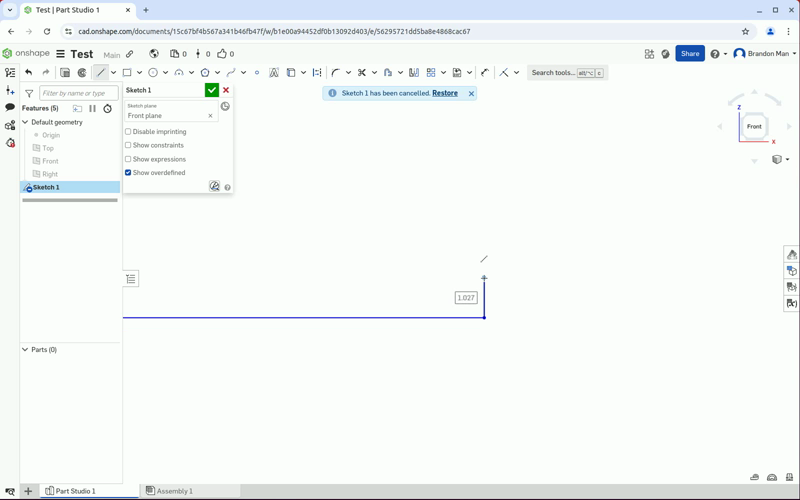
scroll(-6)
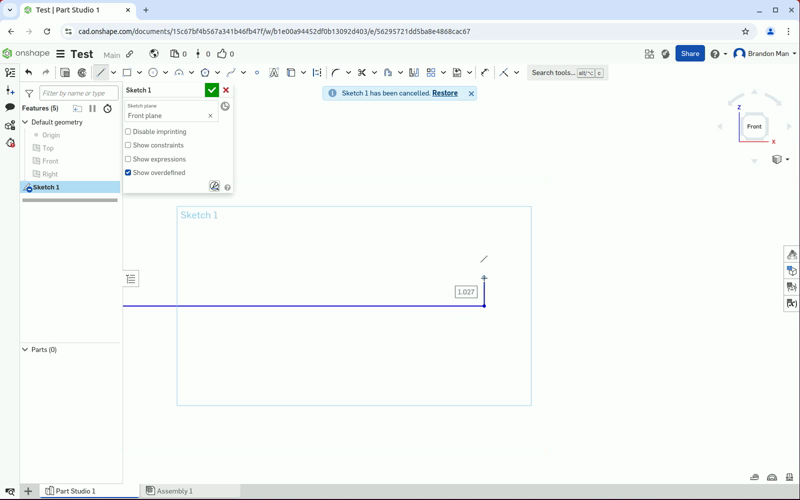
scroll(-6)
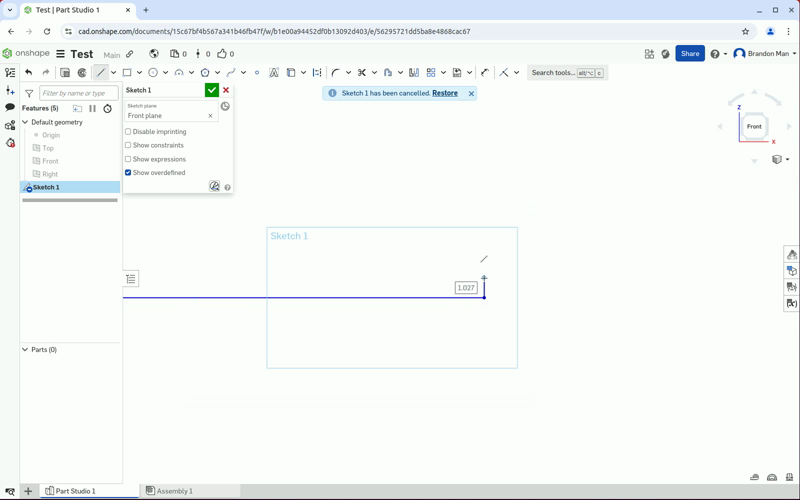
scroll(-6)
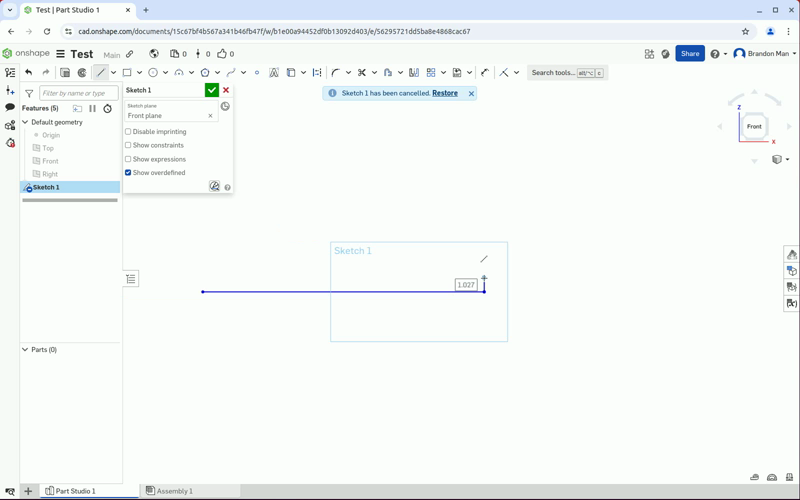
scroll(-6)
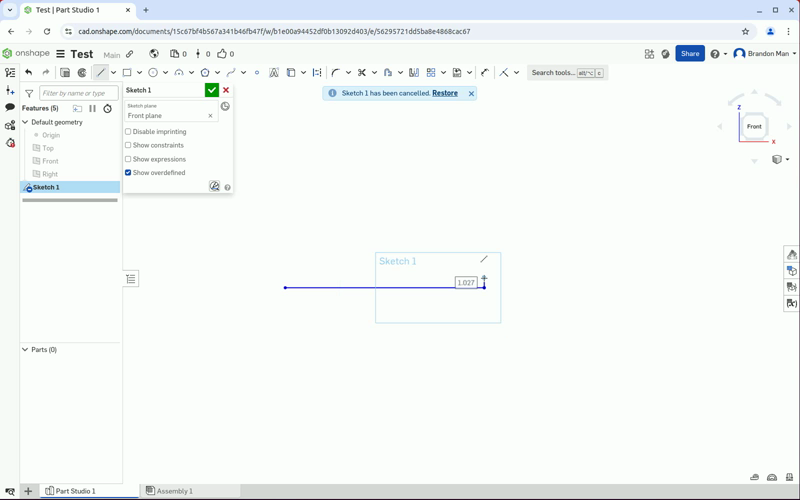
scroll(-6)
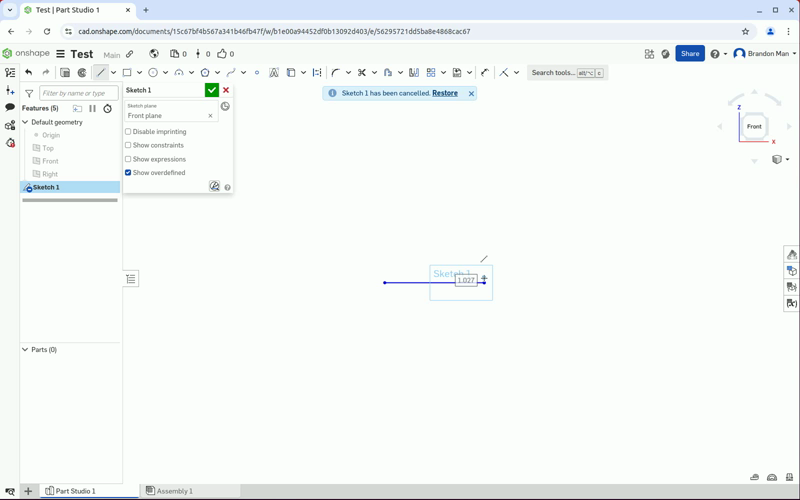
key_up(shift)
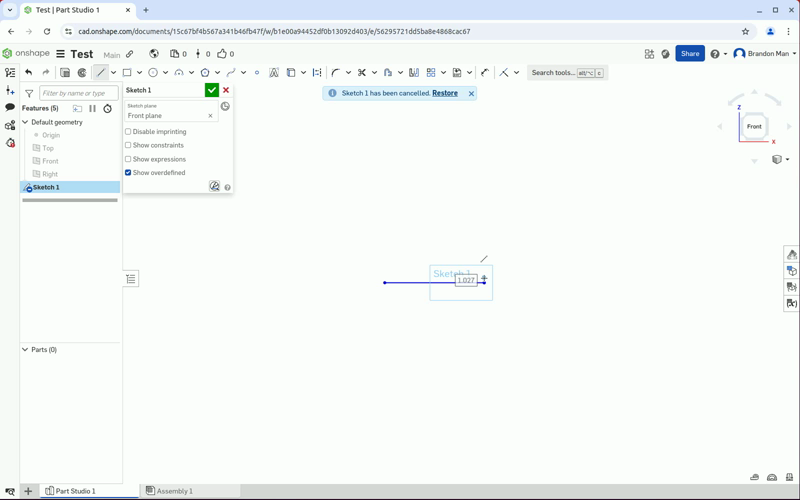
key_down(shift)
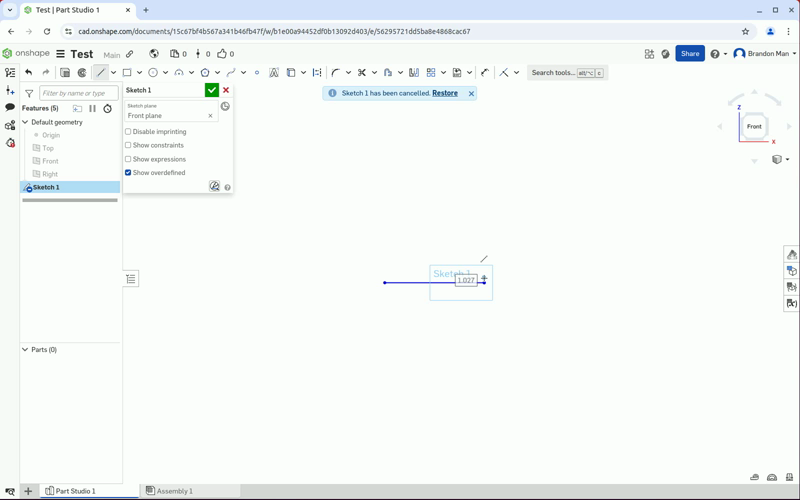
mouse_move(384, 277)
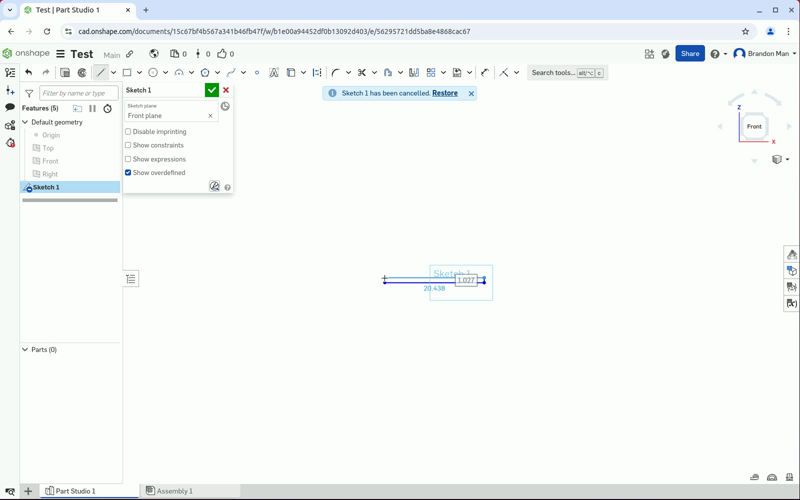
click(384, 277)
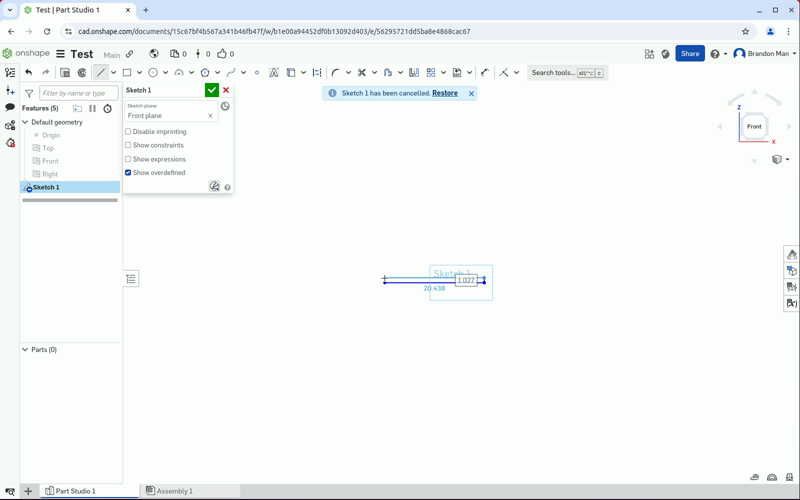
key_up(shift)
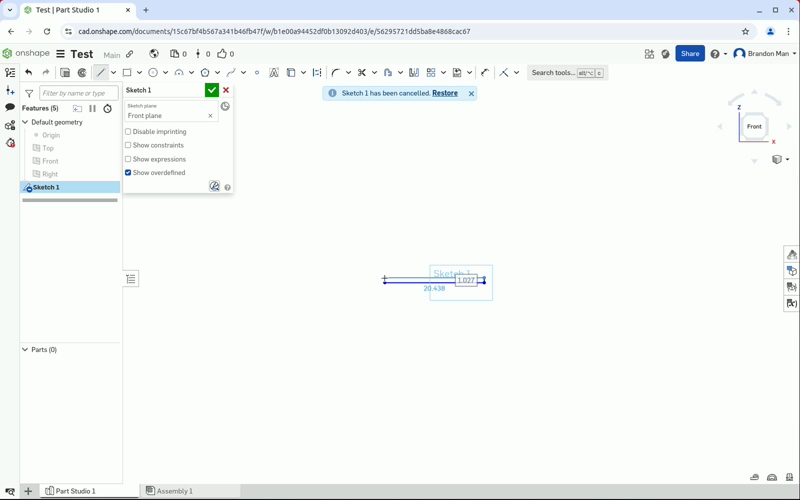
mouse_move(414, 277)
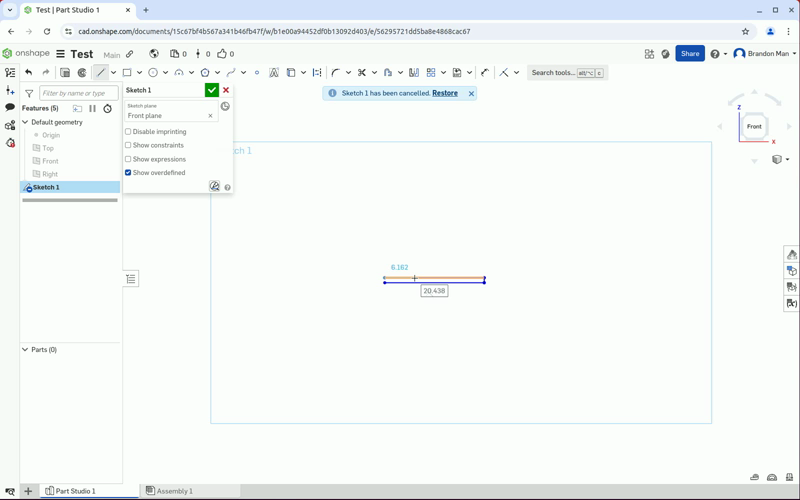
key_down(shift)
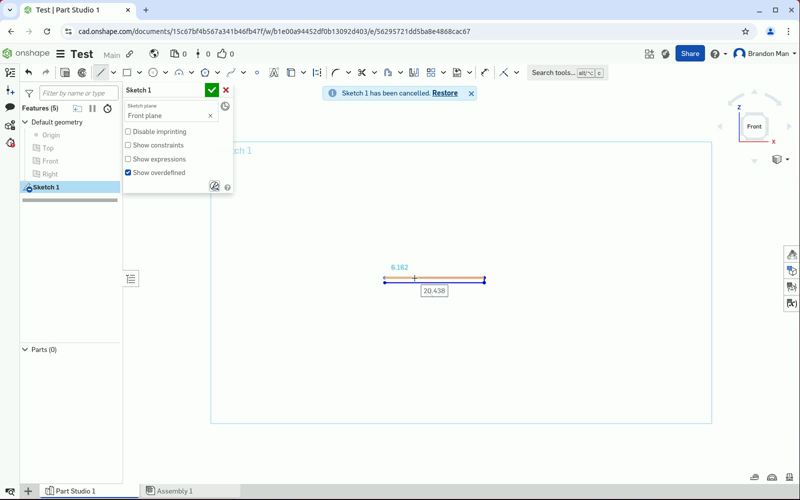
mouse_move(384, 282)
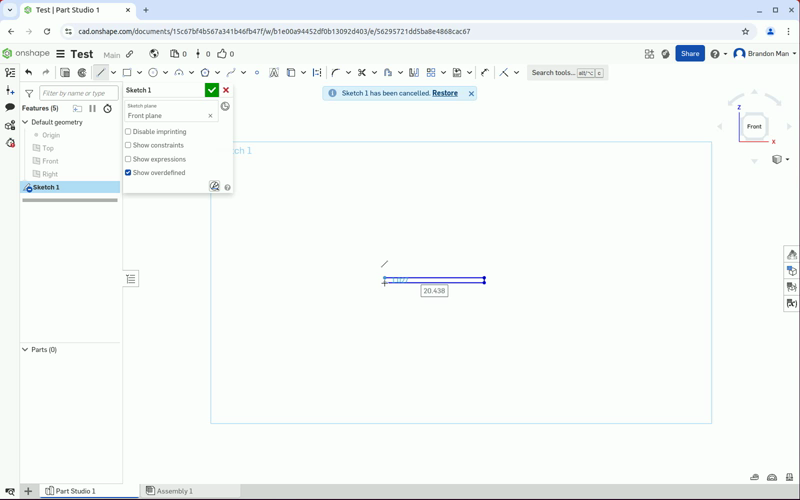
scroll(6)
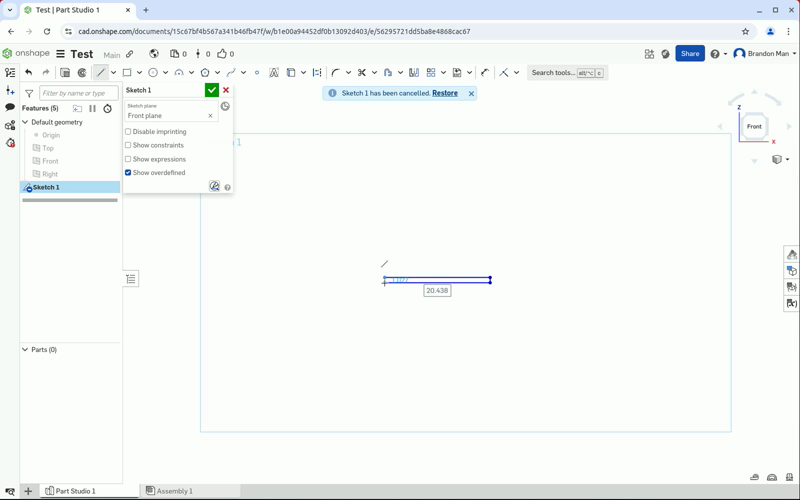
scroll(6)
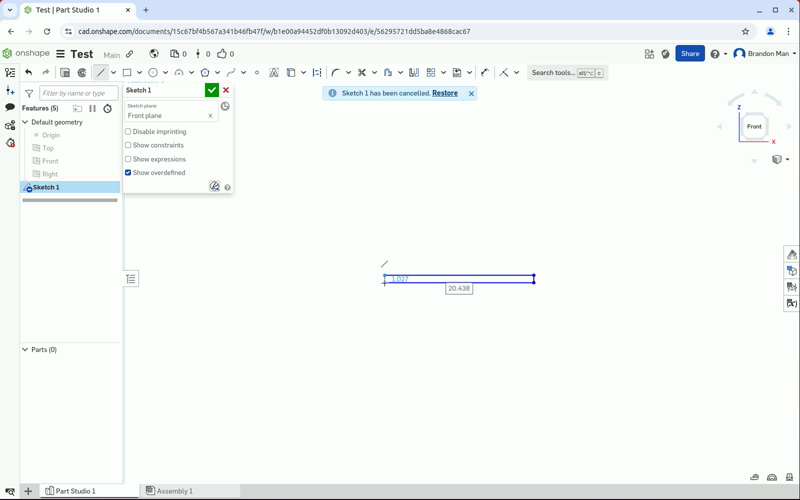
scroll(6)
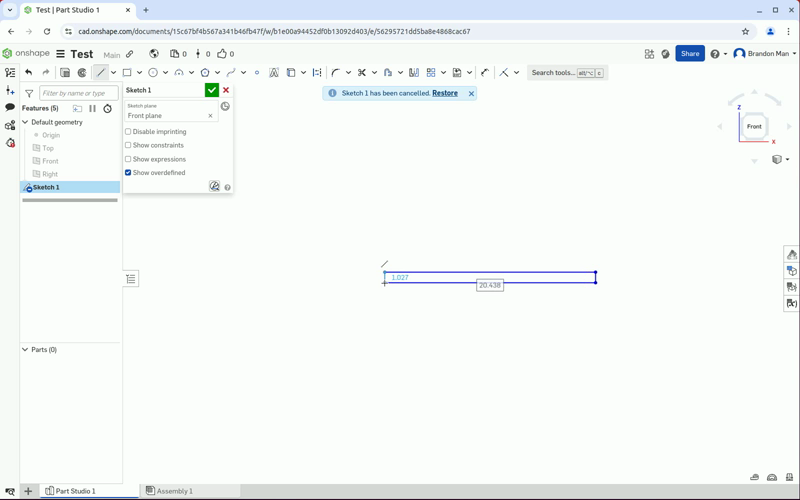
scroll(6)
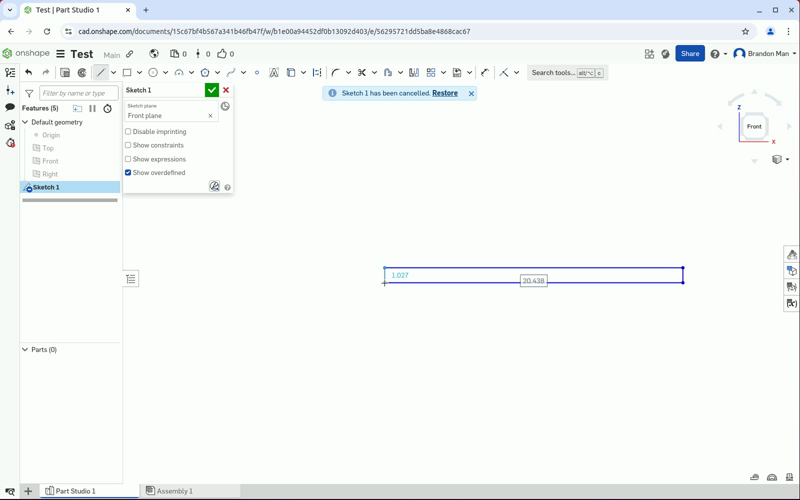
scroll(6)
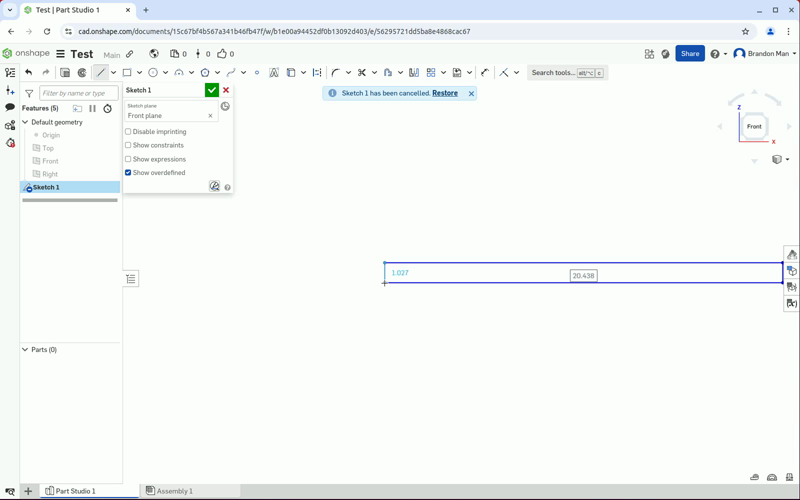
scroll(6)
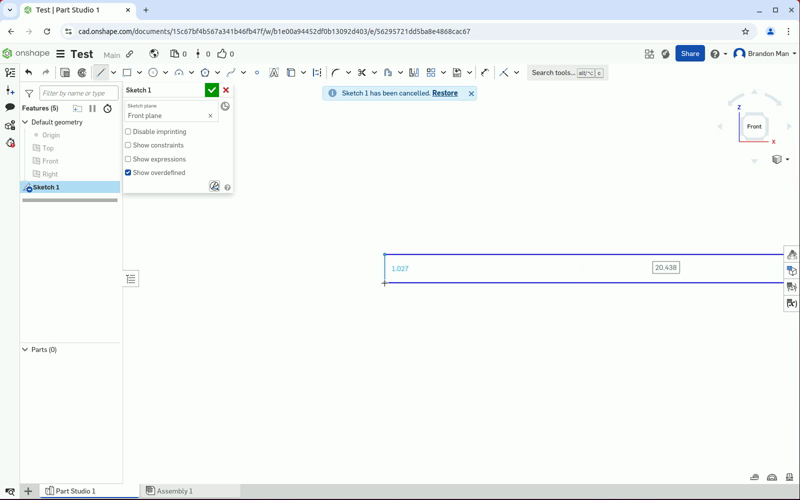
scroll(6)
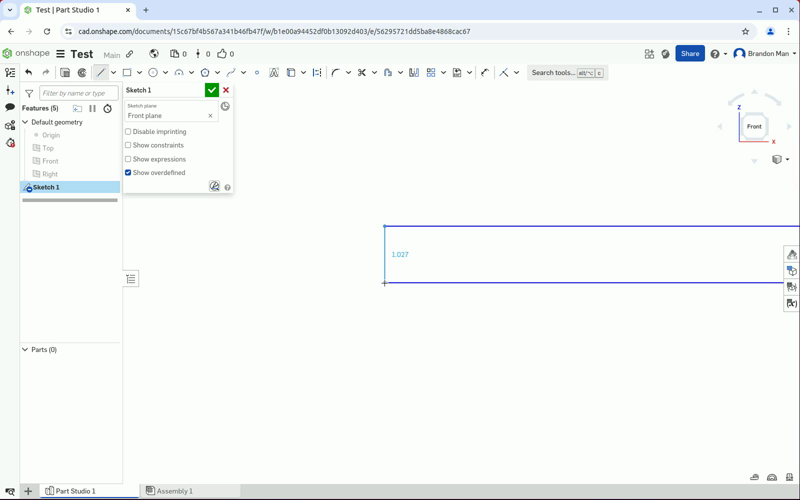
key_up(shift)
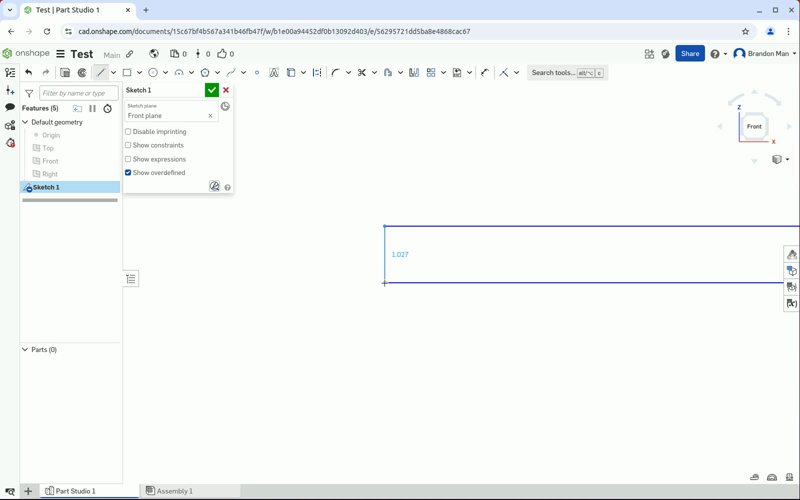
click(384, 282)
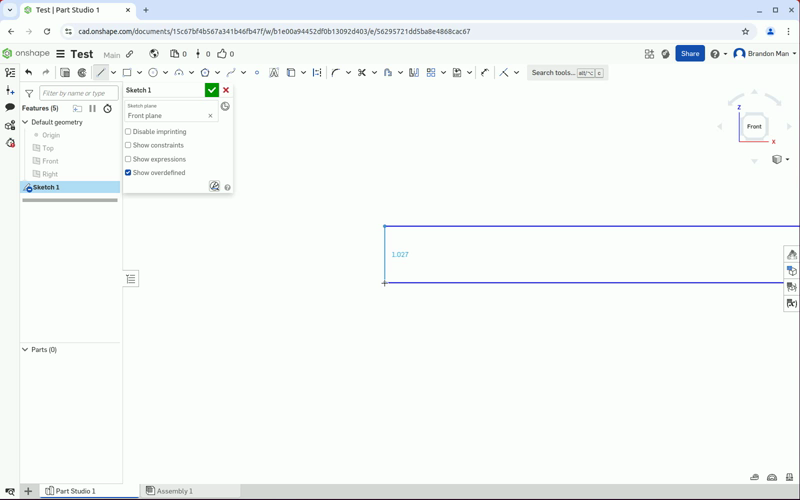
scroll(-6)
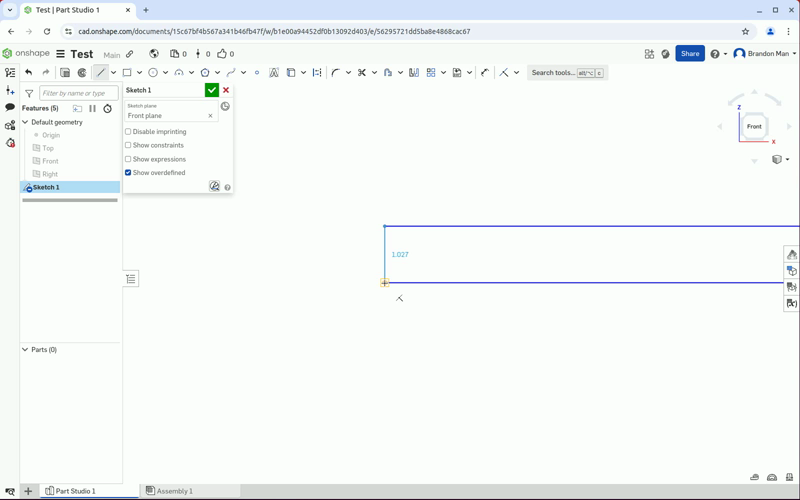
scroll(-6)
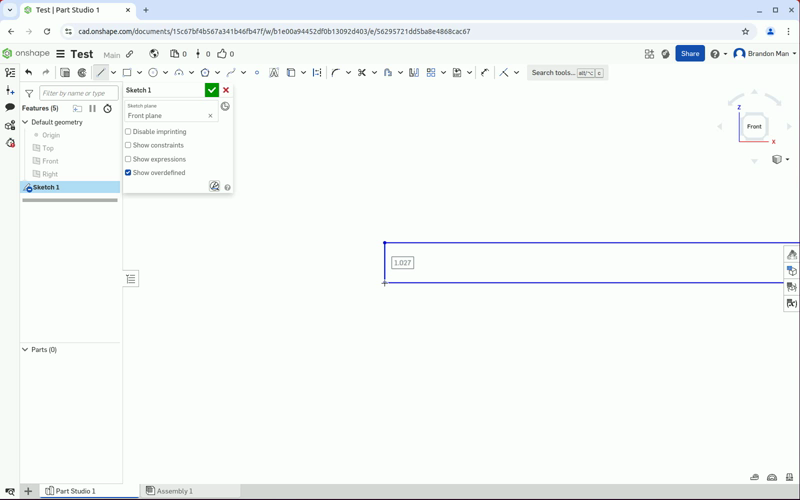
scroll(-6)
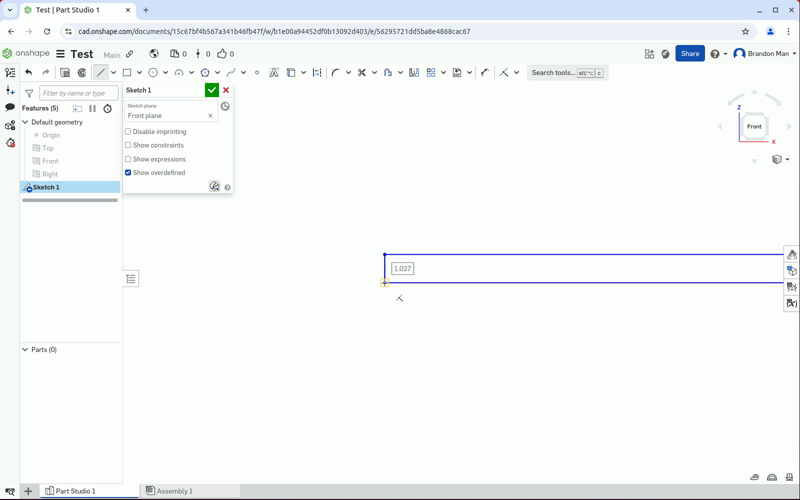
scroll(-6)
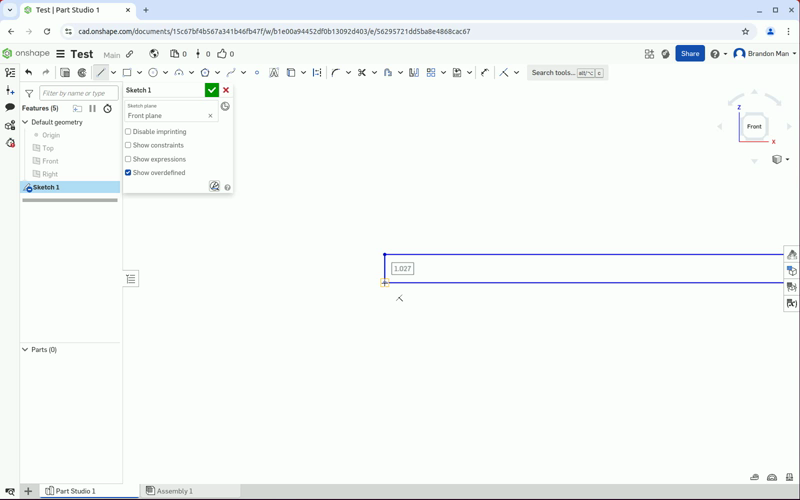
scroll(-6)
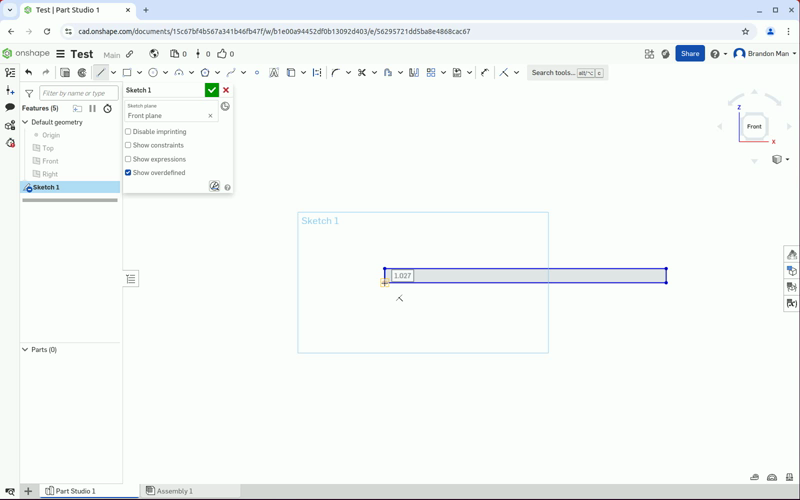
scroll(-6)
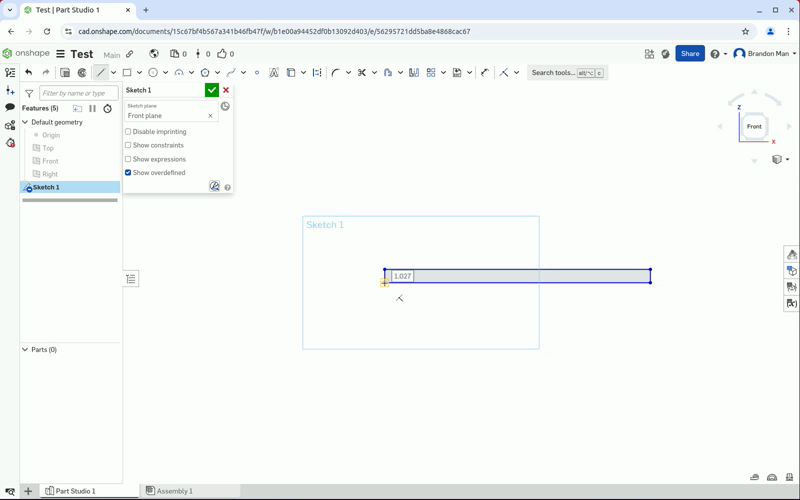
scroll(-6)
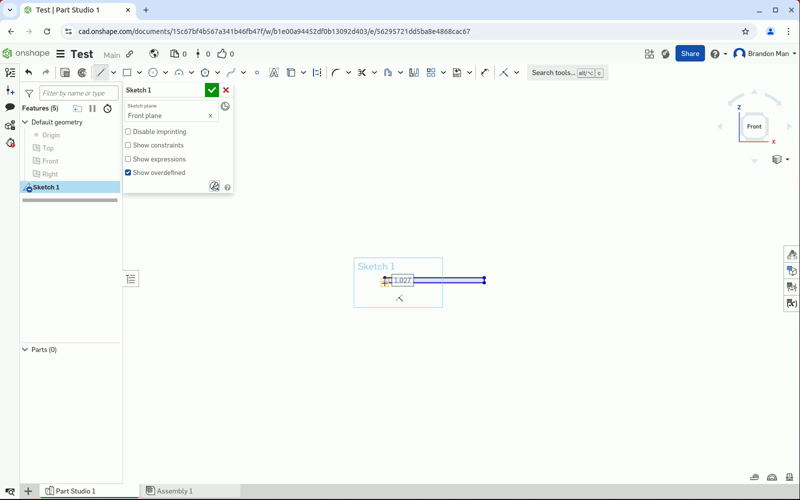
key(esc)
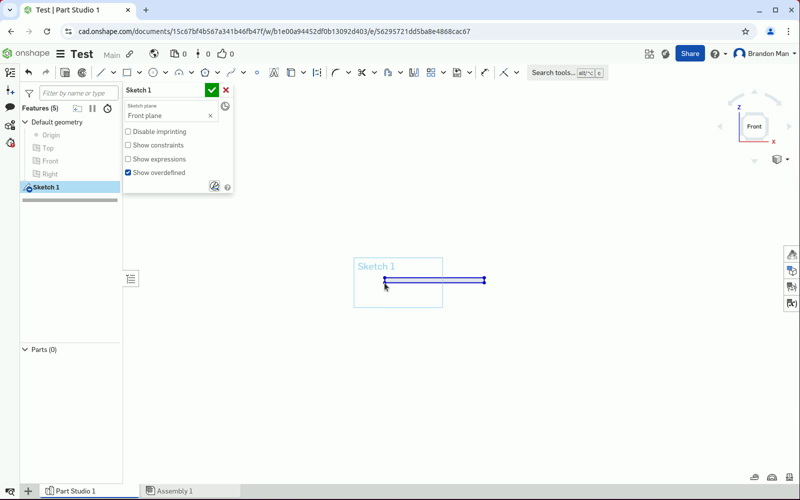
mouse_move(482, 281)
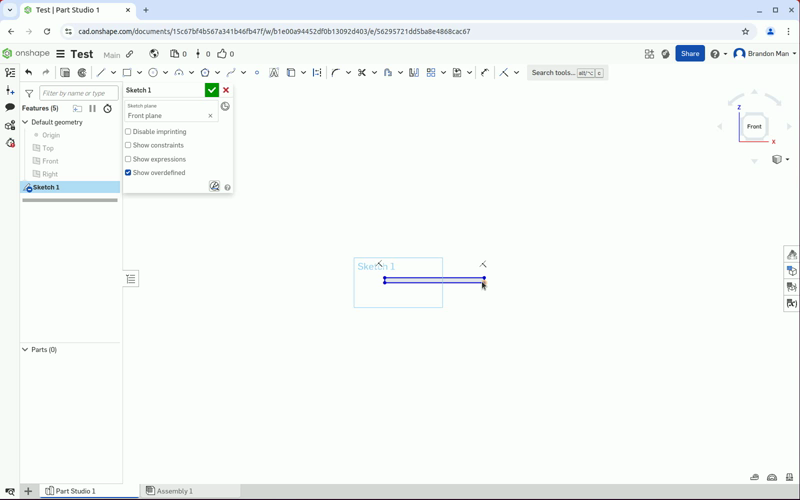
scroll(6)
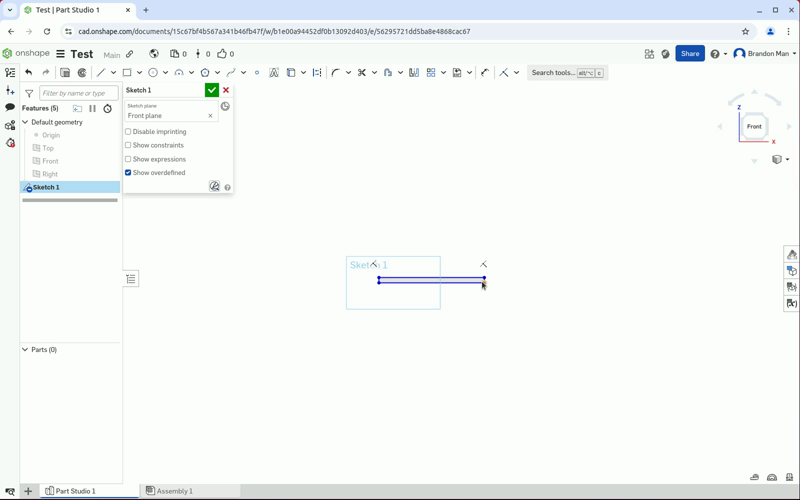
scroll(6)
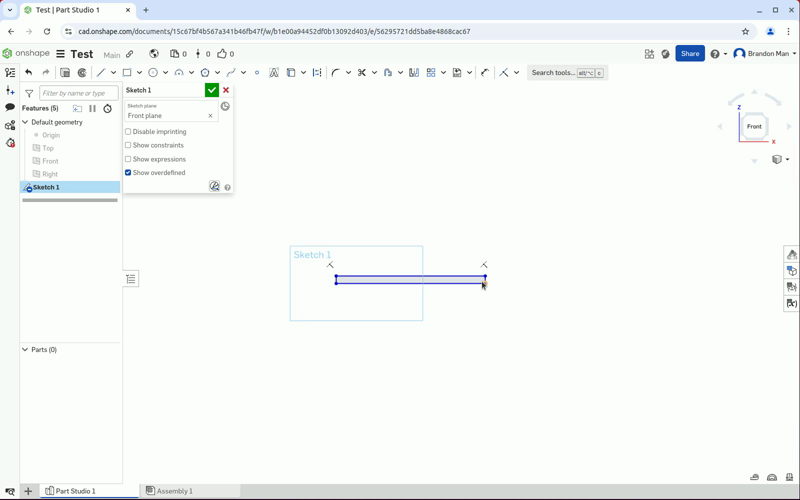
scroll(6)
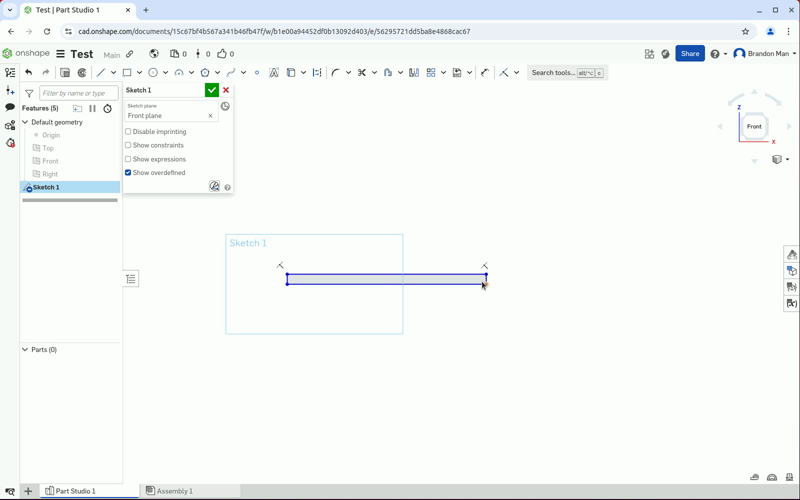
scroll(6)
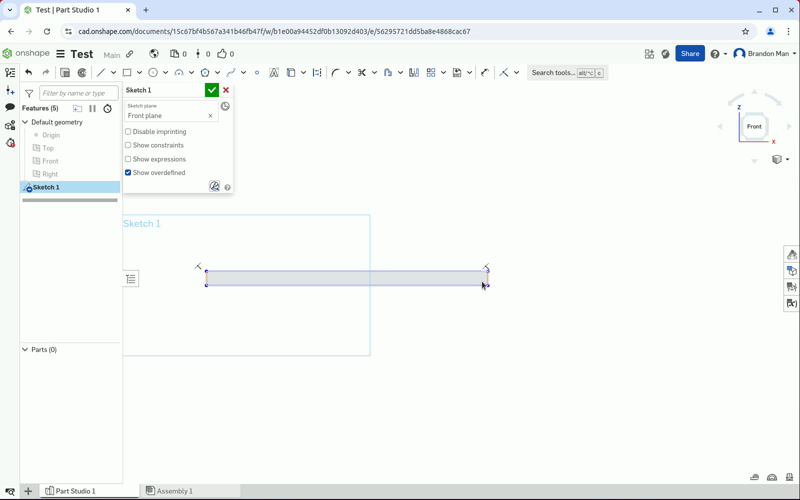
scroll(6)
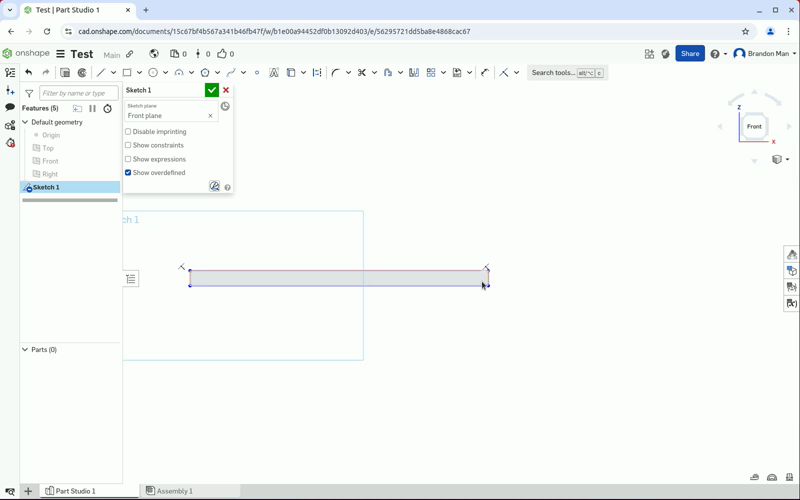
scroll(6)
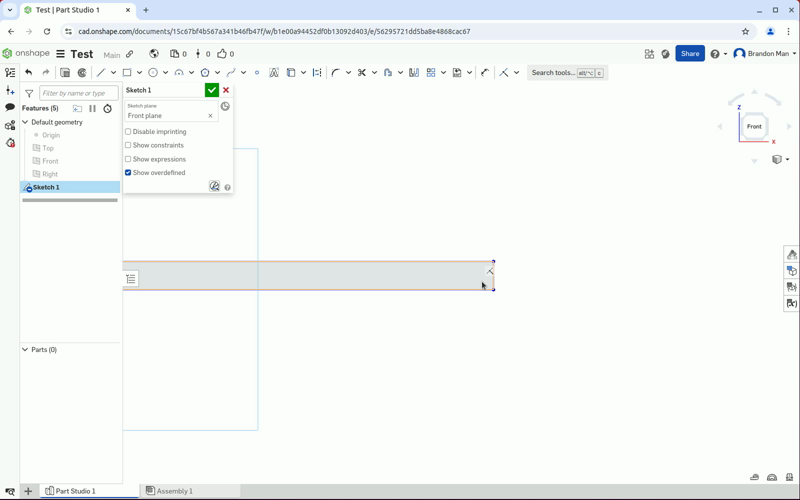
scroll(6)
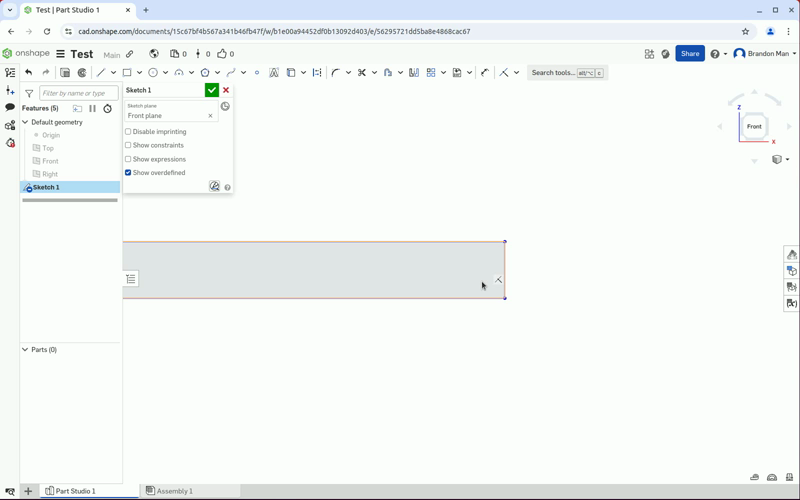
click(482, 281)
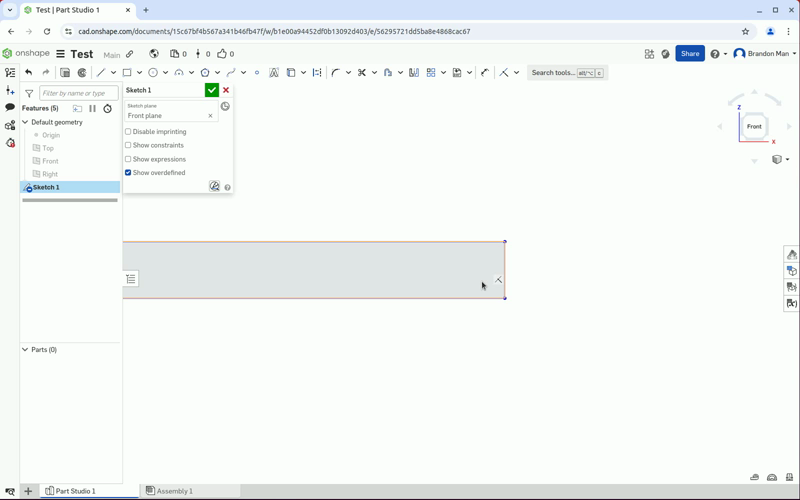
scroll(-6)
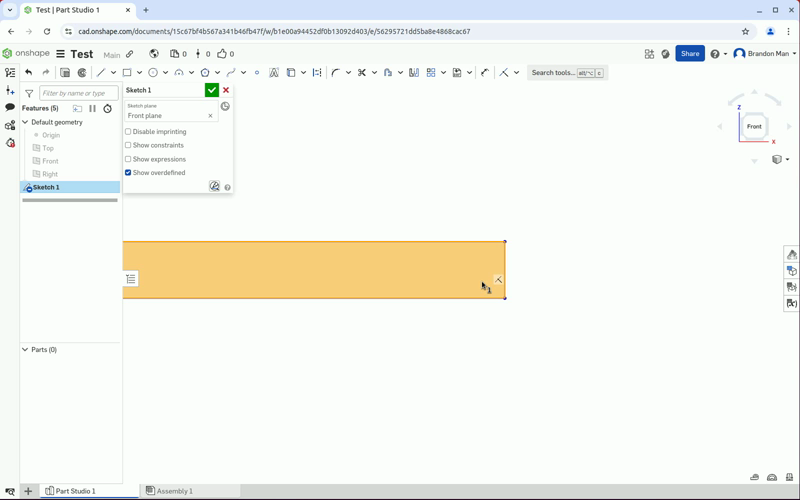
scroll(-6)
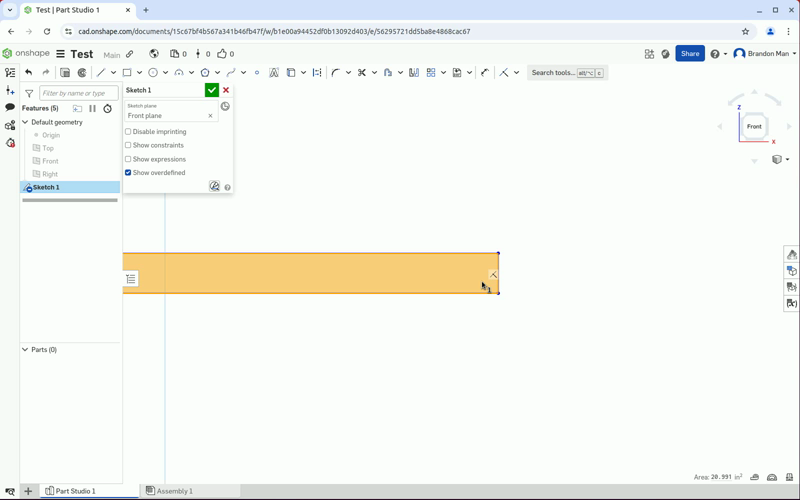
scroll(-6)
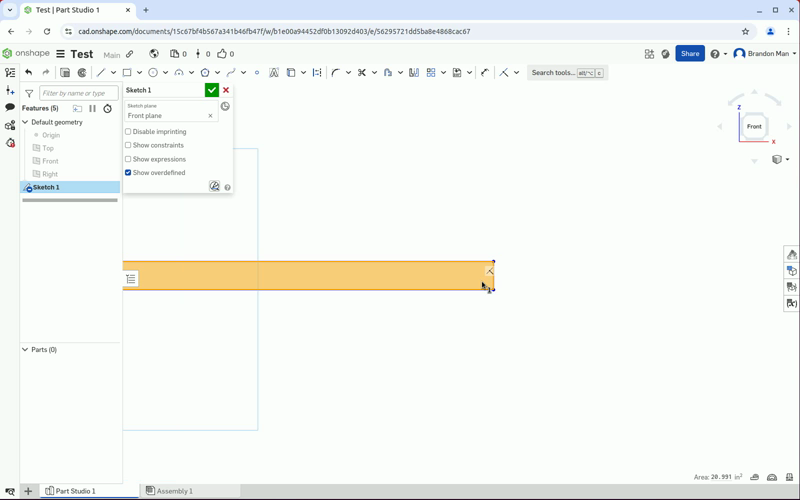
scroll(-6)
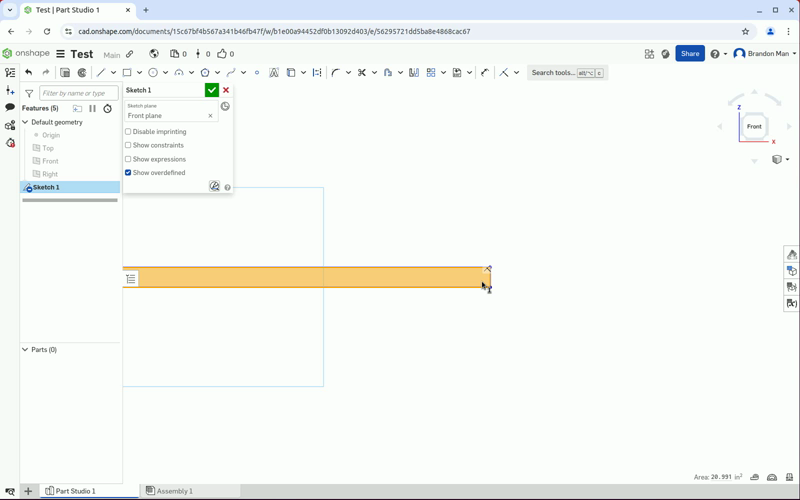
scroll(-6)
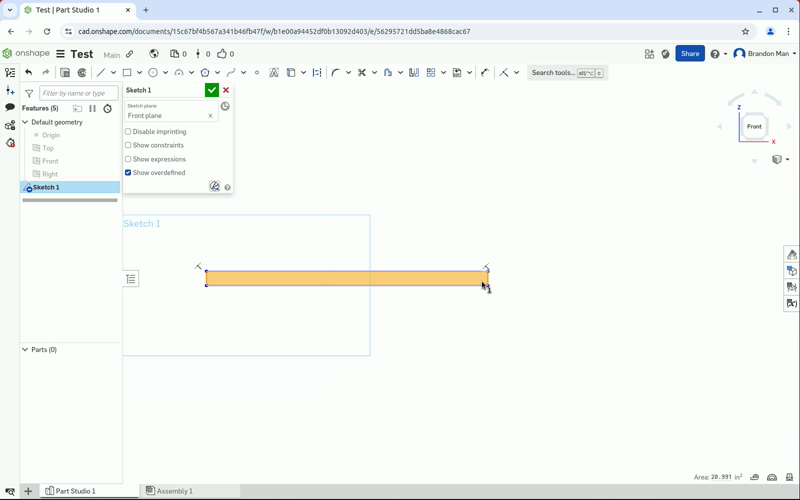
scroll(-6)
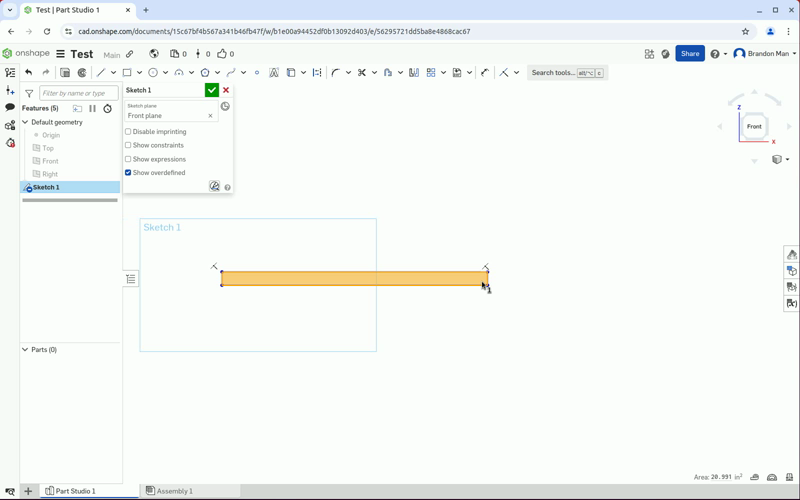
scroll(-6)
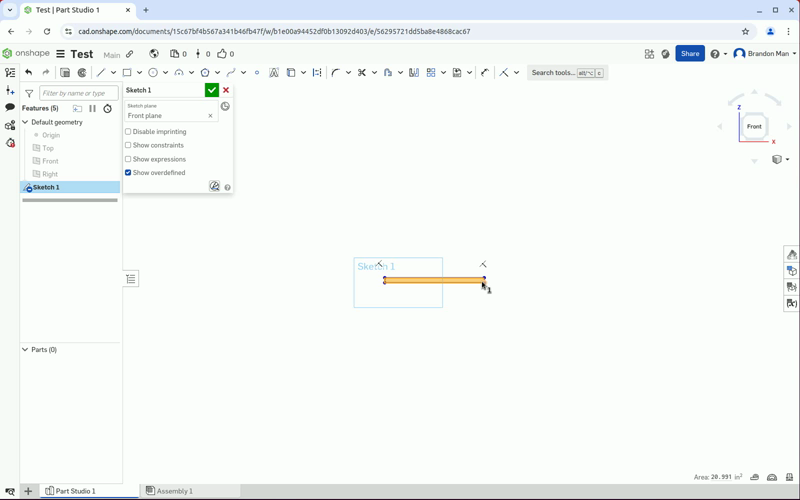
mouse_move(73, 352)
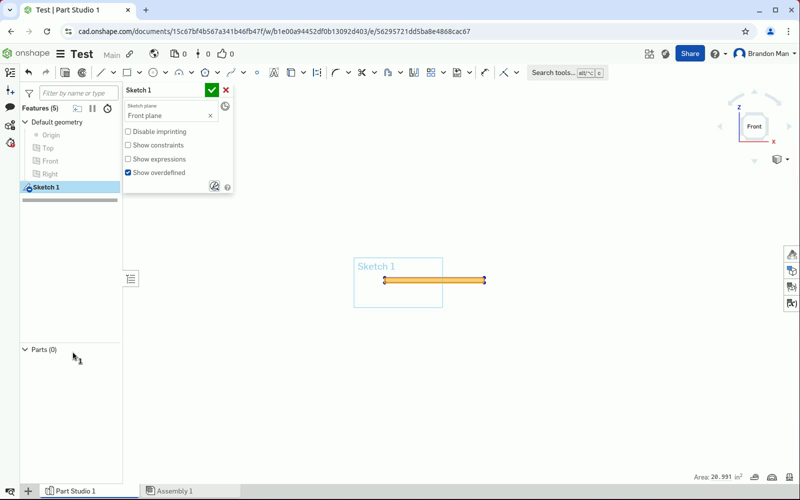
key(shift+y)
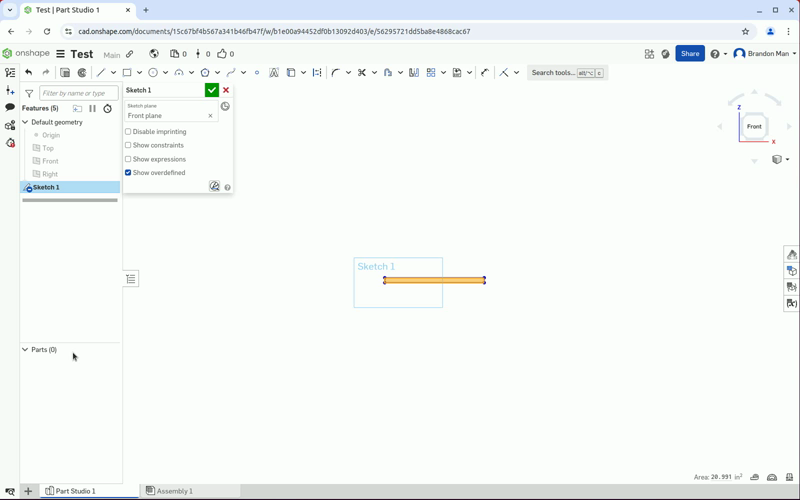
key(shift+e)
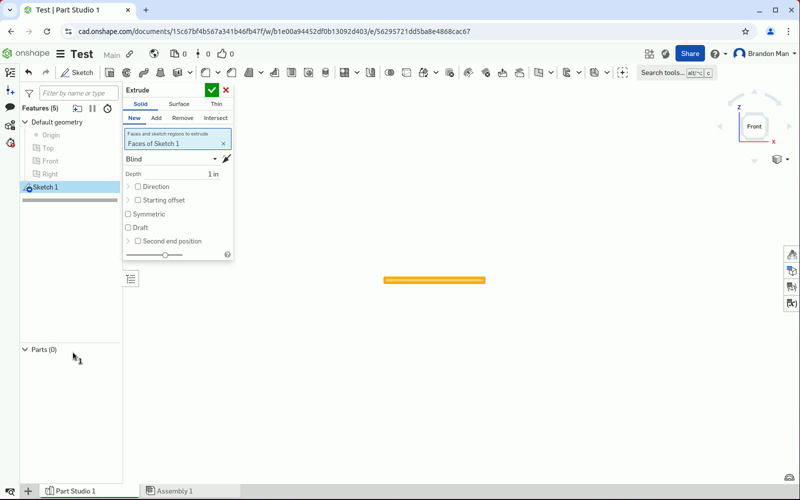
mouse_move(143, 106)
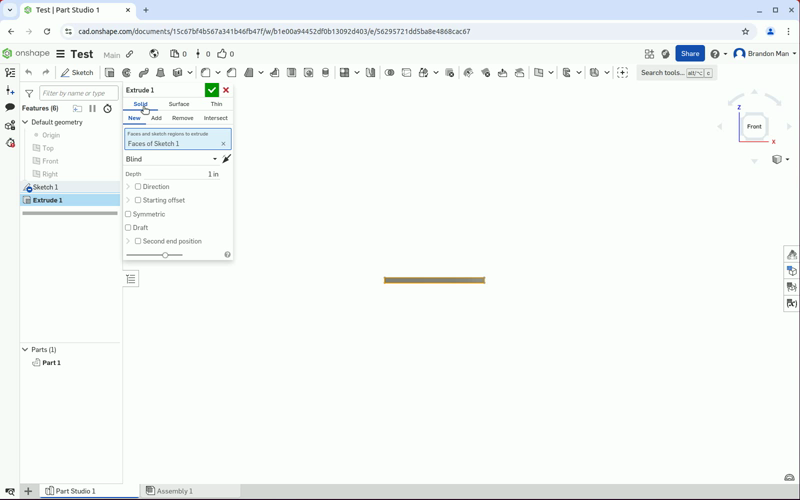
click(143, 106)
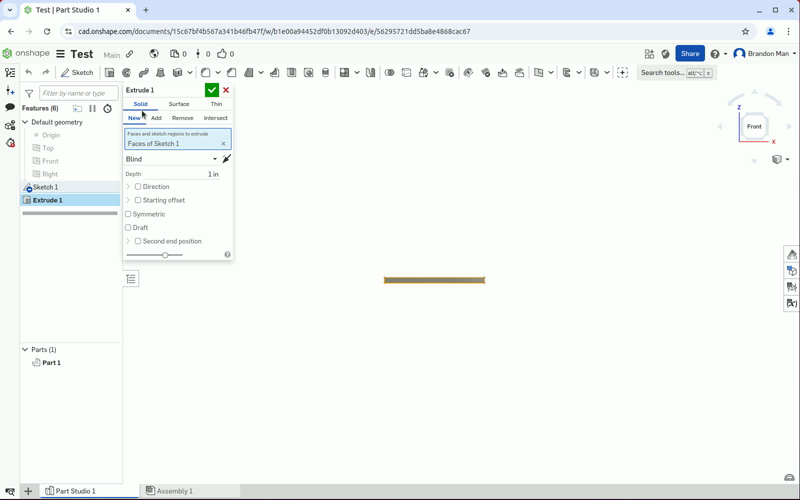
mouse_move(137, 120)
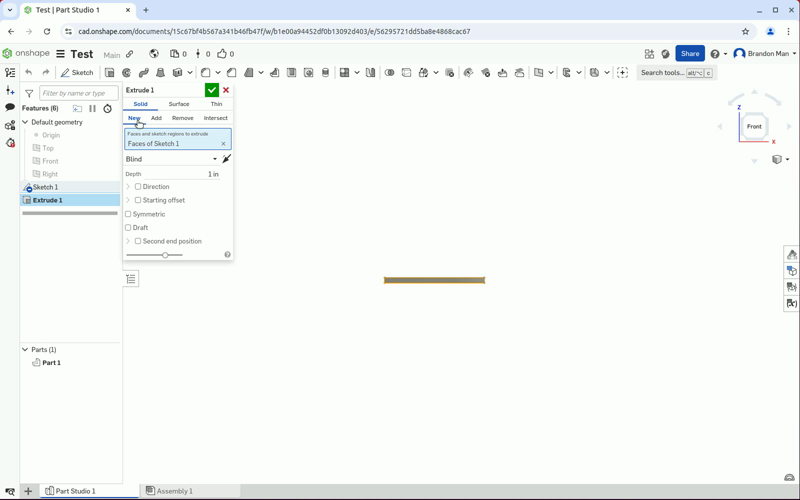
click(137, 120)
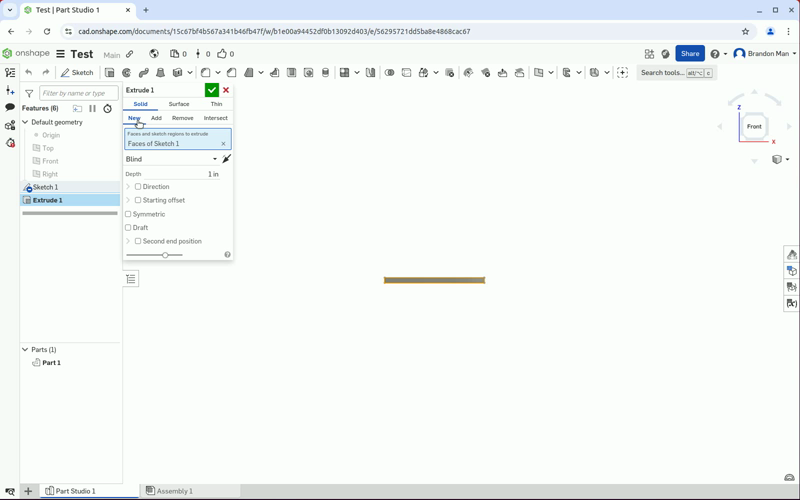
key(tab, 4)
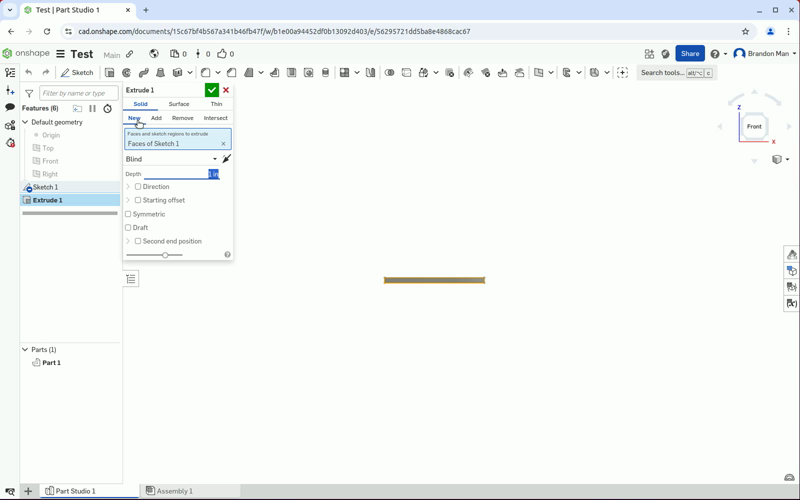
text(0.241)
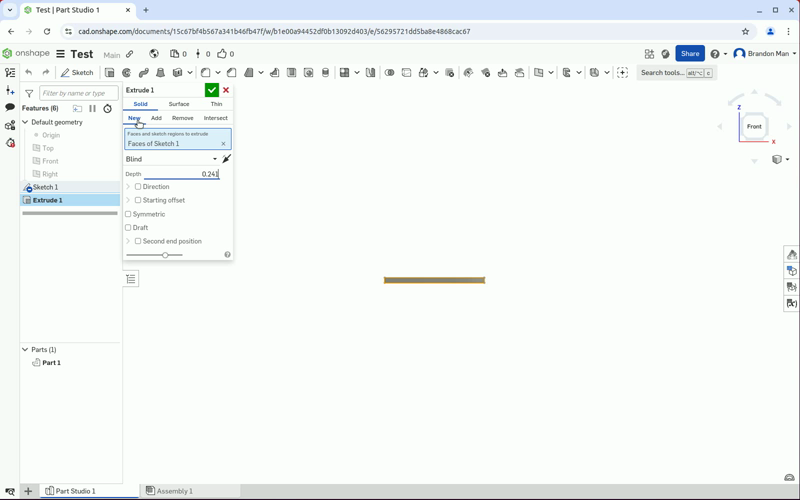
key(enter)
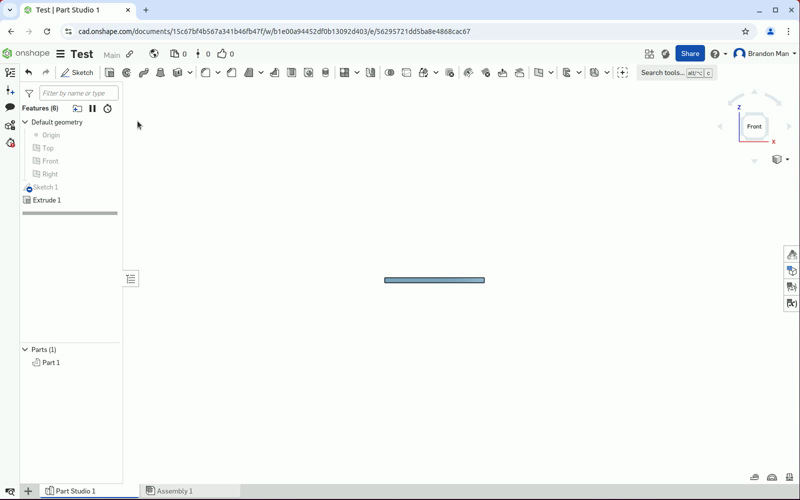
key(shift+h)
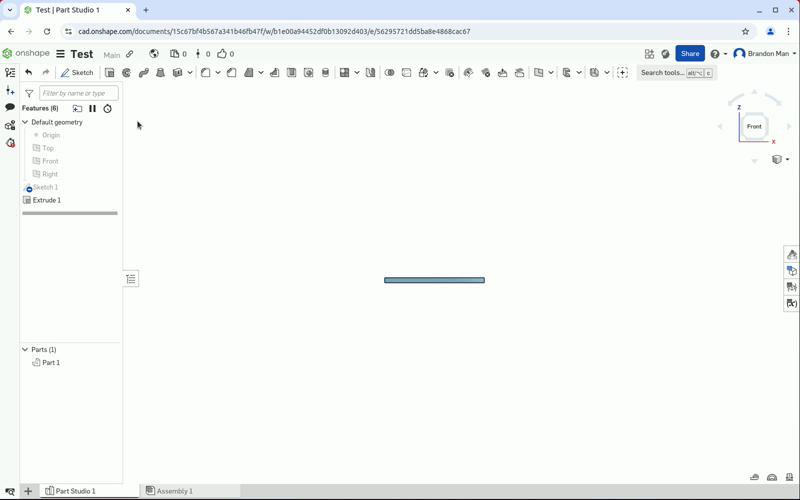
key(shift+h)
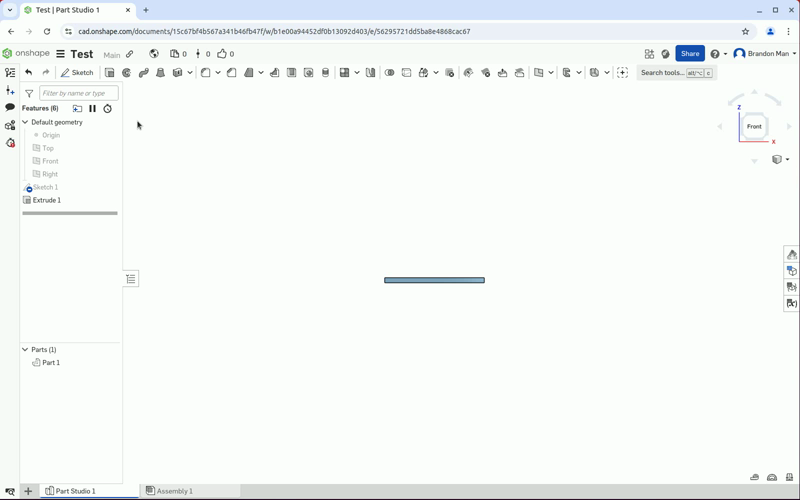
mouse_move(73, 189)
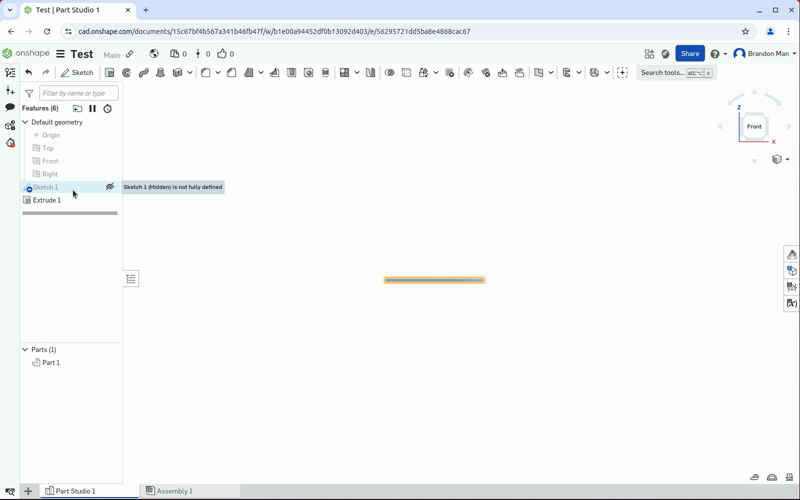
click(73, 189)
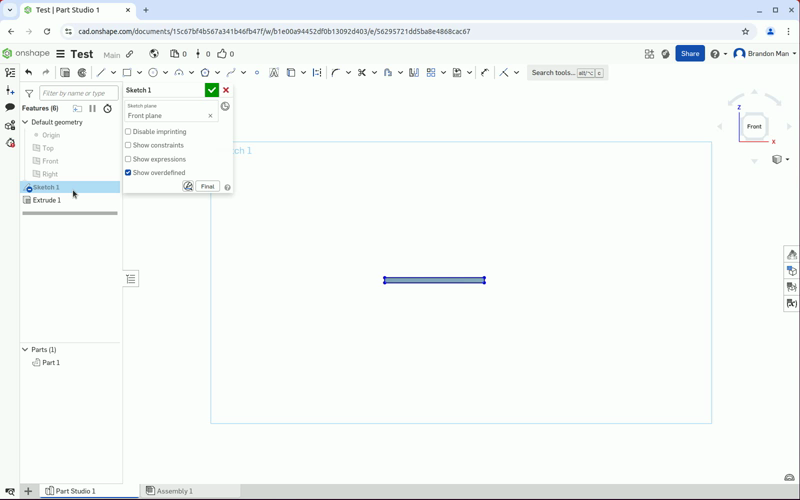
mouse_move(229, 92)
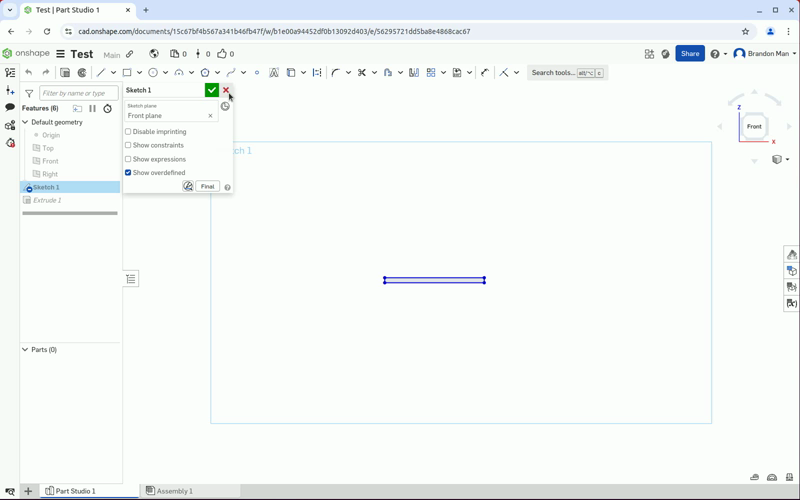
click(229, 92)
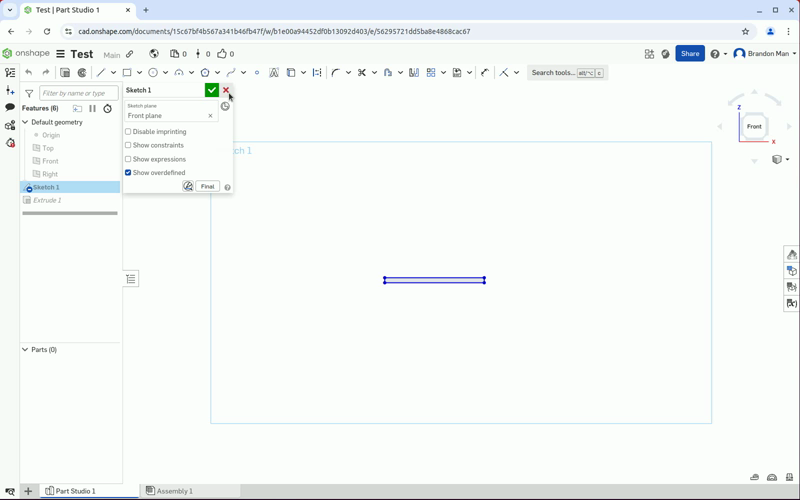
key(shift+s)
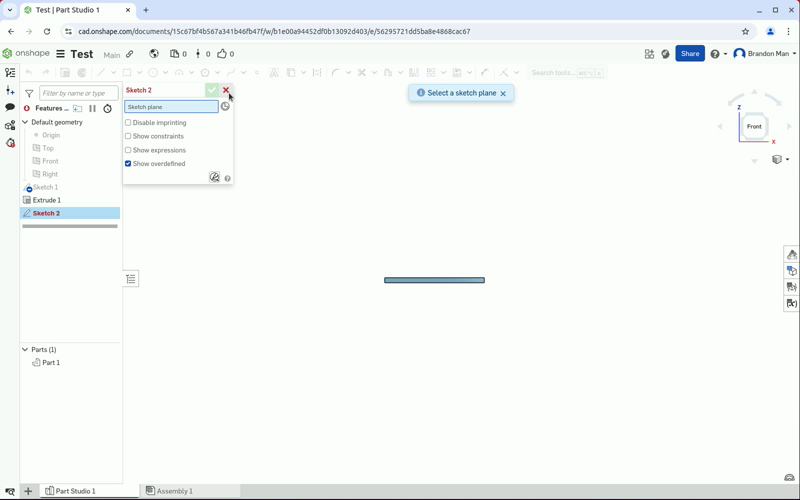
mouse_move(73, 163)
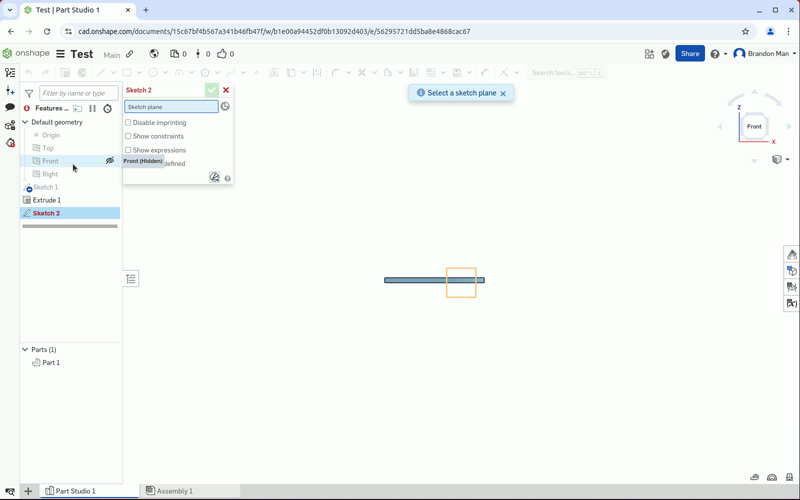
click(73, 163)
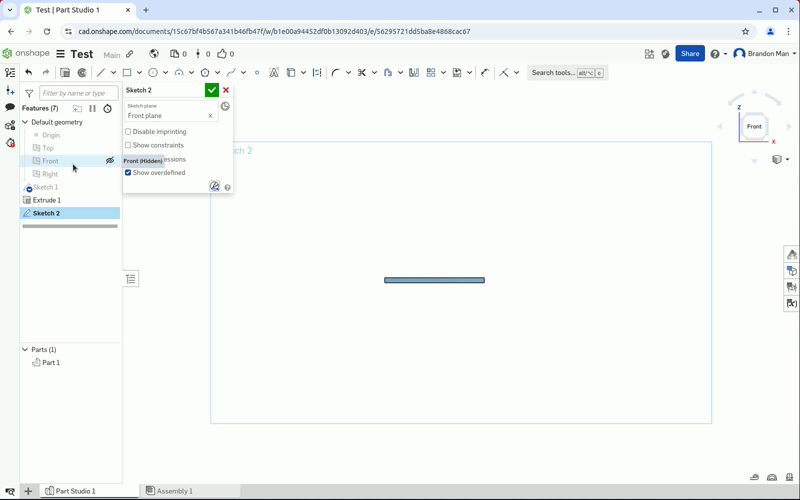
mouse_move(73, 352)
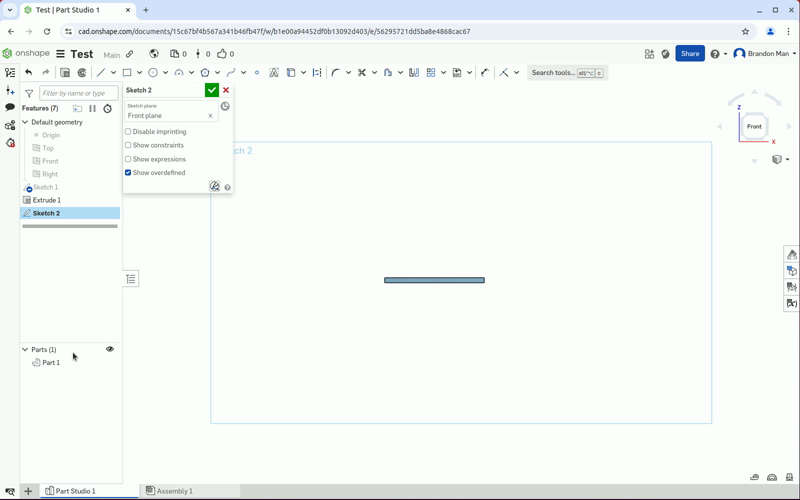
key(y)
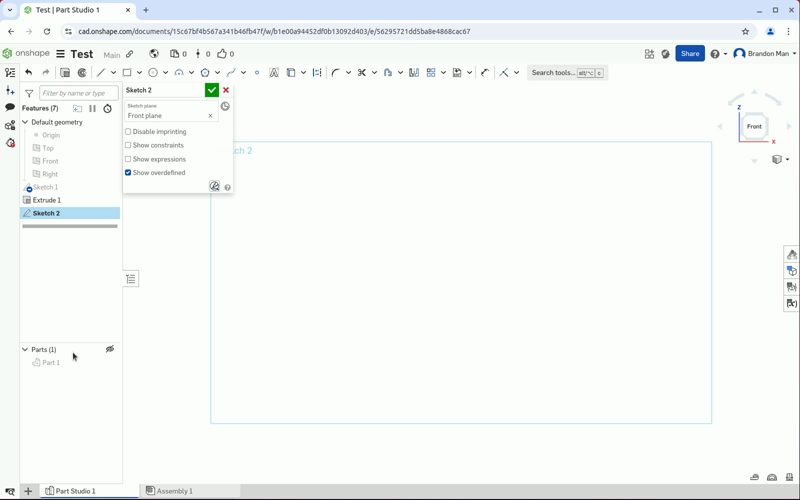
key(l)
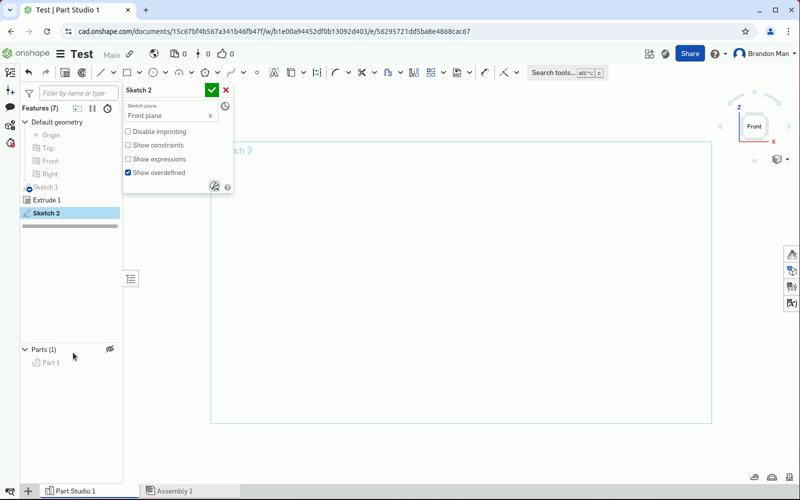
key_down(shift)
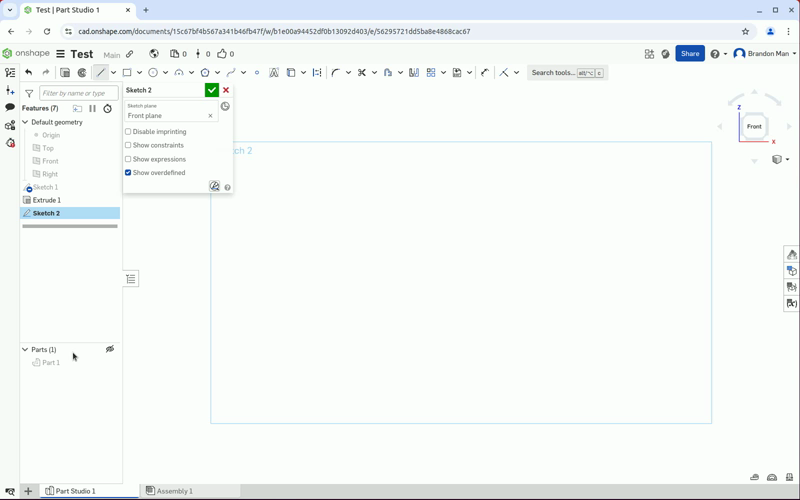
mouse_move(386, 326)
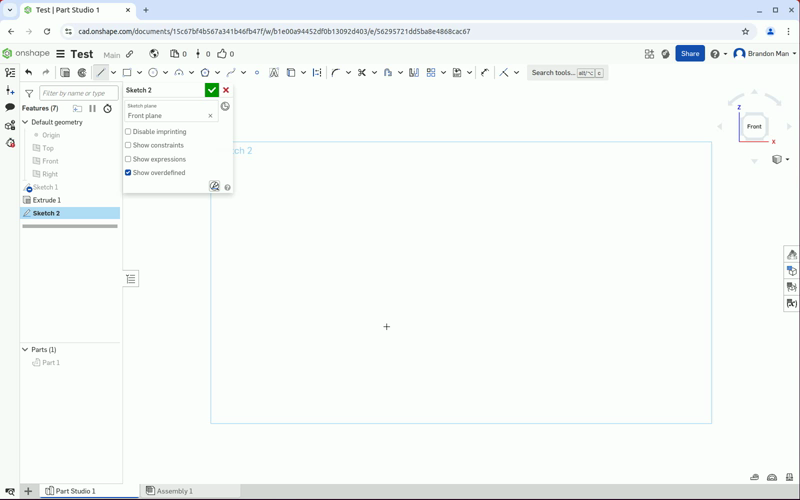
click(386, 326)
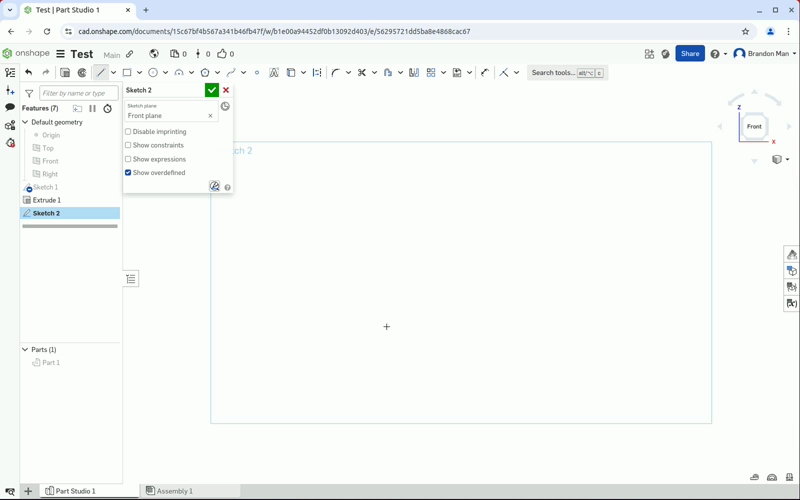
key_up(shift)
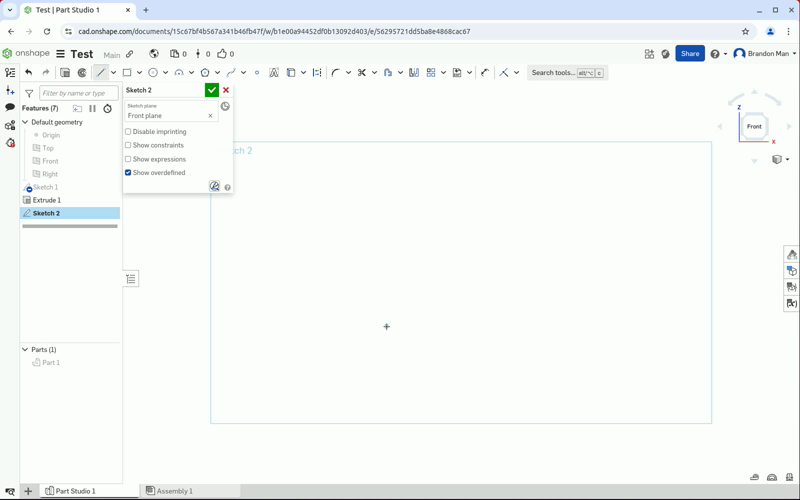
key_down(shift)
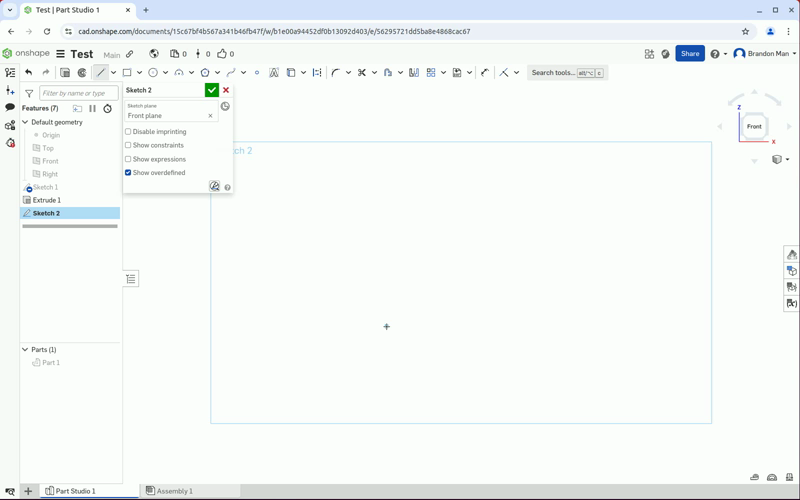
mouse_move(486, 326)
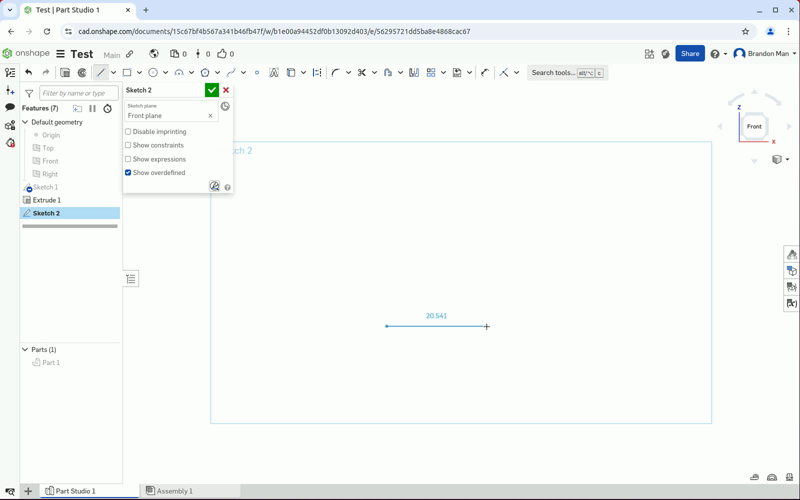
click(486, 326)
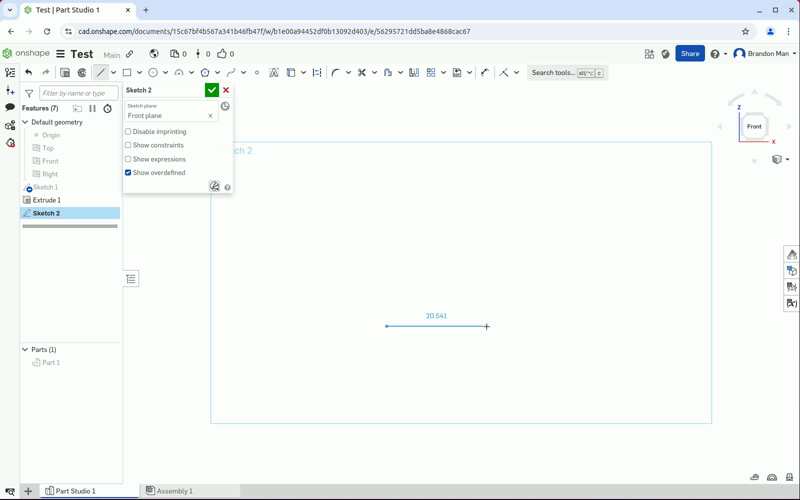
key_up(shift)
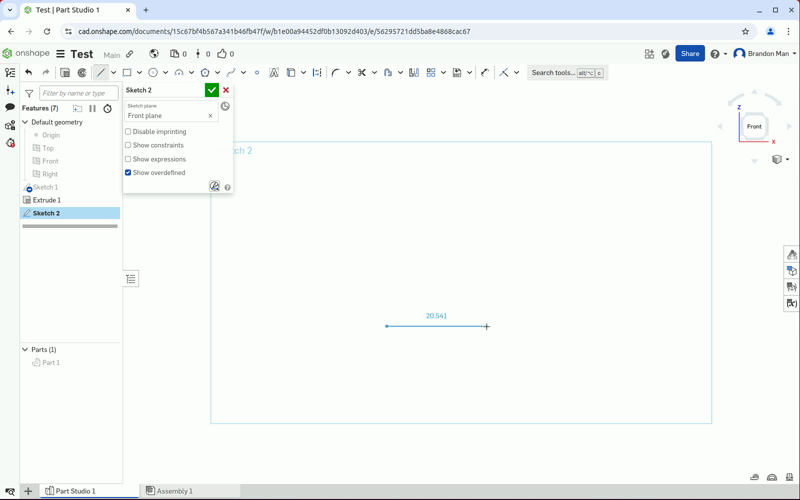
key_down(shift)
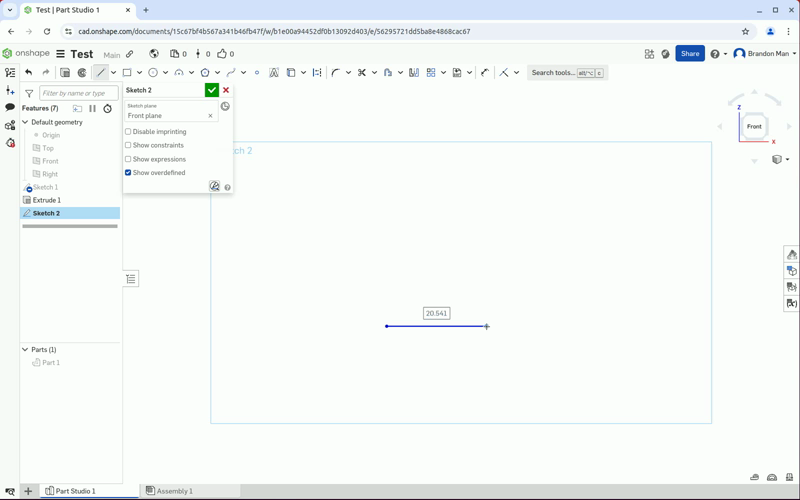
mouse_move(516, 326)
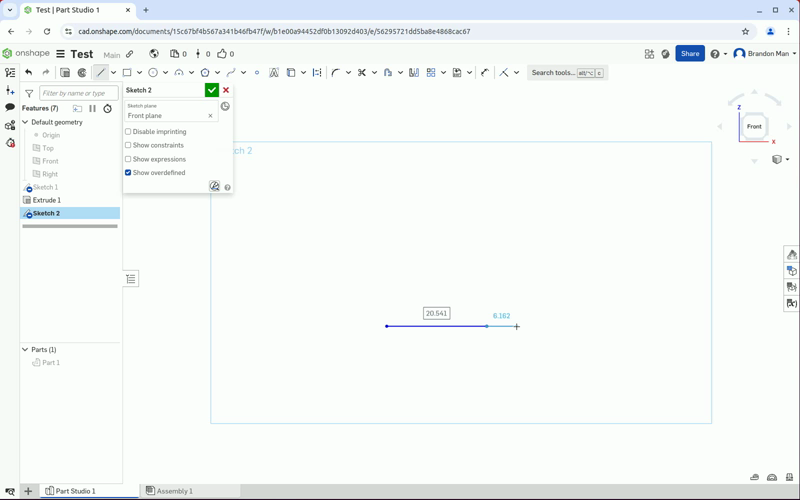
mouse_move(486, 295)
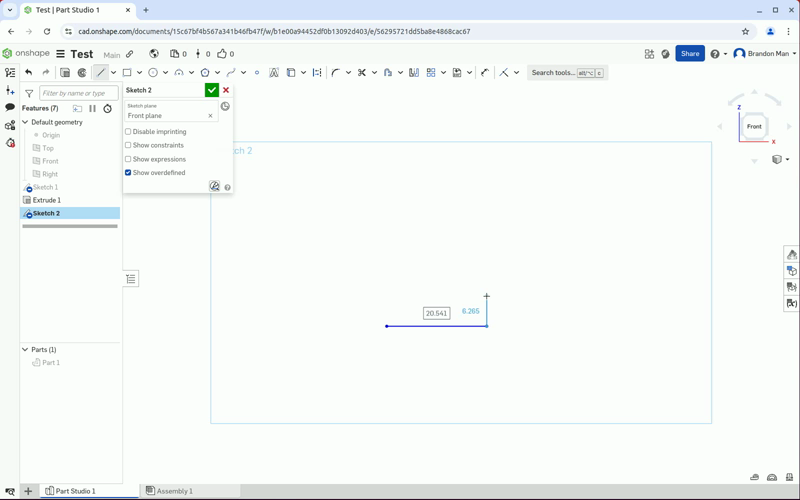
click(486, 295)
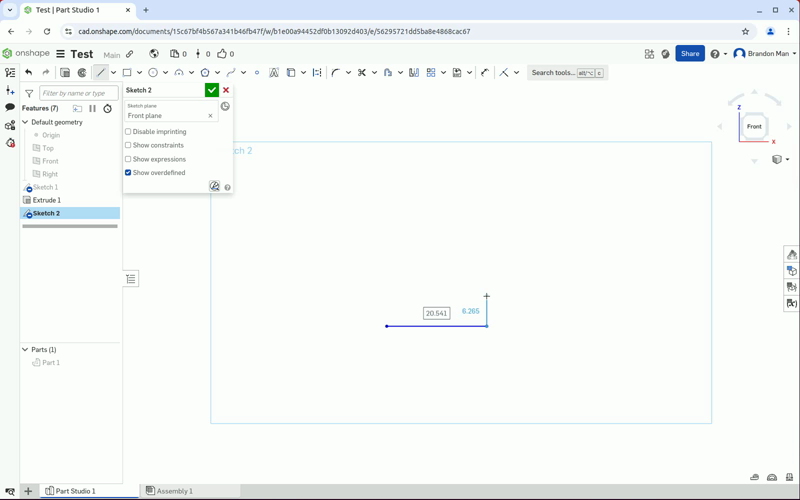
key_up(shift)
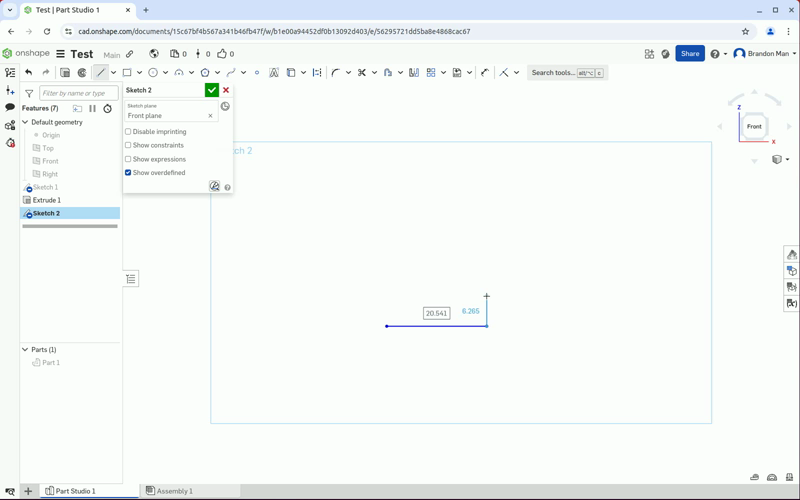
key_down(shift)
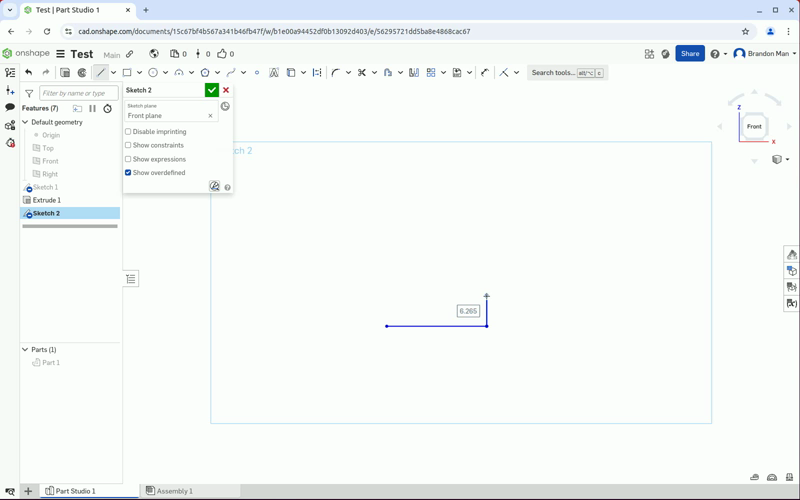
mouse_move(386, 295)
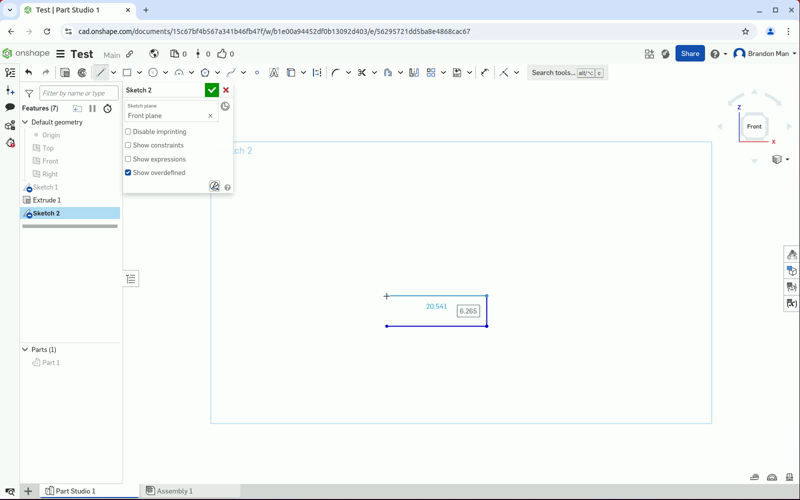
click(386, 295)
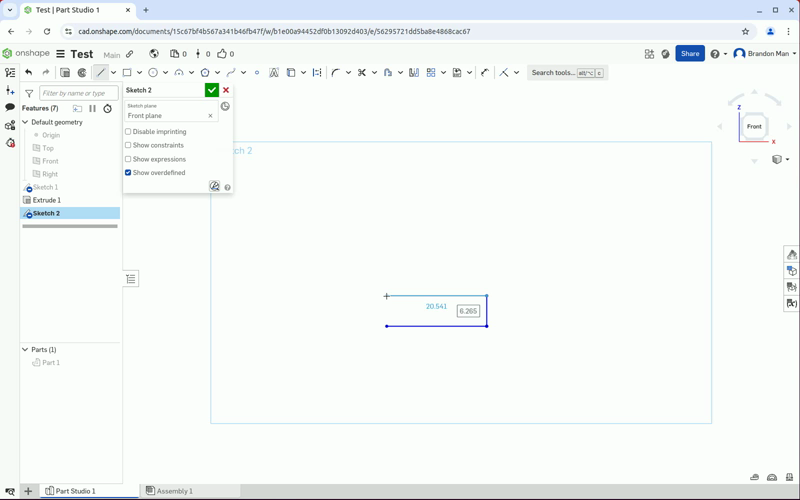
key_up(shift)
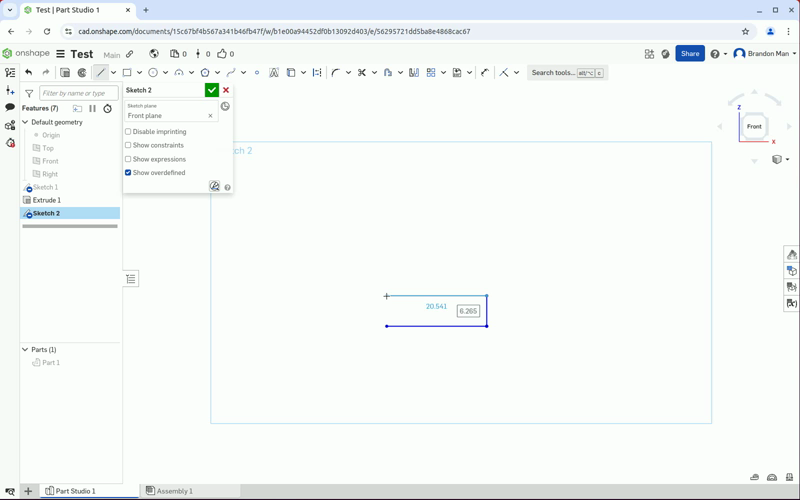
mouse_move(417, 295)
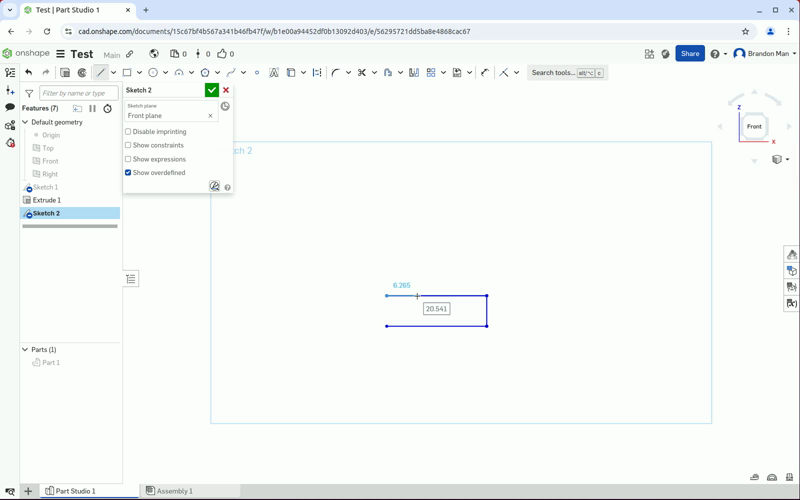
key_down(shift)
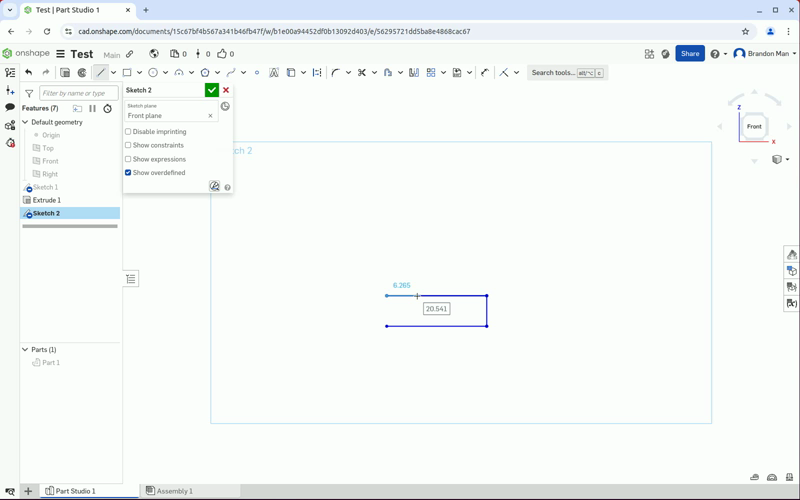
mouse_move(386, 326)
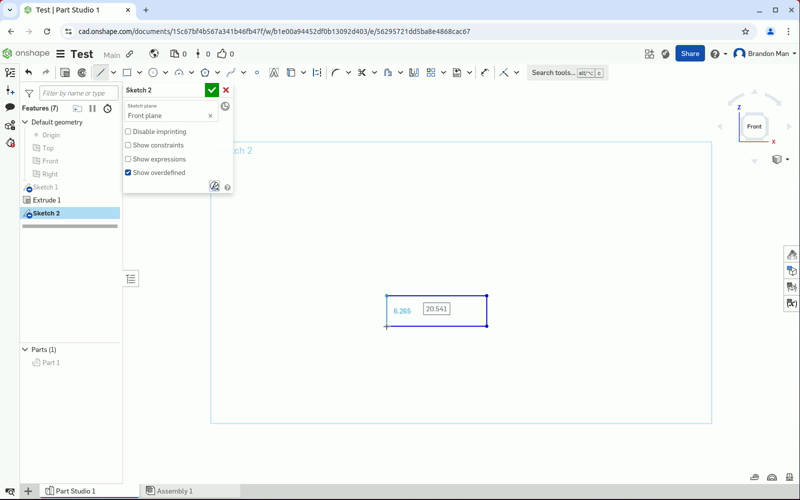
key_up(shift)
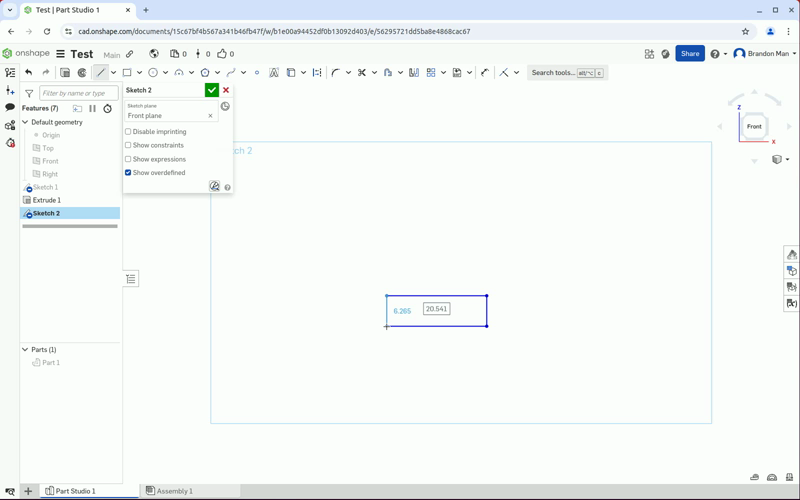
click(386, 326)
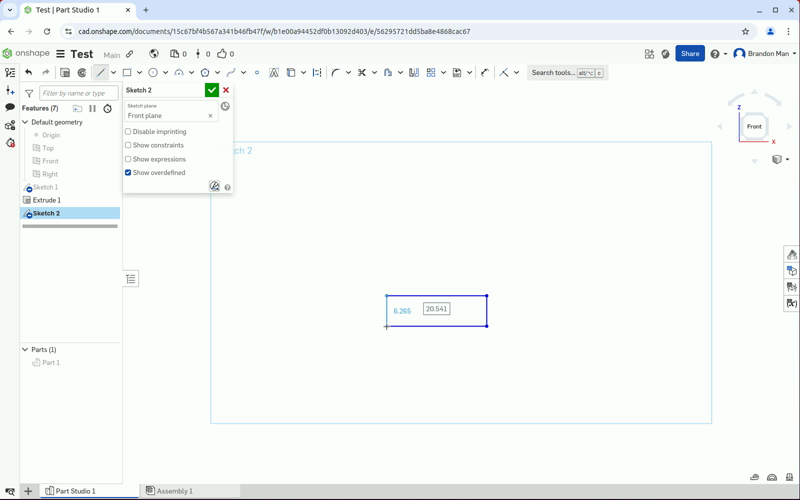
key(esc)
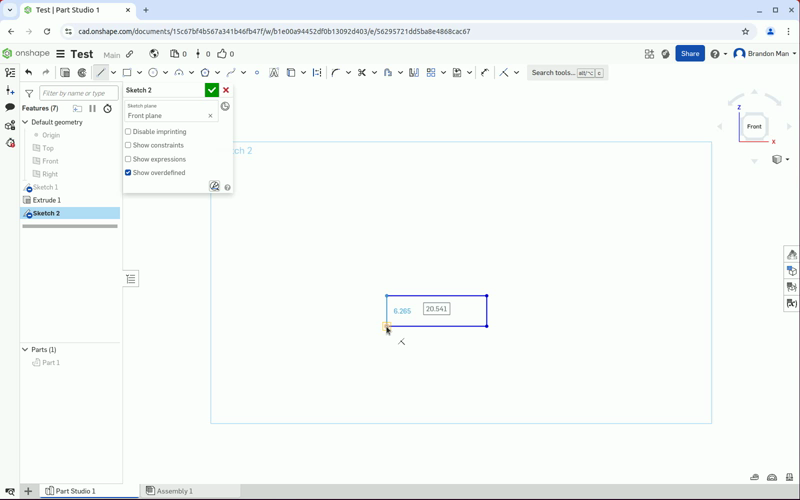
mouse_move(423, 316)
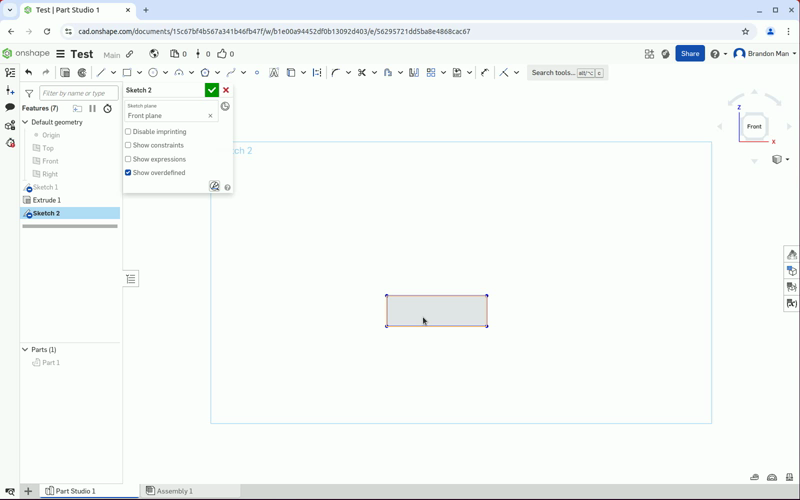
click(423, 316)
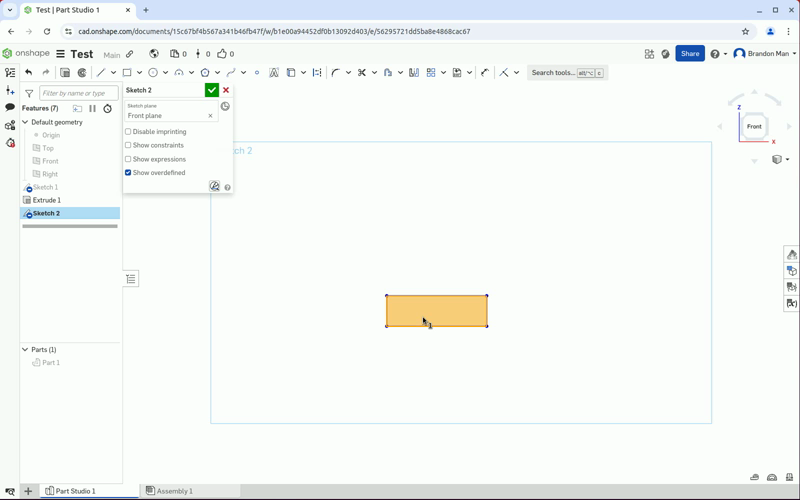
mouse_move(73, 352)
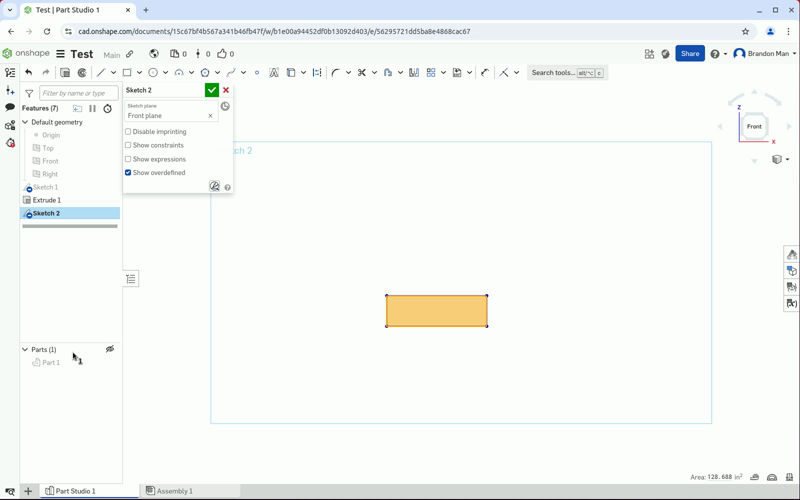
key(shift+y)
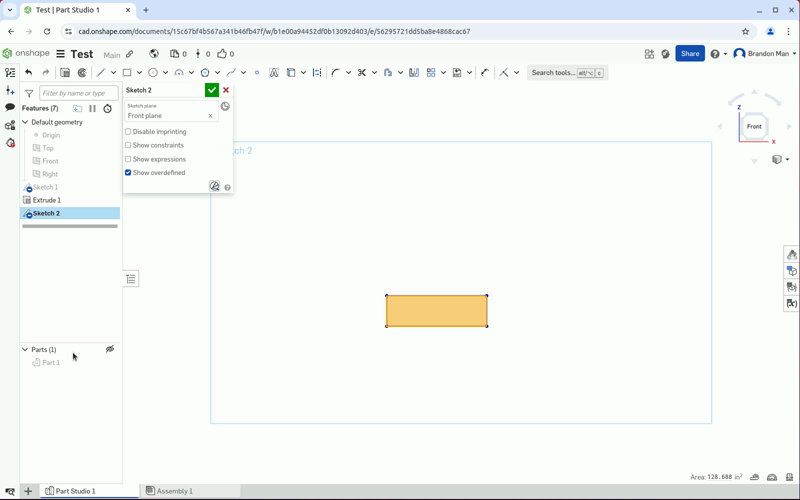
key(shift+e)
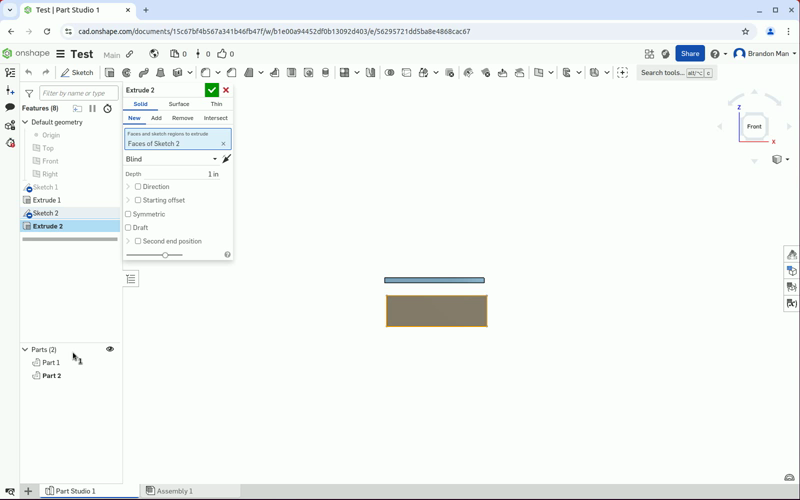
mouse_move(143, 106)
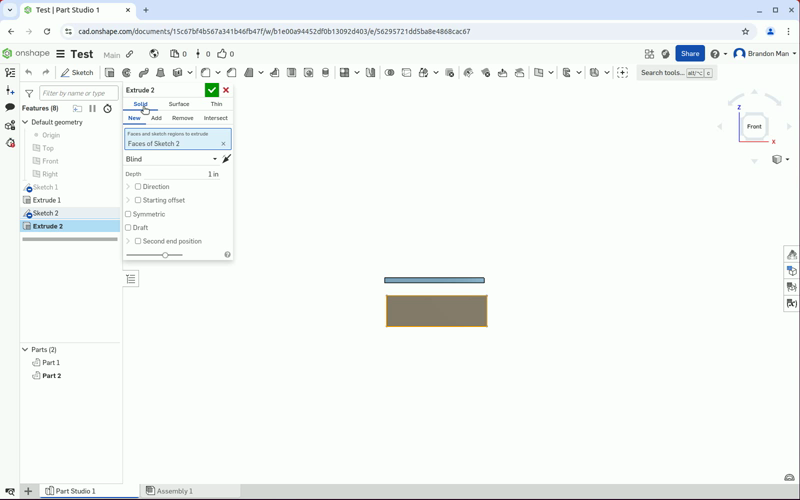
click(143, 106)
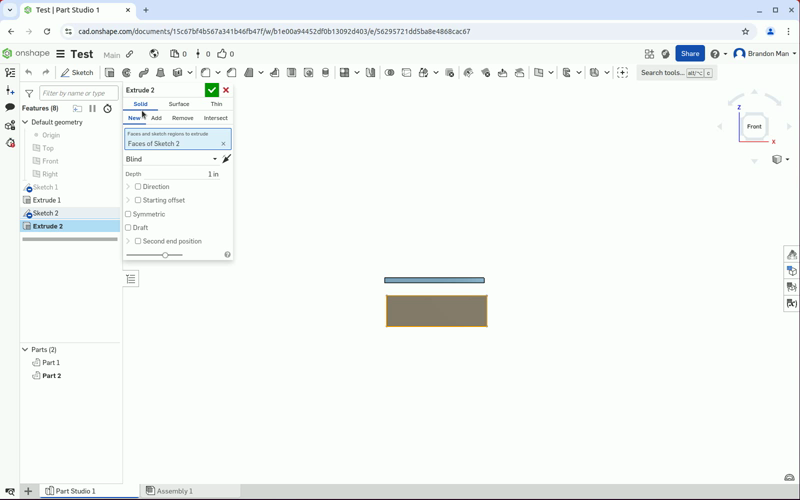
mouse_move(137, 120)
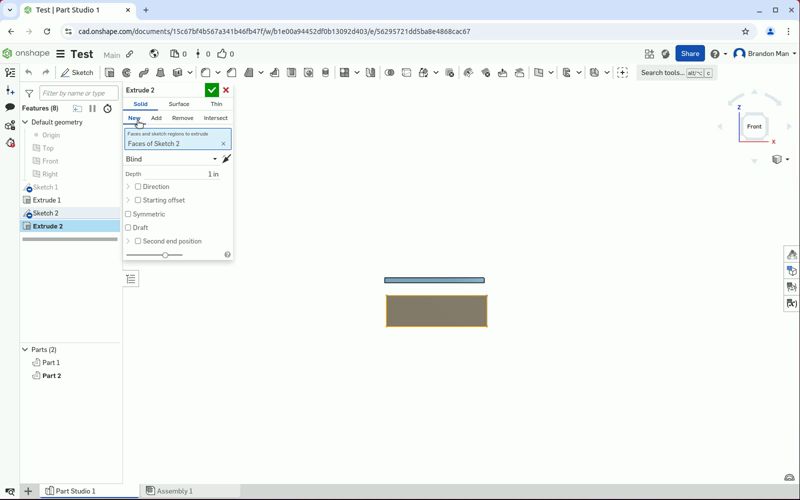
click(137, 120)
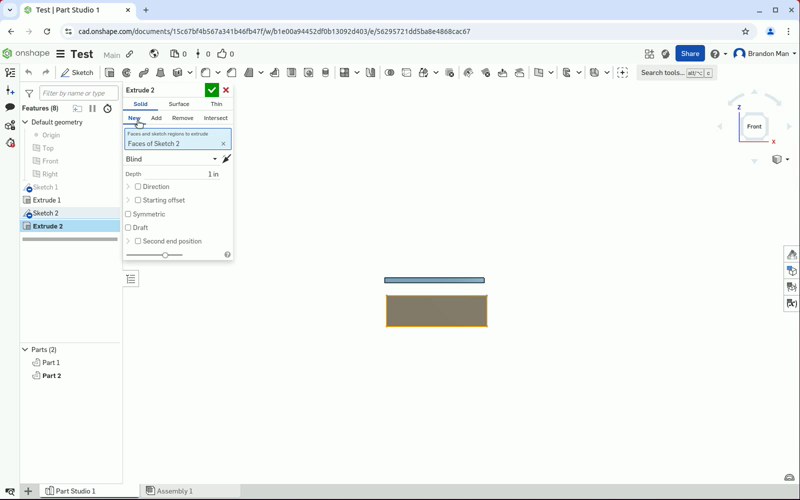
key(tab, 4)
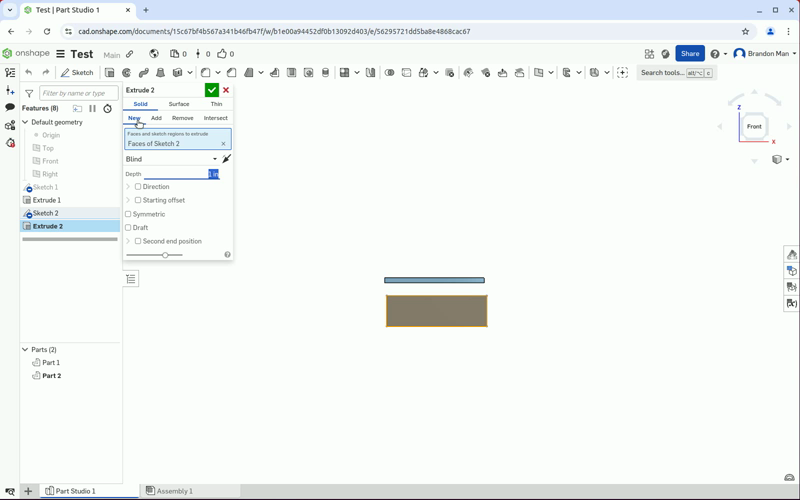
text(0.241)
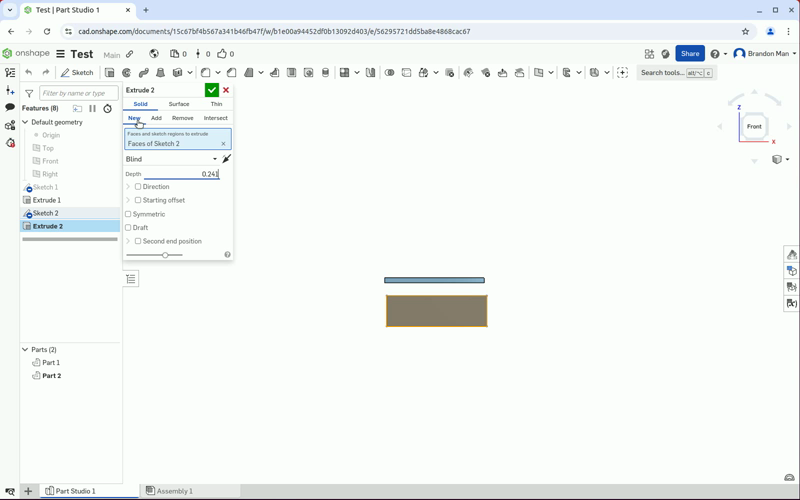
key(enter)
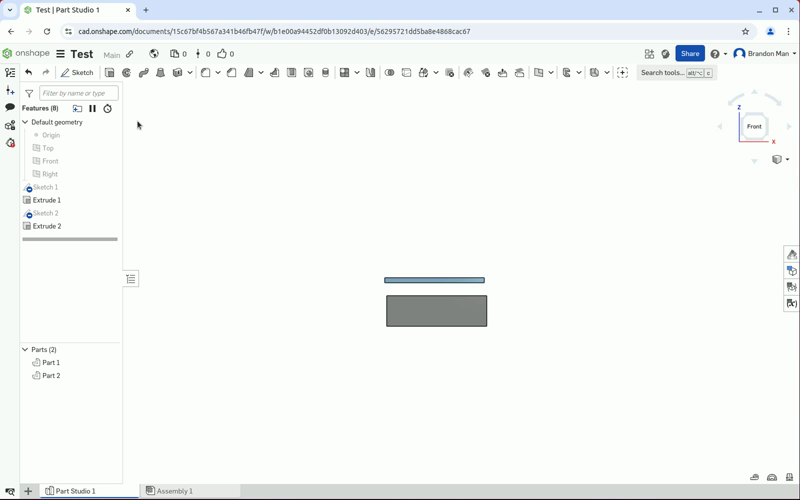
key(shift+h)
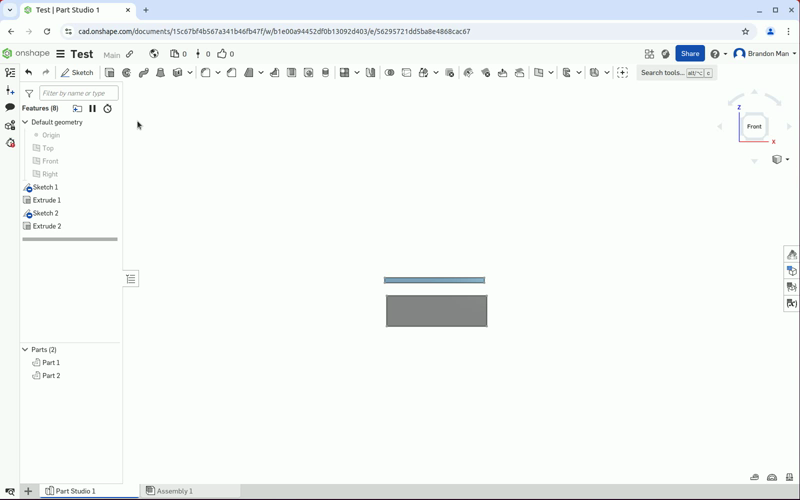
key(shift+h)
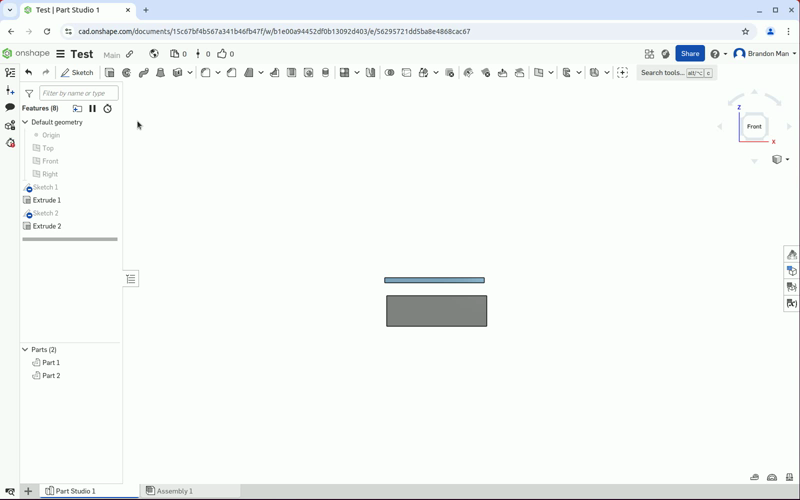
mouse_move(73, 189)
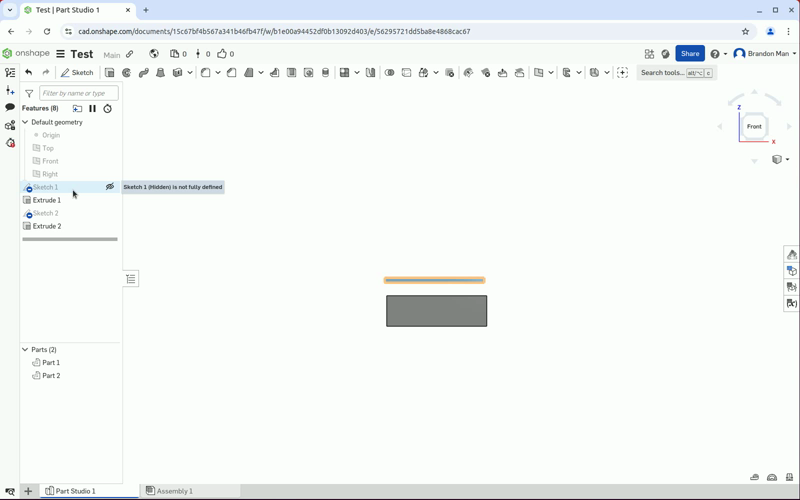
click(73, 189)
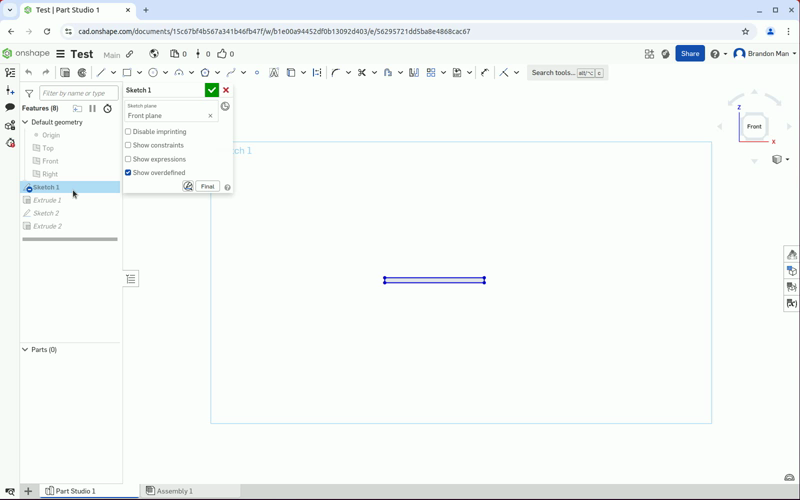
mouse_move(229, 92)
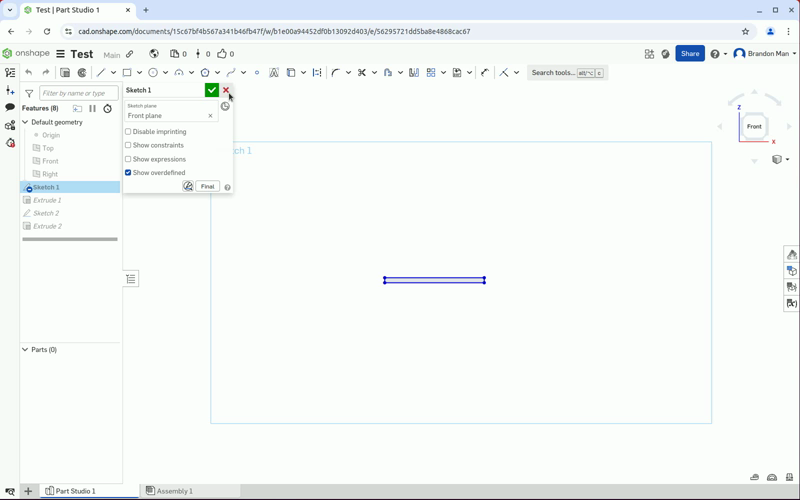
click(229, 92)
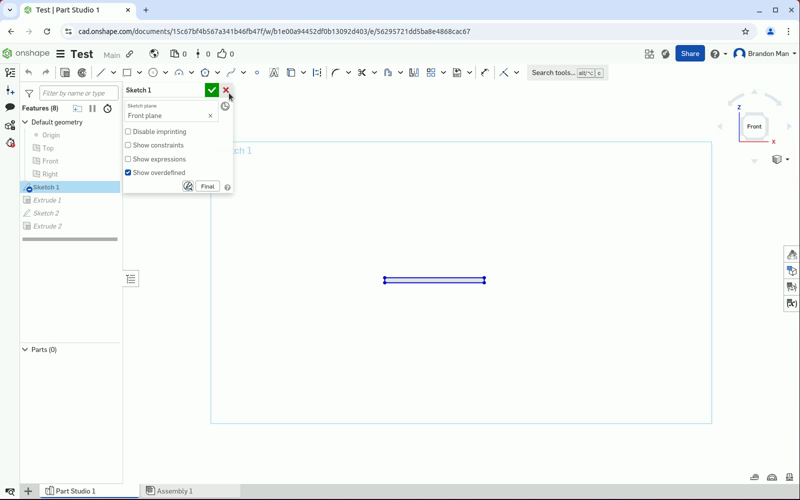
key(shift+s)
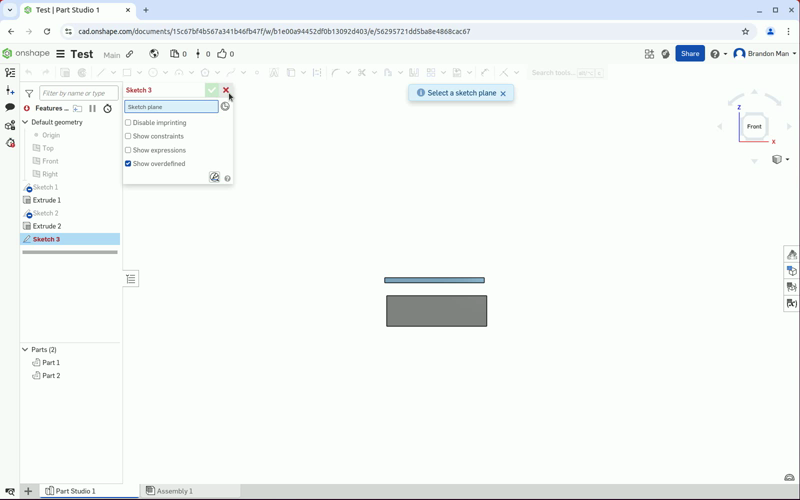
mouse_move(73, 163)
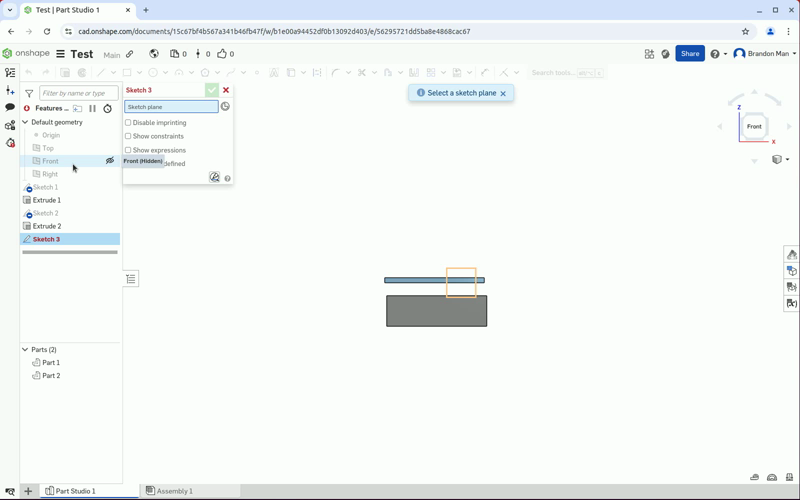
click(73, 163)
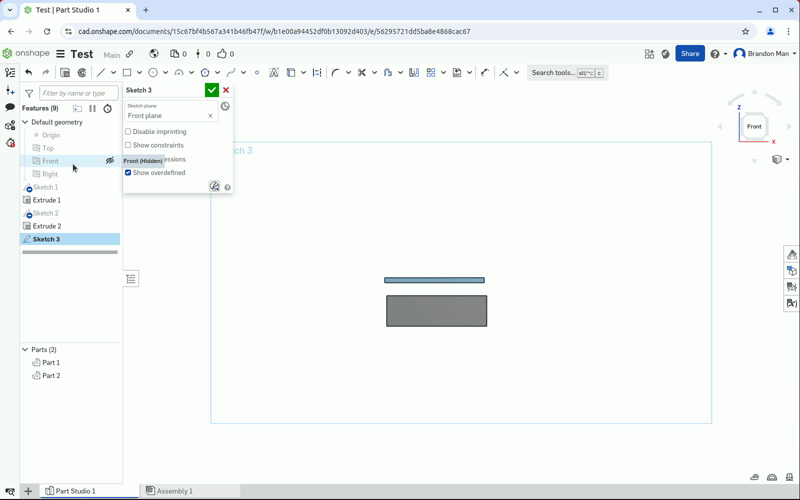
mouse_move(73, 352)
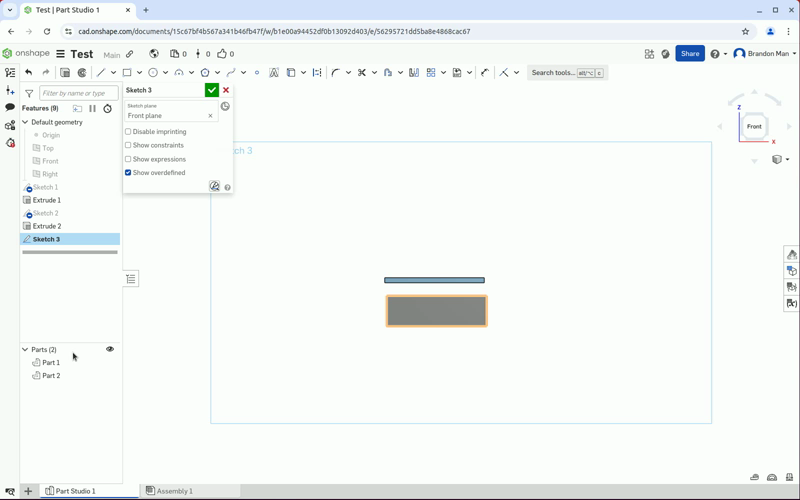
key(y)
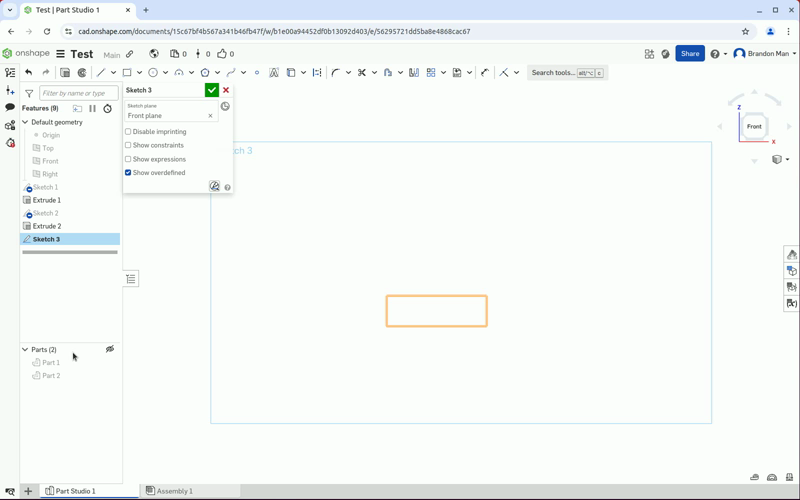
key(l)
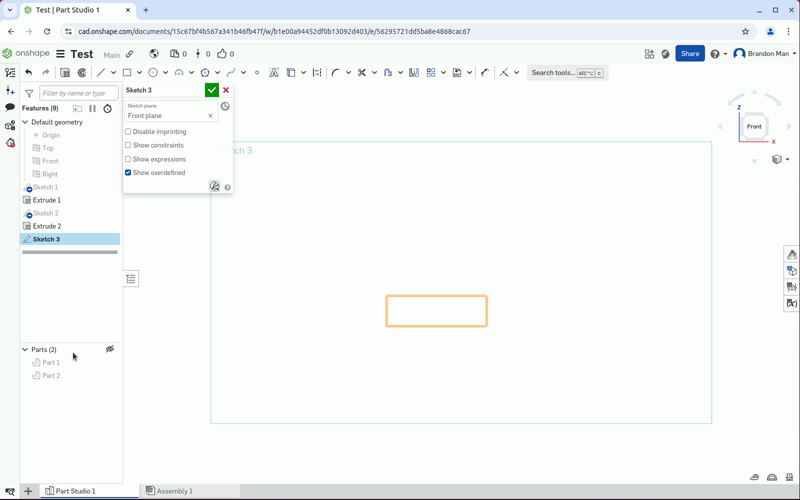
key_down(shift)
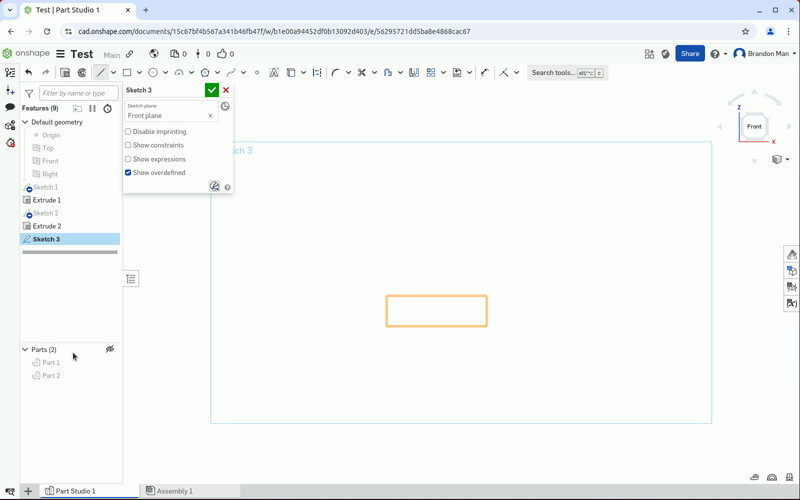
mouse_move(386, 391)
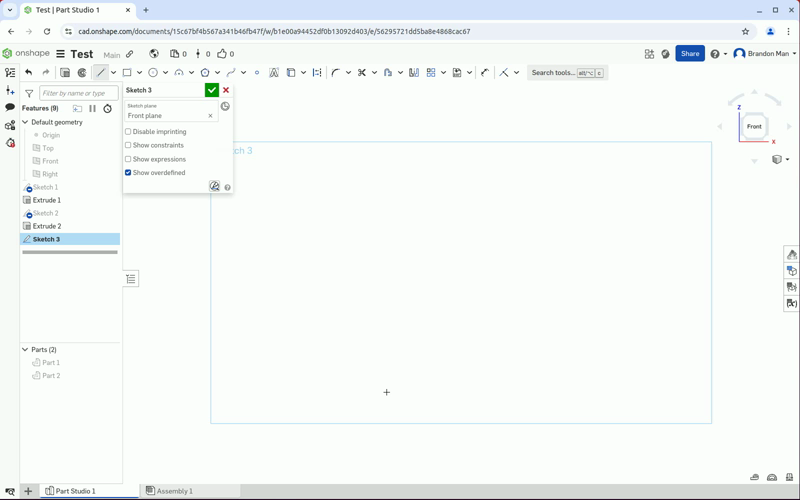
click(386, 391)
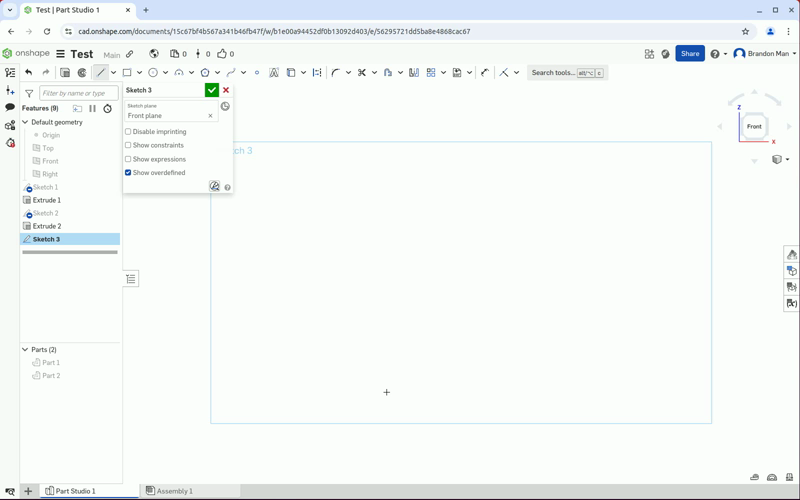
key_up(shift)
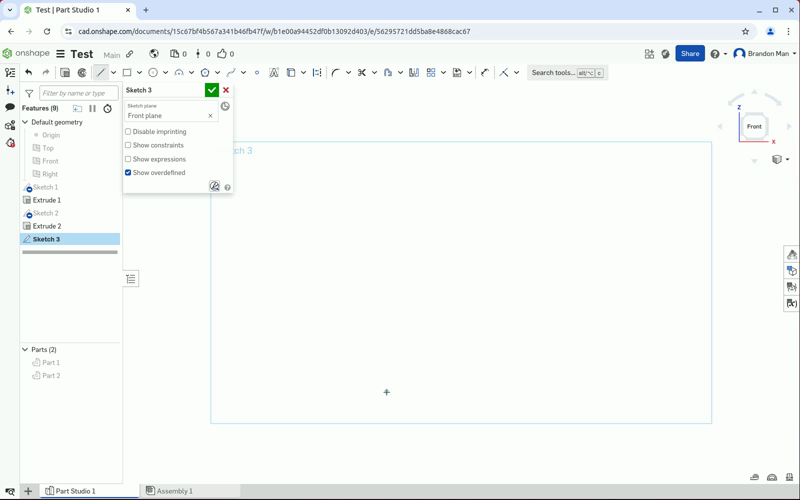
key_down(shift)
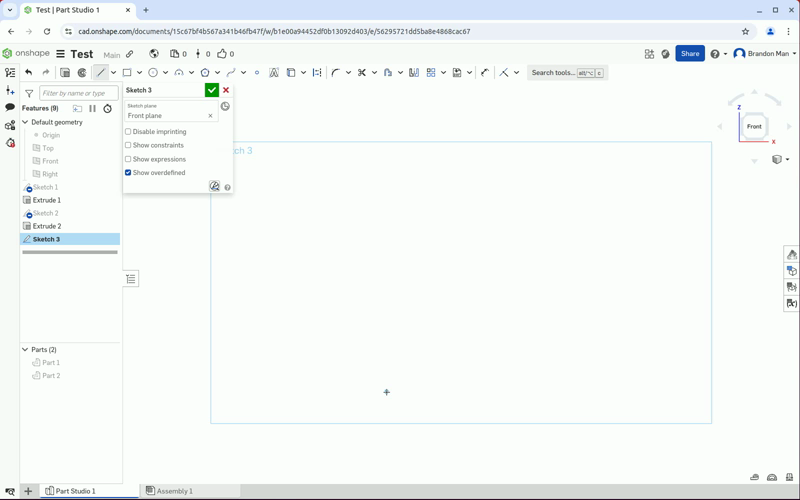
mouse_move(417, 391)
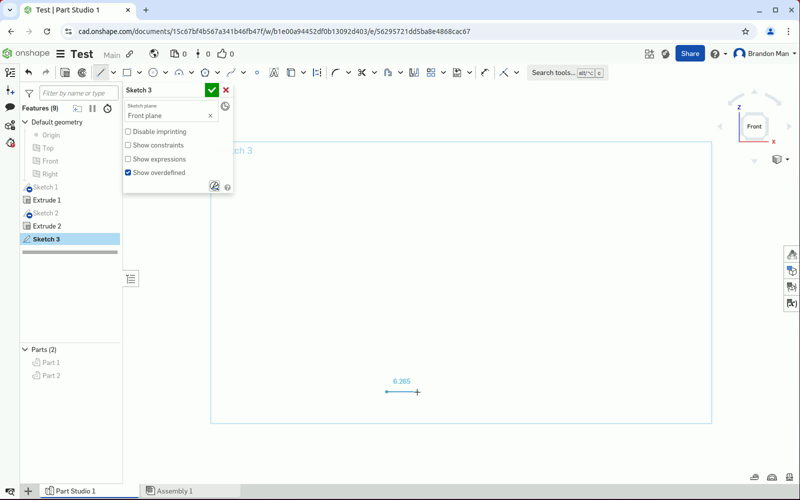
mouse_move(417, 391)
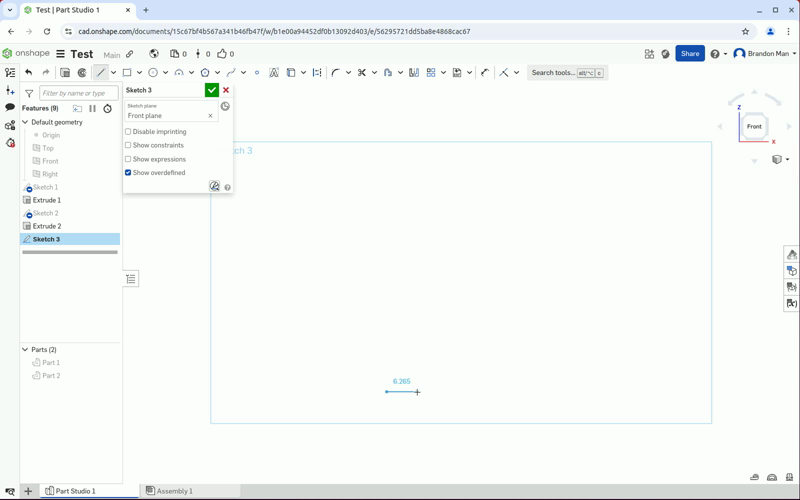
click(417, 391)
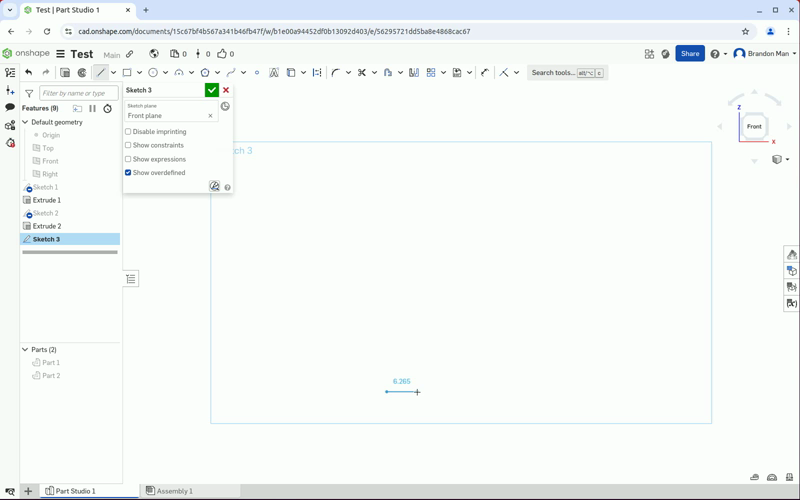
key_up(shift)
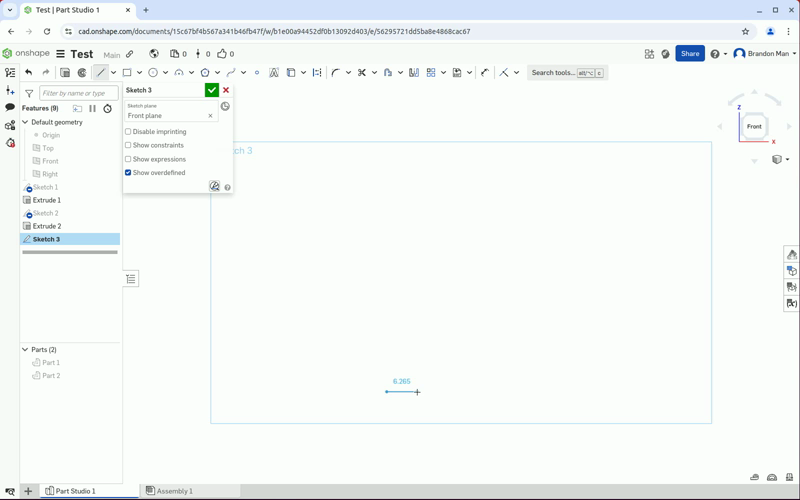
key_down(shift)
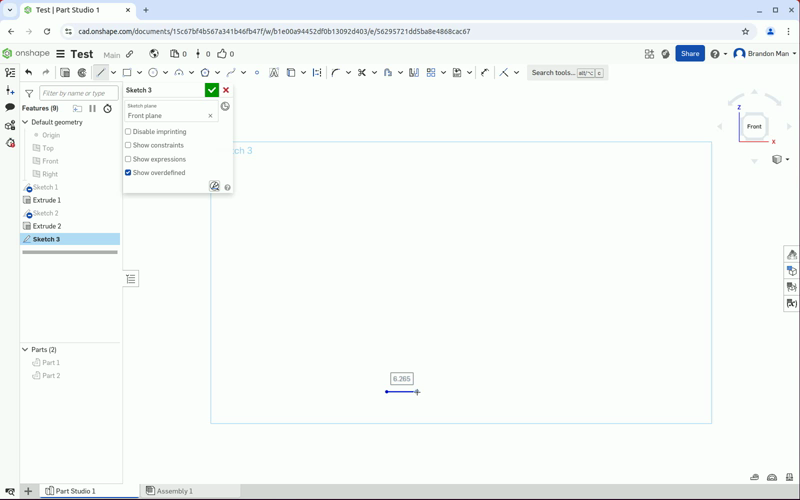
mouse_move(447, 391)
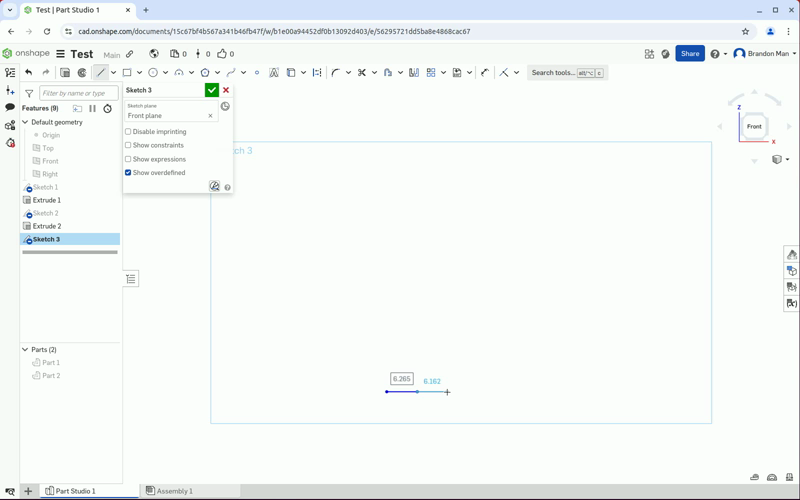
mouse_move(417, 343)
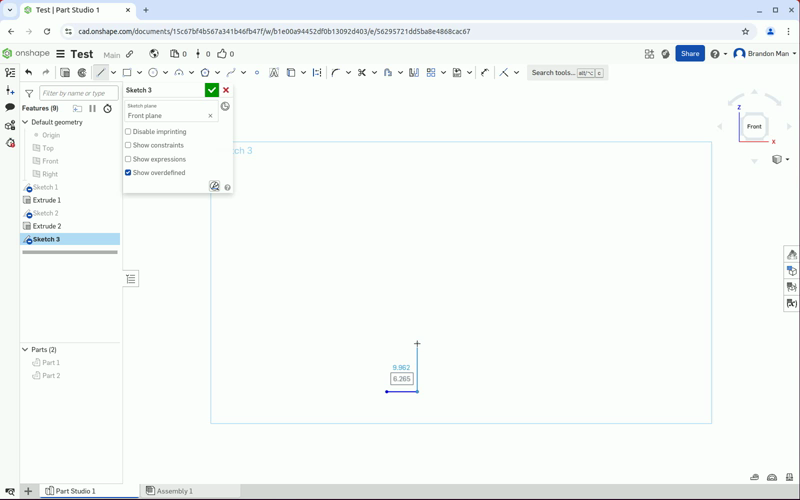
click(417, 343)
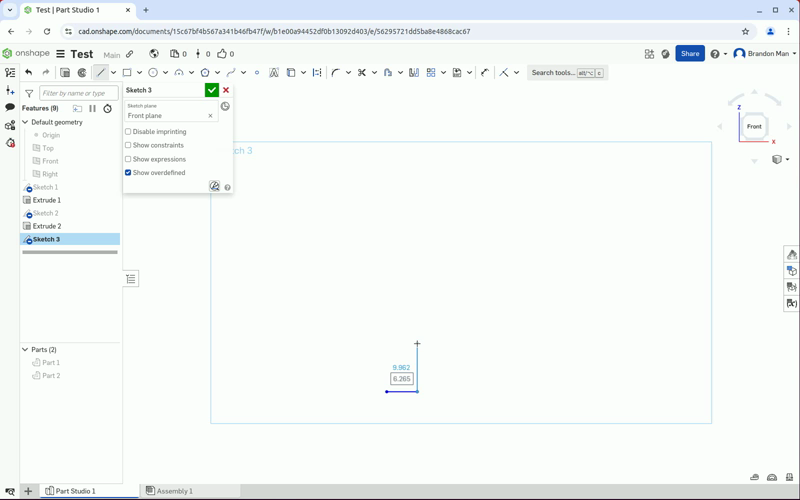
key_up(shift)
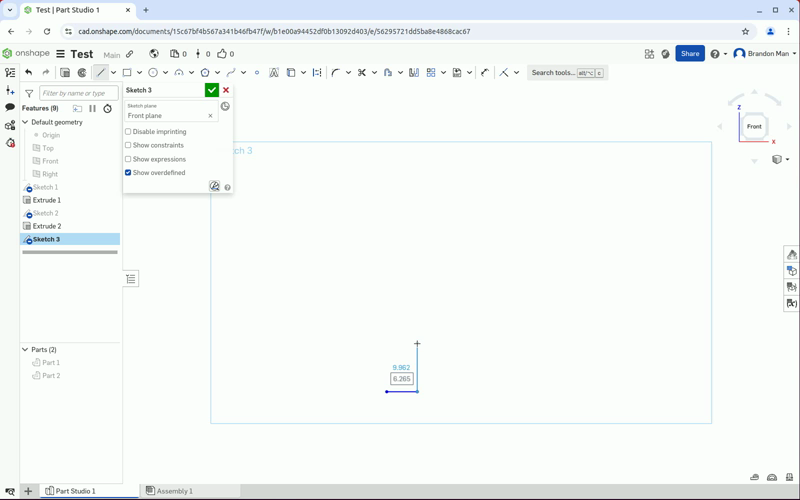
key_down(shift)
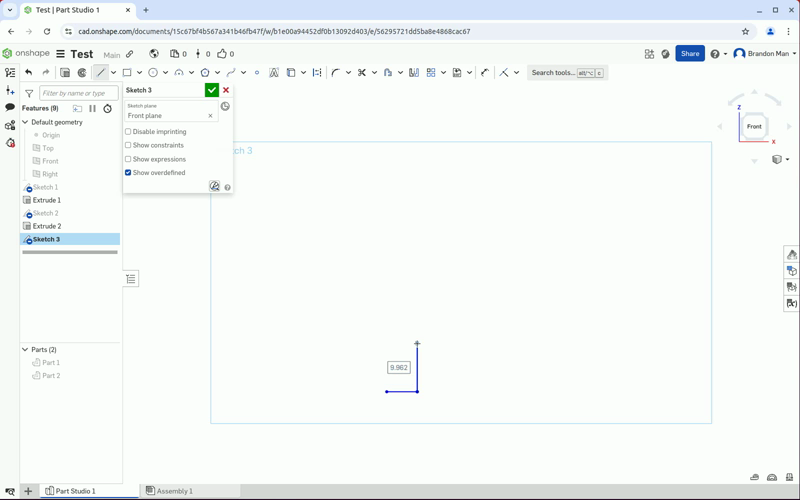
mouse_move(447, 343)
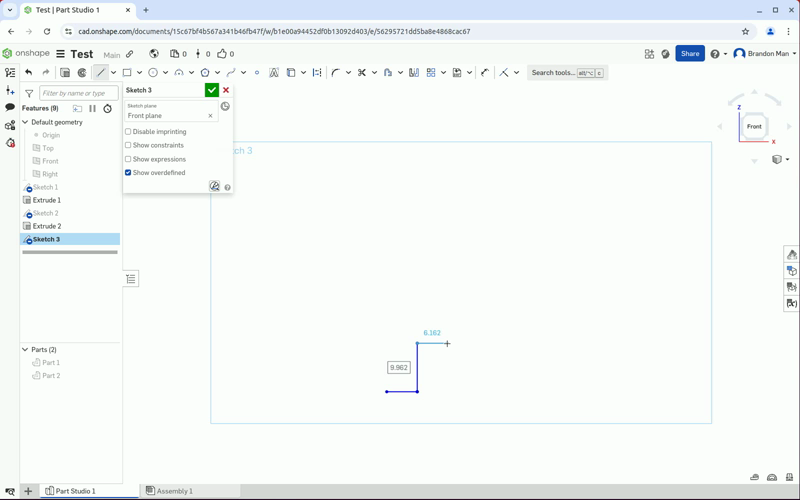
mouse_move(386, 343)
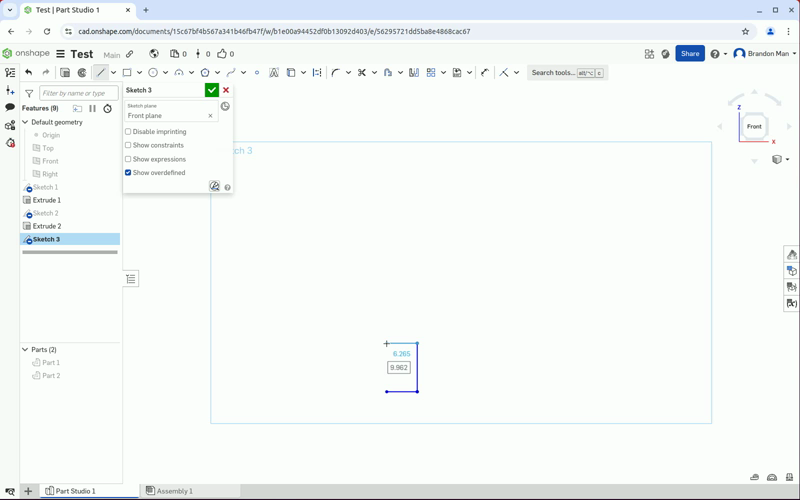
click(386, 343)
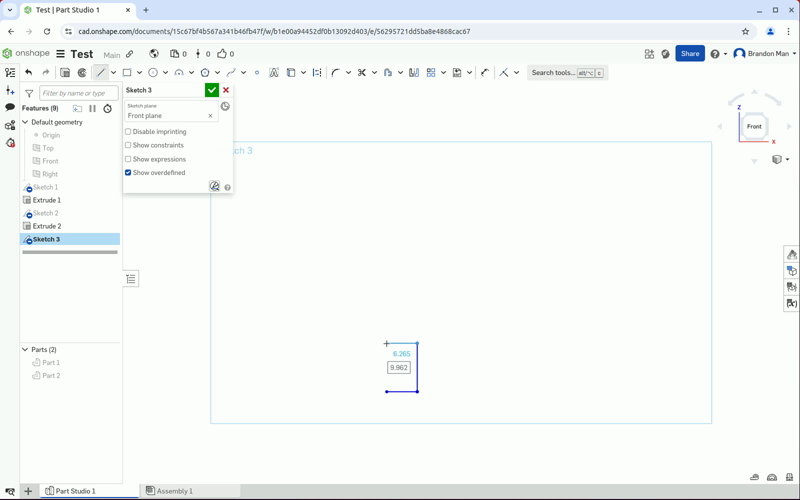
key_up(shift)
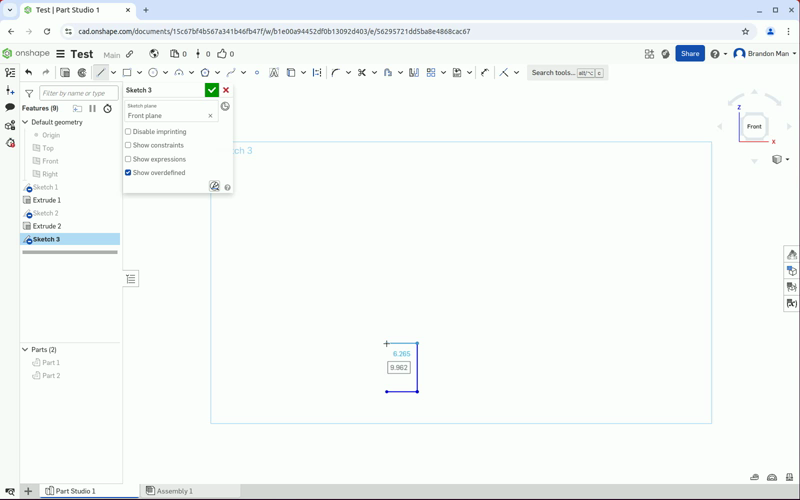
mouse_move(417, 343)
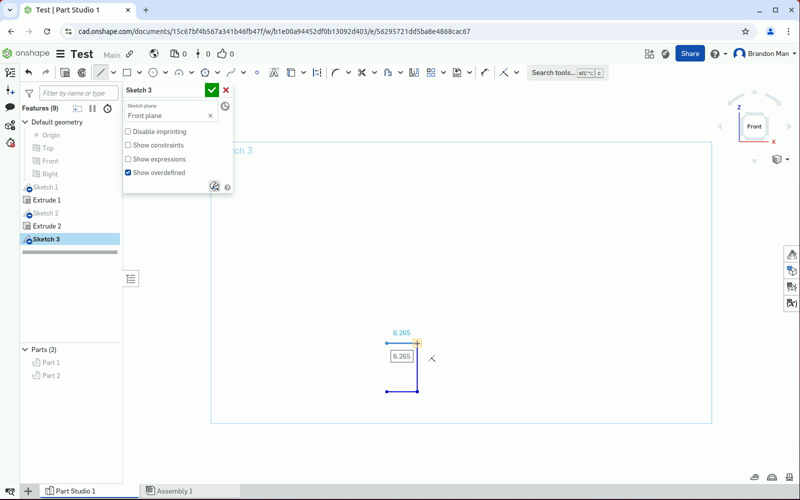
key_down(shift)
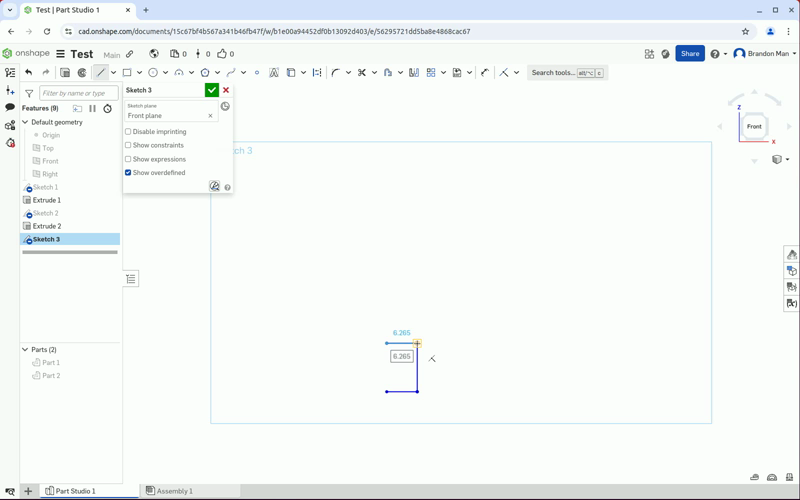
mouse_move(386, 391)
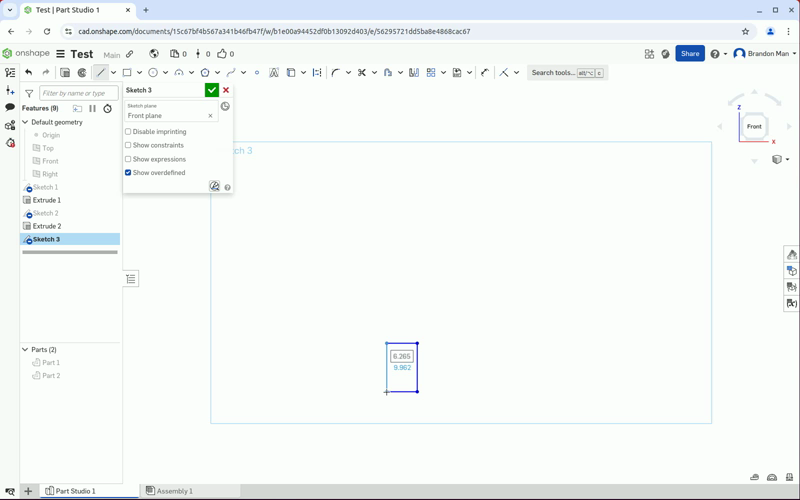
key_up(shift)
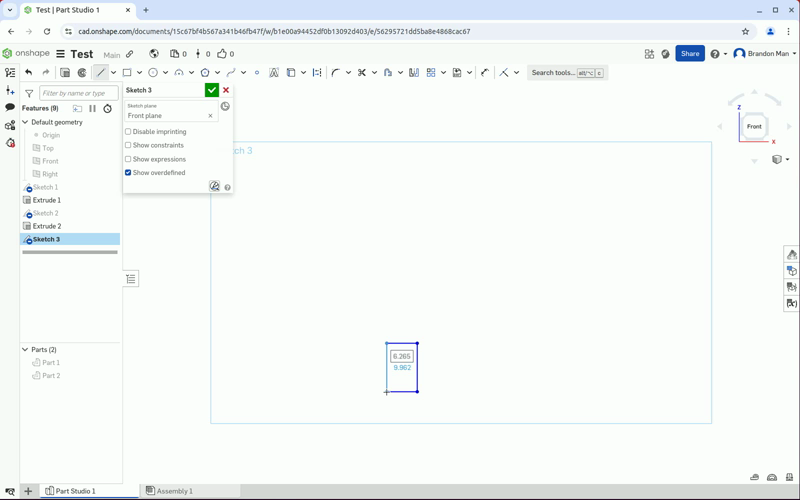
click(386, 391)
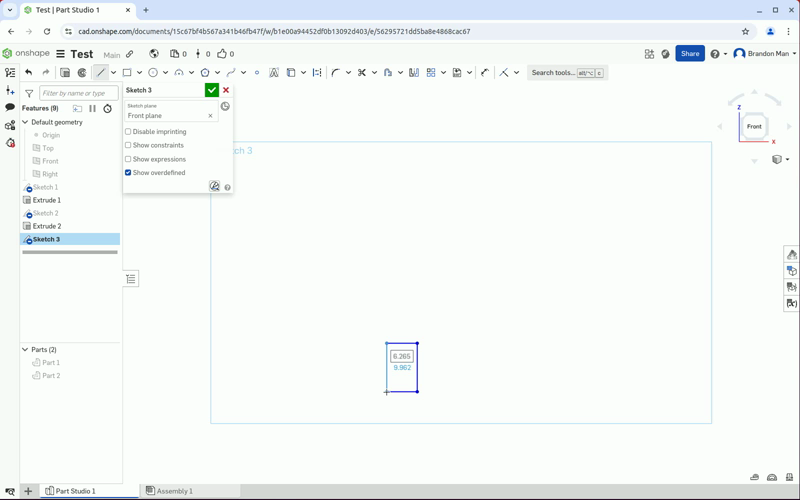
key(esc)
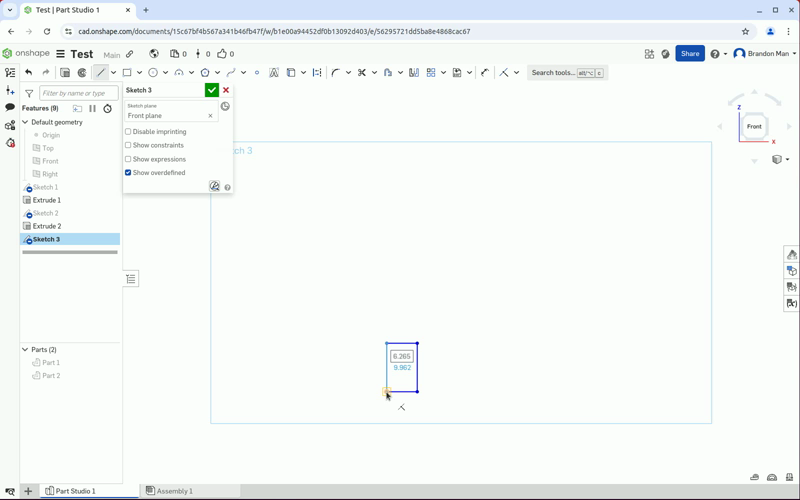
mouse_move(398, 345)
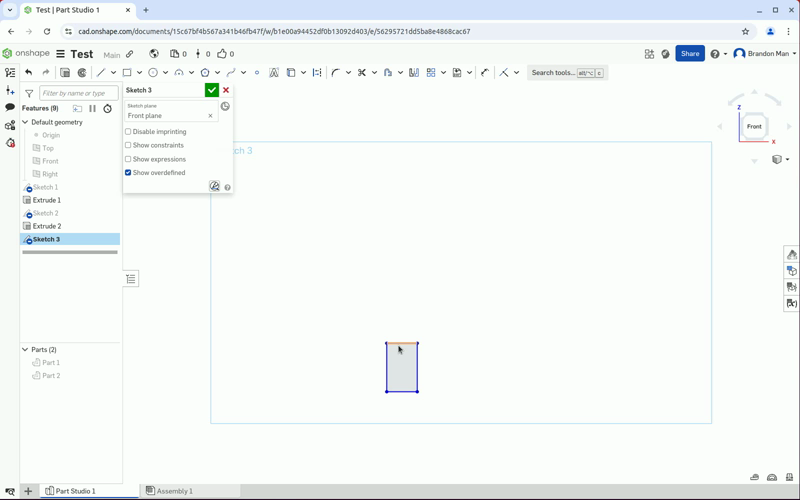
scroll(6)
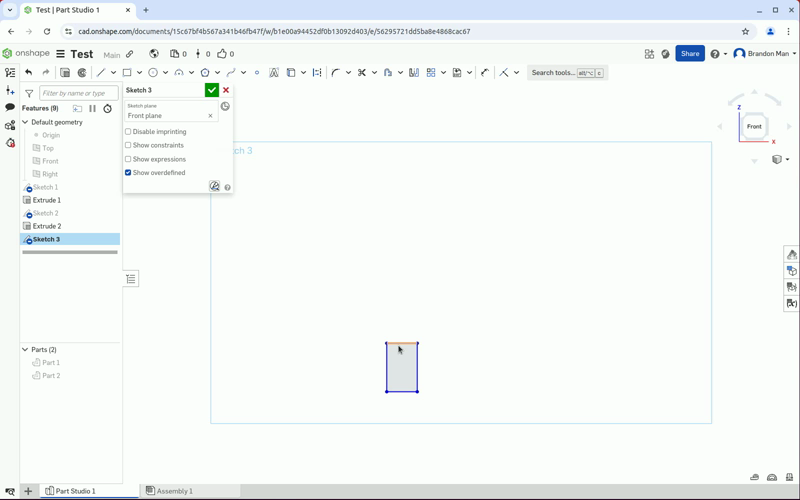
scroll(6)
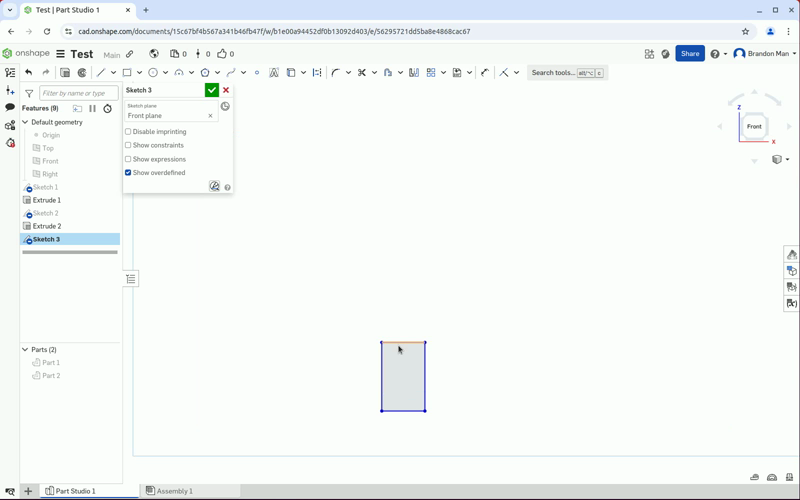
scroll(6)
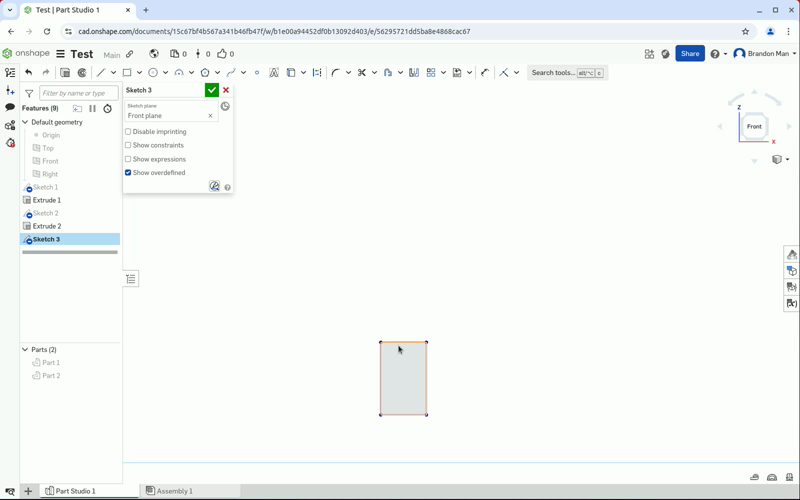
scroll(6)
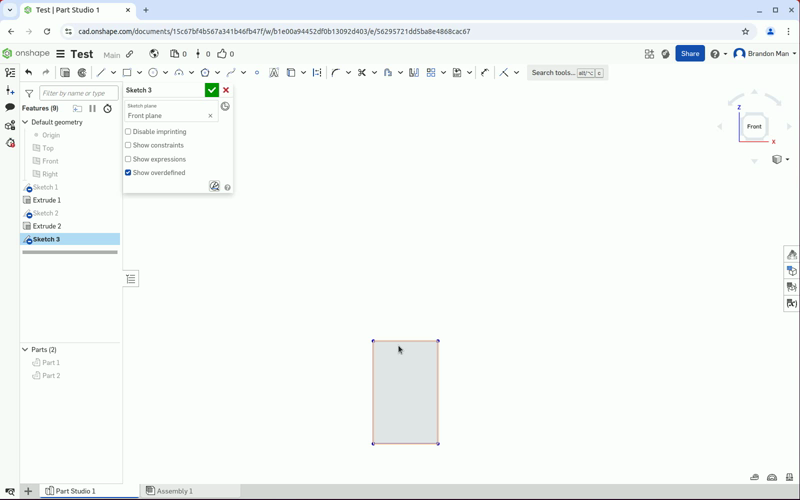
scroll(6)
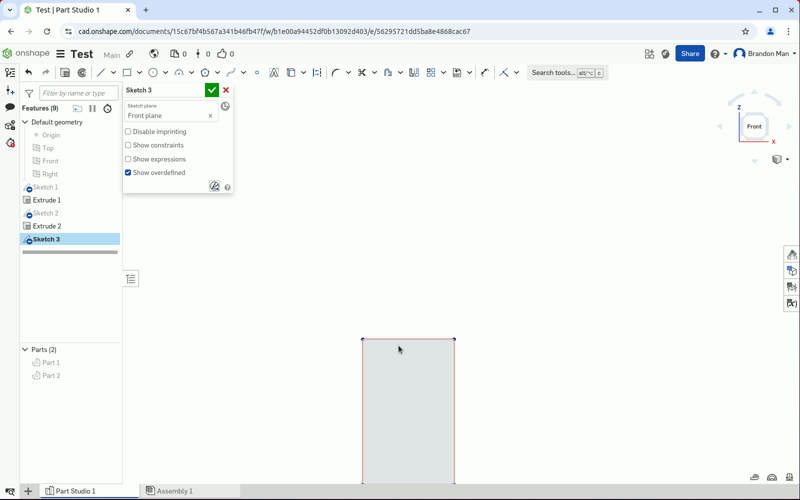
scroll(6)
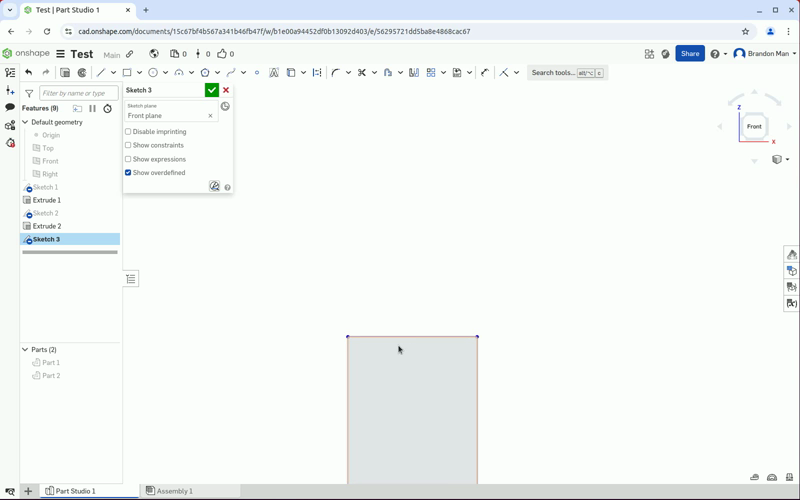
scroll(6)
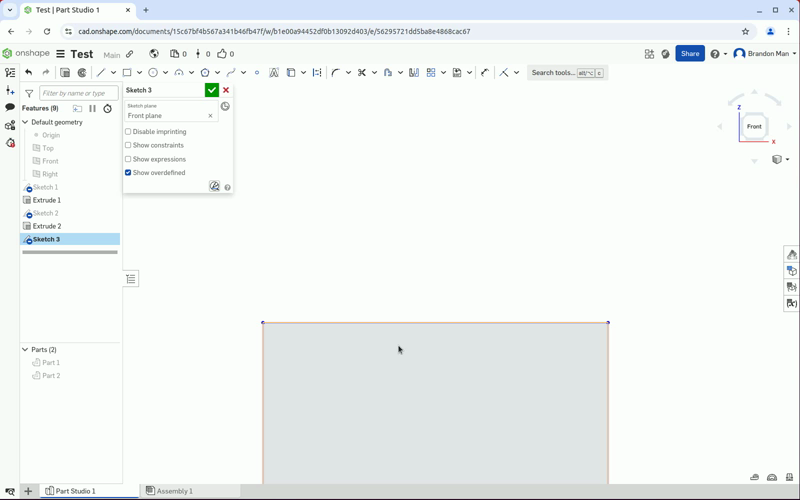
click(398, 345)
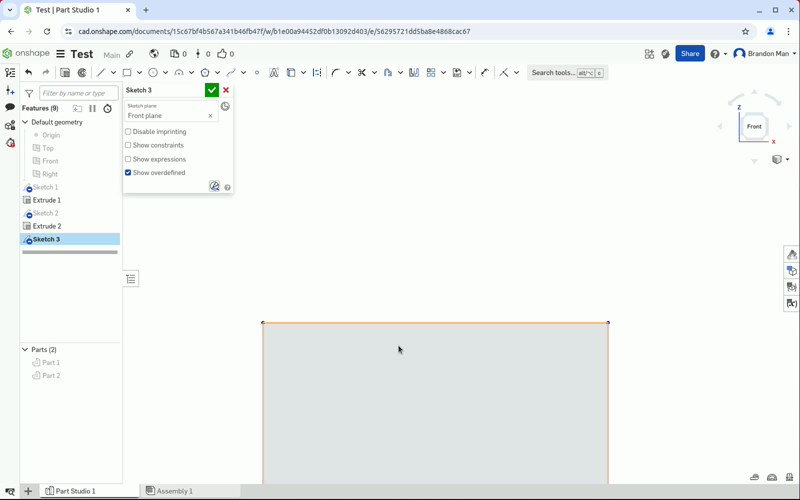
scroll(-6)
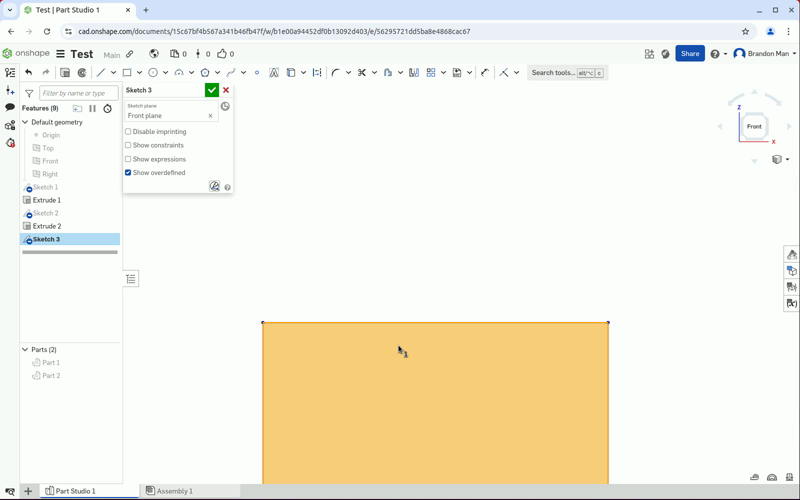
scroll(-6)
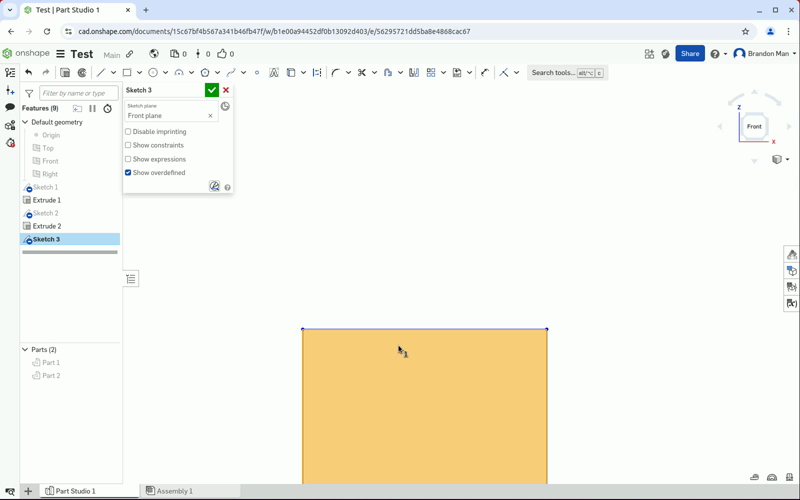
scroll(-6)
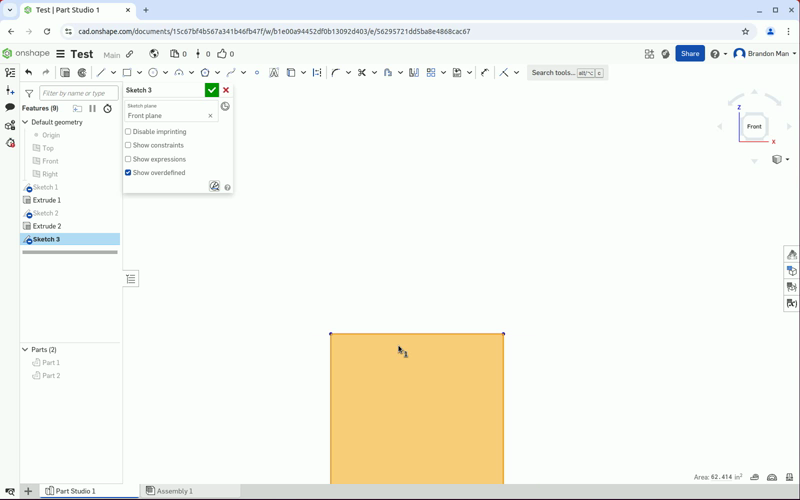
scroll(-6)
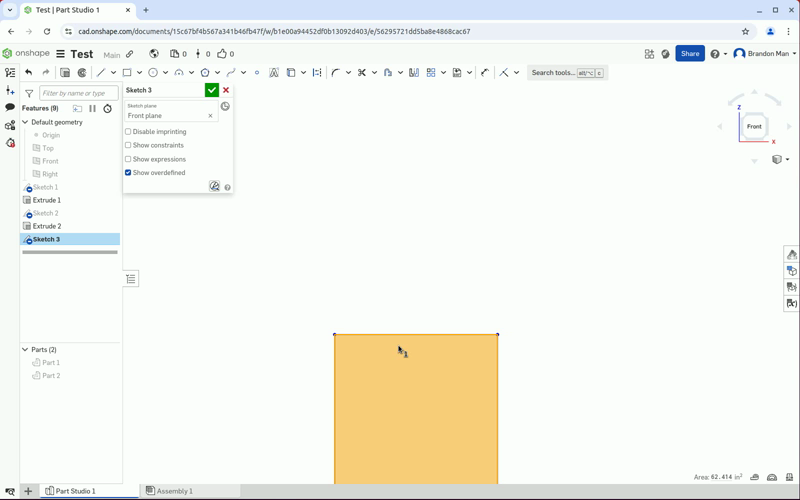
scroll(-6)
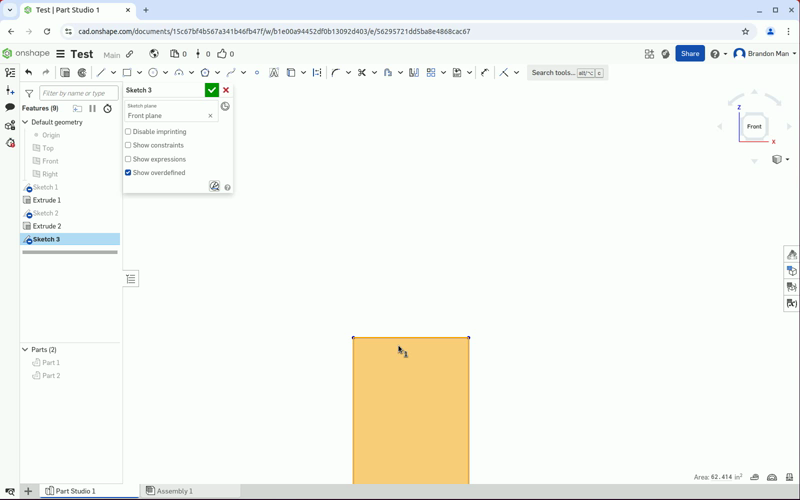
scroll(-6)
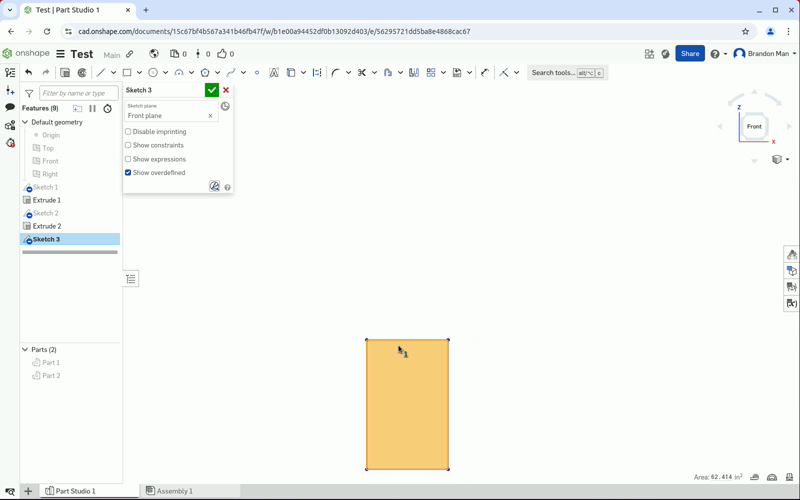
scroll(-6)
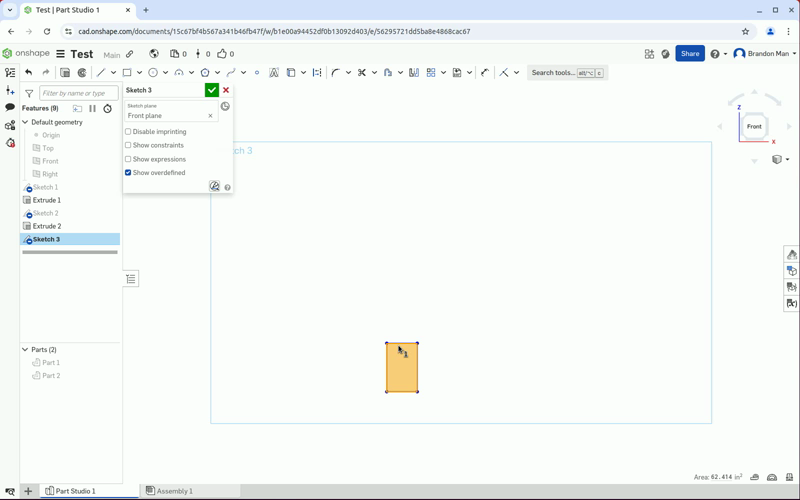
mouse_move(73, 352)
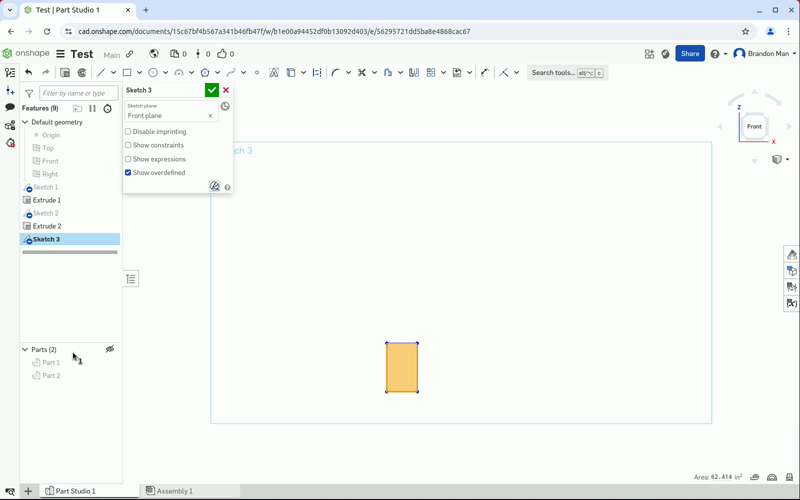
key(shift+y)
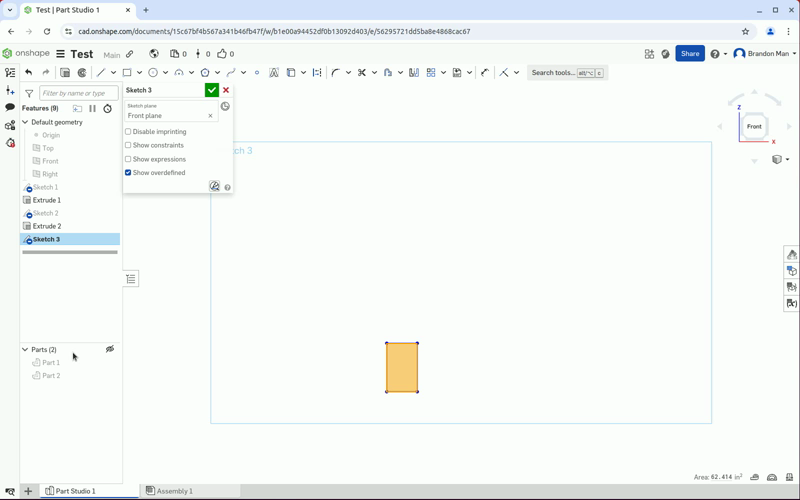
key(shift+e)
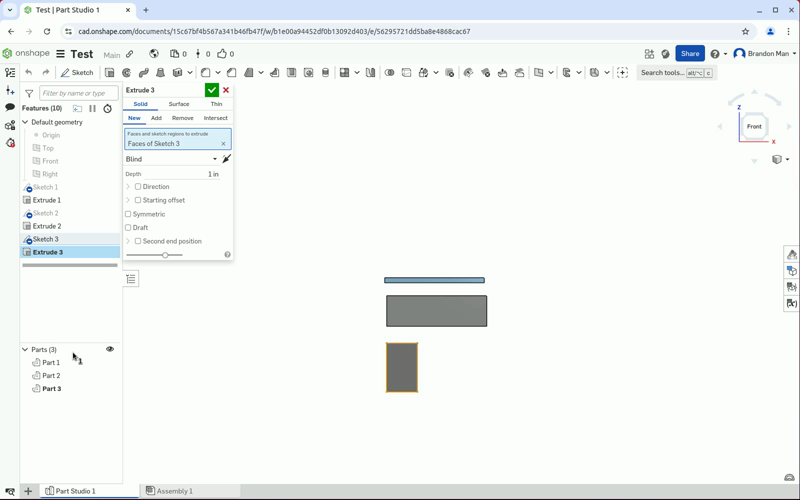
mouse_move(143, 106)
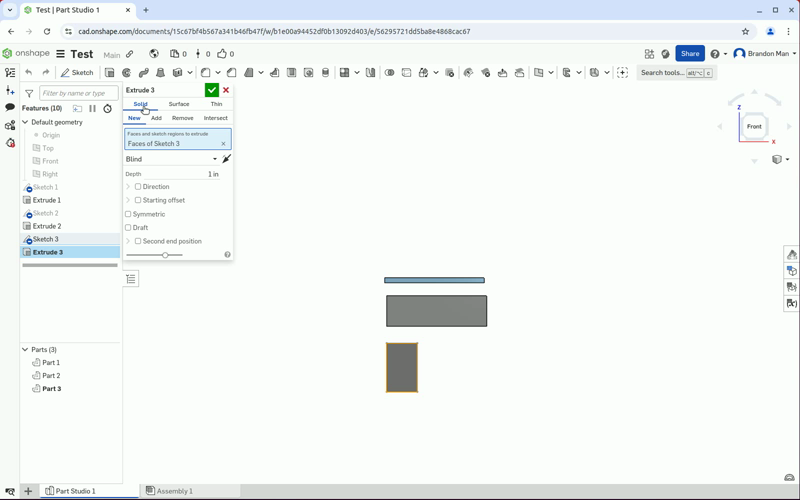
click(143, 106)
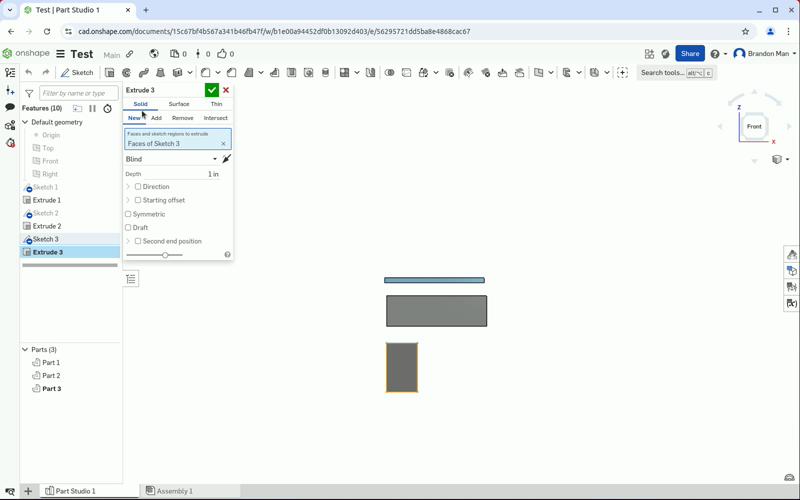
mouse_move(137, 120)
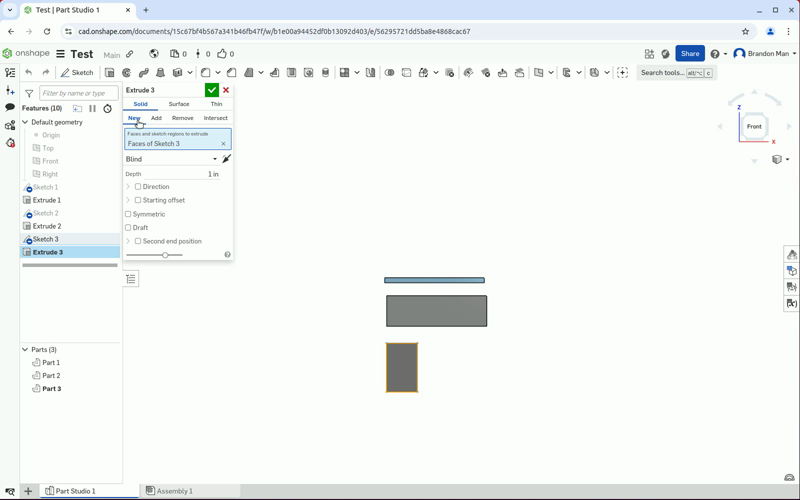
click(137, 120)
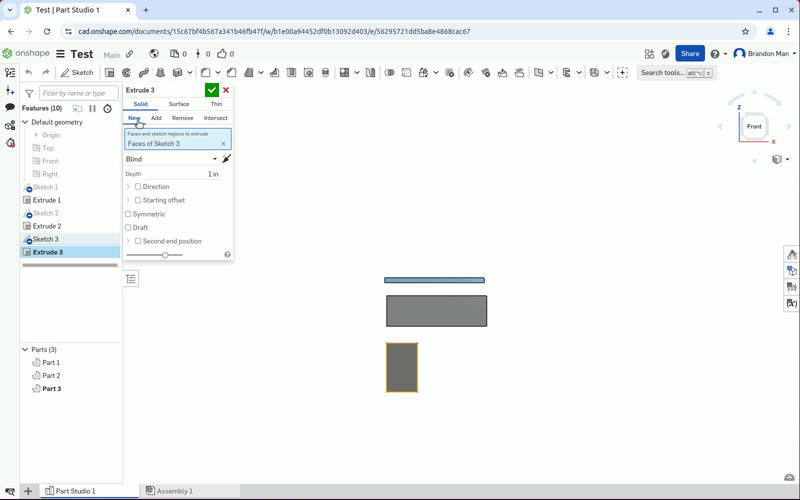
key(tab, 4)
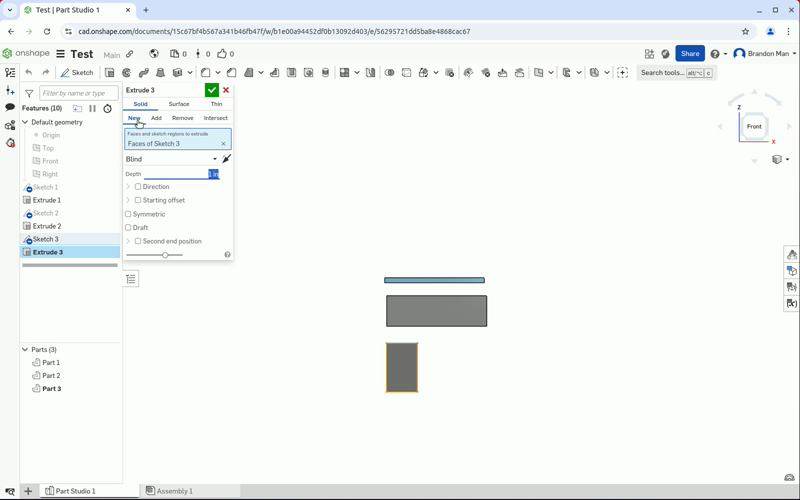
text(0.241)
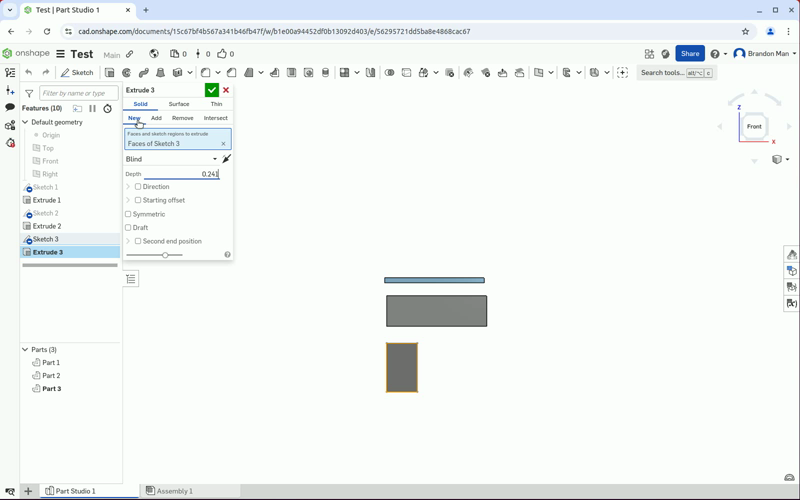
key(enter)
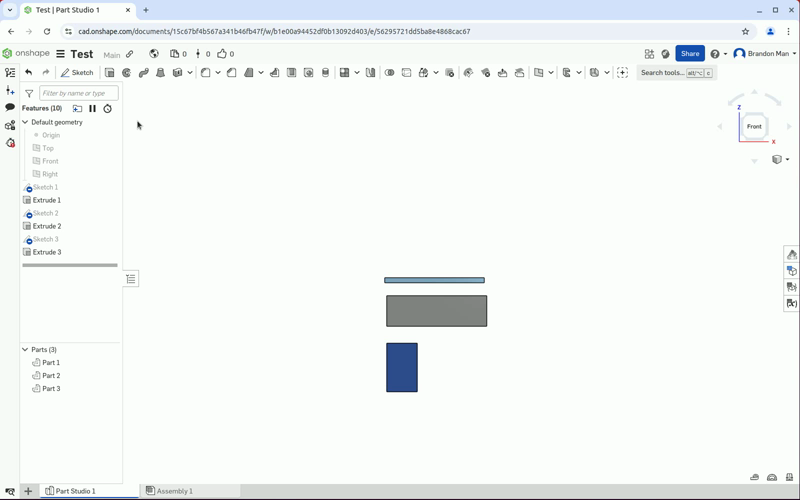
key(shift+h)
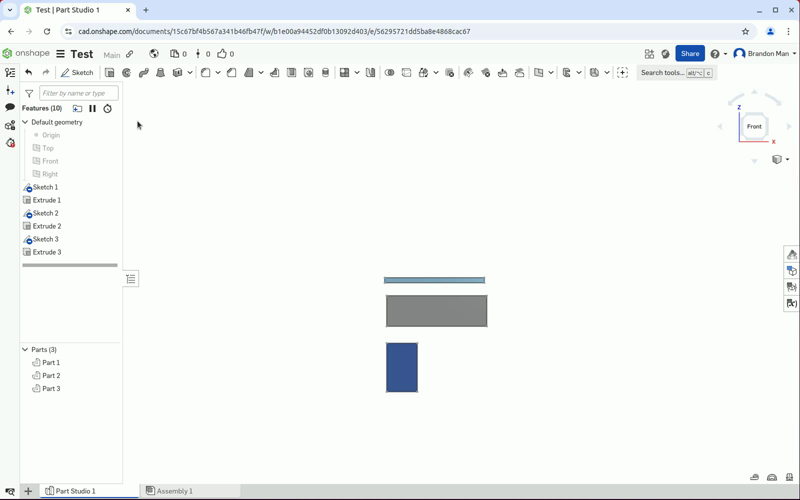
key(shift+h)
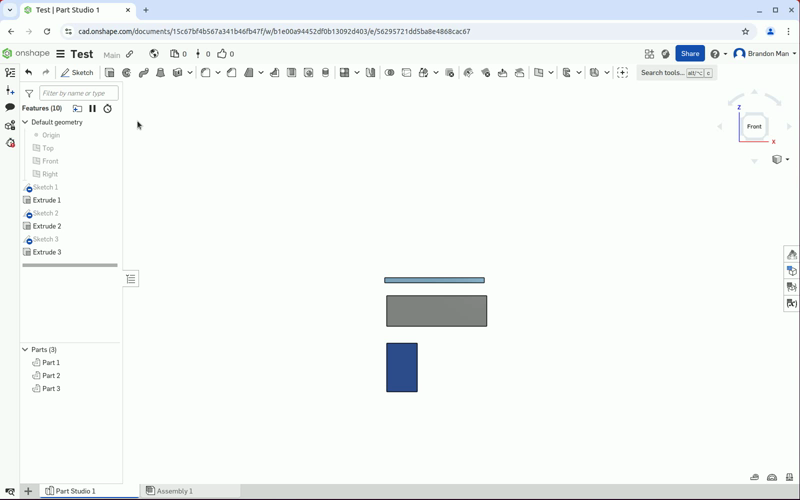
mouse_move(73, 189)
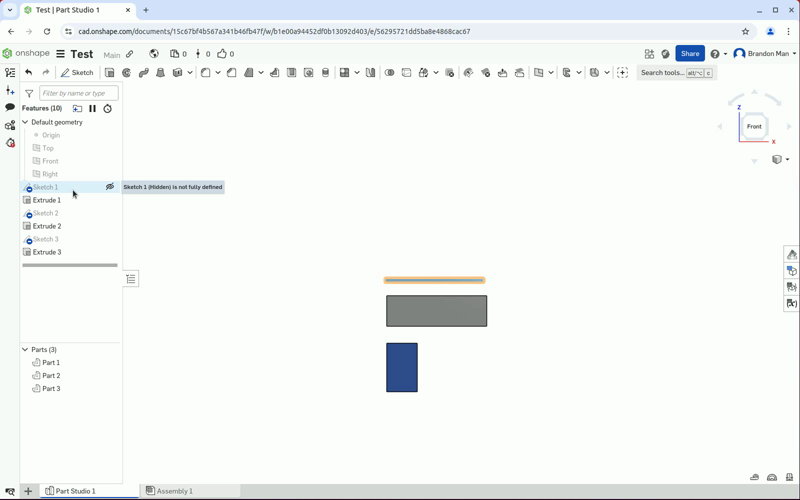
click(73, 189)
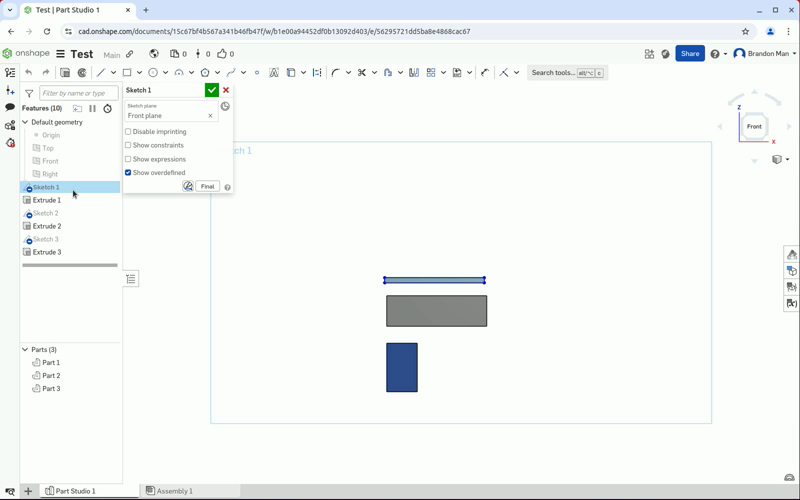
mouse_move(229, 92)
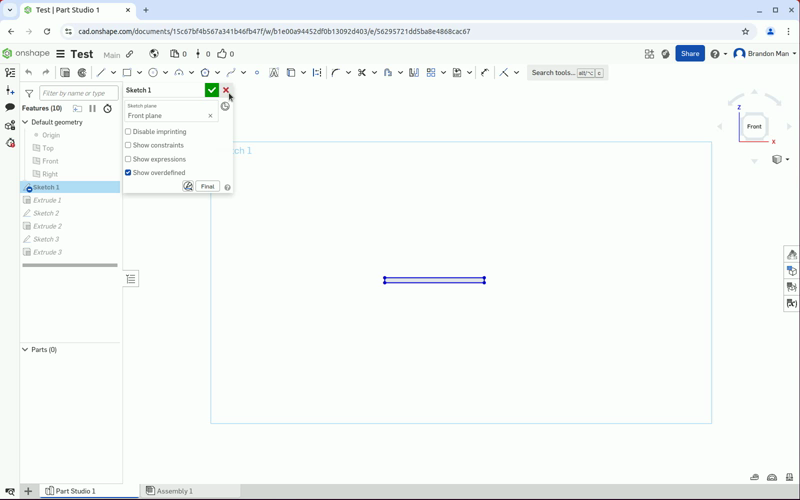
click(229, 92)
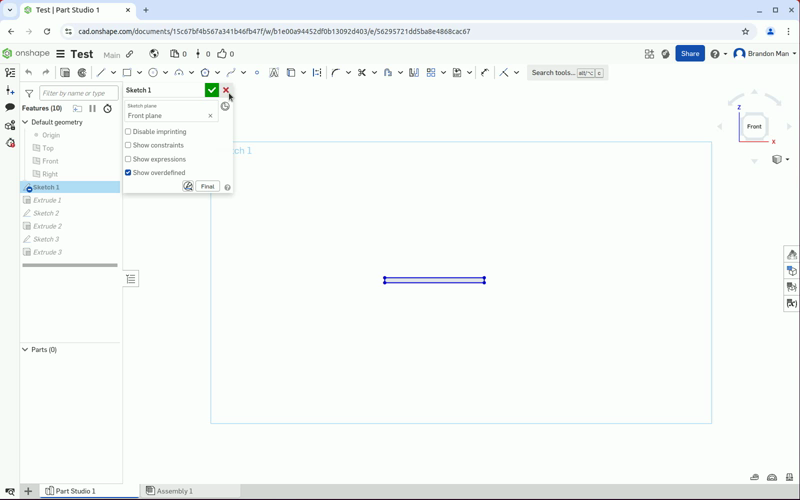
key(shift+s)
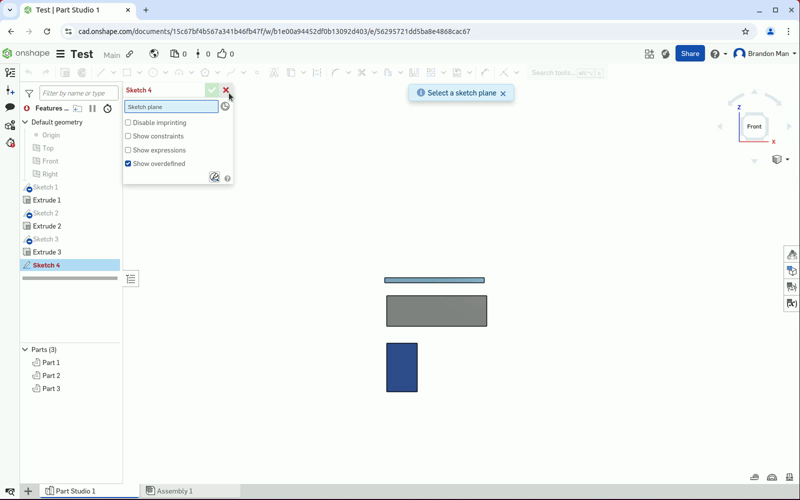
mouse_move(73, 163)
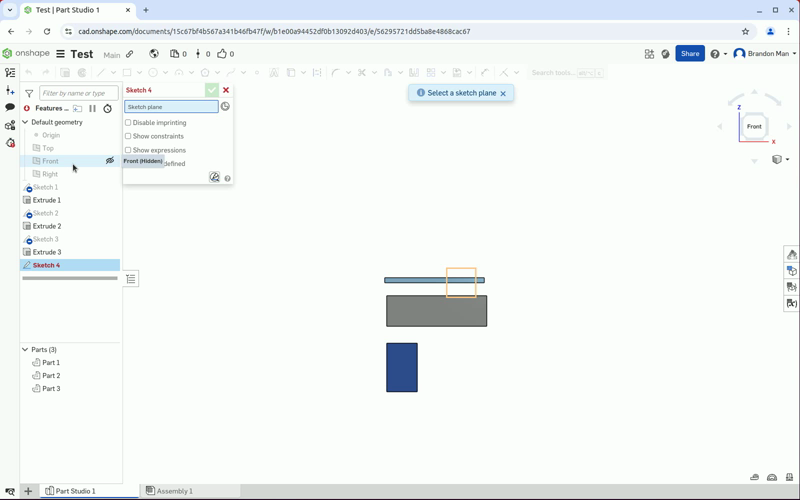
click(73, 163)
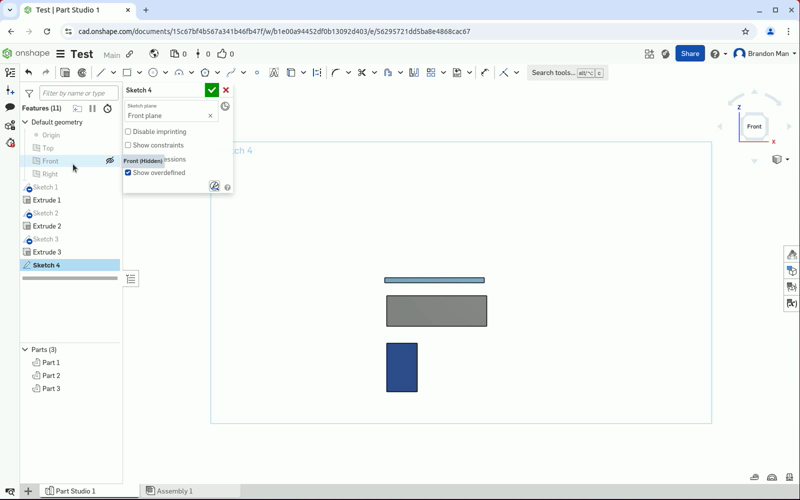
mouse_move(73, 352)
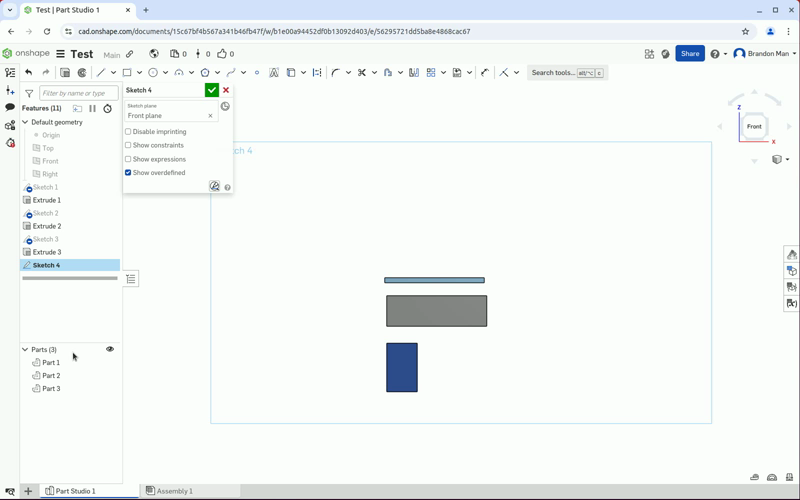
key(y)
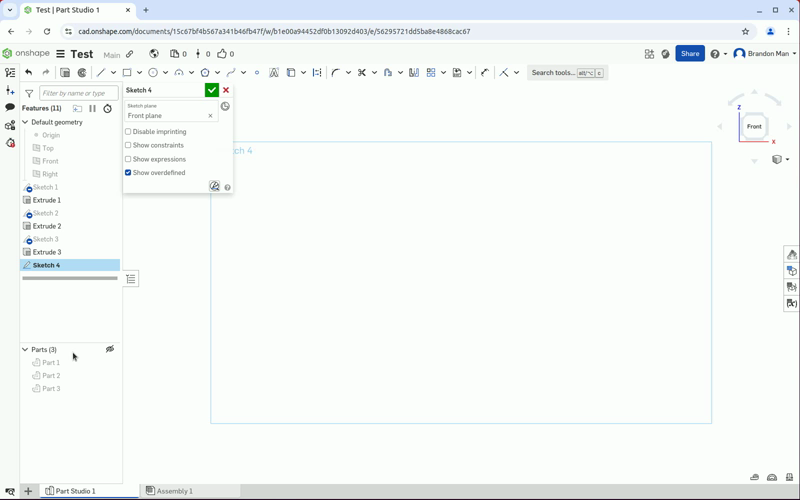
key(l)
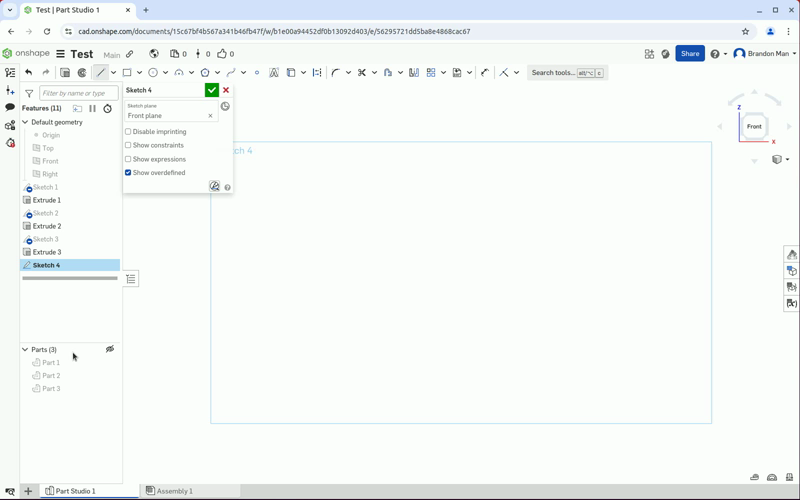
key_down(shift)
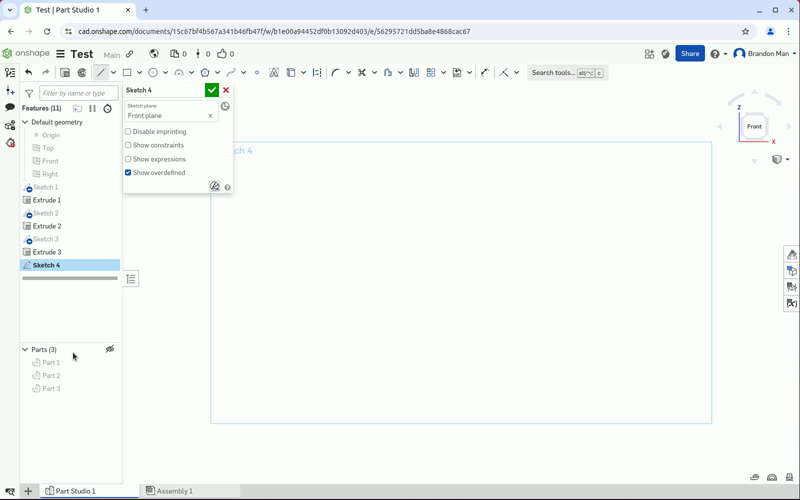
mouse_move(416, 267)
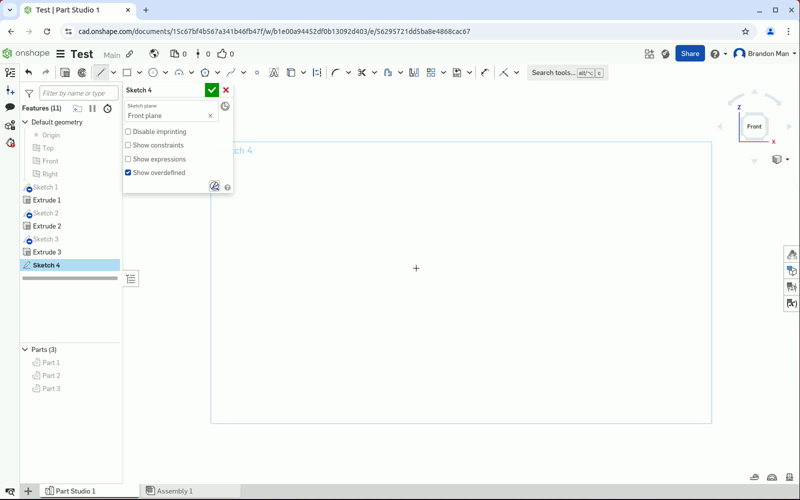
click(416, 267)
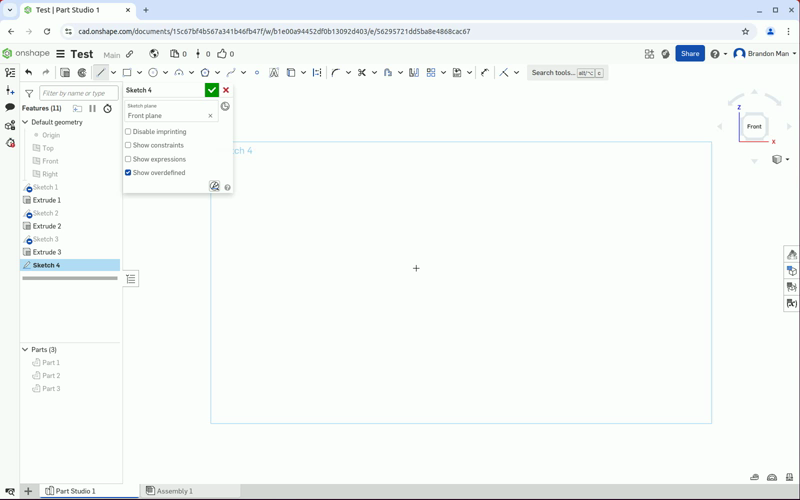
key_up(shift)
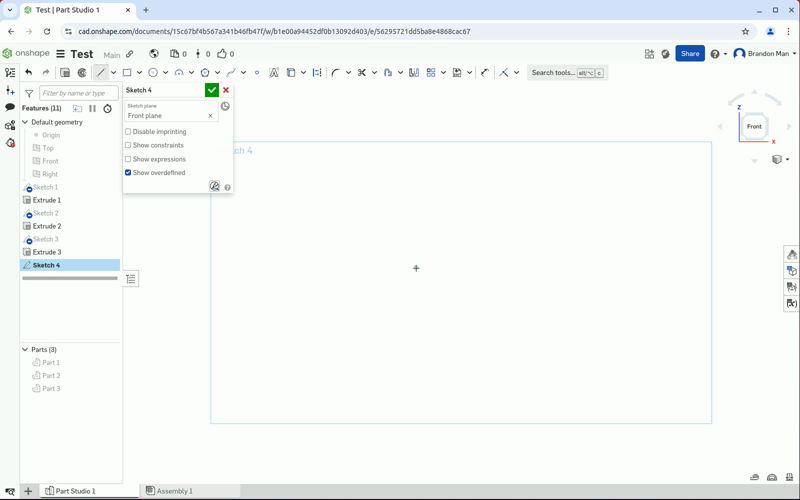
key_down(shift)
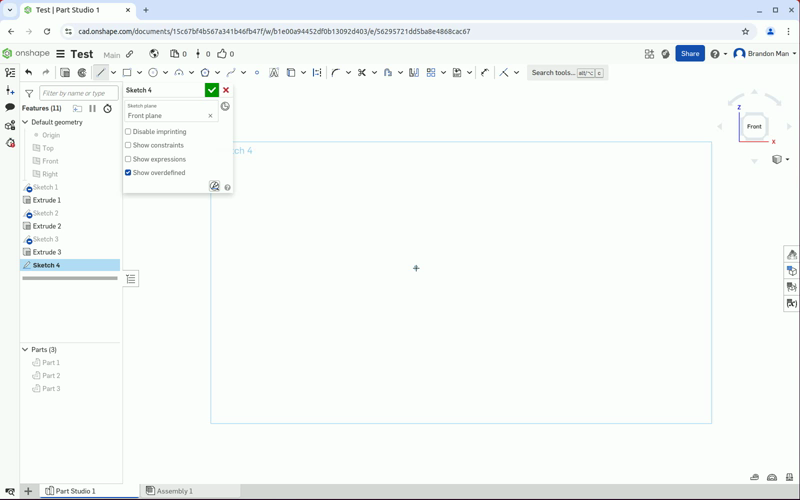
mouse_move(446, 267)
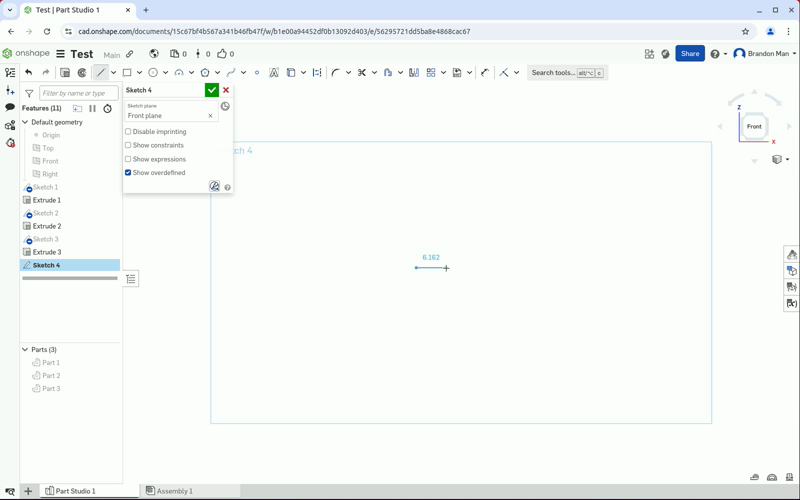
mouse_move(442, 267)
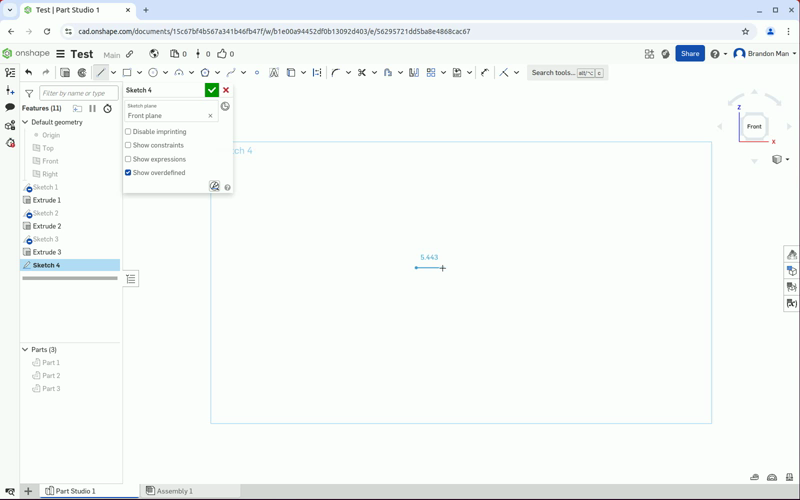
click(442, 267)
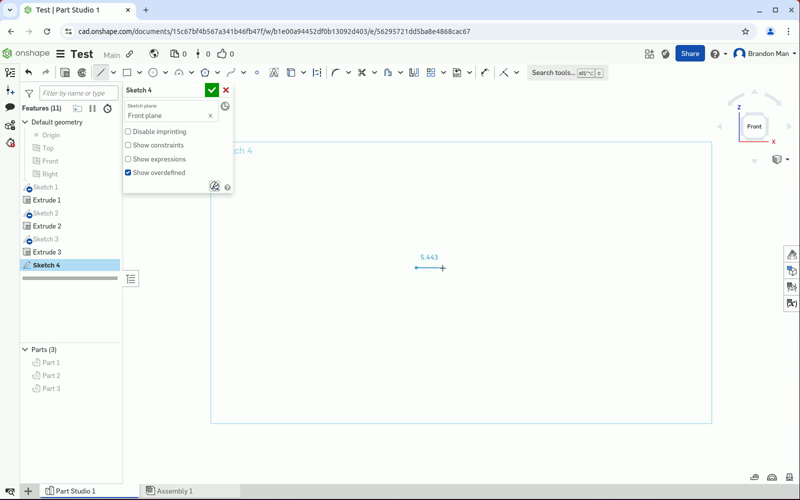
key_up(shift)
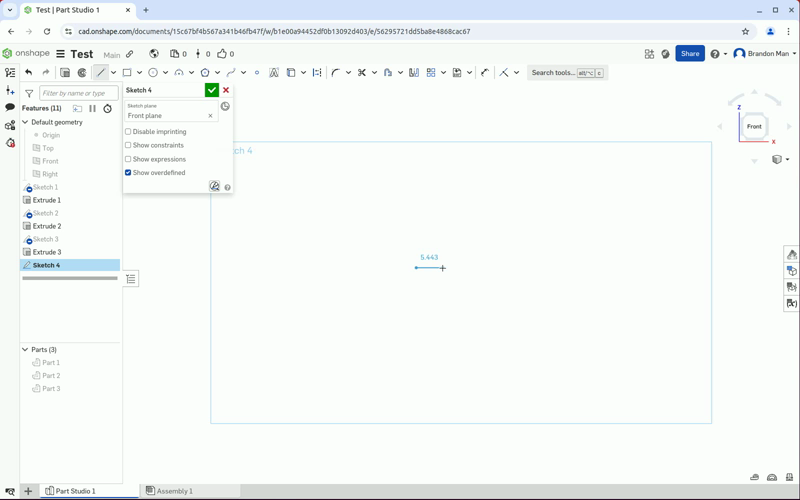
key_down(shift)
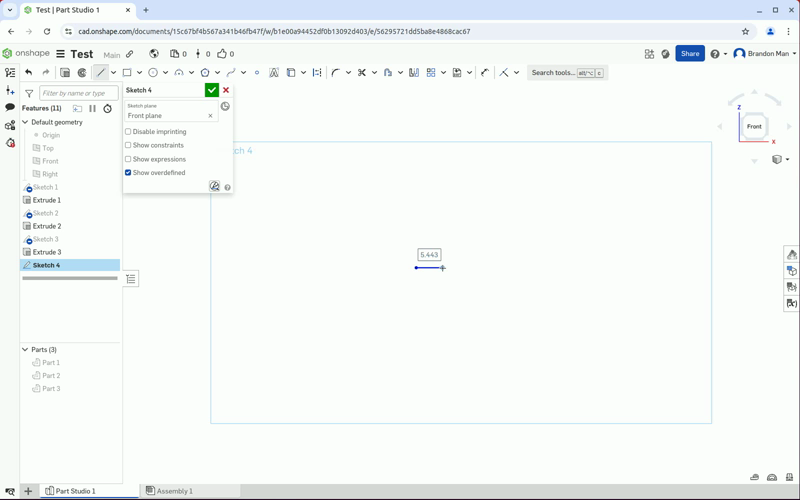
mouse_move(472, 267)
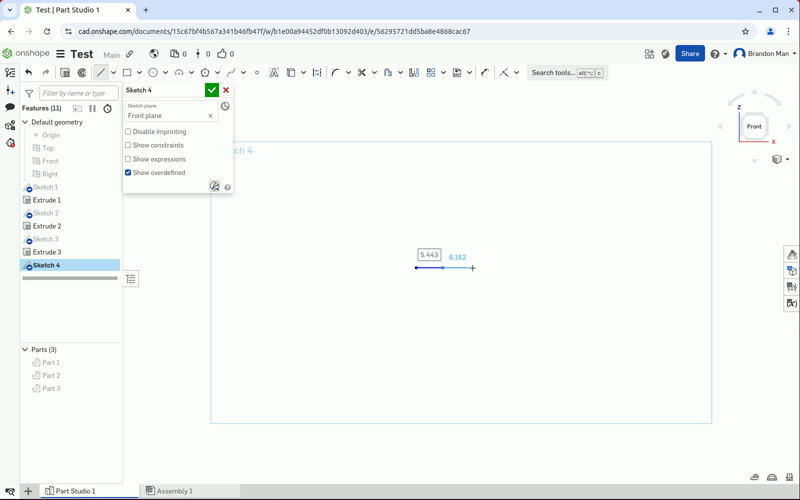
mouse_move(442, 262)
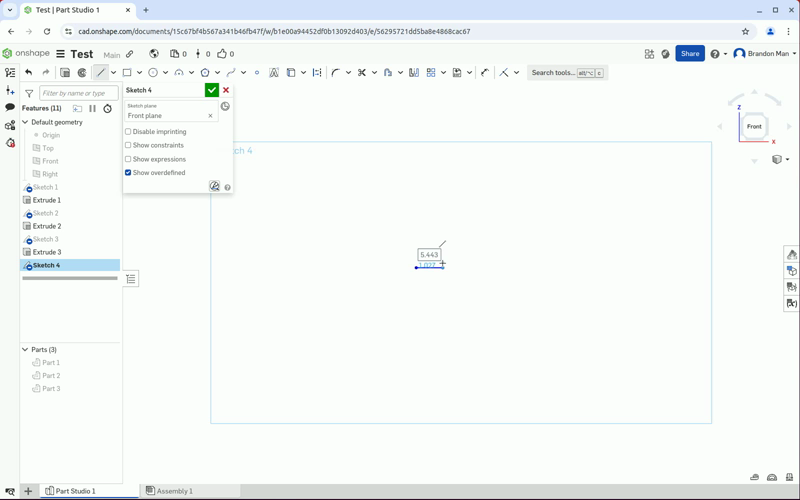
scroll(6)
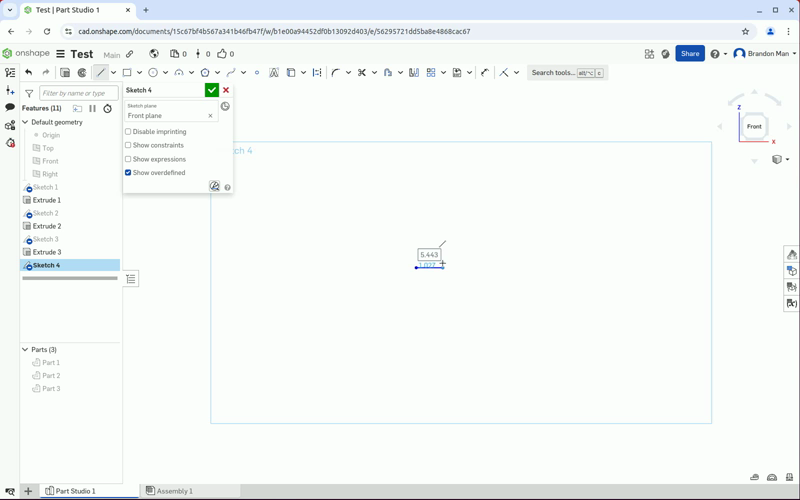
scroll(6)
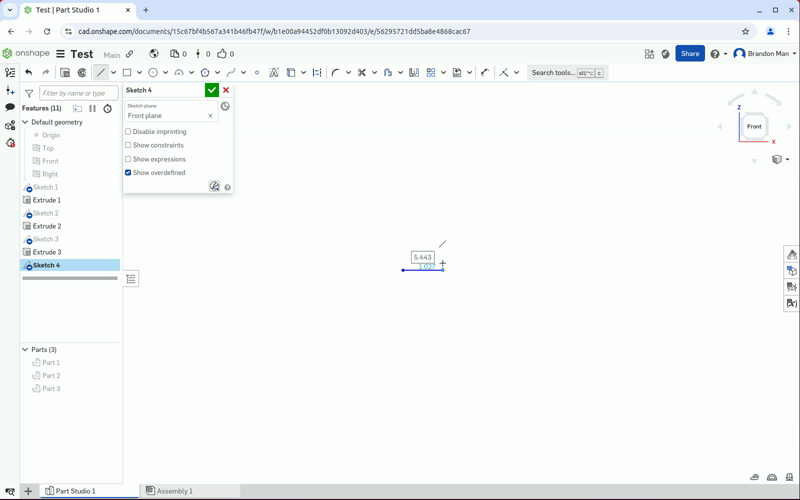
scroll(6)
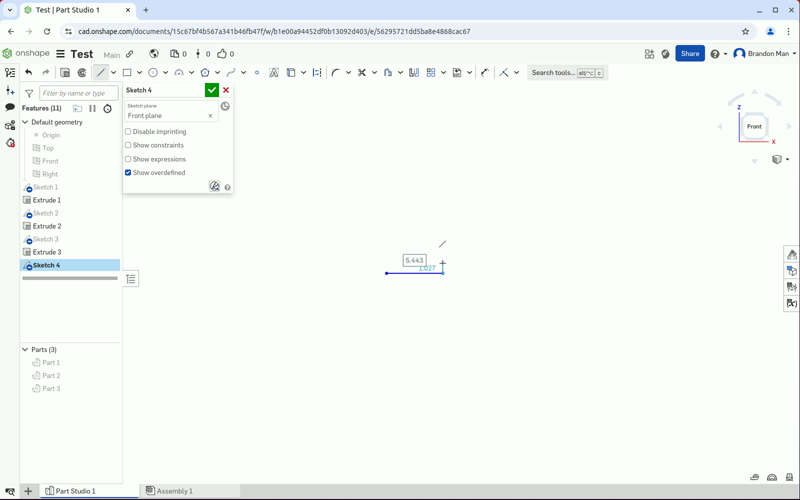
scroll(6)
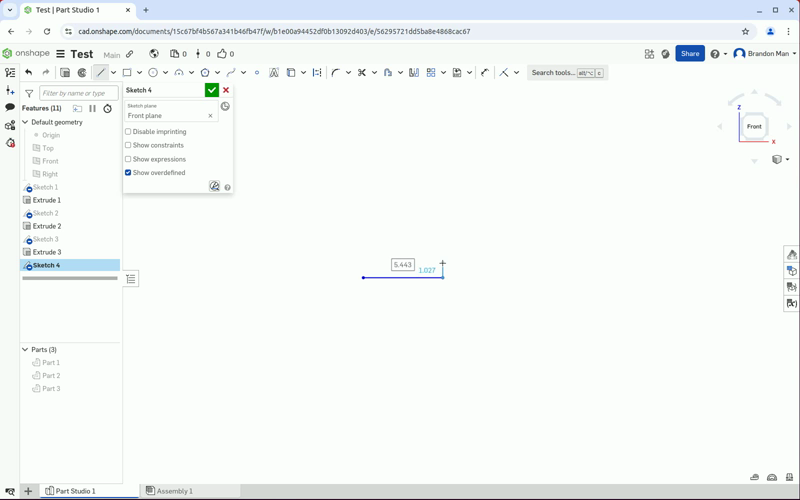
scroll(6)
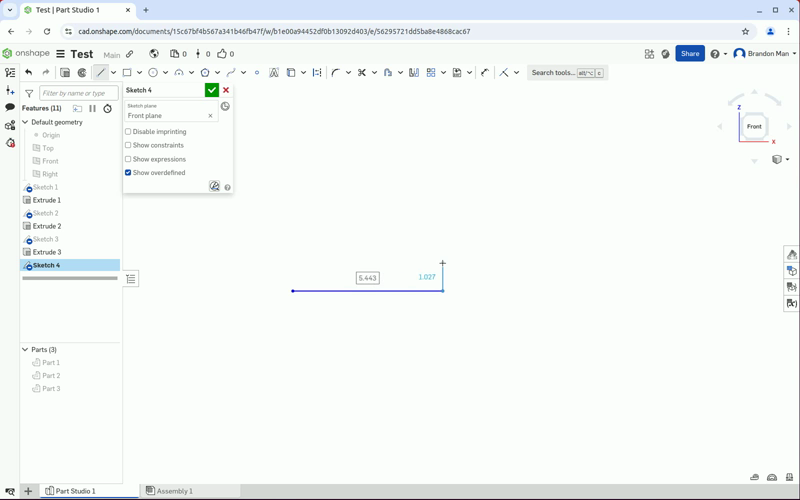
scroll(6)
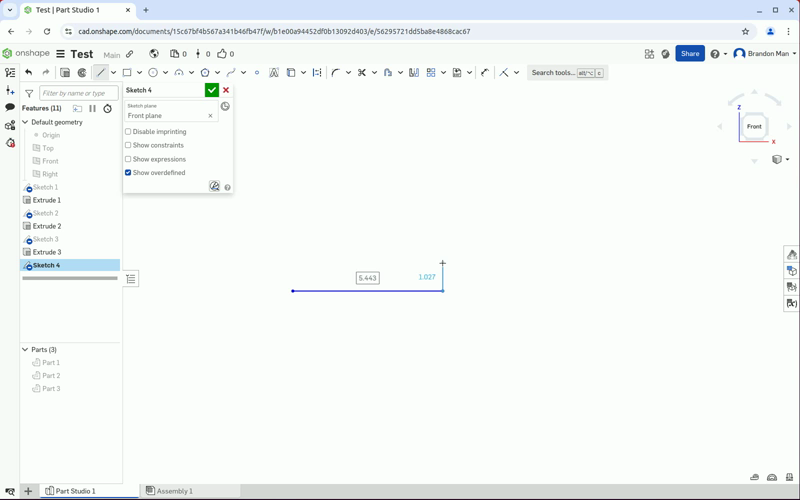
scroll(6)
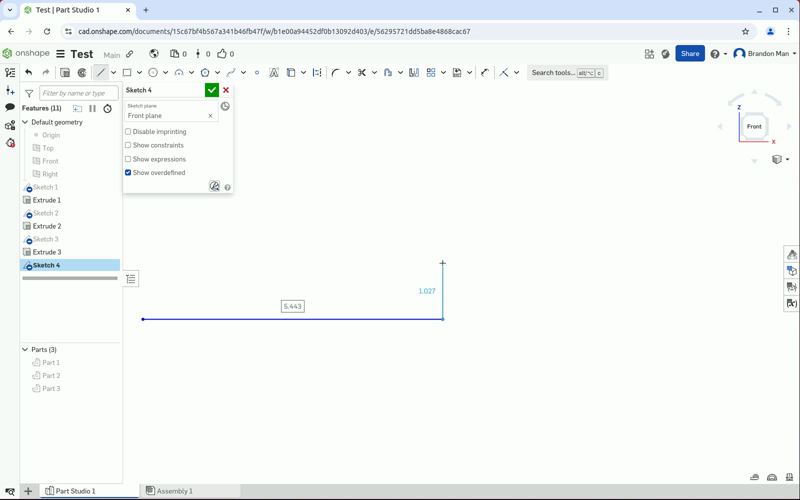
click(442, 262)
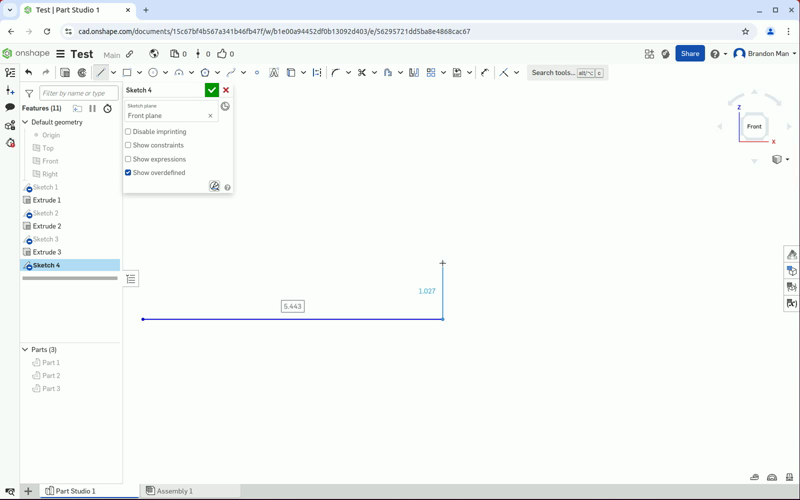
scroll(-6)
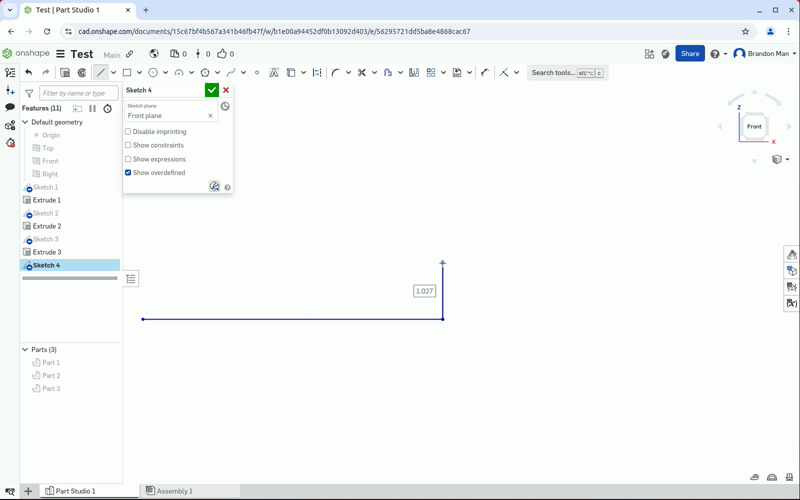
scroll(-6)
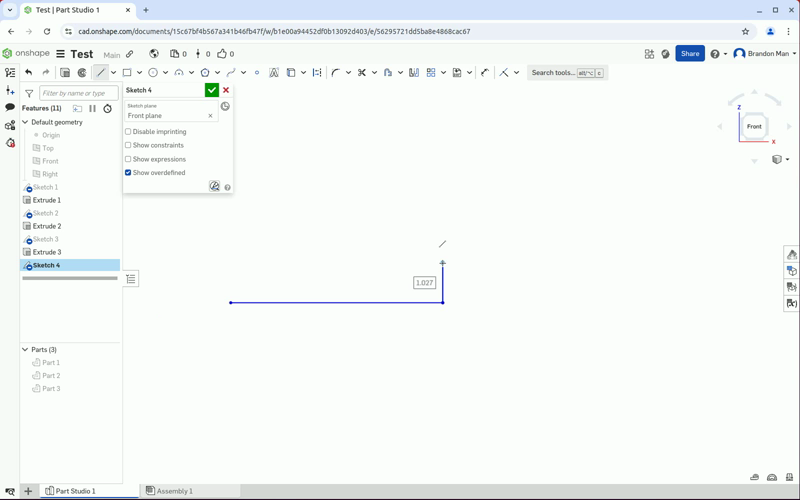
scroll(-6)
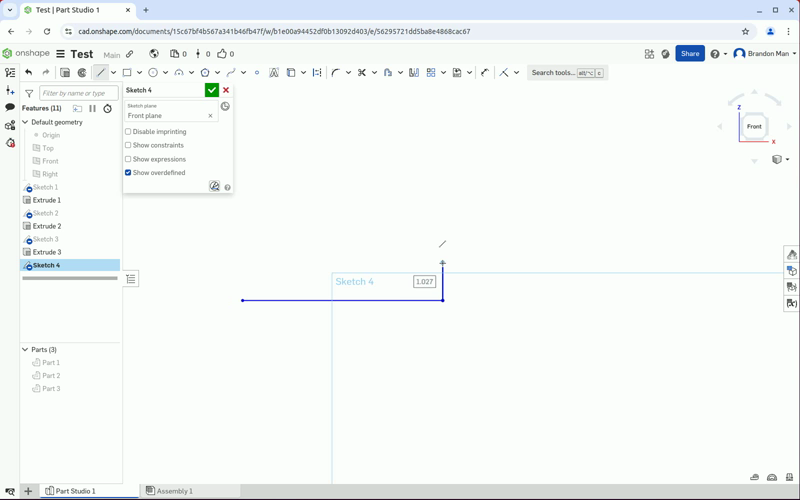
scroll(-6)
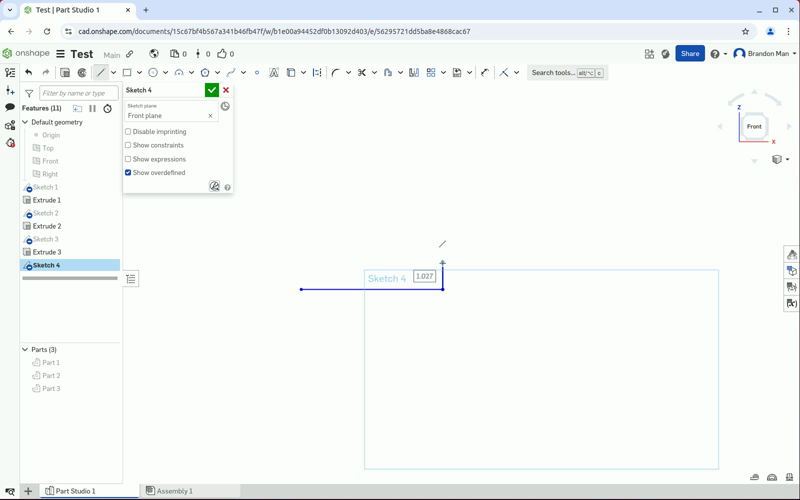
scroll(-6)
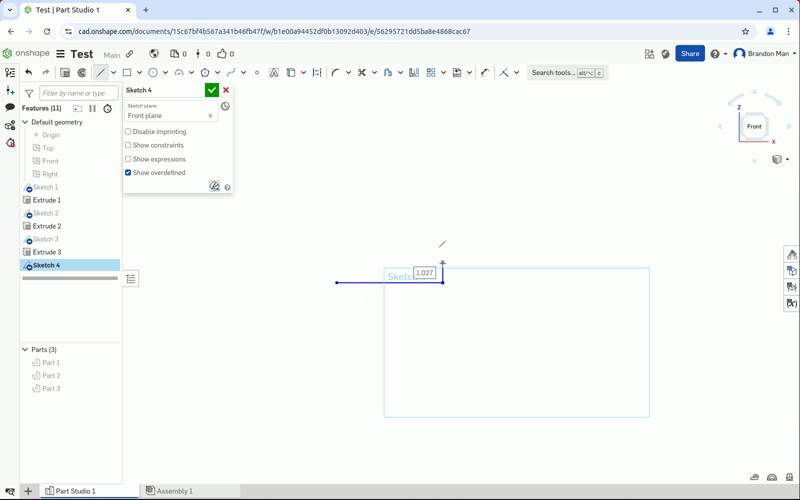
scroll(-6)
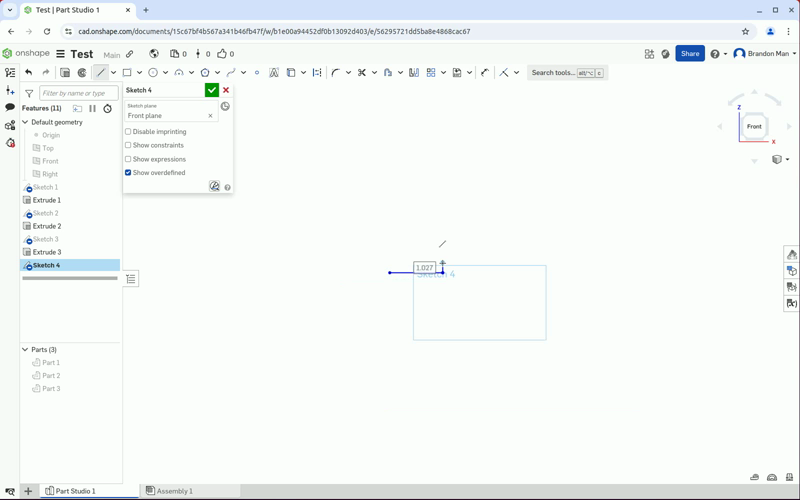
scroll(-6)
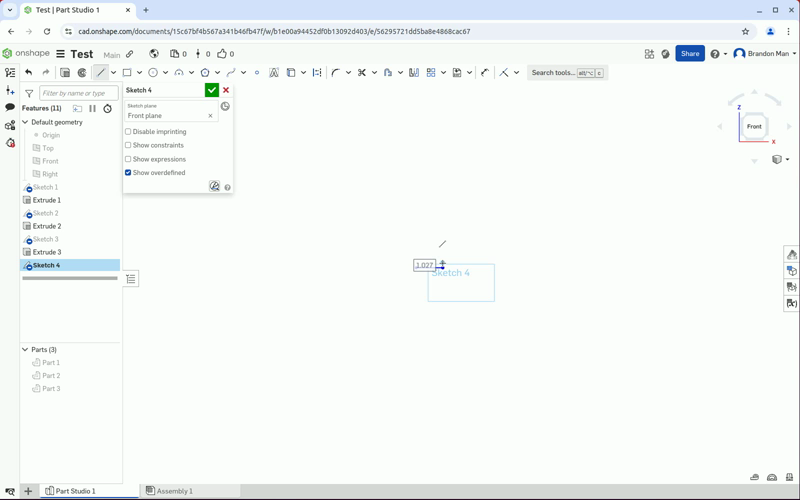
key_up(shift)
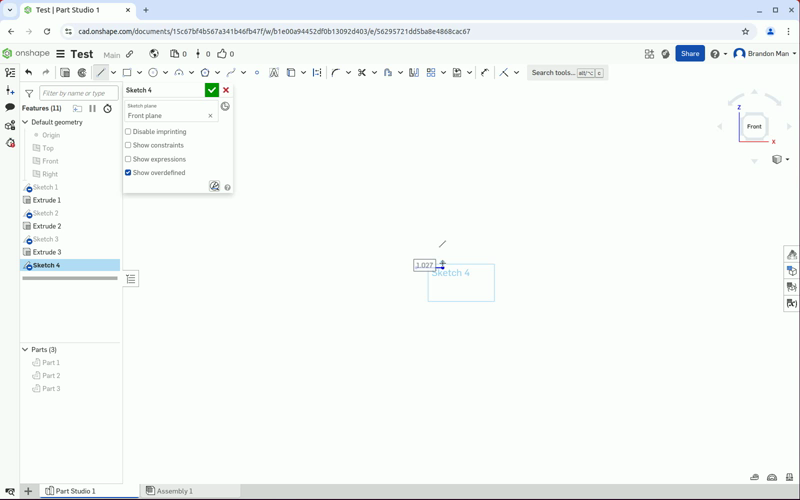
key_down(shift)
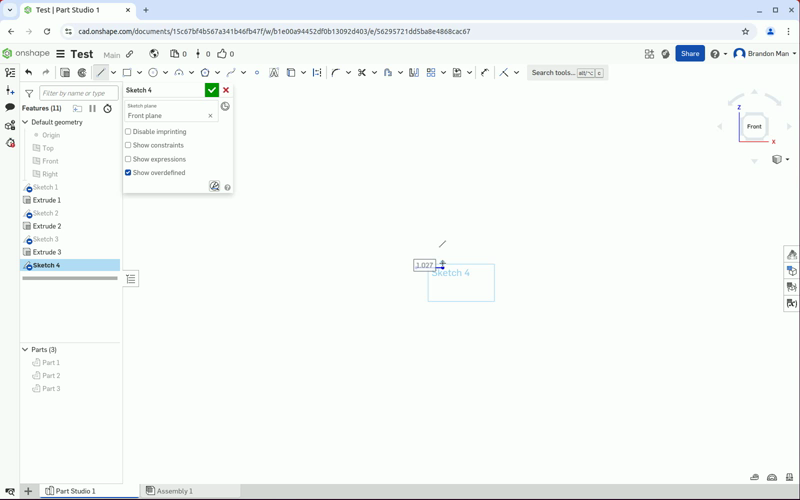
mouse_move(472, 262)
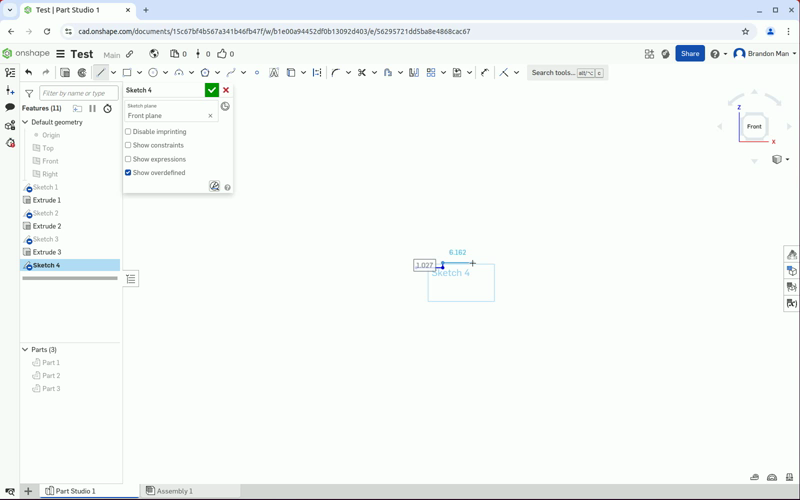
mouse_move(416, 262)
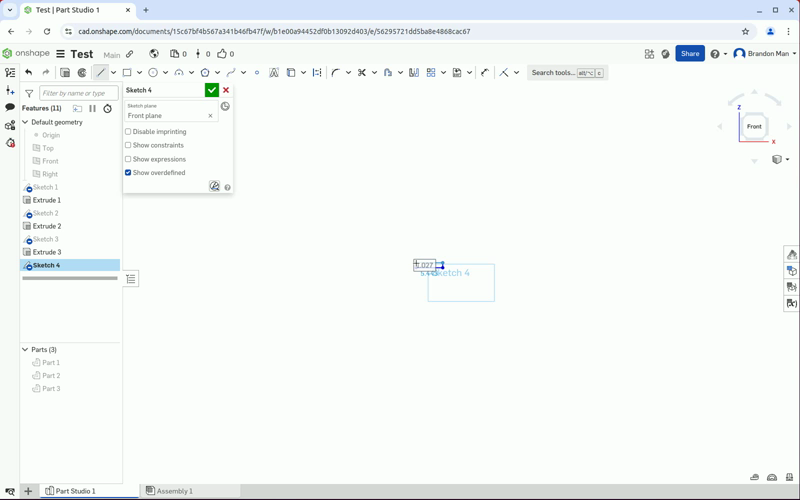
click(416, 262)
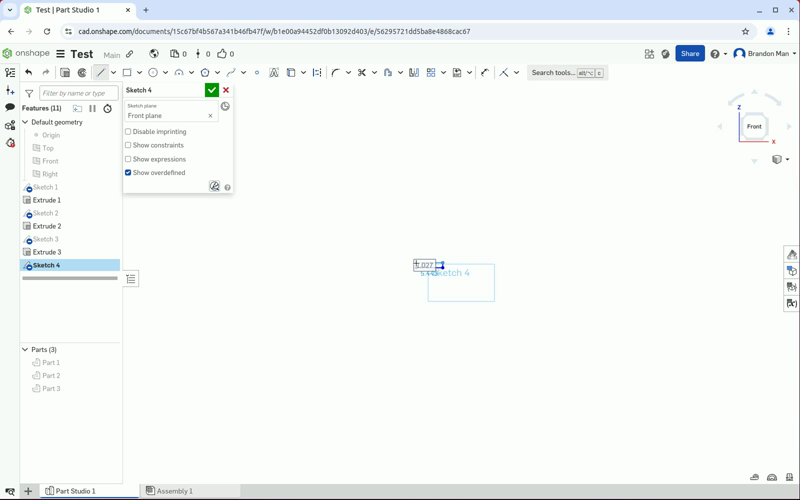
key_up(shift)
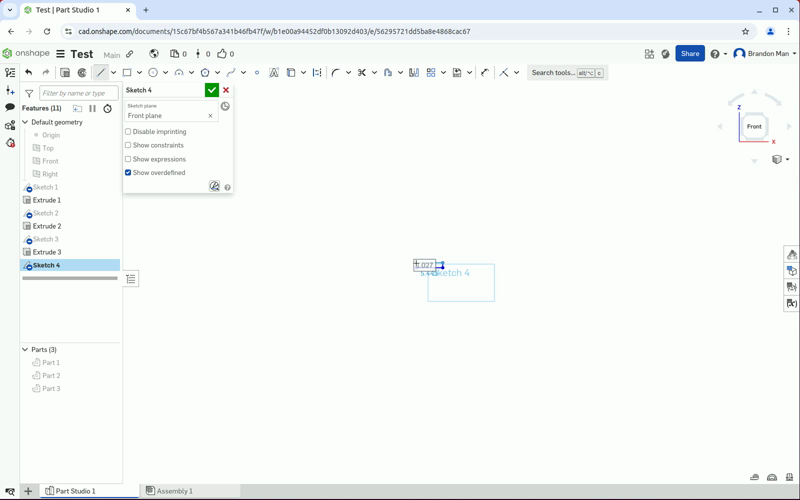
mouse_move(446, 262)
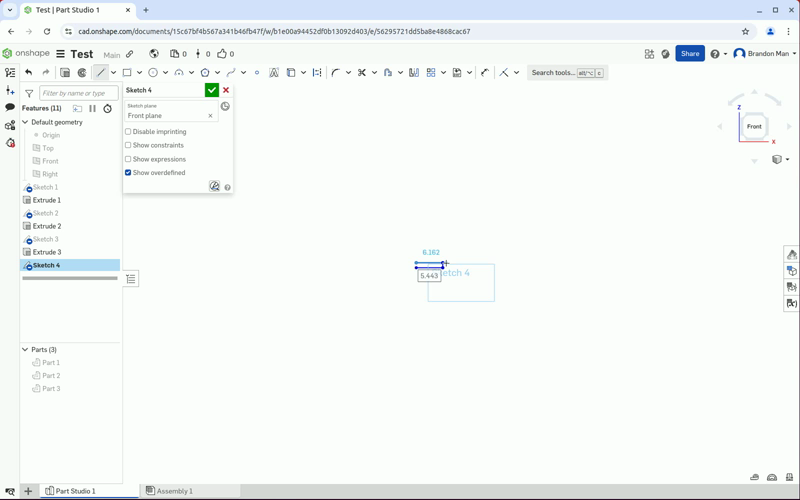
key_down(shift)
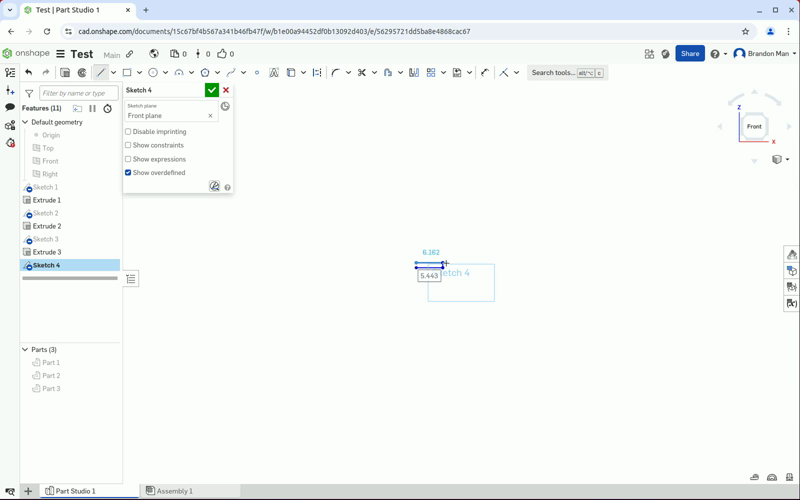
mouse_move(416, 267)
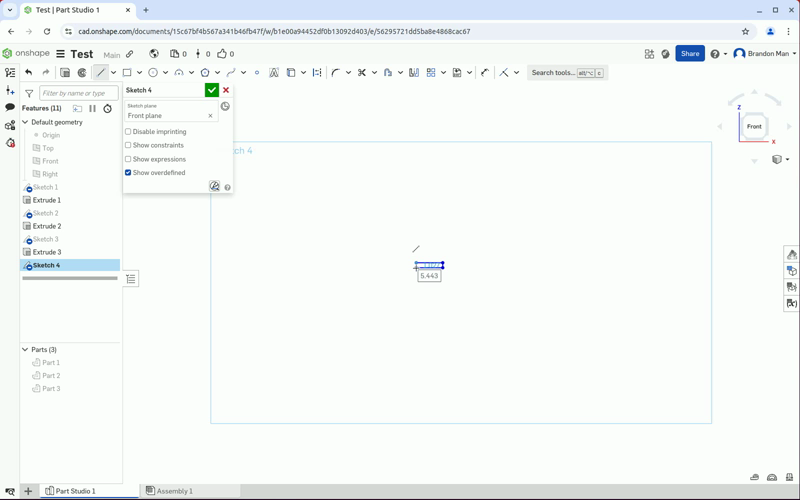
scroll(6)
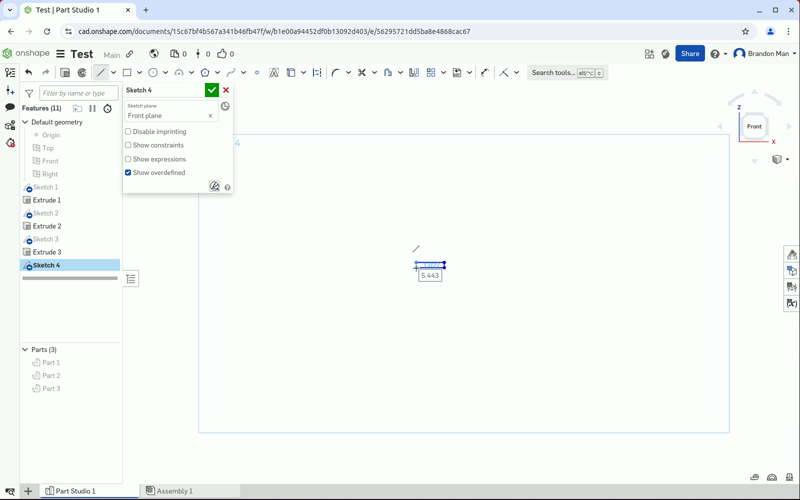
scroll(6)
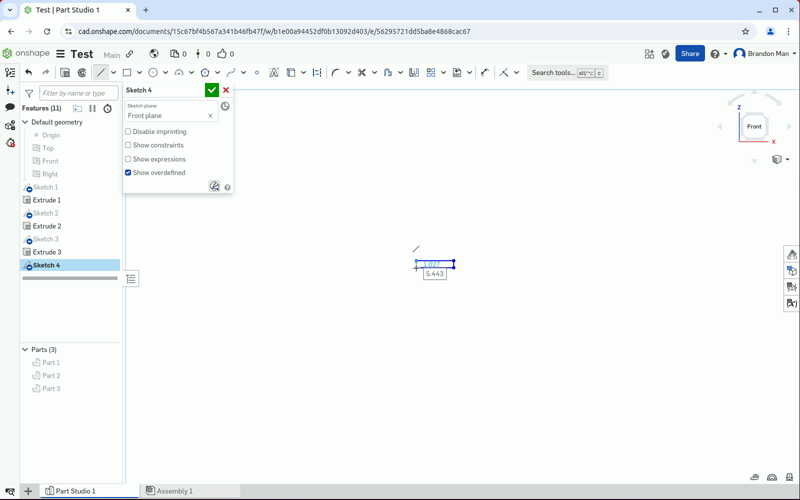
scroll(6)
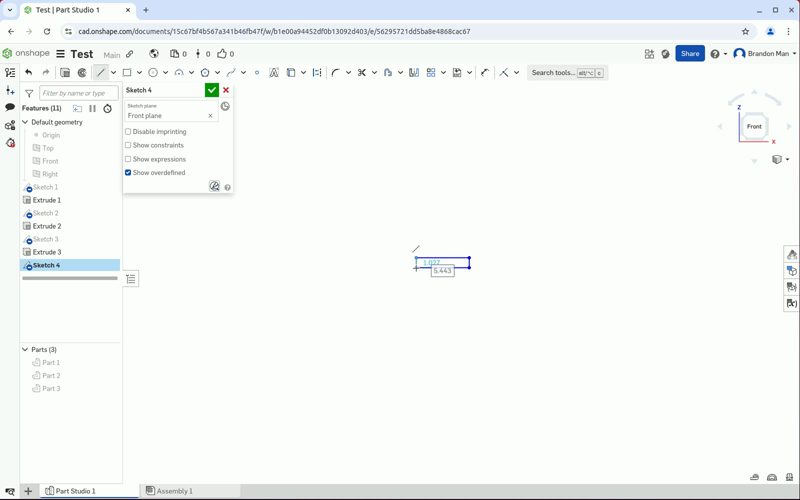
scroll(6)
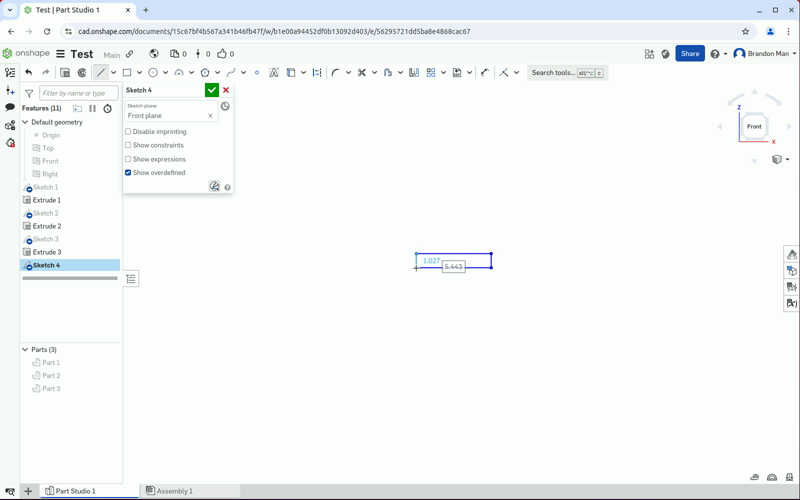
scroll(6)
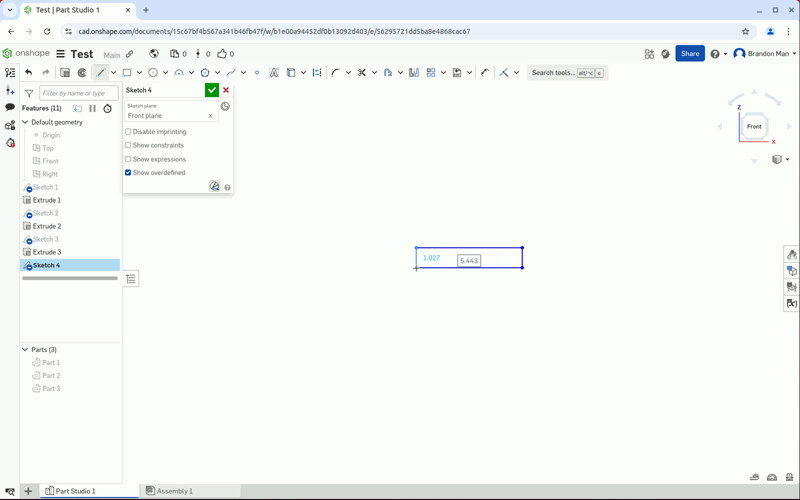
scroll(6)
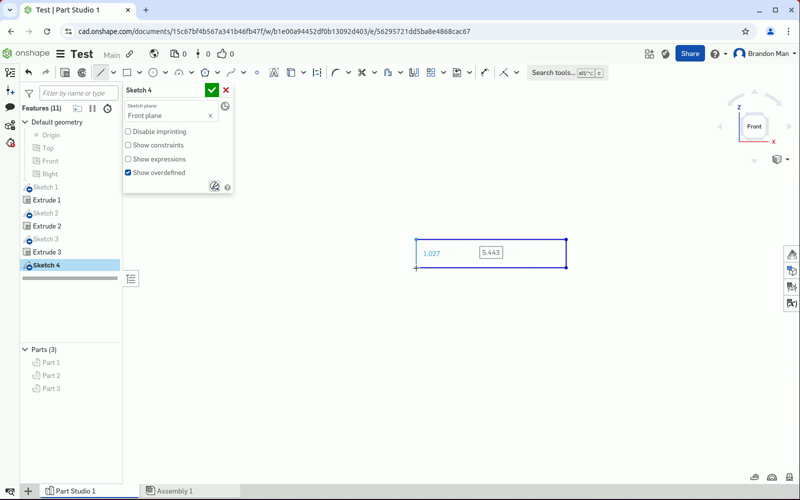
scroll(6)
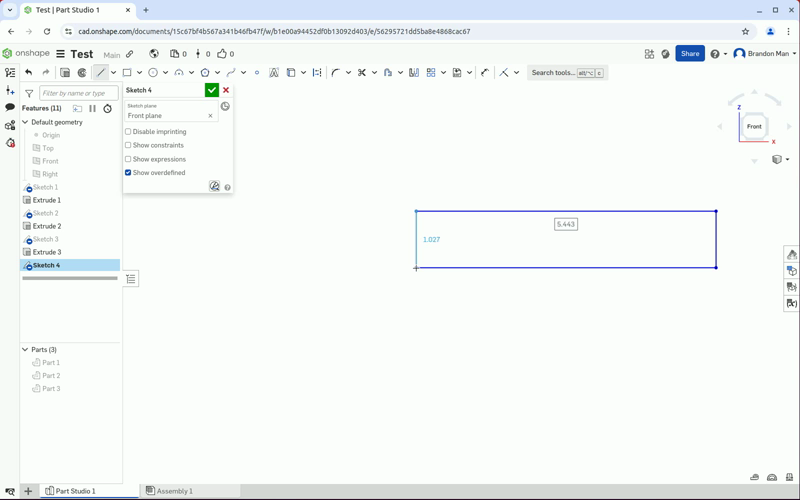
key_up(shift)
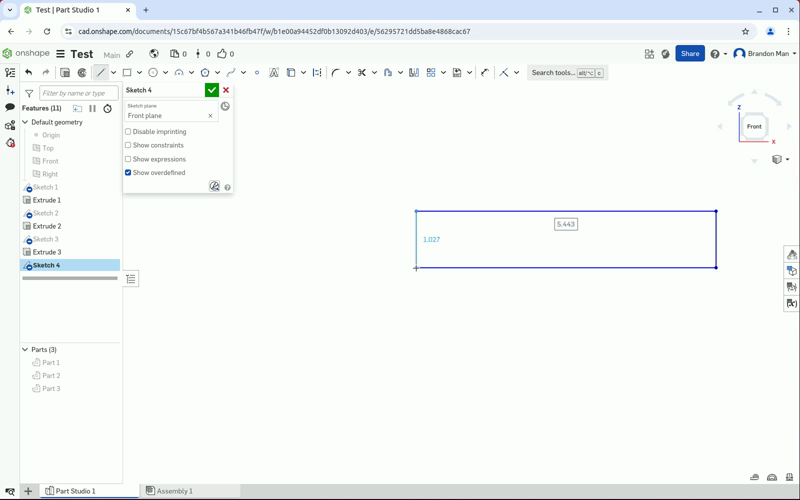
click(416, 267)
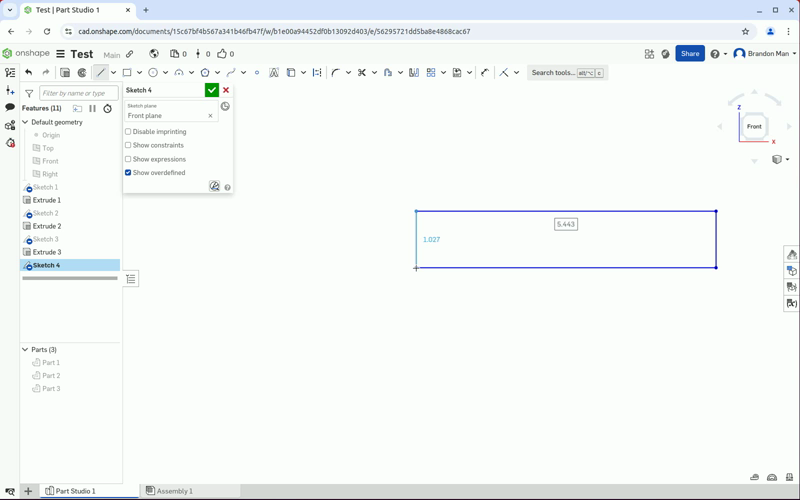
scroll(-6)
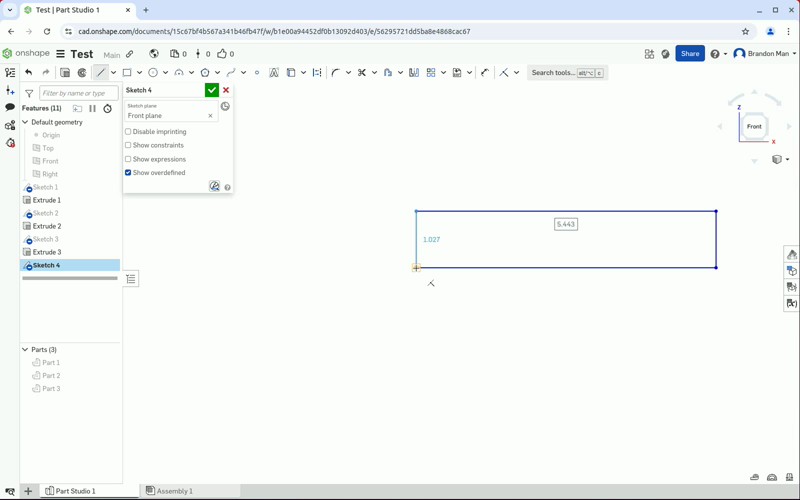
scroll(-6)
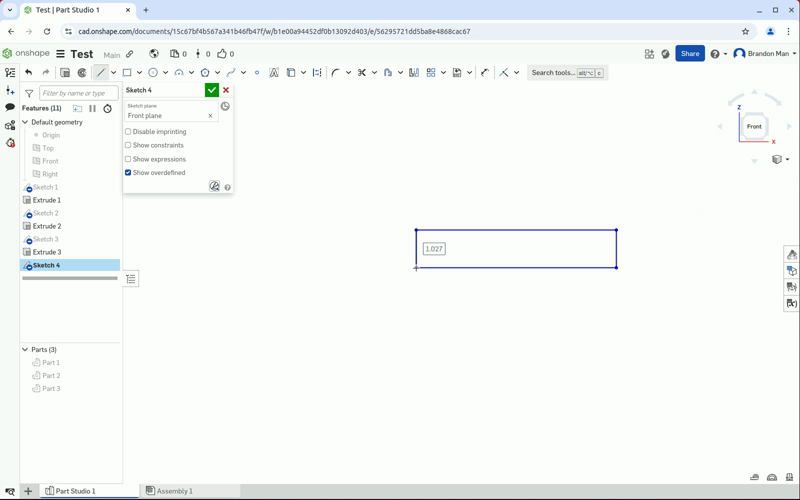
scroll(-6)
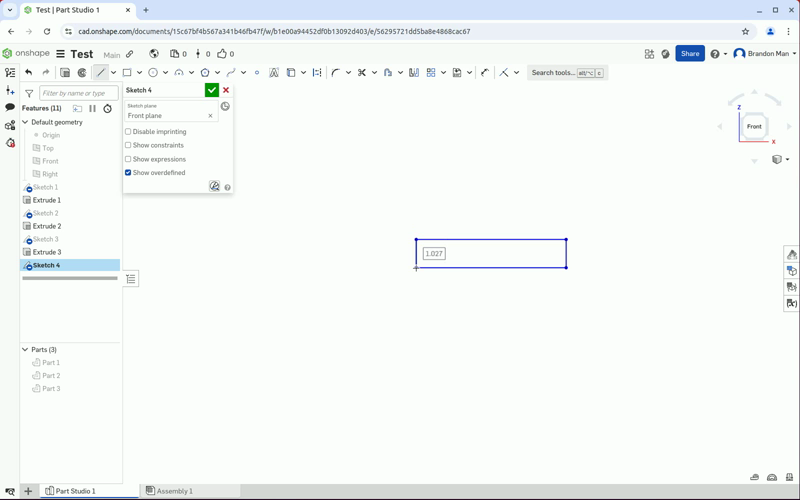
scroll(-6)
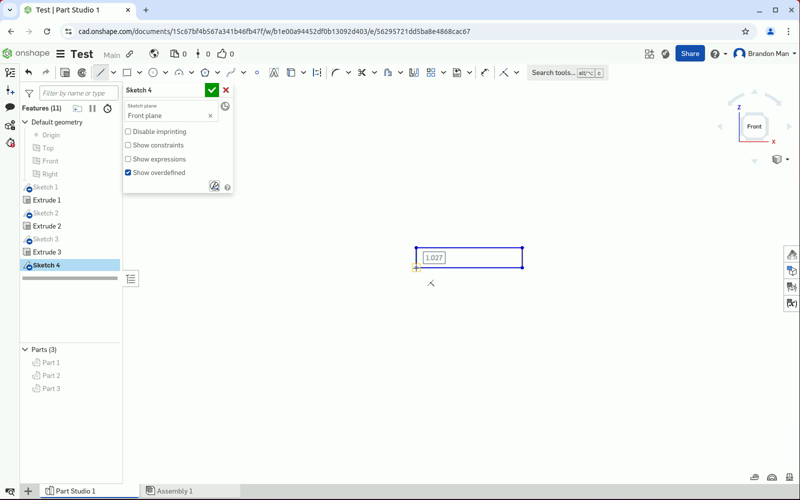
scroll(-6)
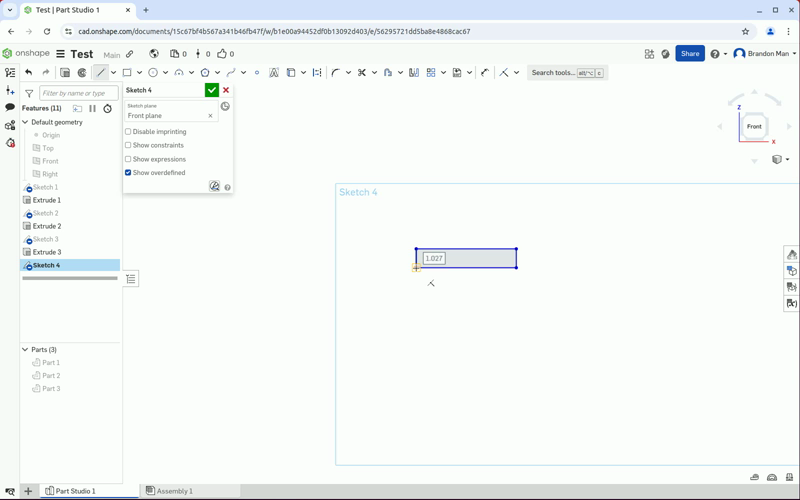
scroll(-6)
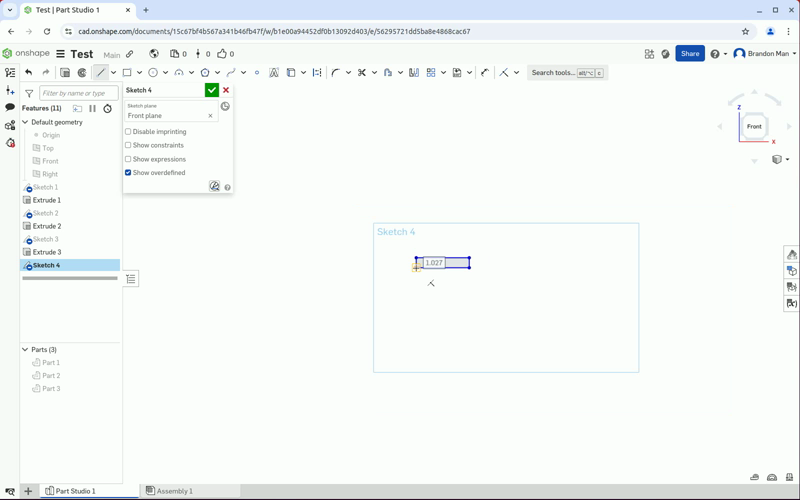
scroll(-6)
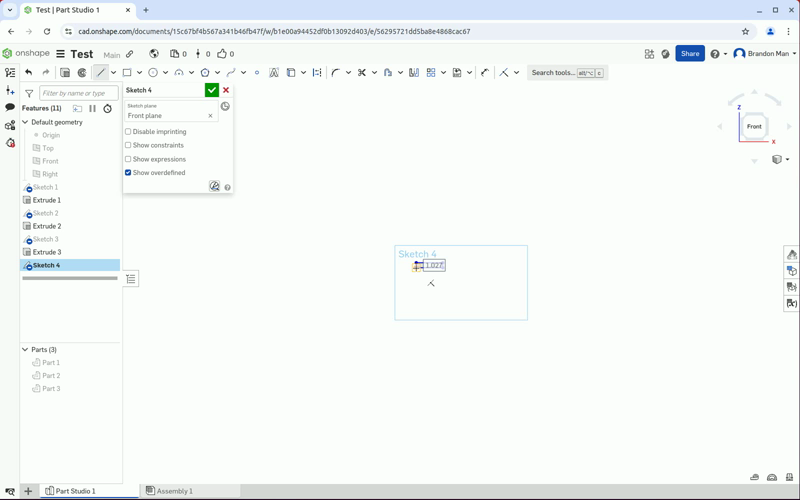
key(esc)
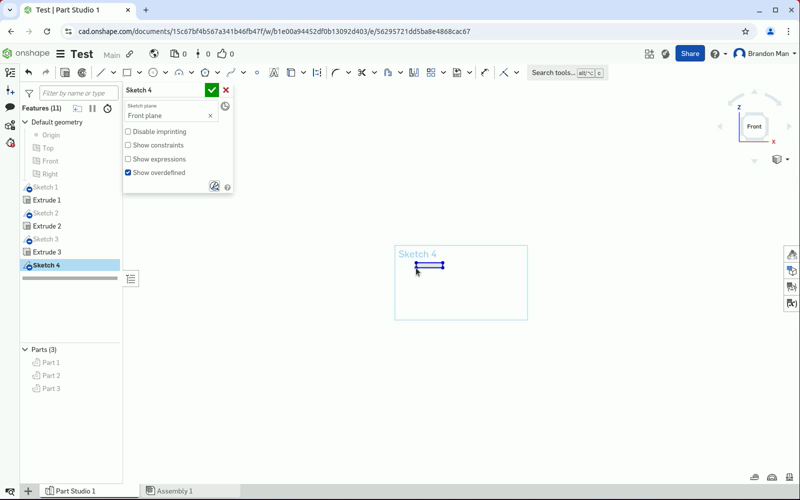
mouse_move(437, 267)
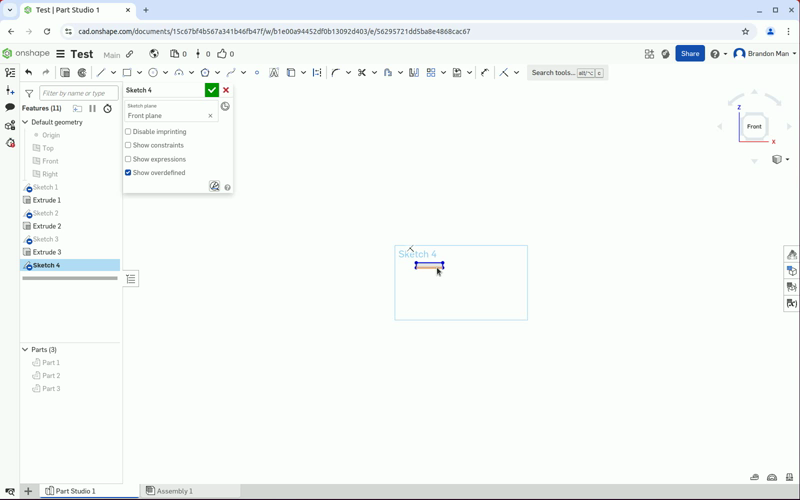
scroll(6)
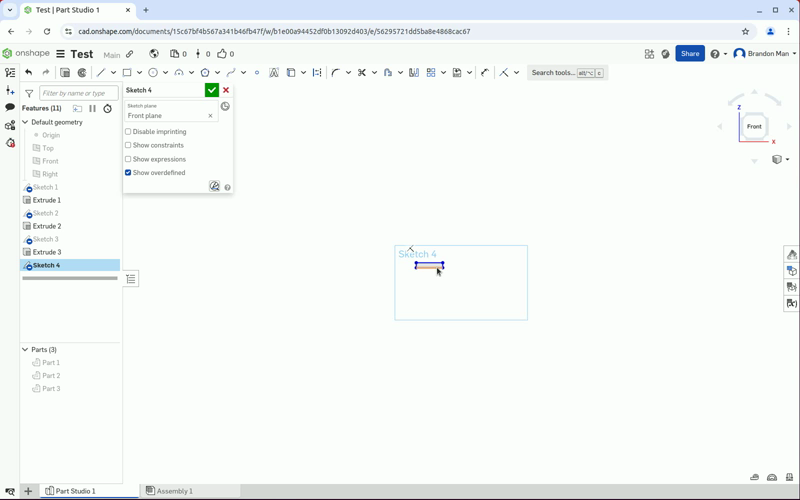
scroll(6)
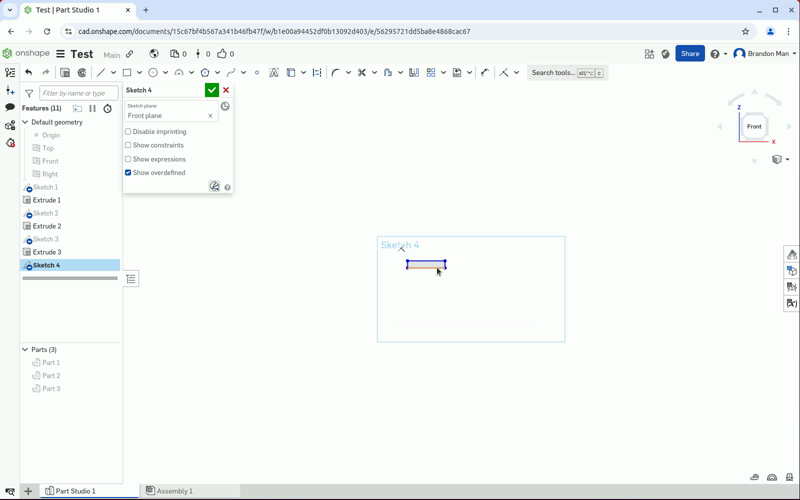
scroll(6)
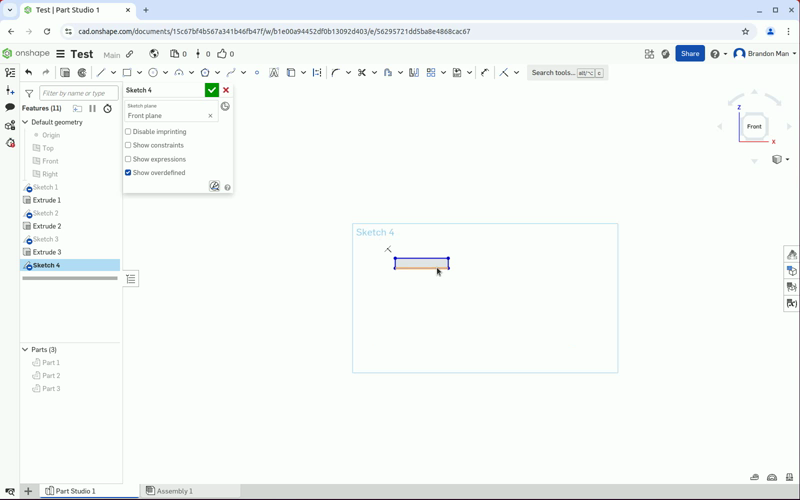
scroll(6)
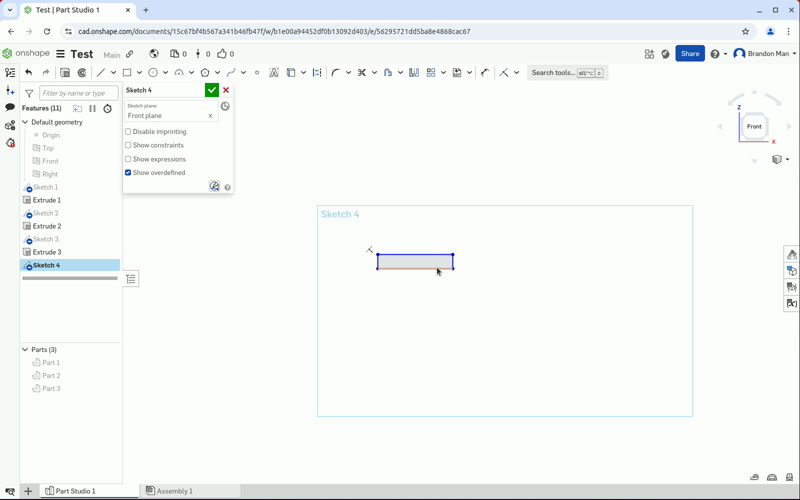
scroll(6)
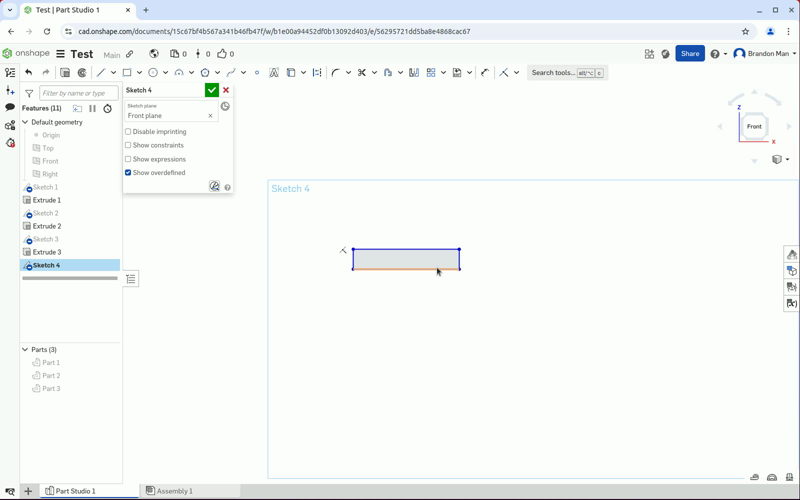
scroll(6)
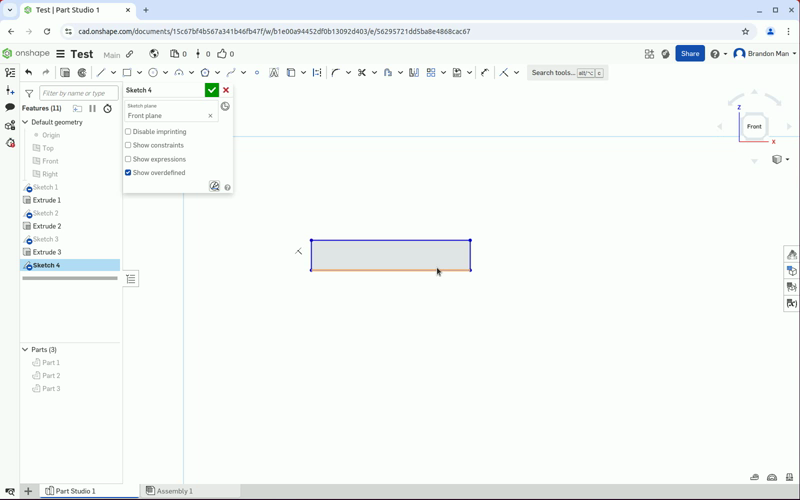
scroll(6)
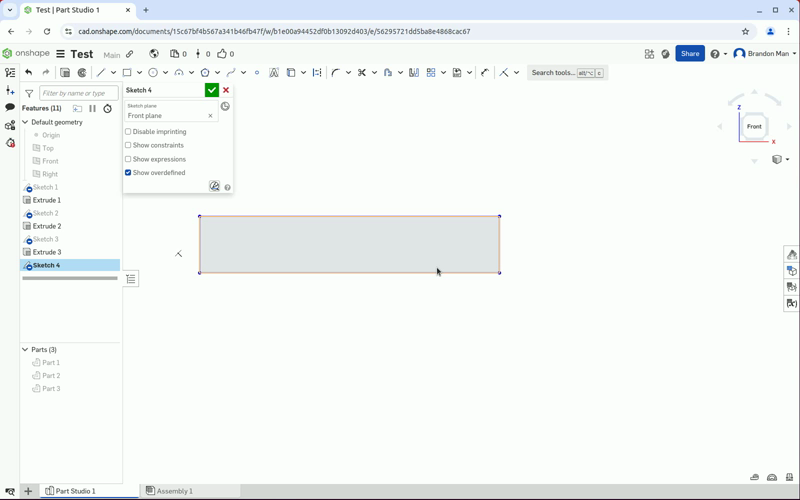
click(437, 267)
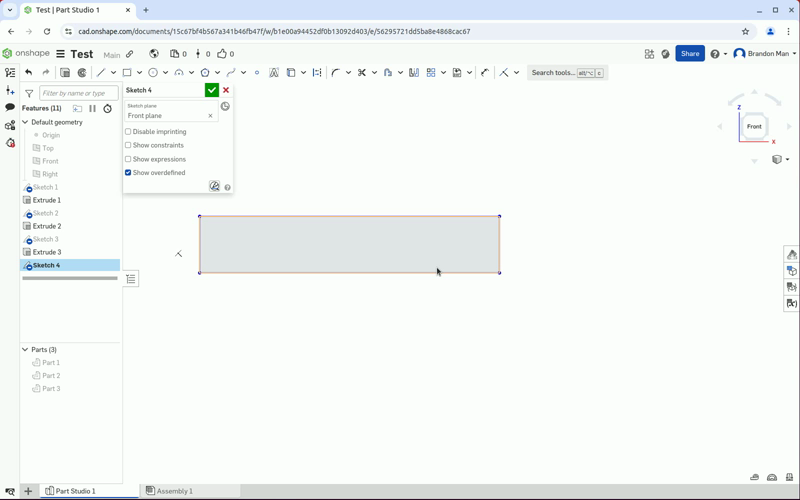
scroll(-6)
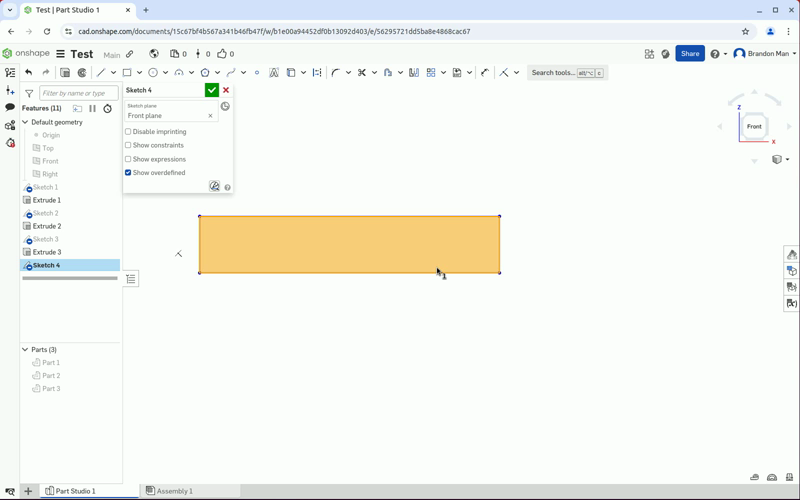
scroll(-6)
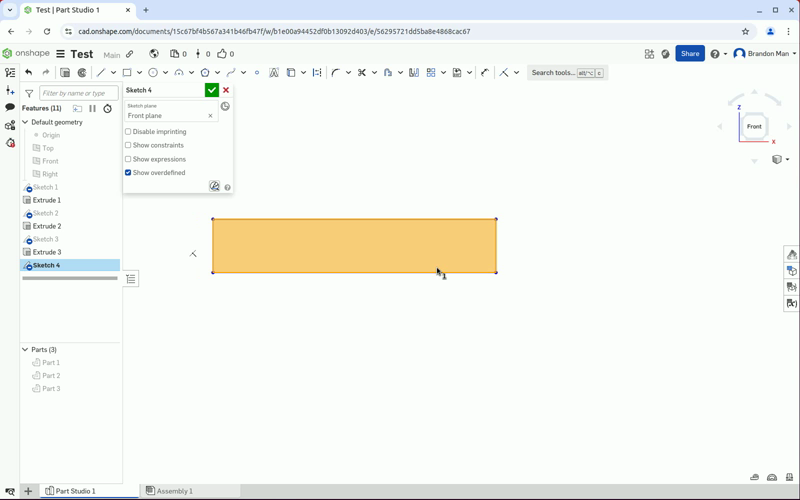
scroll(-6)
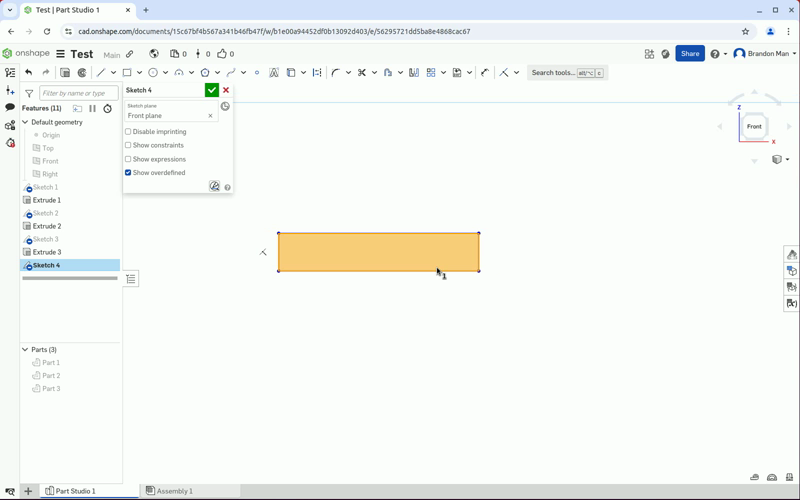
scroll(-6)
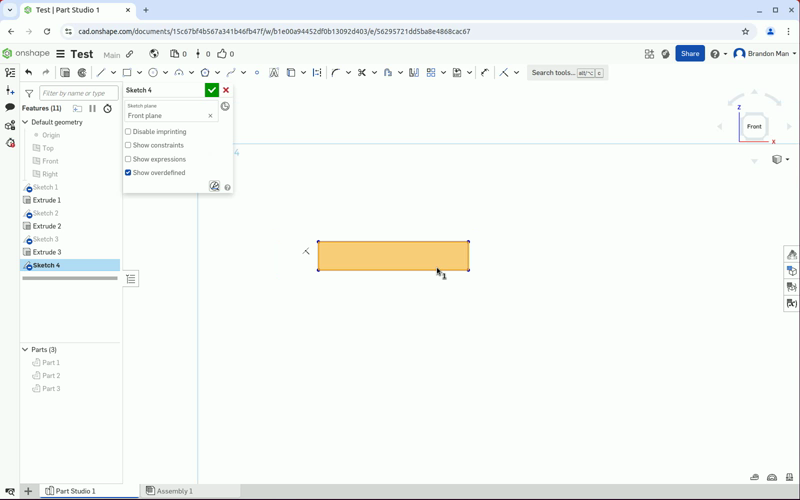
scroll(-6)
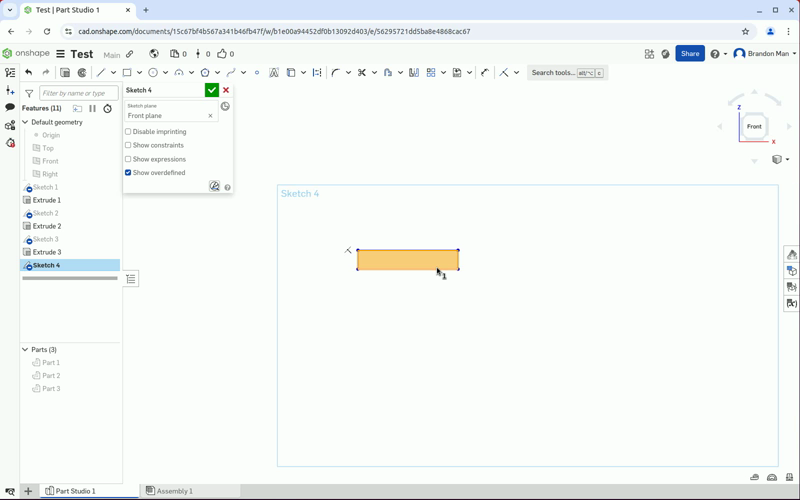
scroll(-6)
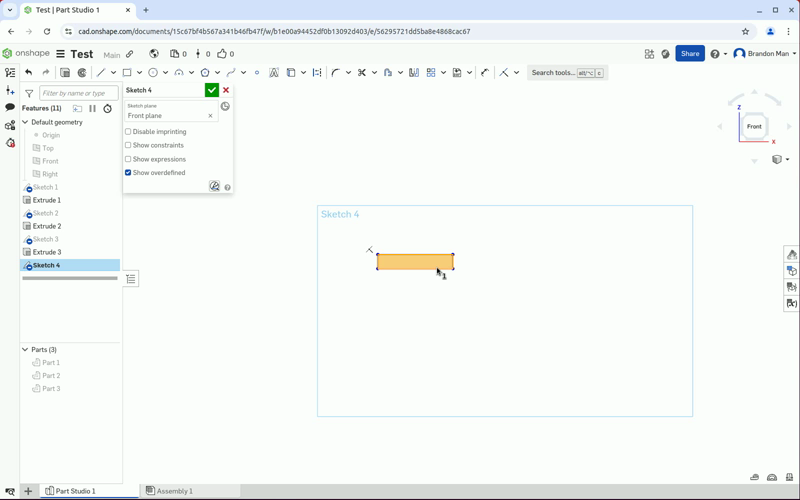
scroll(-6)
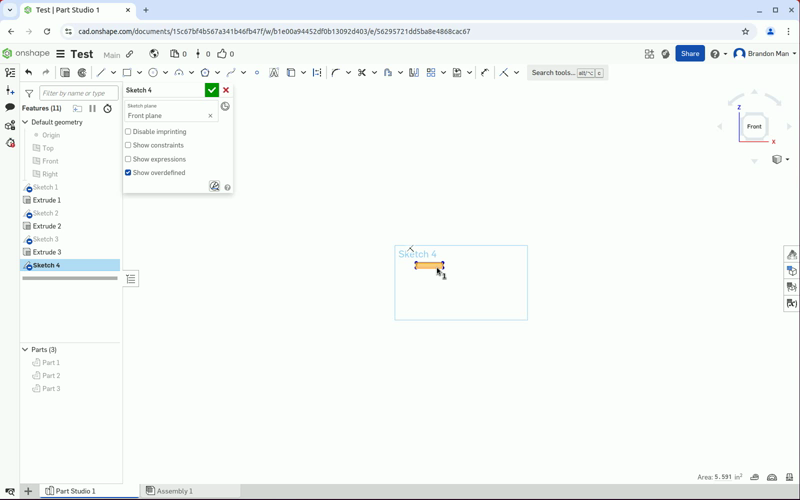
mouse_move(73, 352)
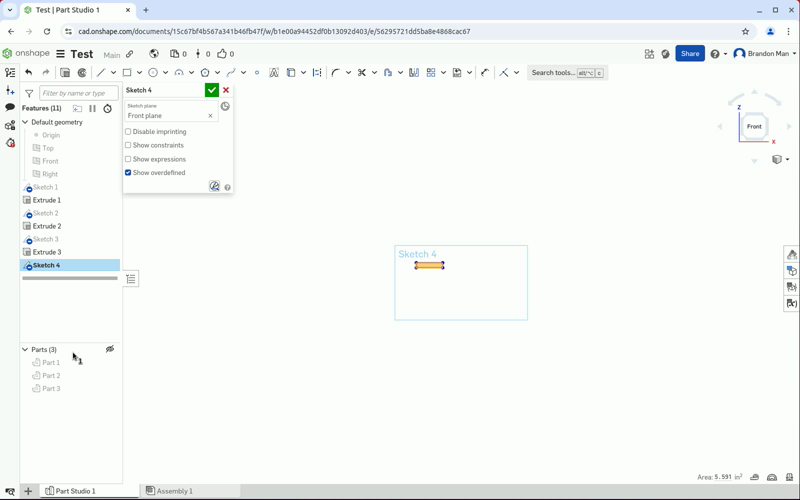
key(shift+y)
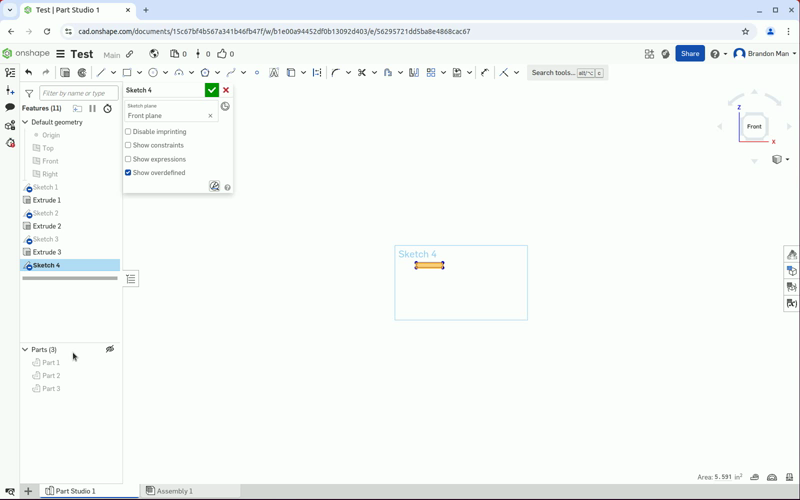
key(shift+e)
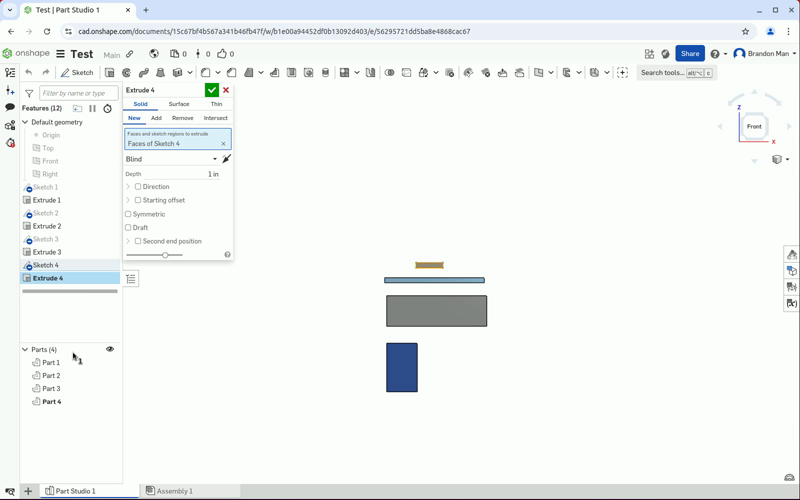
mouse_move(143, 106)
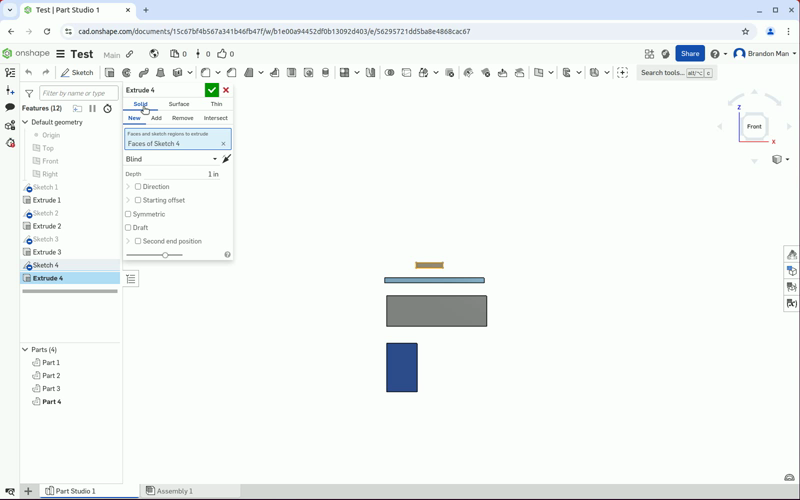
click(143, 106)
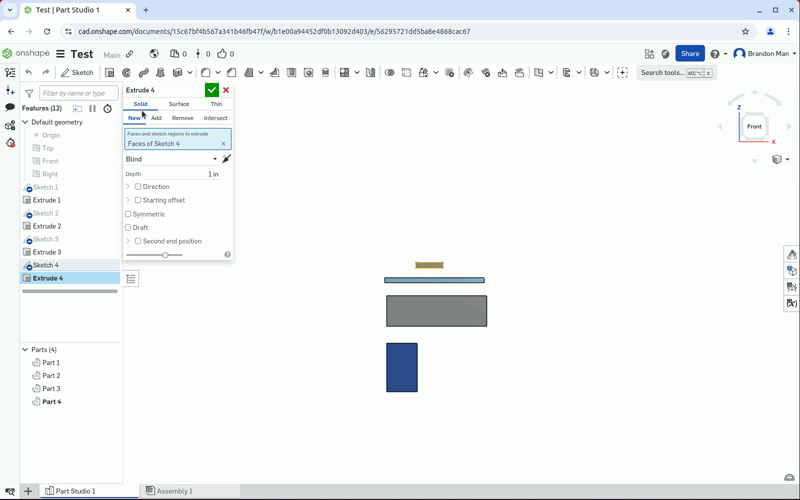
mouse_move(137, 120)
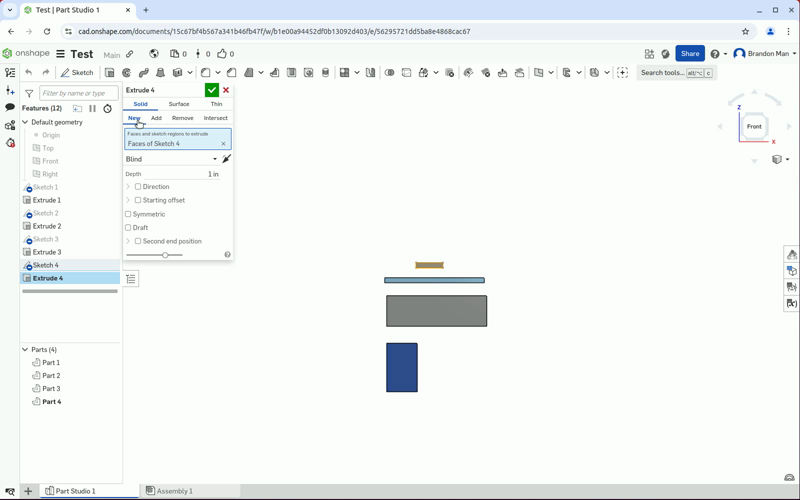
click(137, 120)
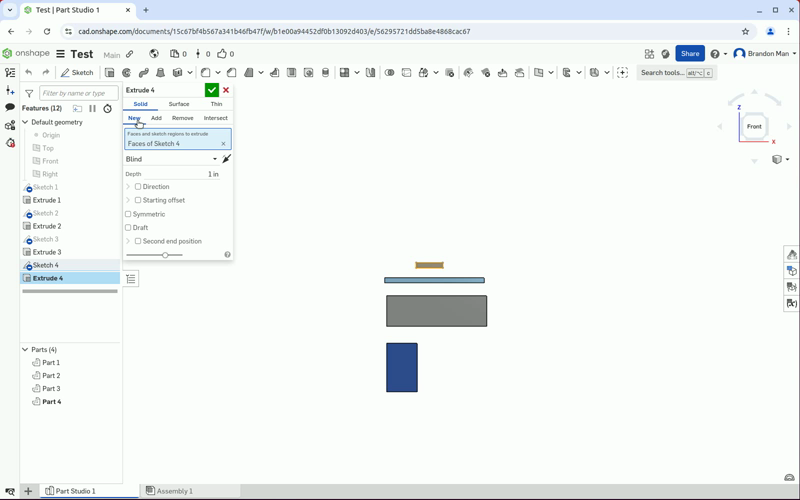
key(tab, 4)
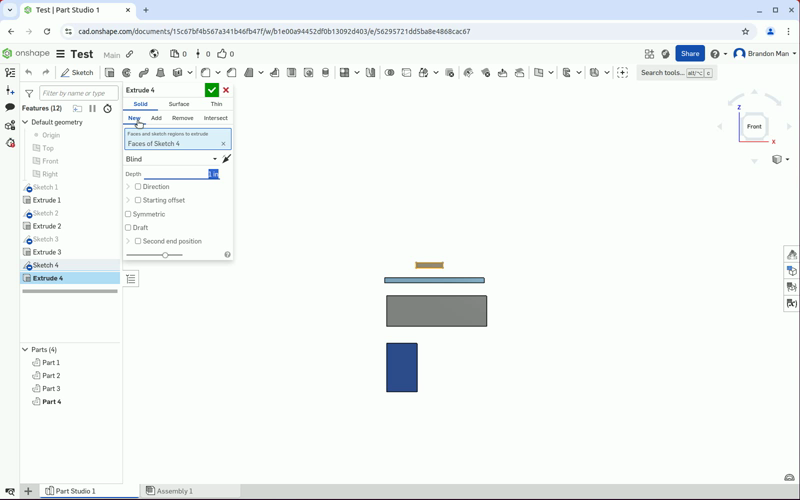
text(0.241)
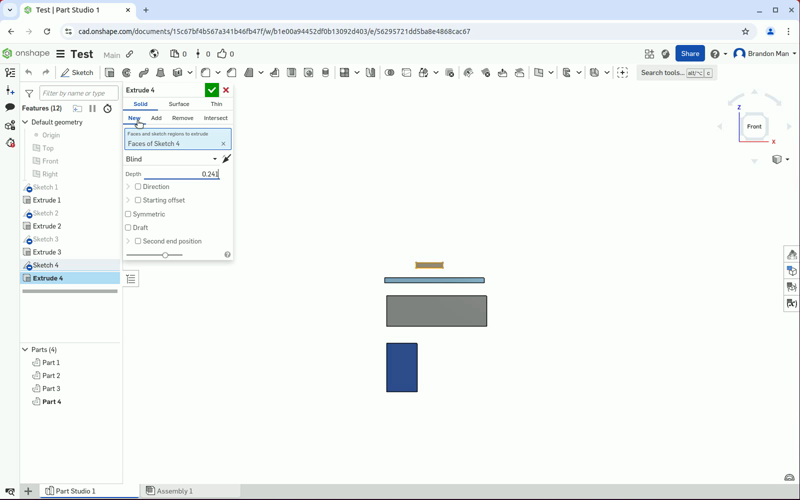
key(enter)
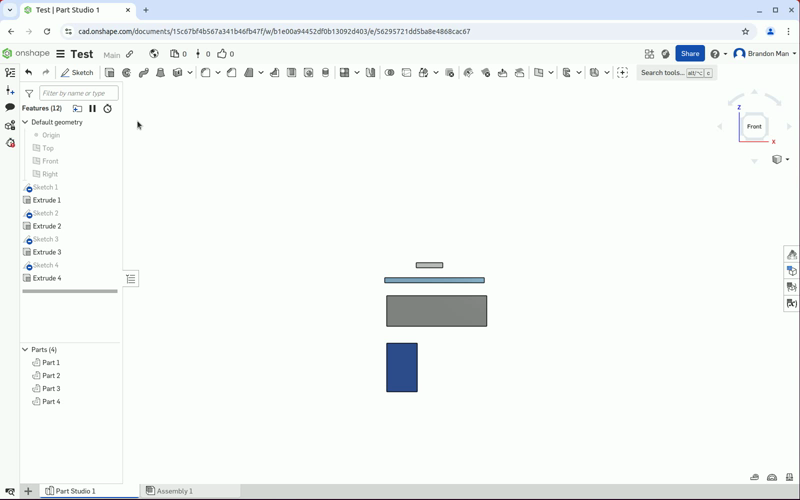
key(shift+h)
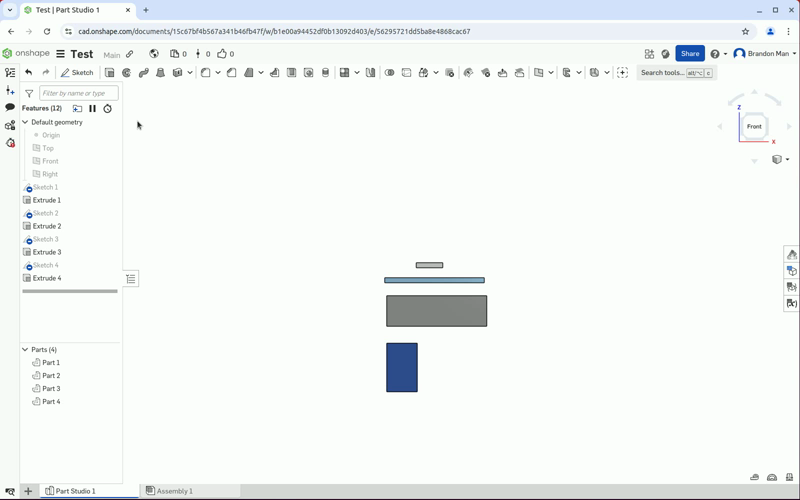
key(shift+h)
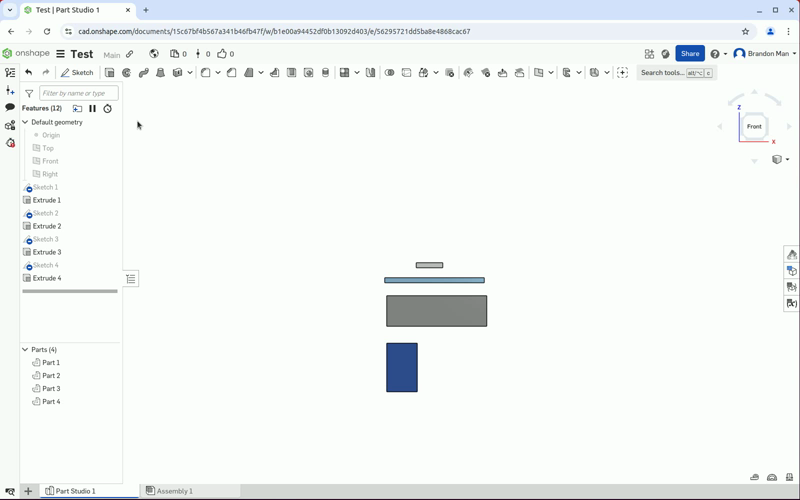
mouse_move(73, 189)
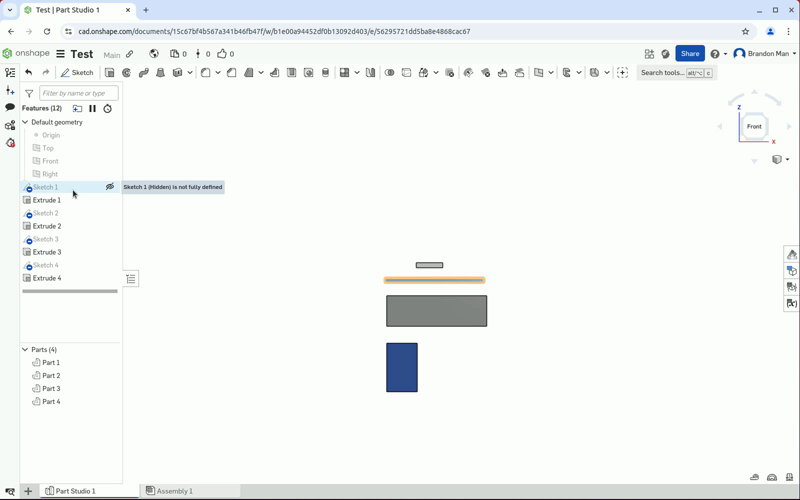
click(73, 189)
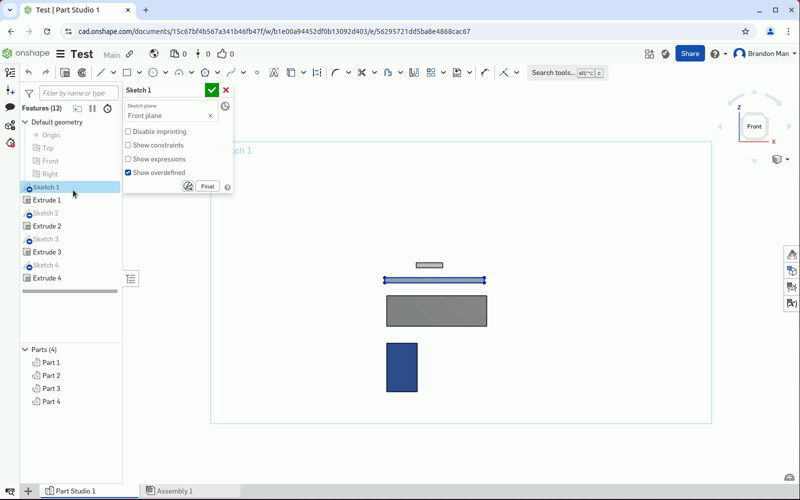
mouse_move(229, 92)
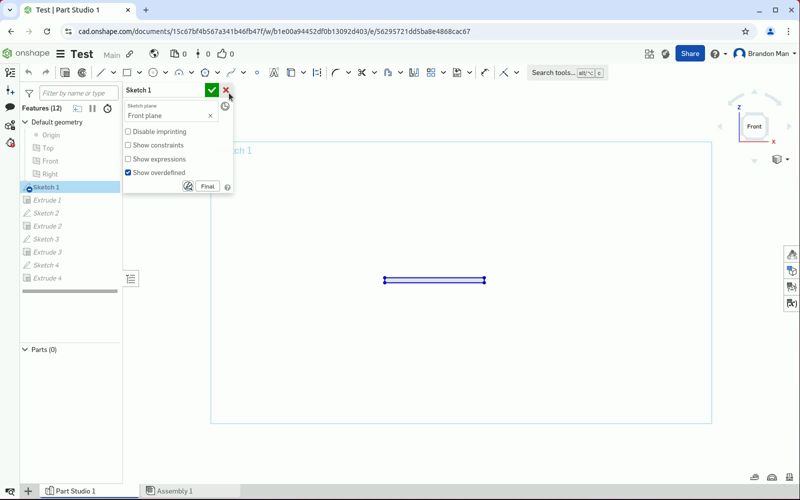
click(229, 92)
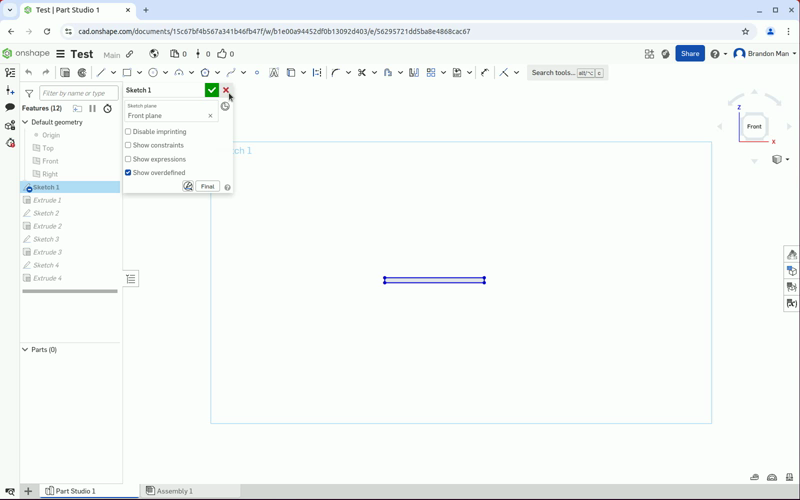
key(shift+s)
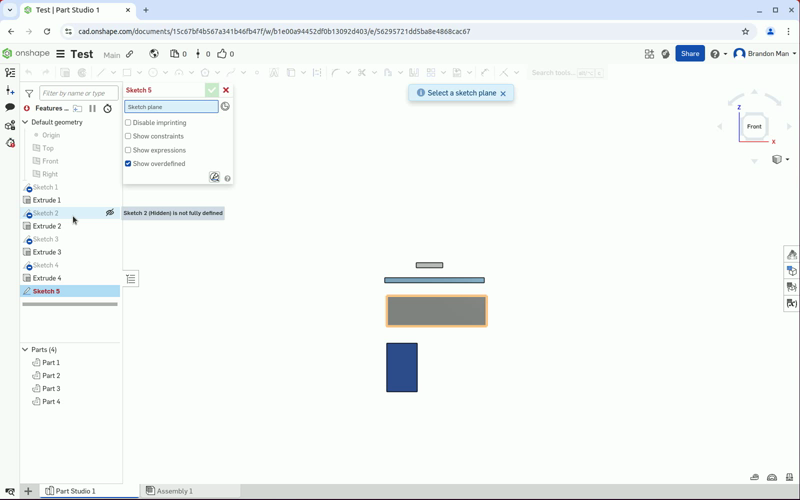
scroll(3)
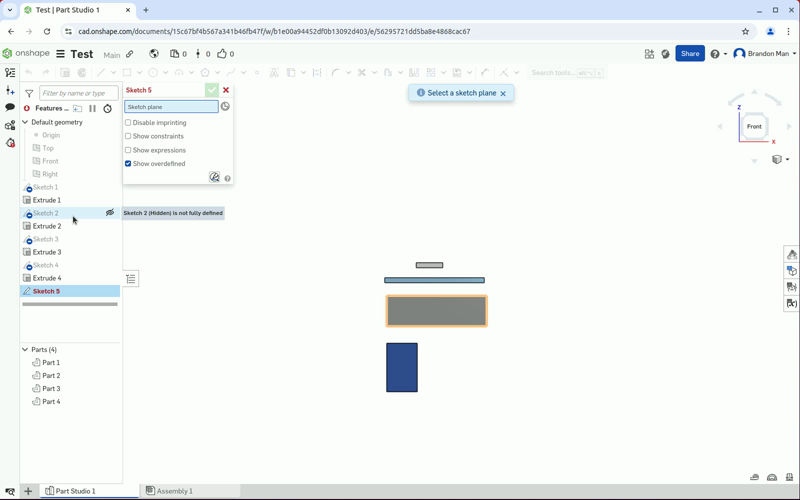
mouse_move(73, 163)
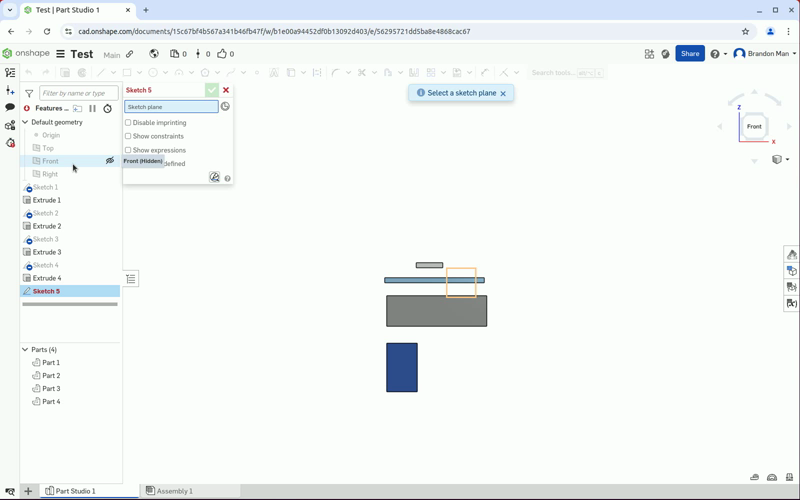
click(73, 163)
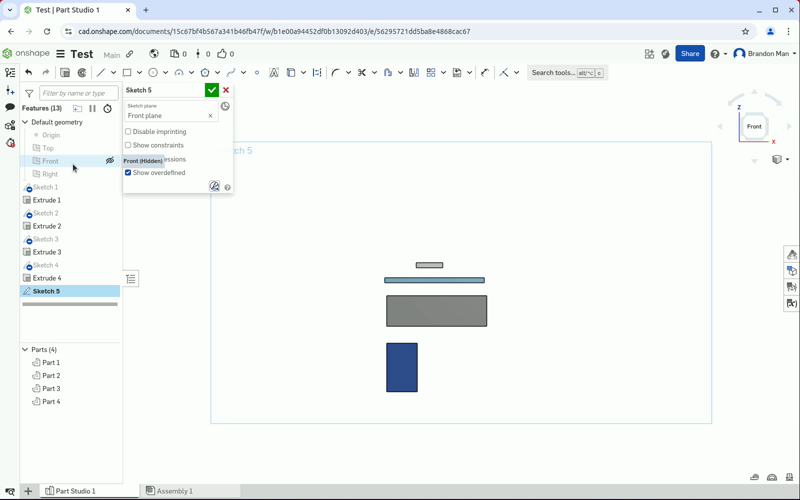
mouse_move(73, 352)
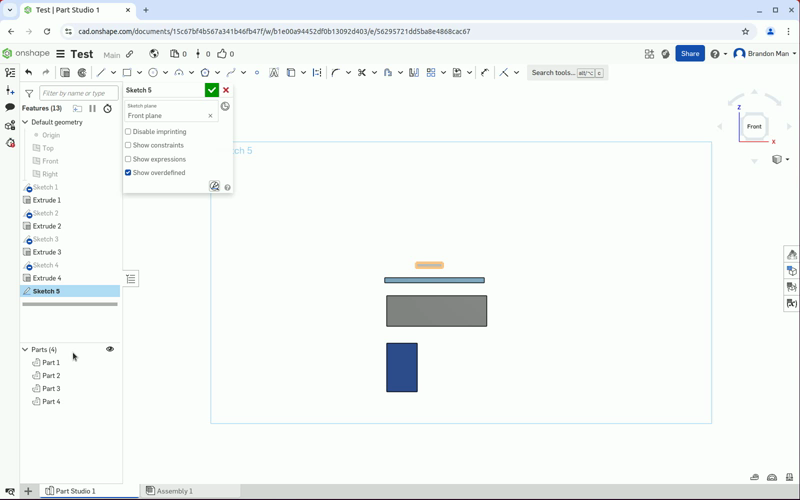
key(y)
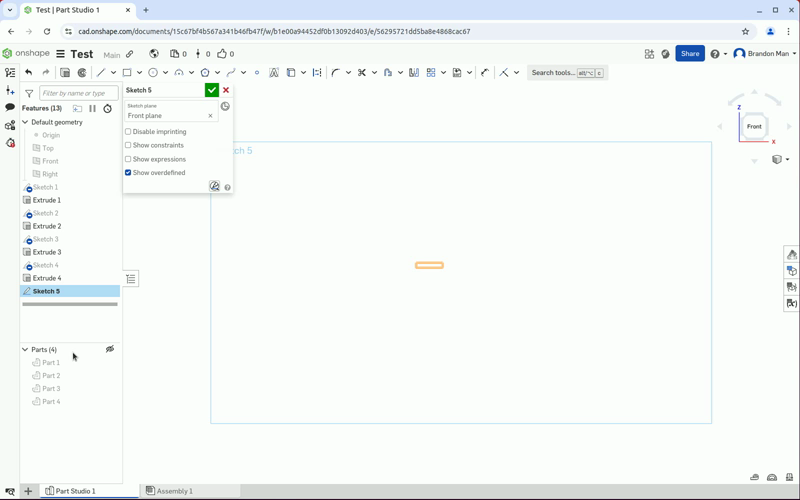
key(l)
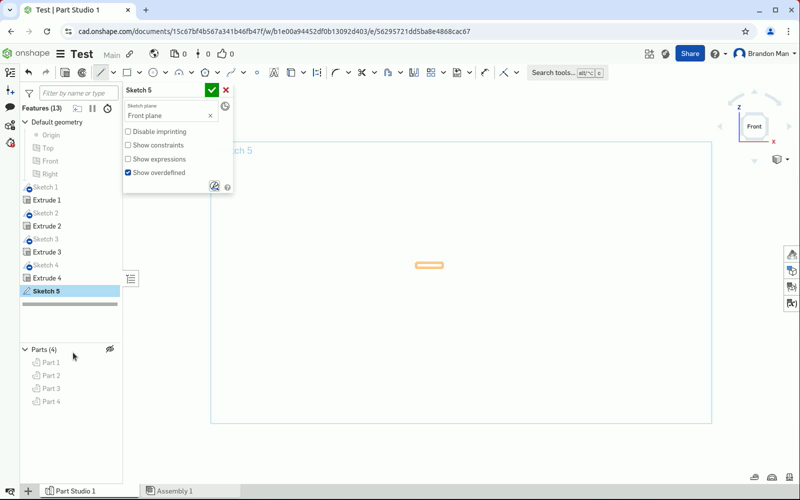
key_down(shift)
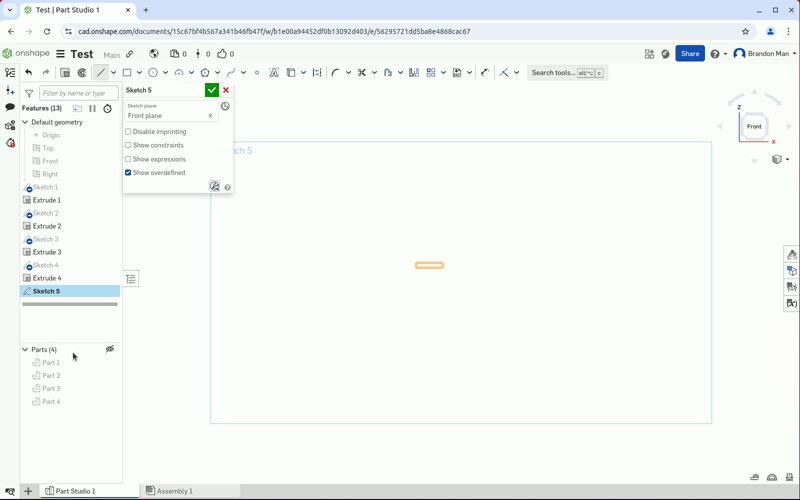
mouse_move(430, 394)
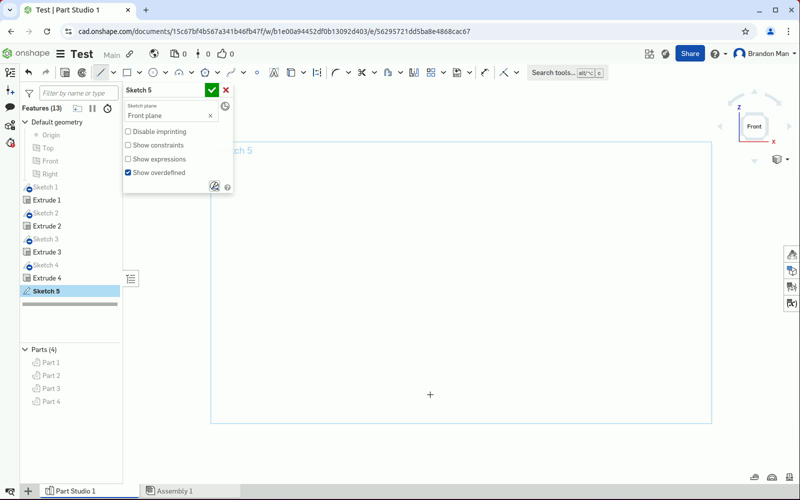
click(430, 394)
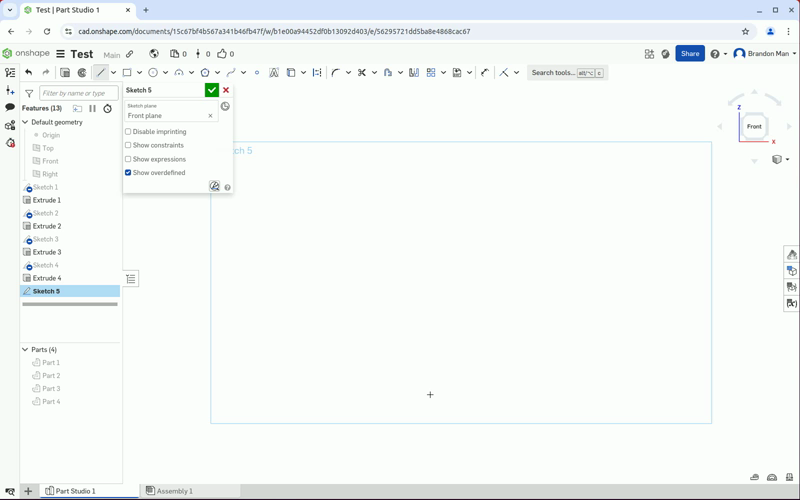
key_up(shift)
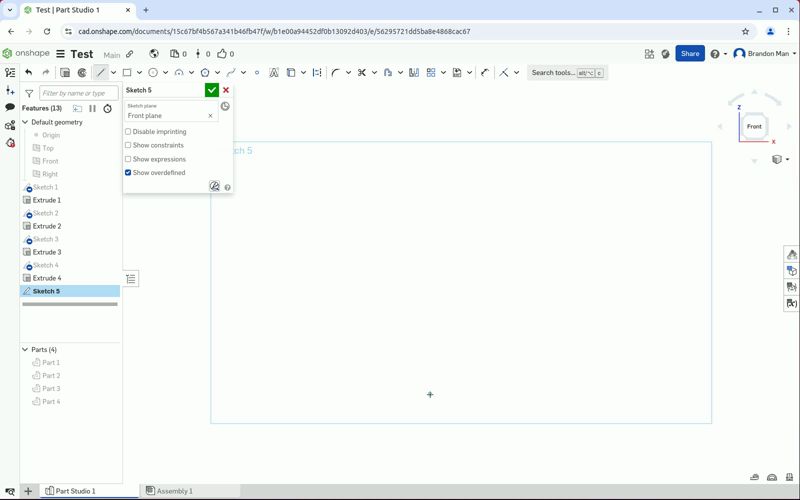
key_down(shift)
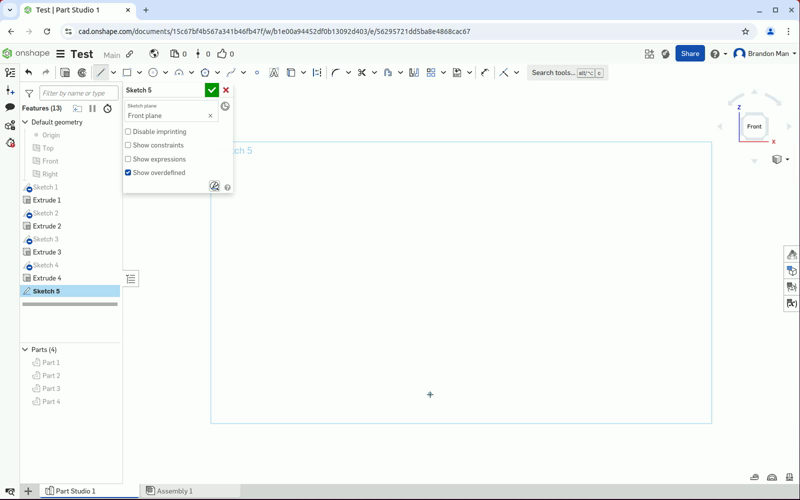
mouse_move(460, 394)
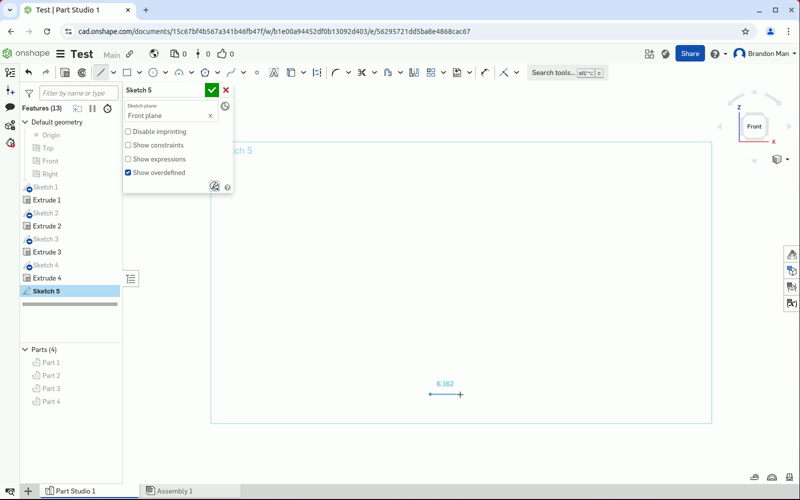
mouse_move(460, 394)
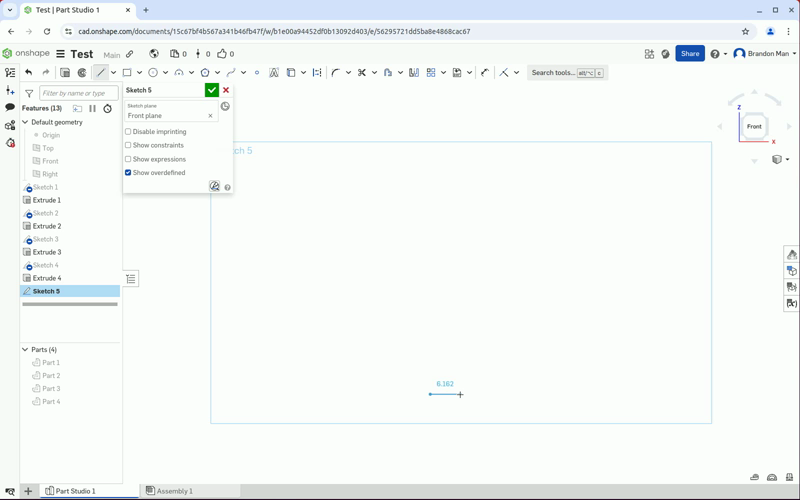
click(460, 394)
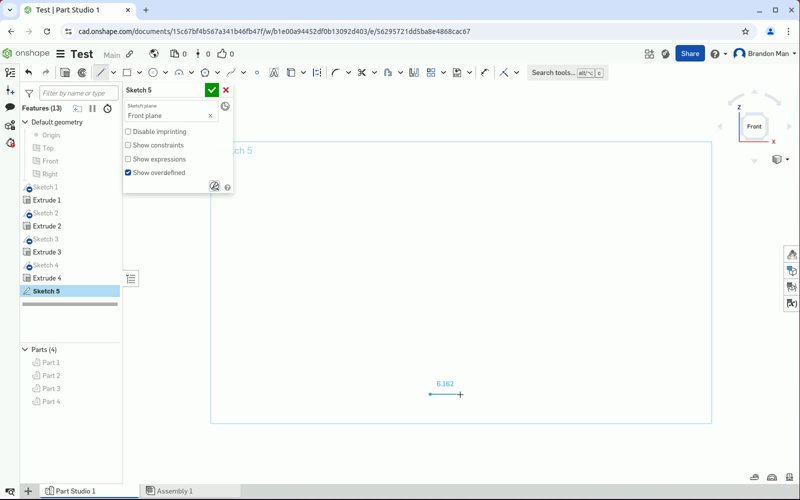
key_up(shift)
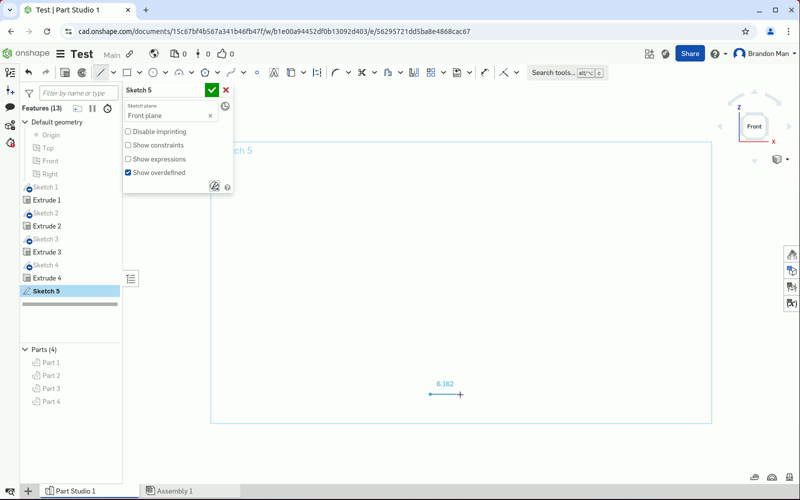
key_down(shift)
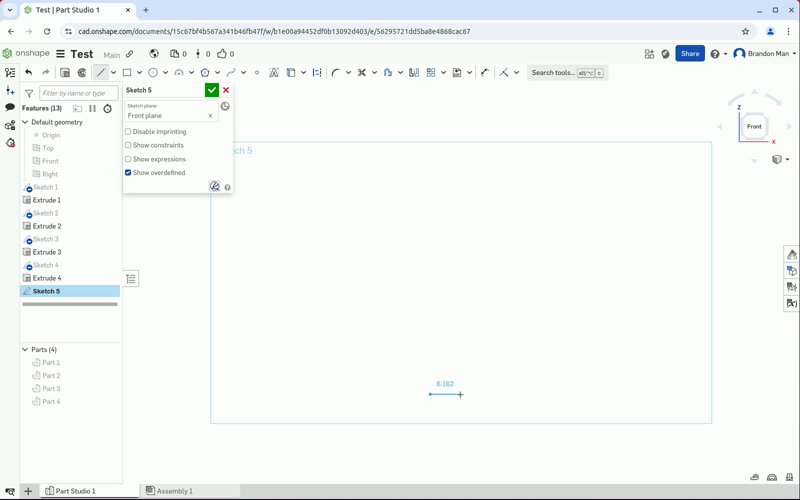
mouse_move(490, 394)
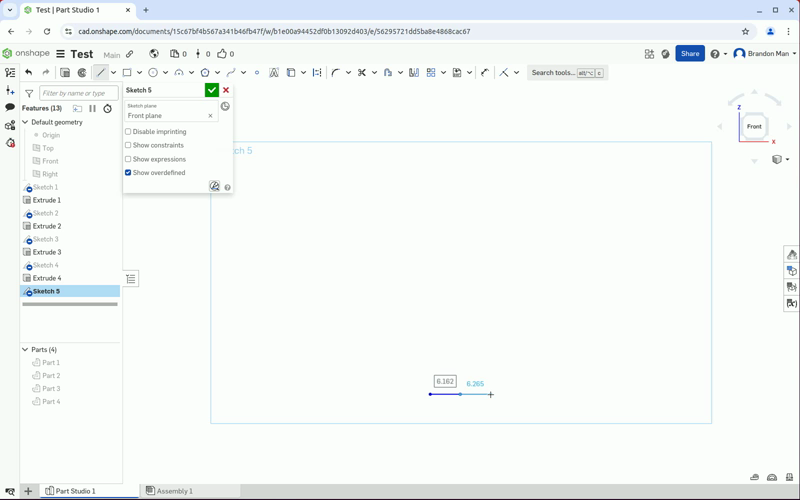
mouse_move(460, 346)
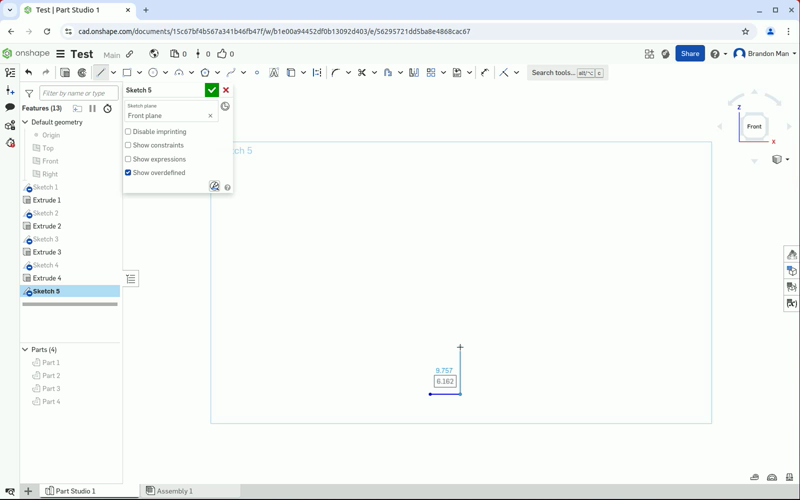
click(460, 346)
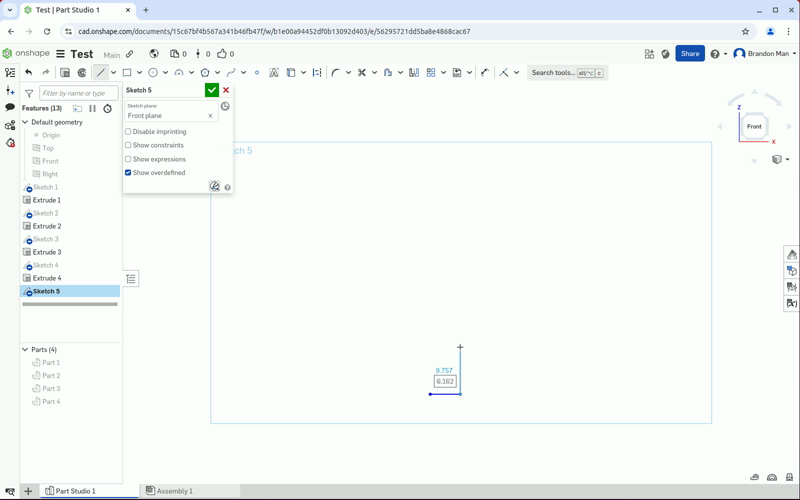
key_up(shift)
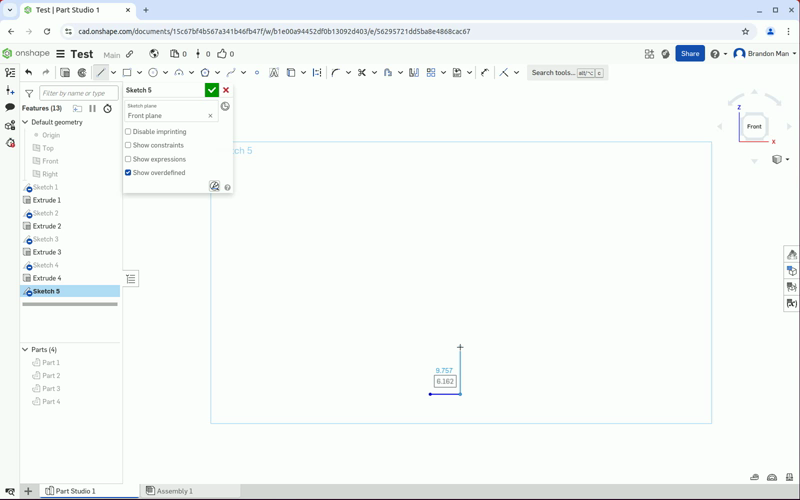
key_down(shift)
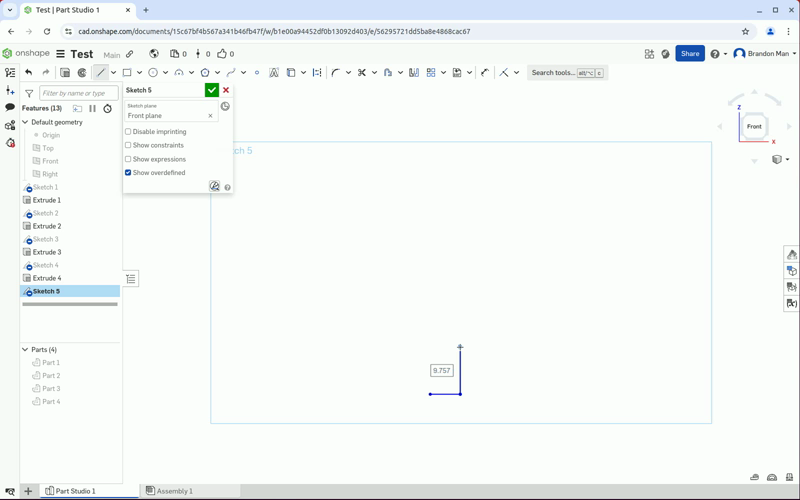
mouse_move(490, 346)
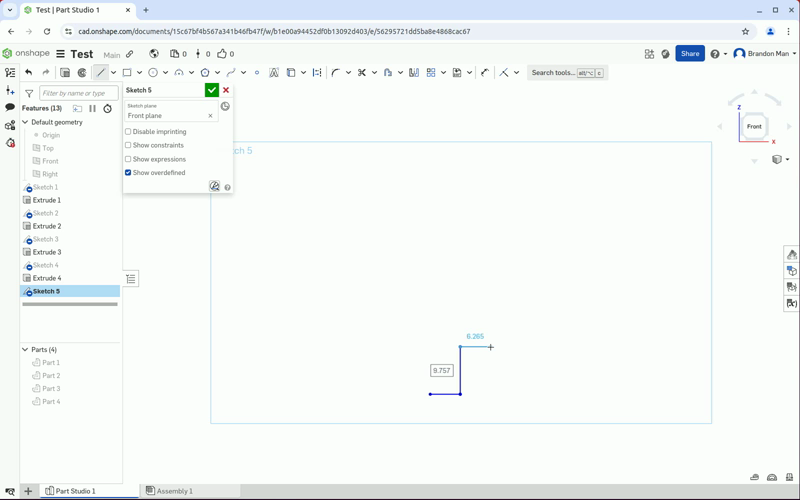
mouse_move(430, 346)
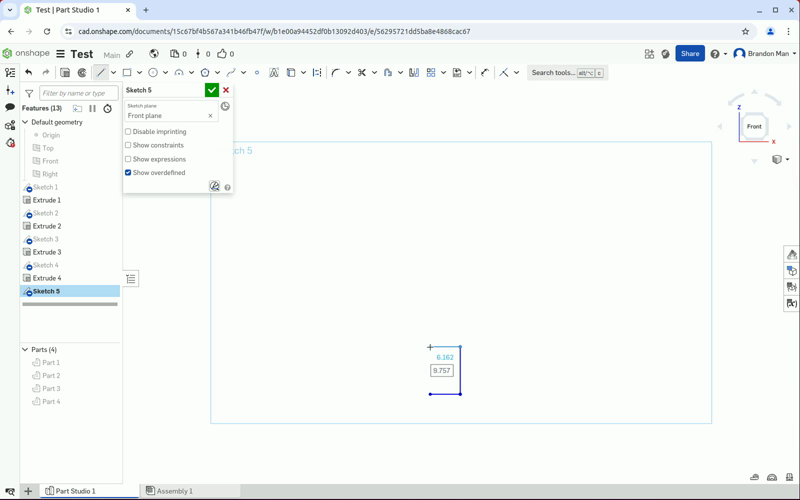
click(430, 346)
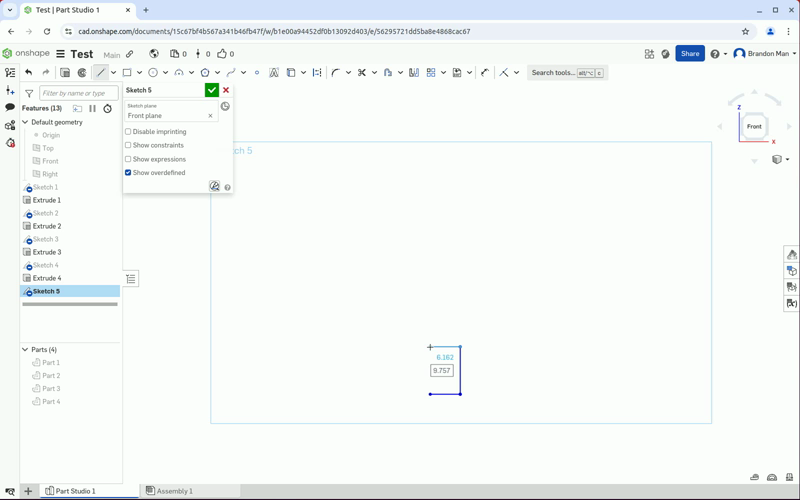
key_up(shift)
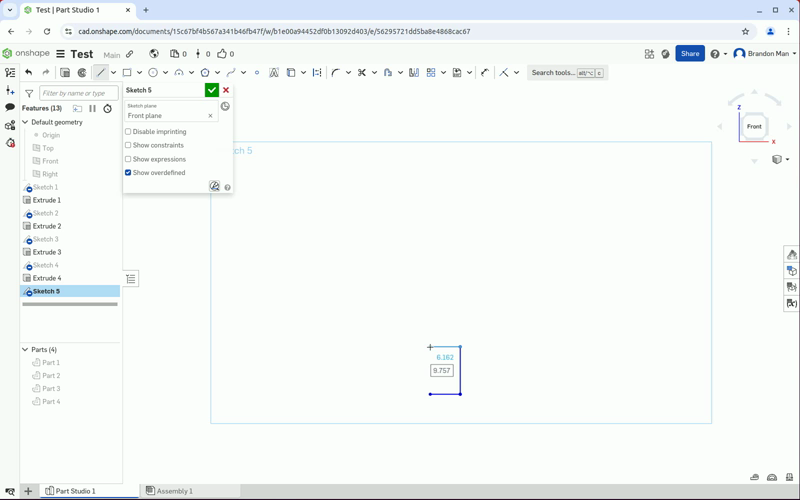
mouse_move(460, 346)
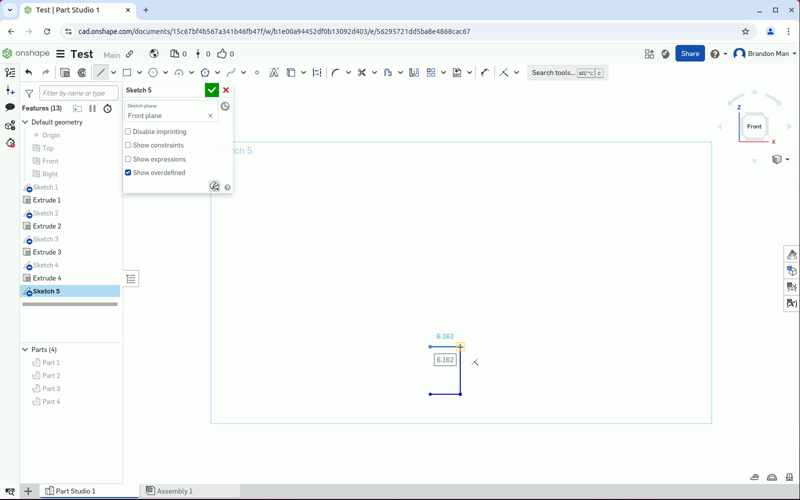
key_down(shift)
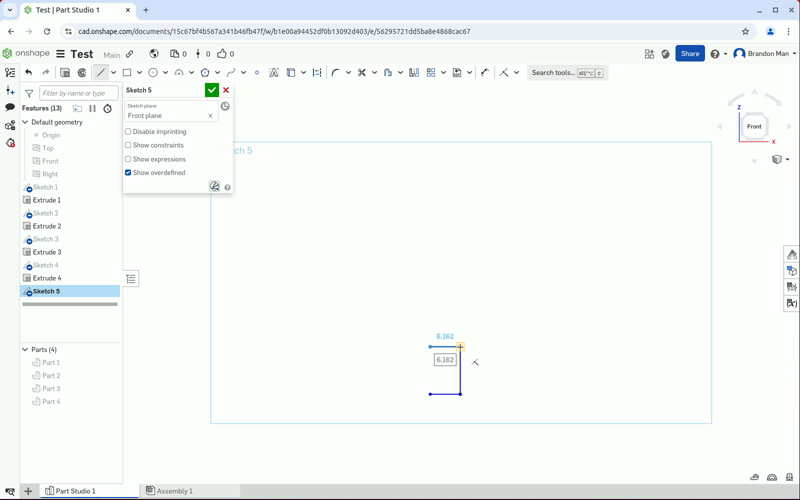
mouse_move(430, 394)
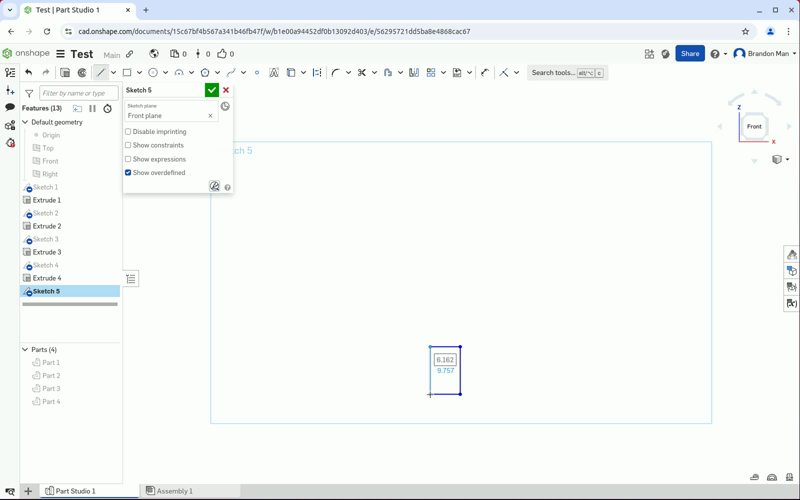
key_up(shift)
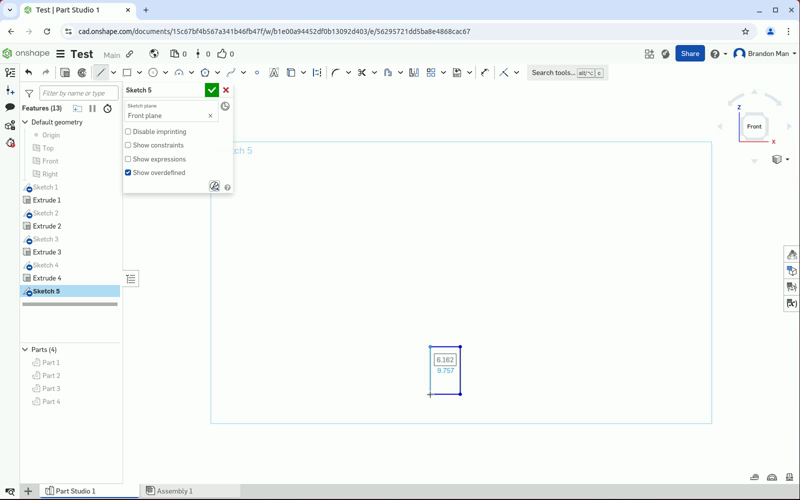
click(430, 394)
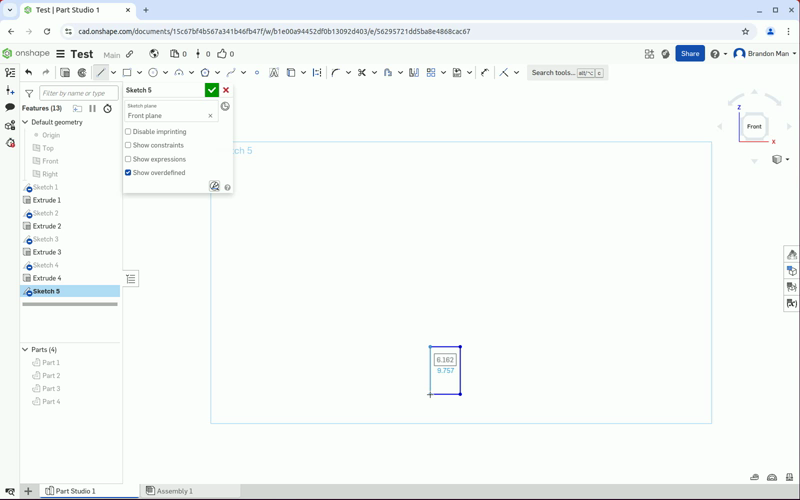
key(esc)
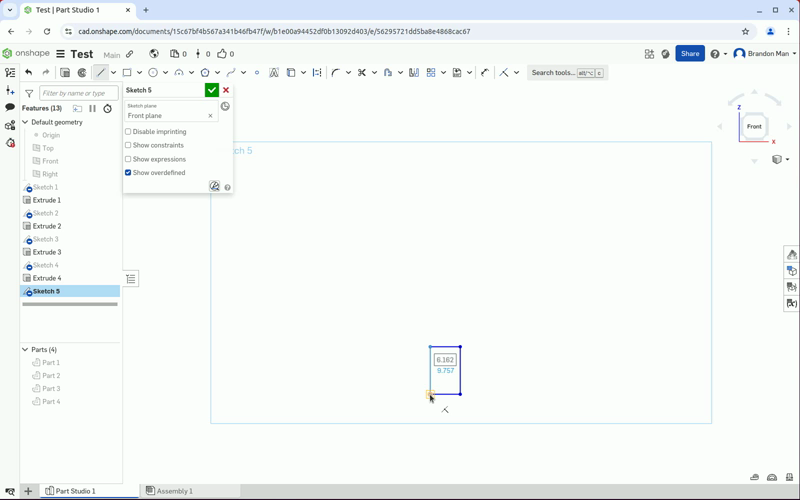
mouse_move(450, 351)
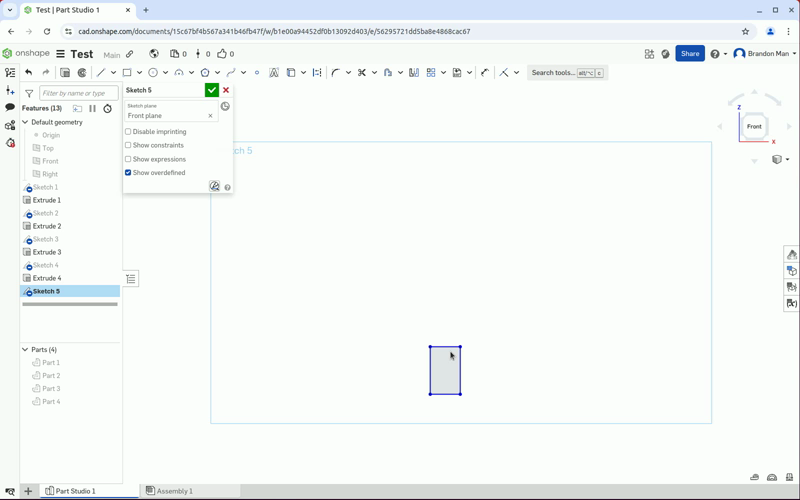
scroll(6)
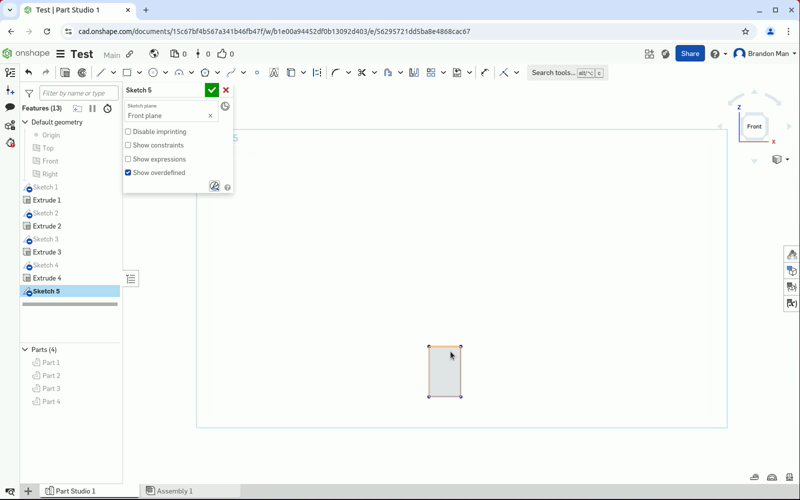
scroll(6)
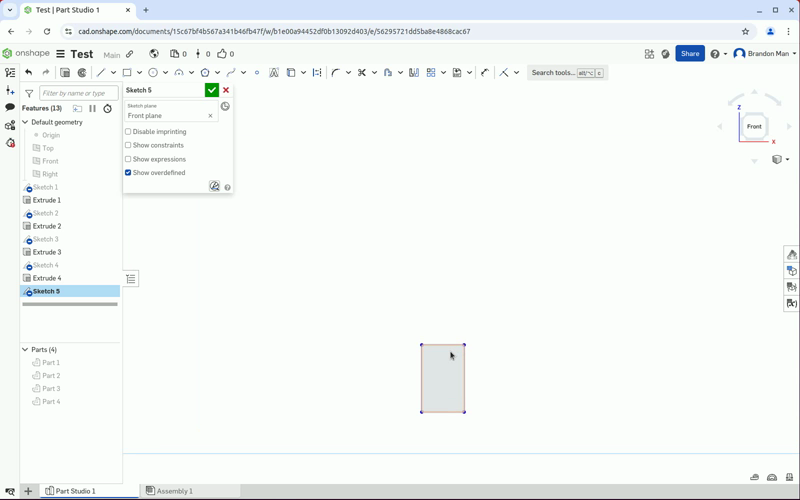
scroll(6)
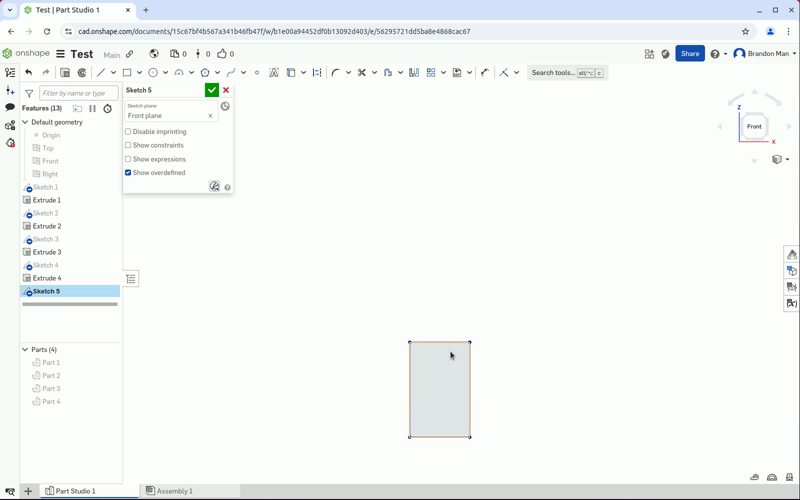
scroll(6)
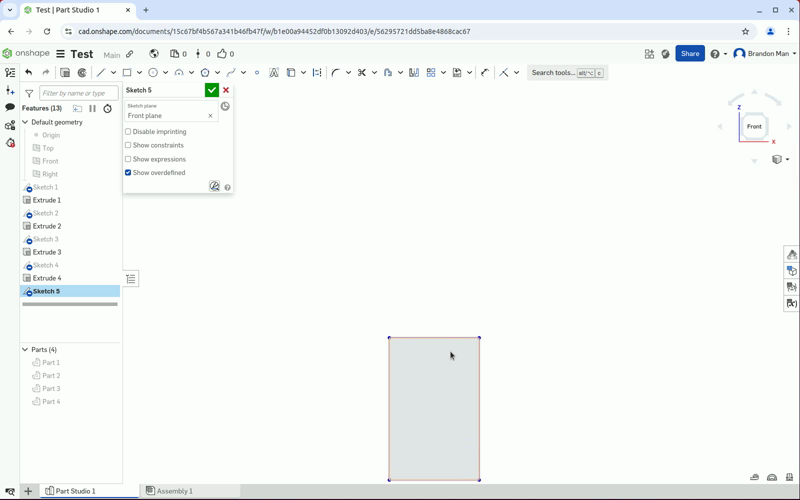
scroll(6)
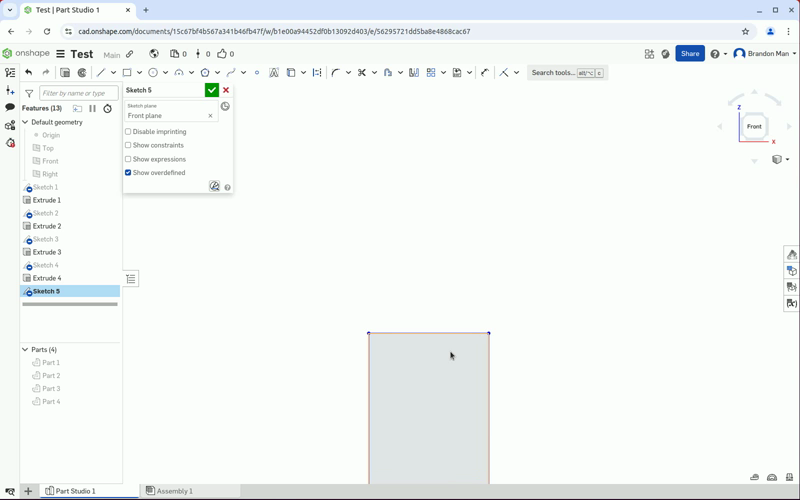
scroll(6)
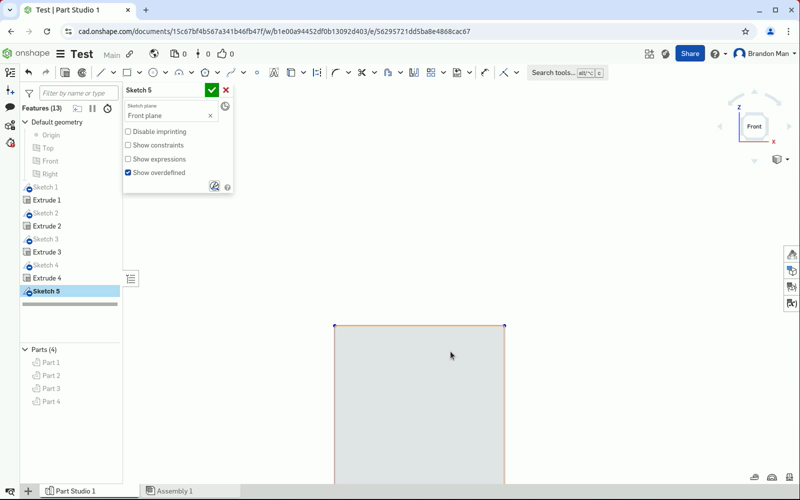
scroll(6)
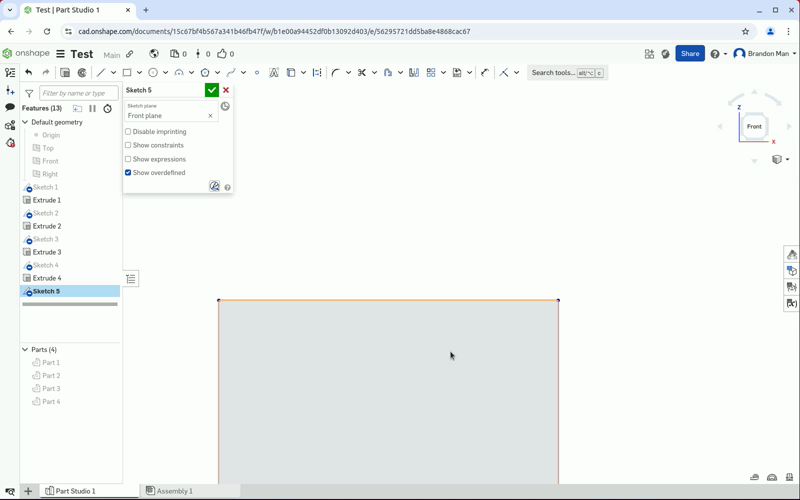
click(450, 351)
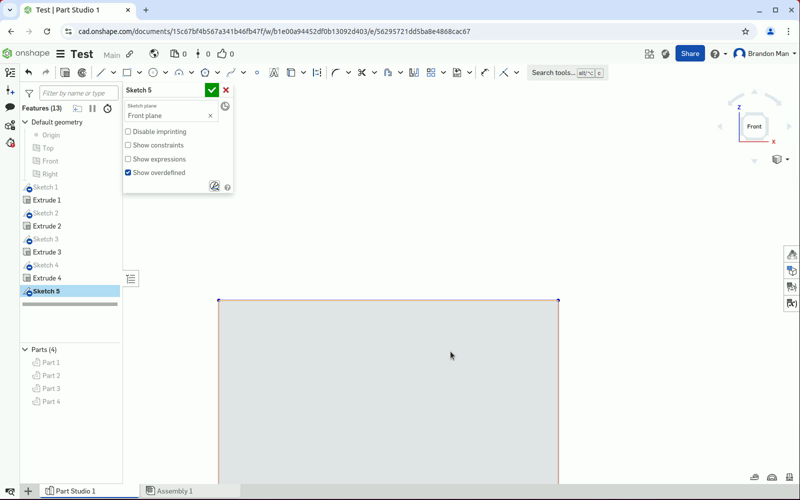
scroll(-6)
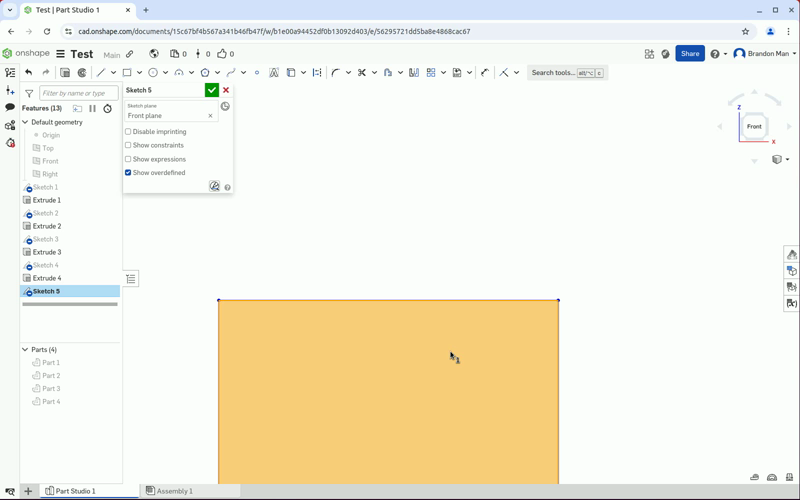
scroll(-6)
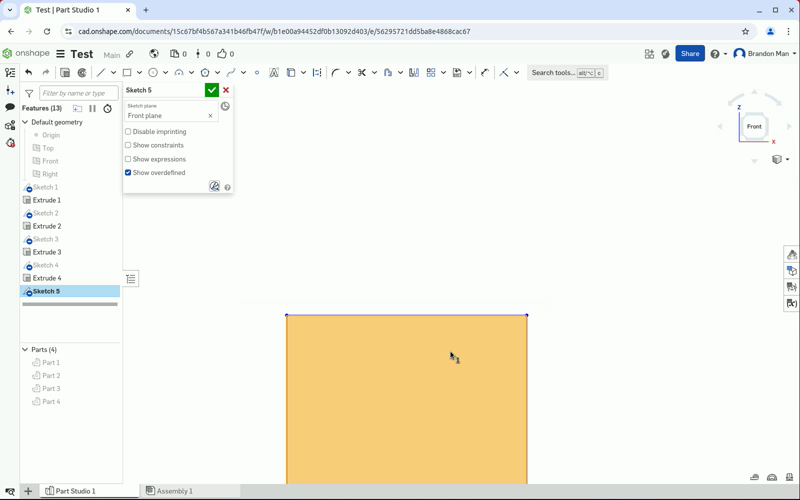
scroll(-6)
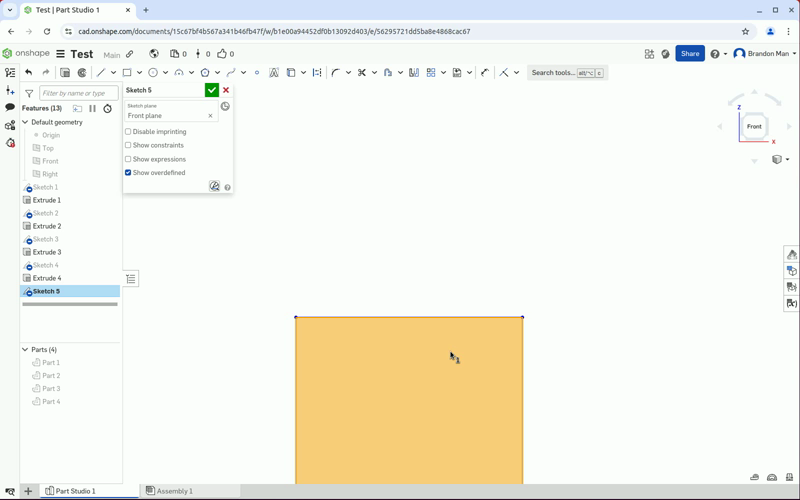
scroll(-6)
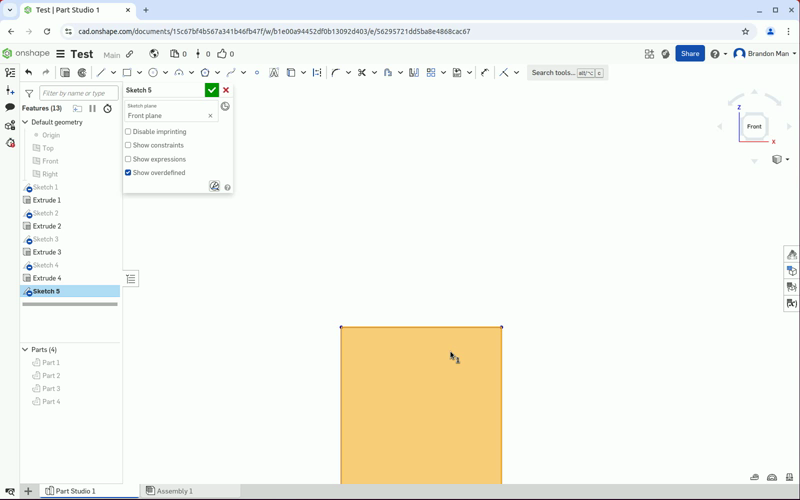
scroll(-6)
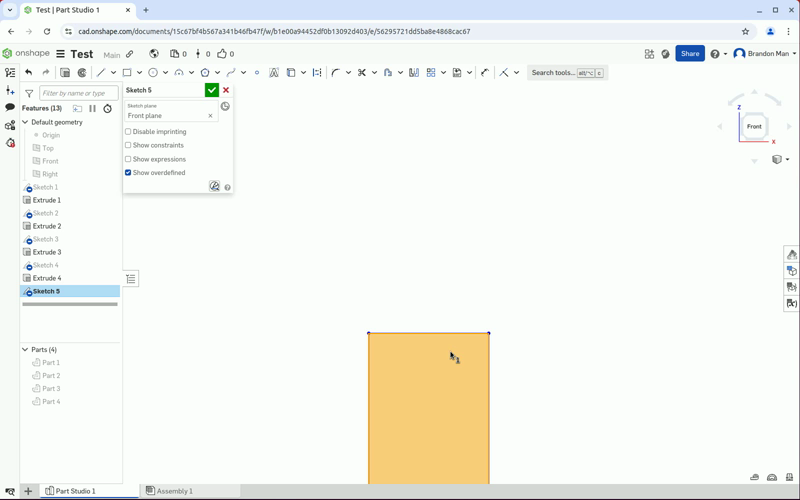
scroll(-6)
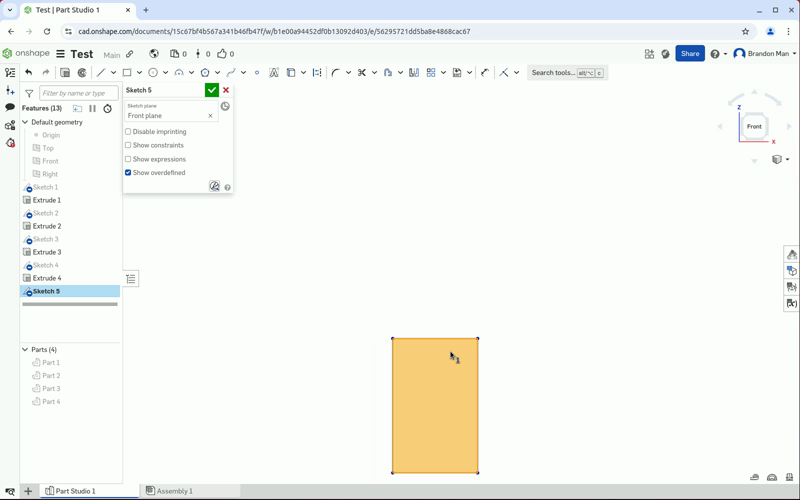
scroll(-6)
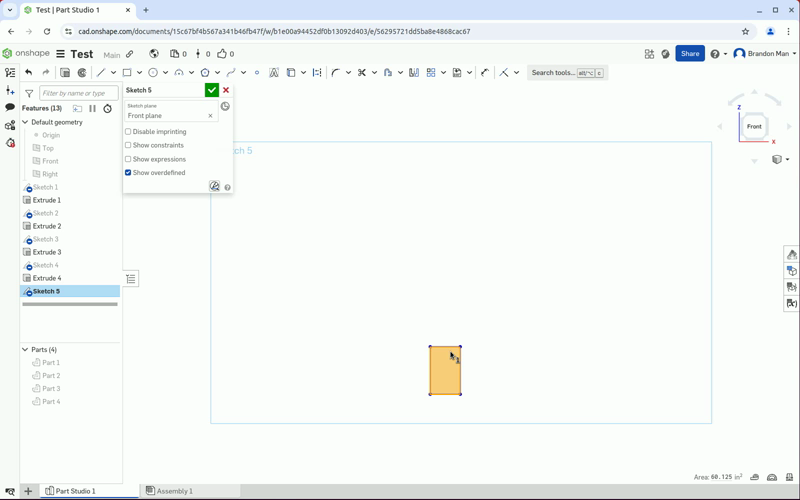
mouse_move(73, 352)
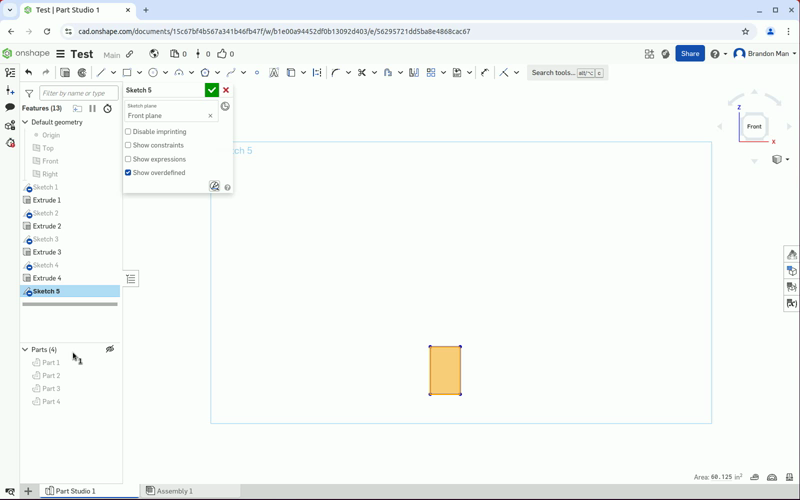
key(shift+y)
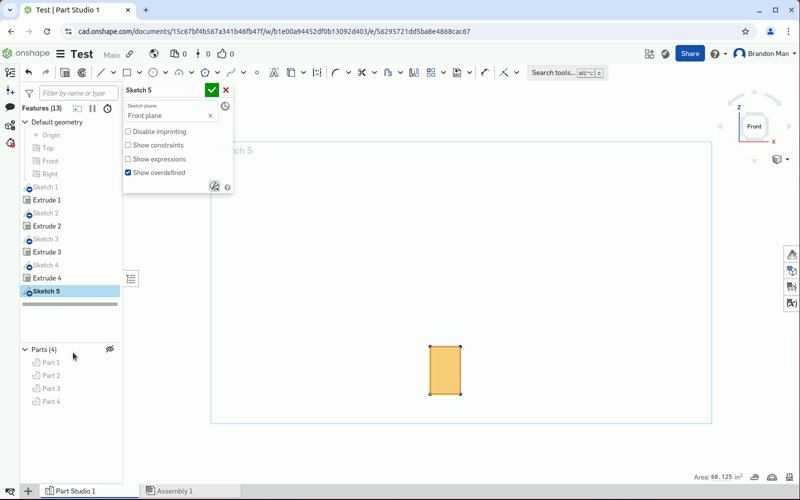
key(shift+e)
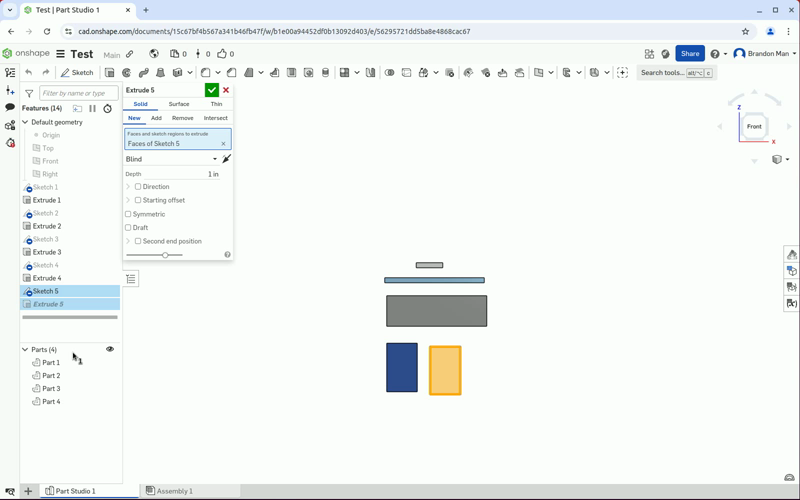
mouse_move(143, 106)
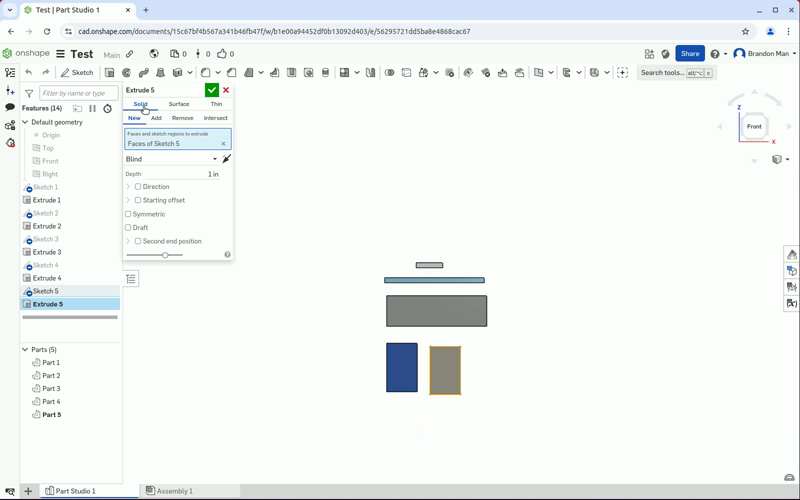
click(143, 106)
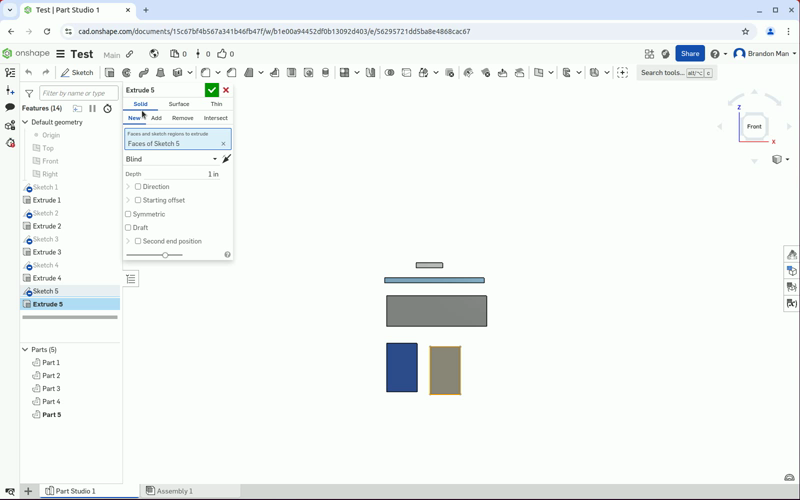
mouse_move(137, 120)
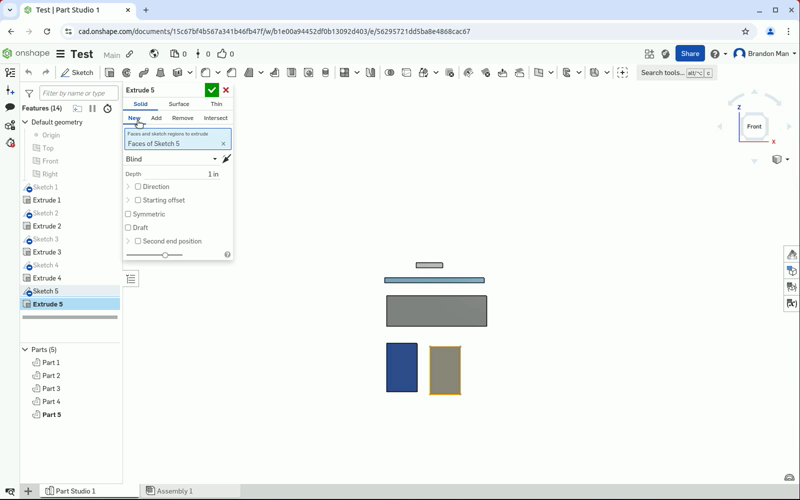
click(137, 120)
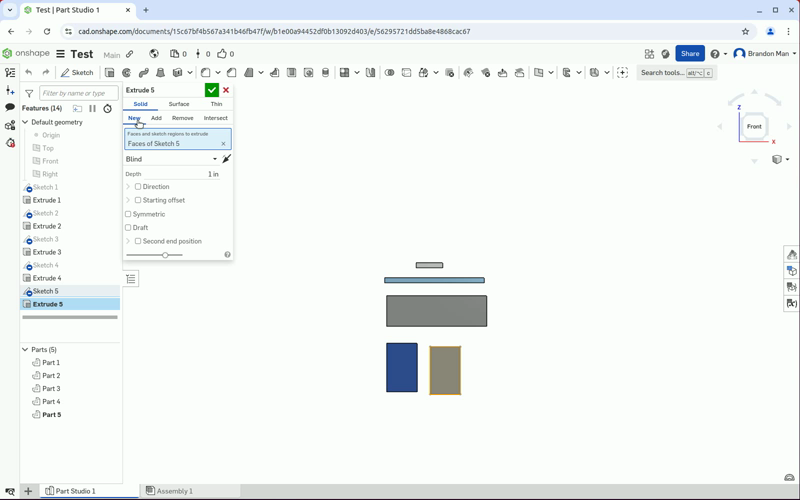
key(tab, 4)
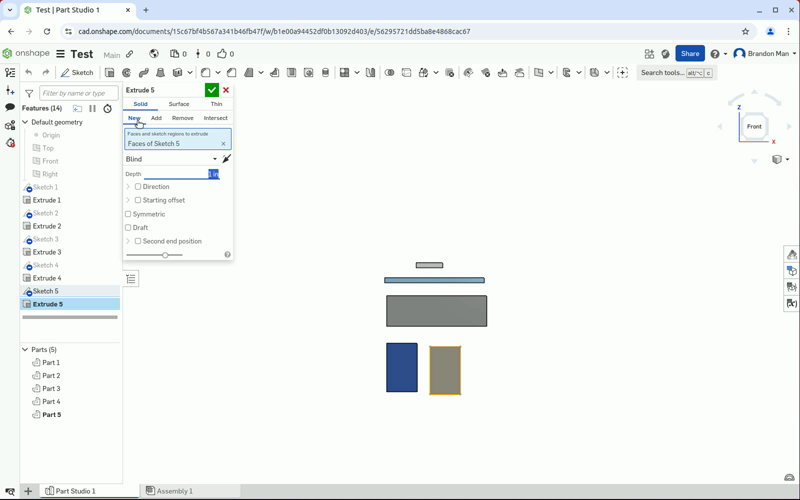
text(0.241)
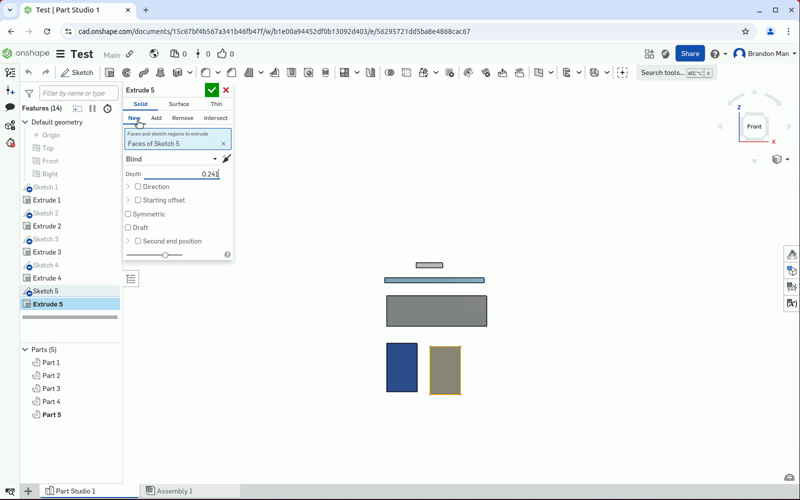
key(enter)
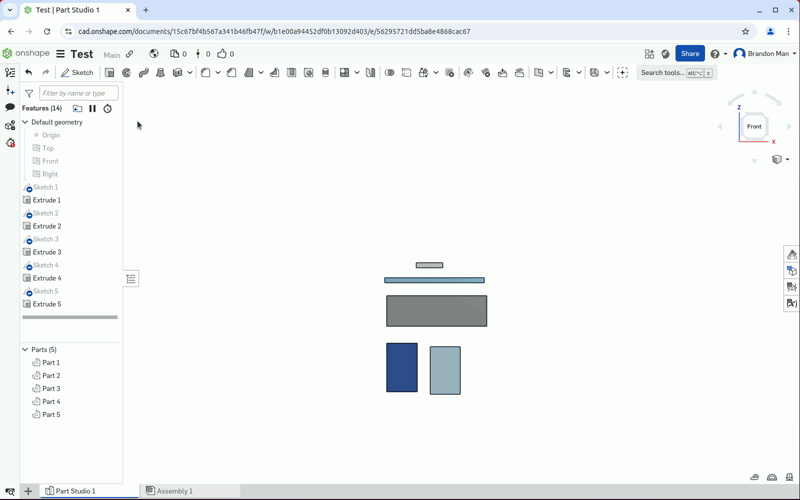
key(shift+h)
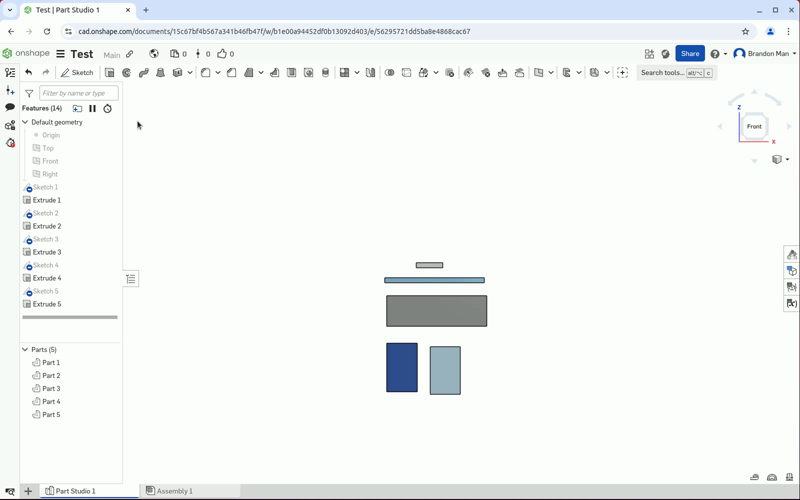
key(shift+h)
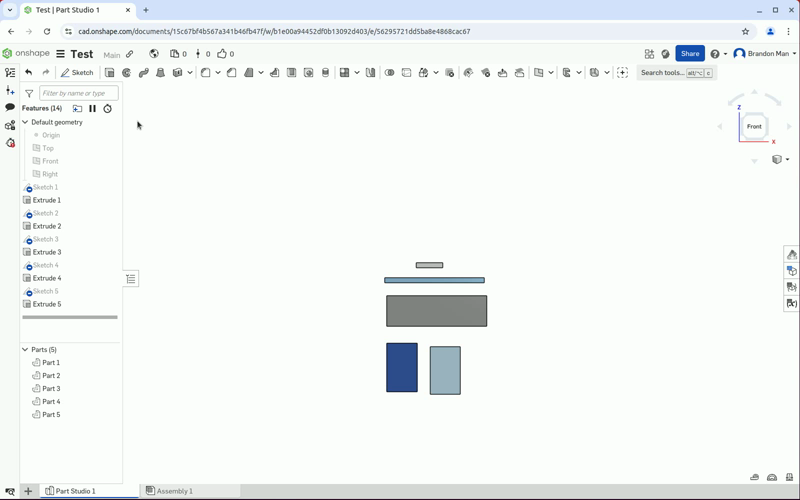
mouse_move(73, 189)
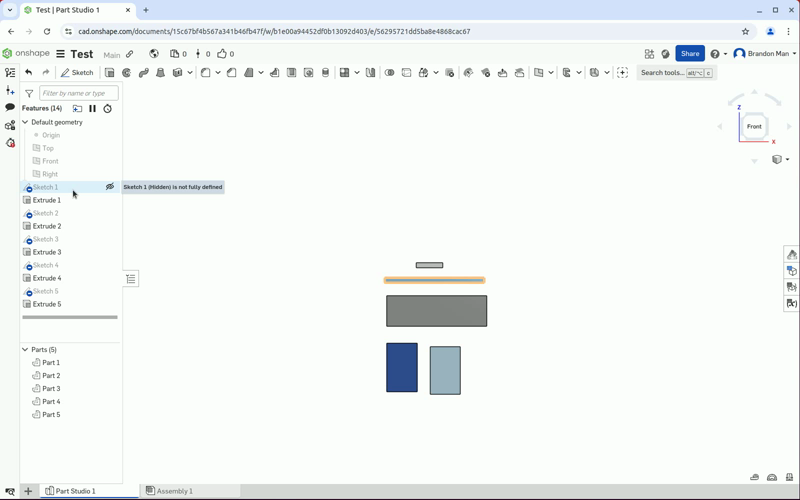
click(73, 189)
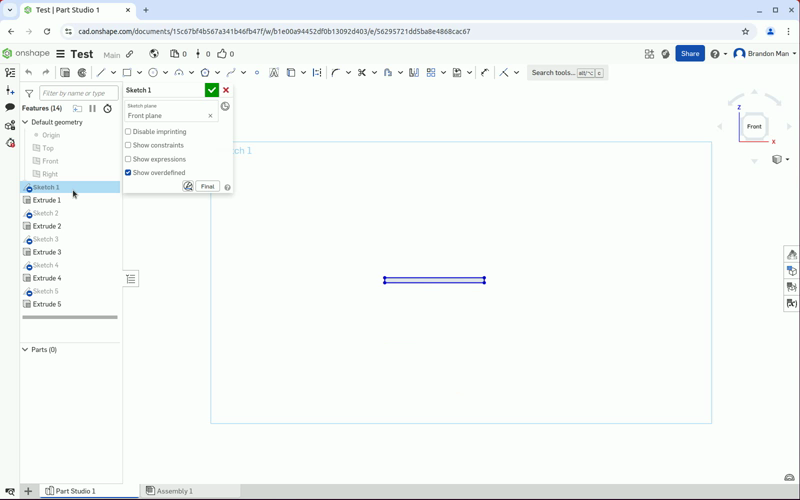
mouse_move(229, 92)
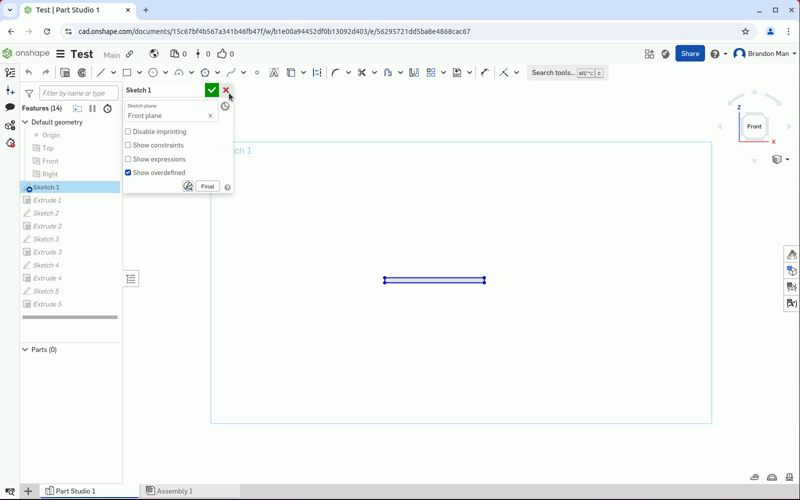
click(229, 92)
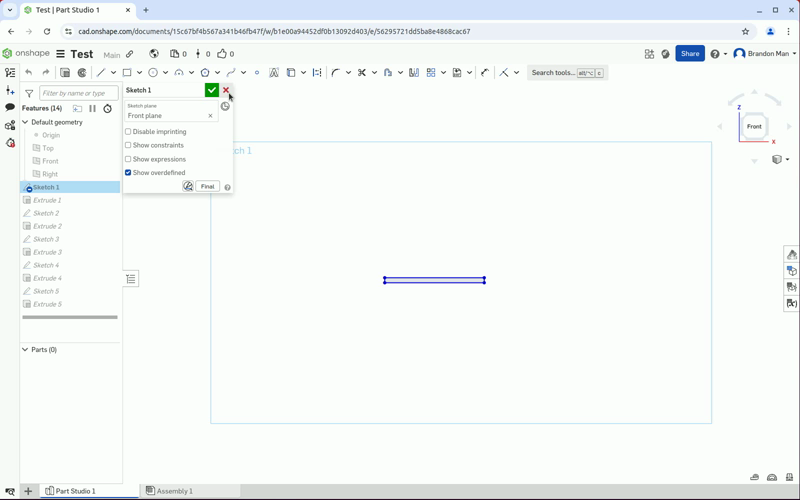
key(shift+s)
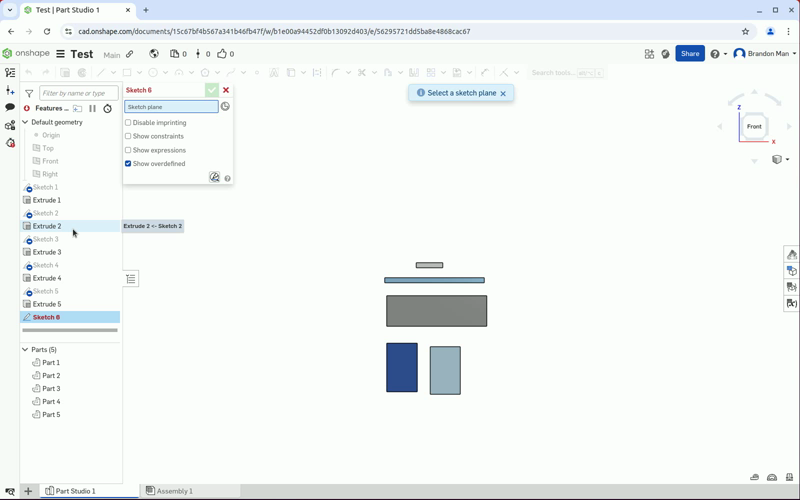
scroll(3)
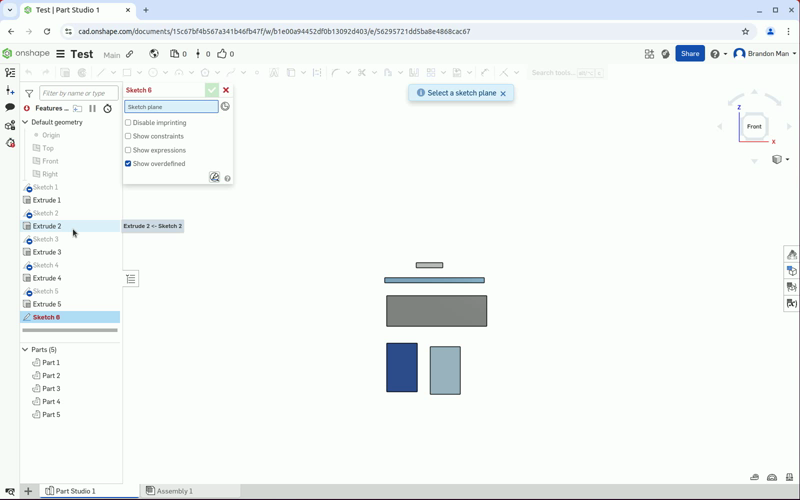
mouse_move(73, 163)
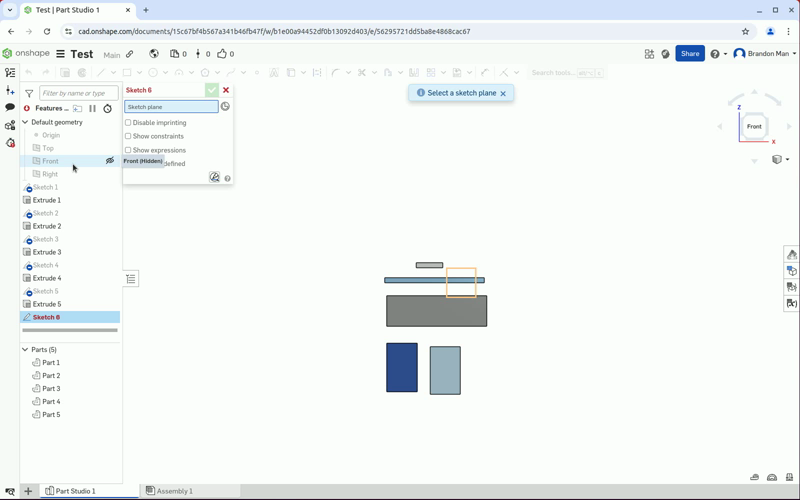
click(73, 163)
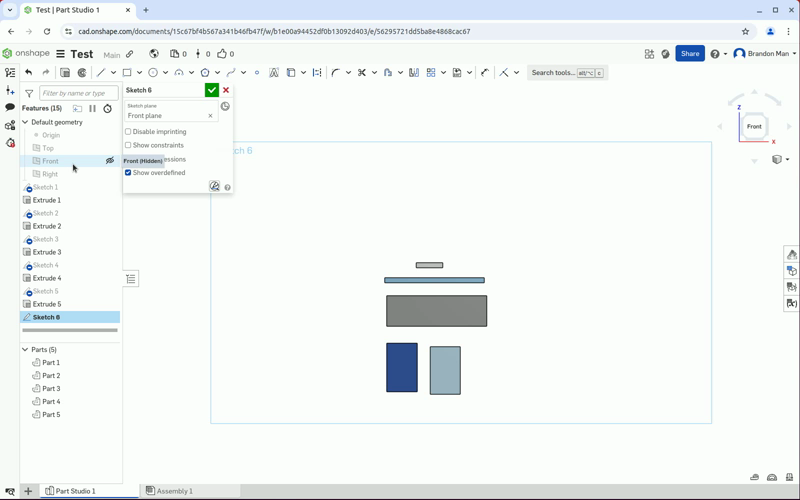
mouse_move(73, 352)
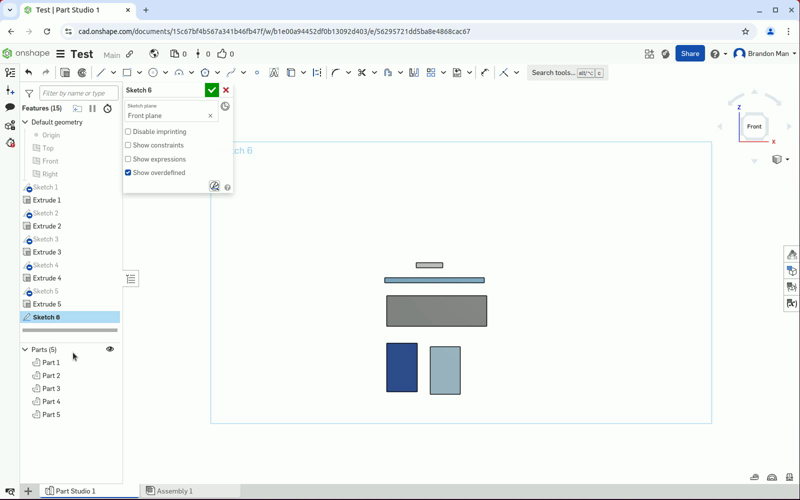
key(y)
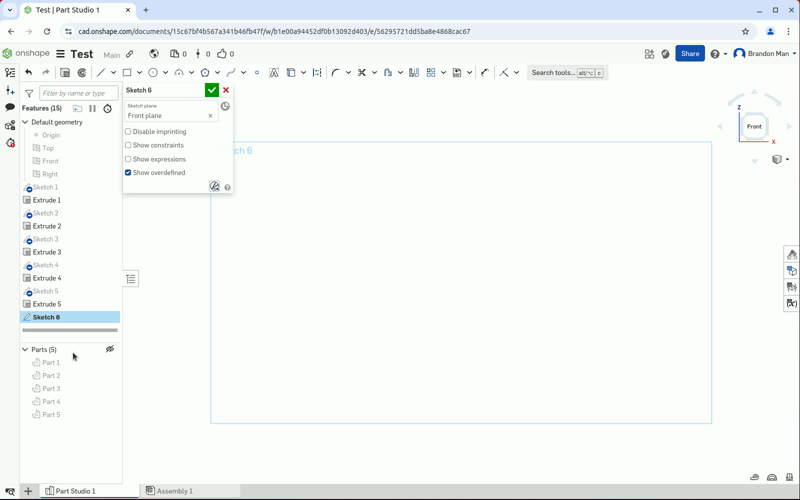
key(l)
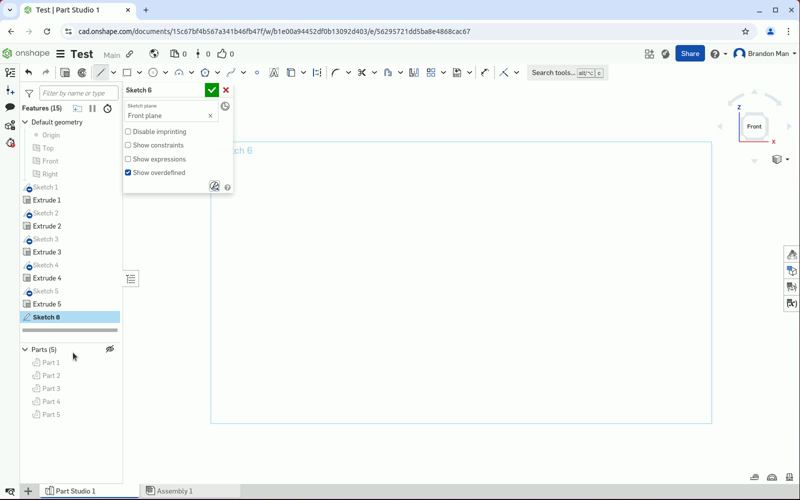
key_down(shift)
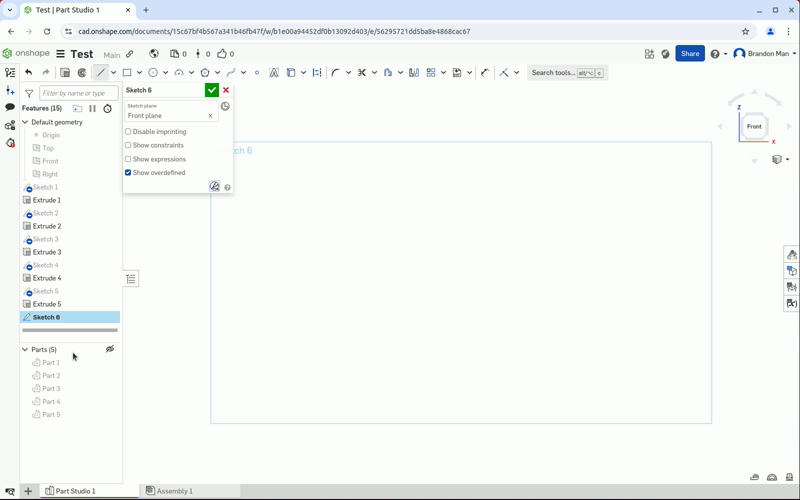
mouse_move(477, 395)
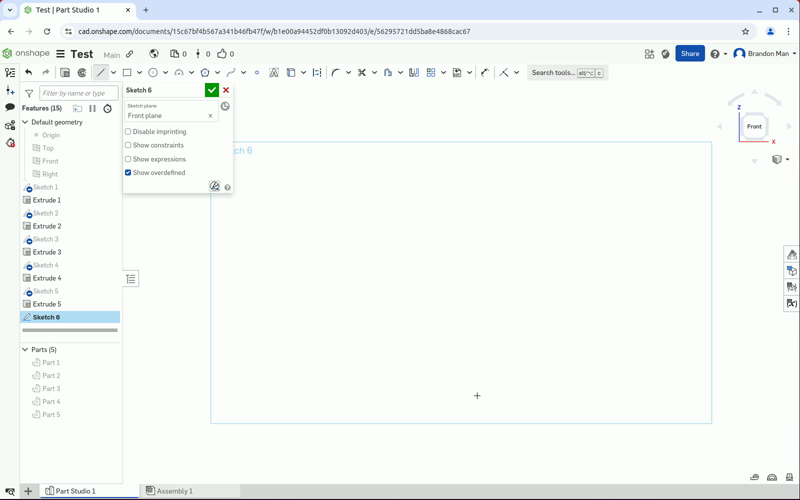
click(477, 395)
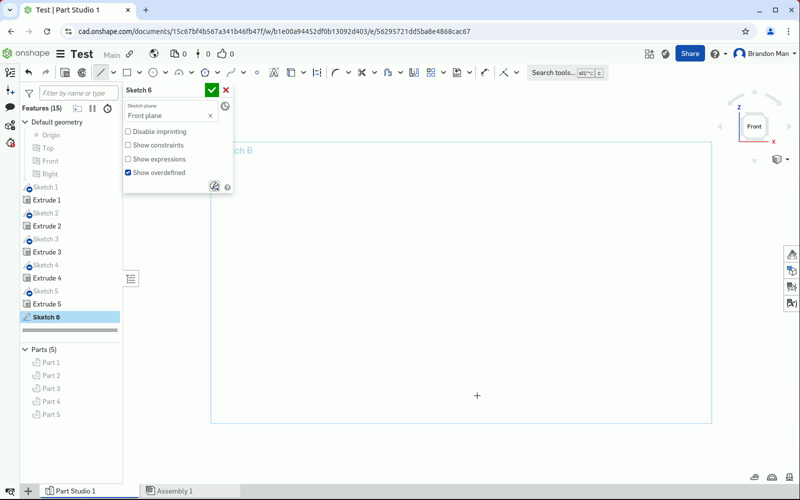
key_up(shift)
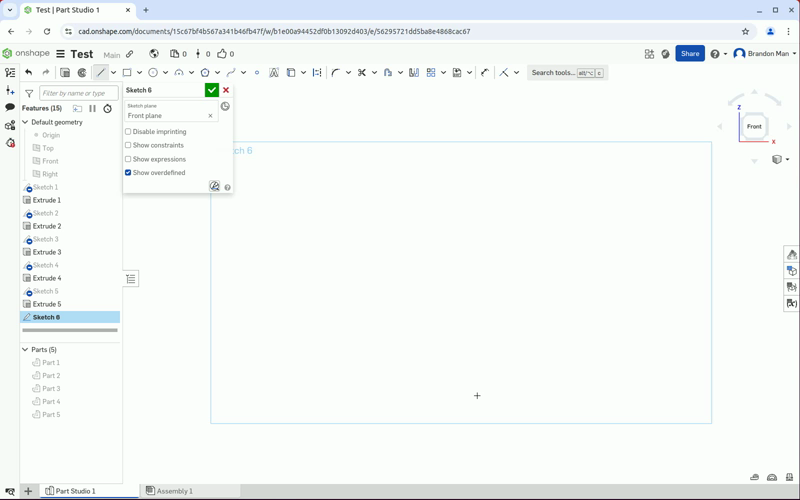
key_down(shift)
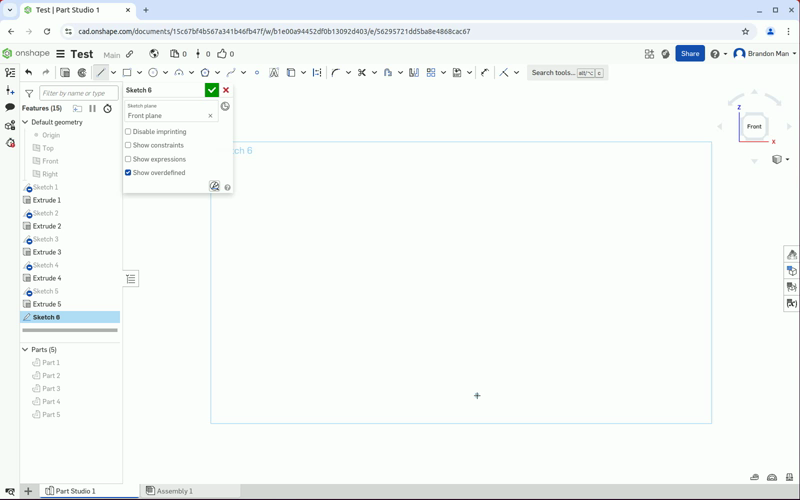
mouse_move(507, 395)
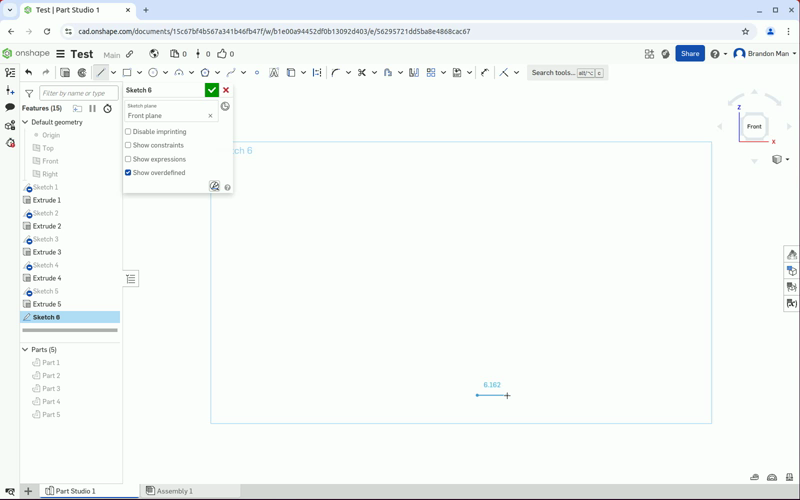
mouse_move(527, 395)
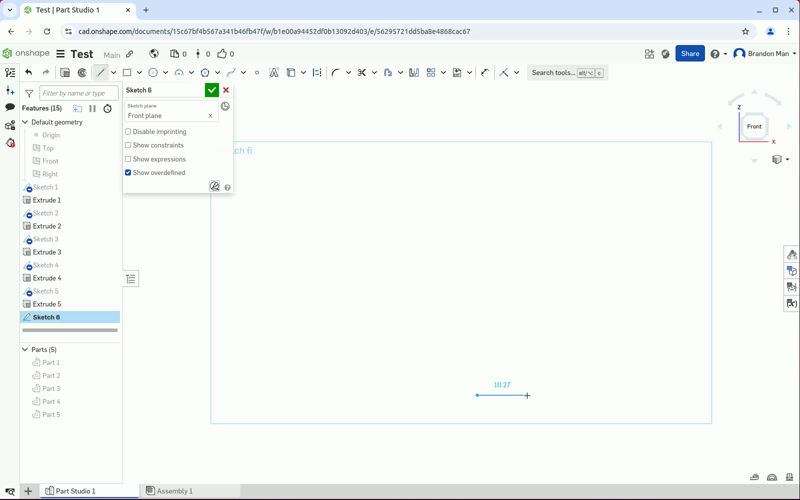
click(527, 395)
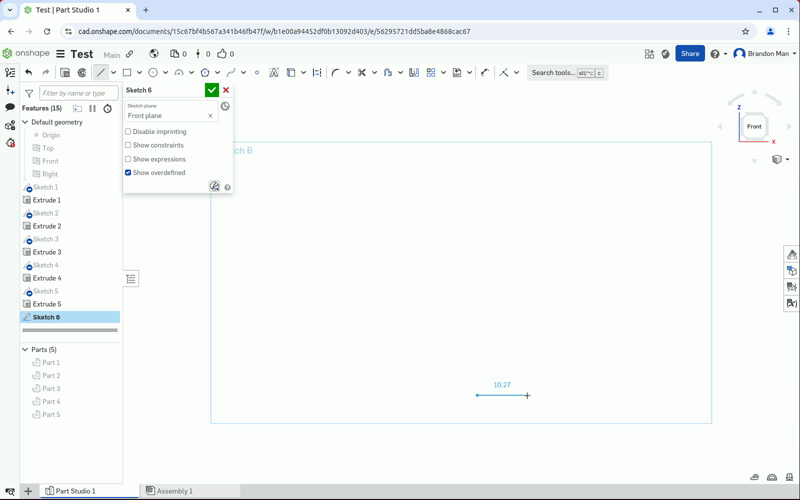
key_up(shift)
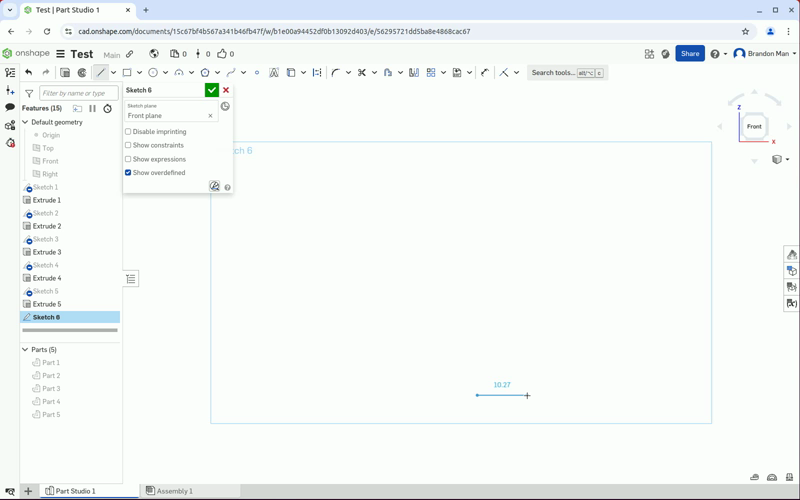
key_down(shift)
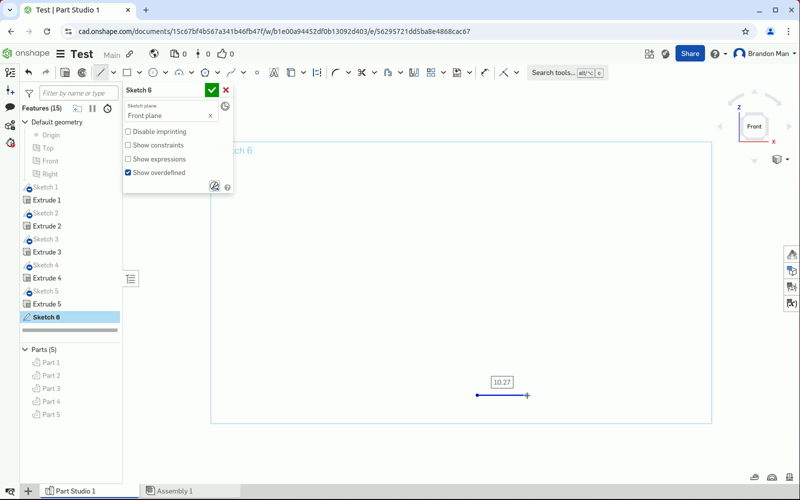
mouse_move(557, 395)
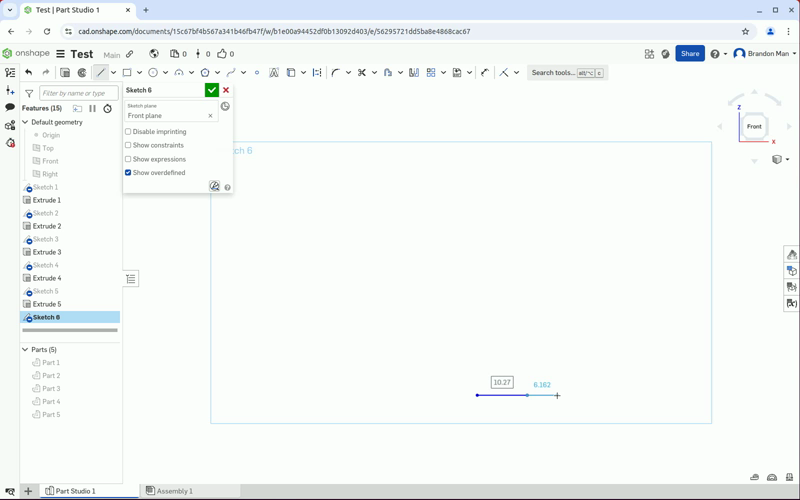
mouse_move(527, 347)
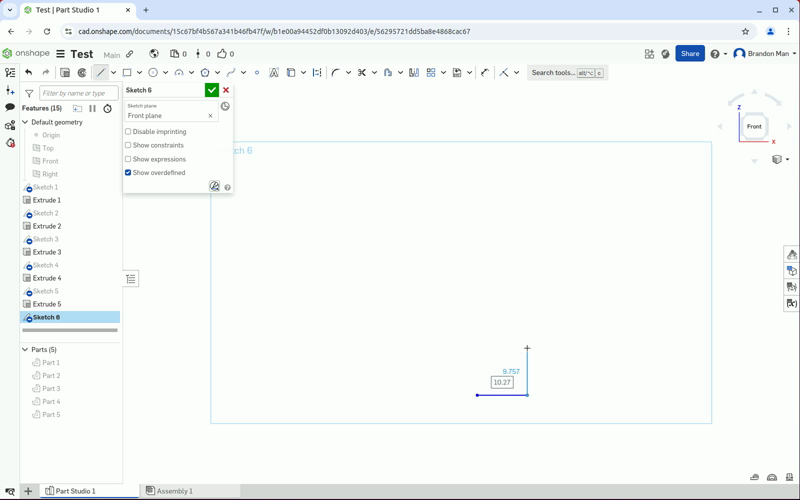
click(527, 347)
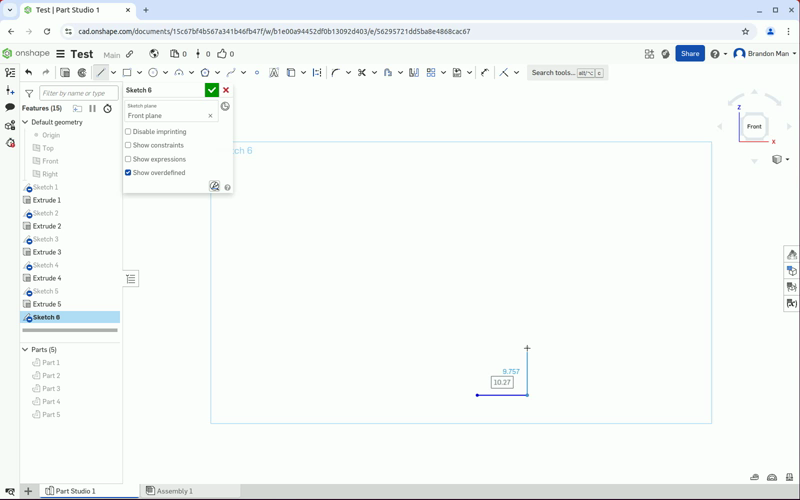
key_up(shift)
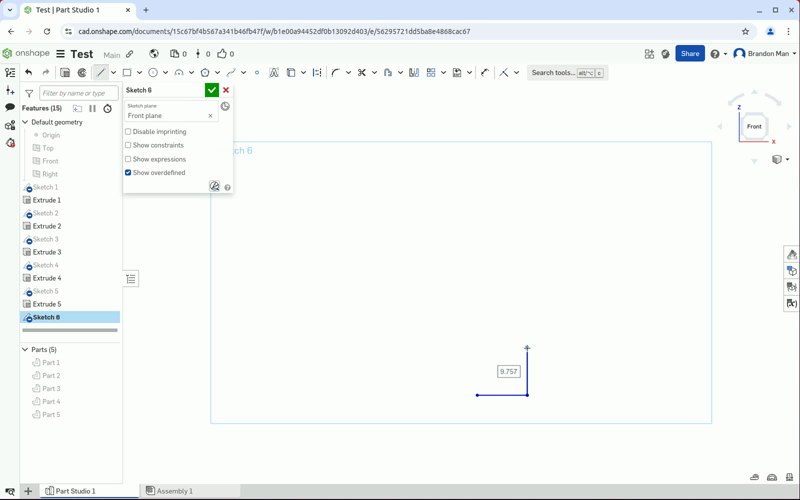
key_down(shift)
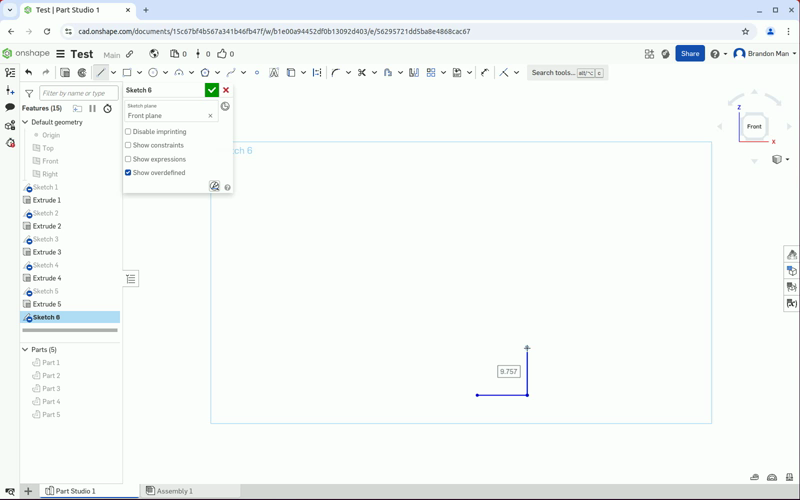
mouse_move(557, 347)
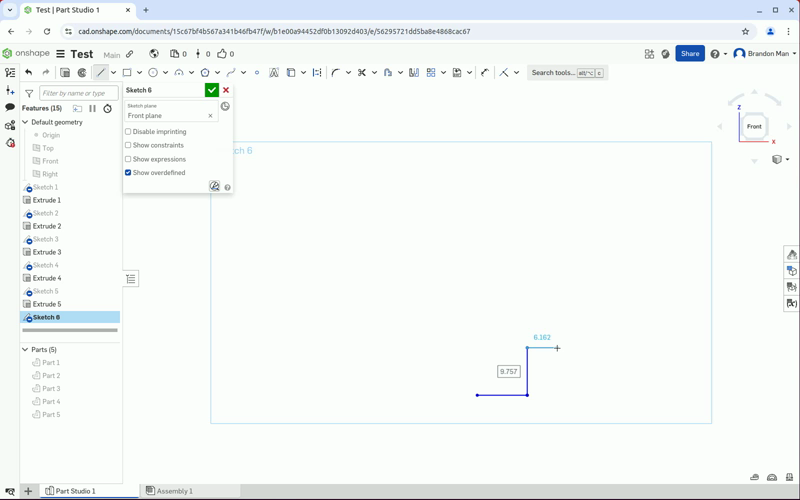
mouse_move(477, 347)
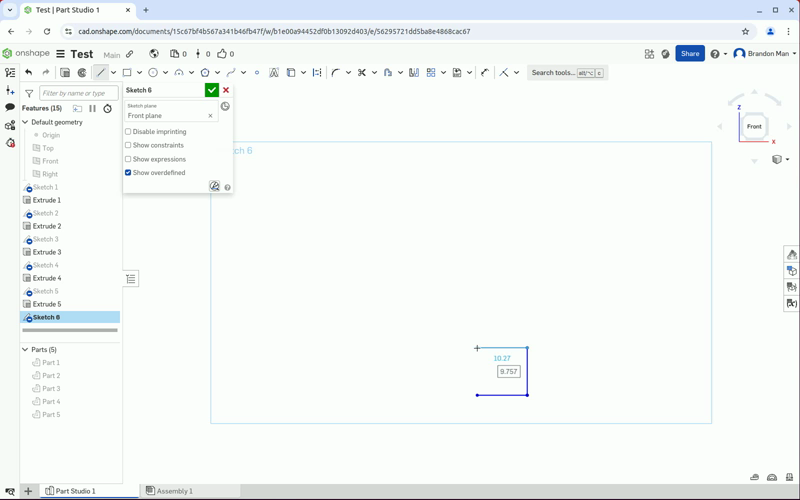
click(477, 347)
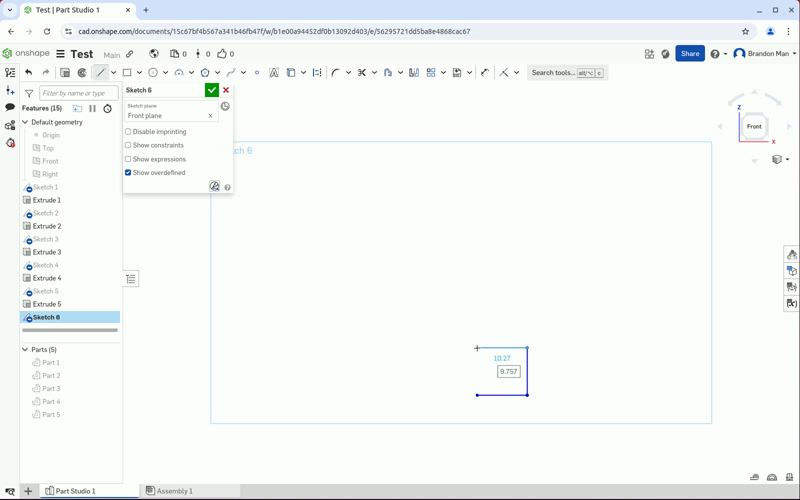
key_up(shift)
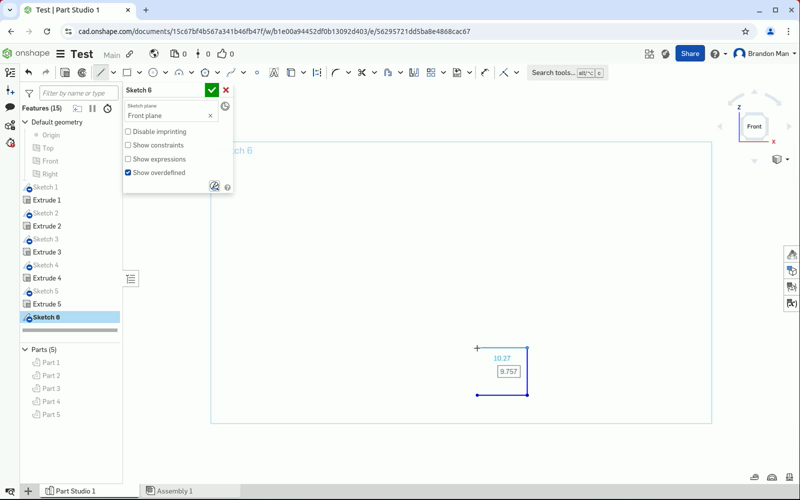
mouse_move(507, 347)
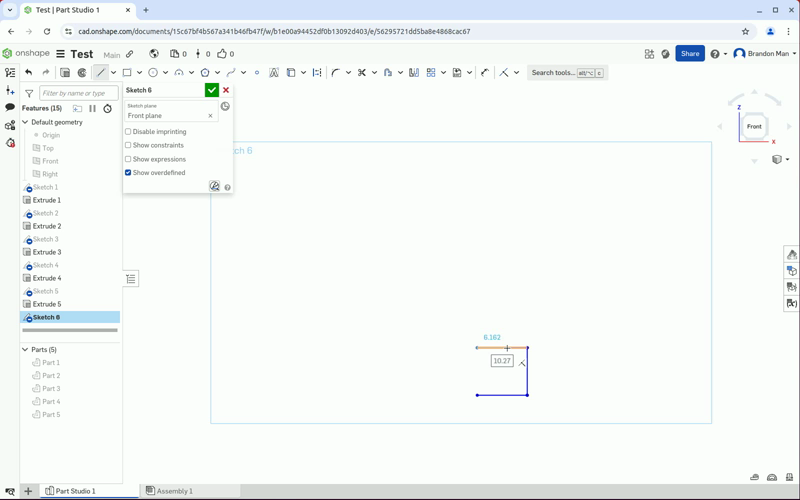
key_down(shift)
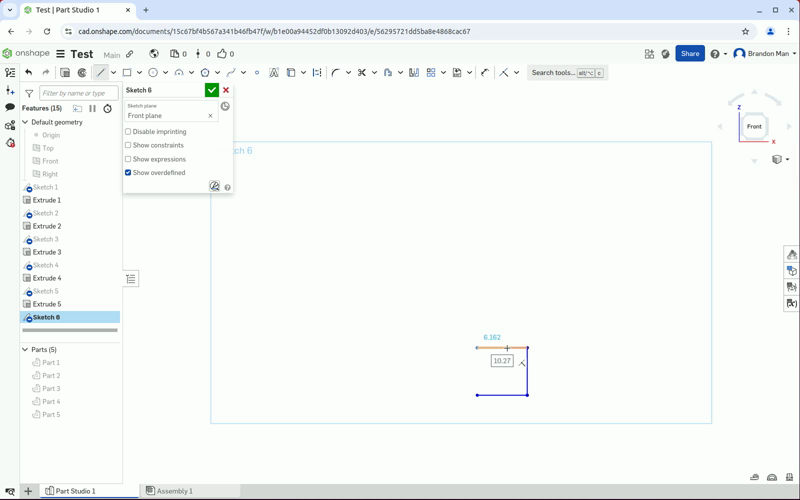
mouse_move(477, 395)
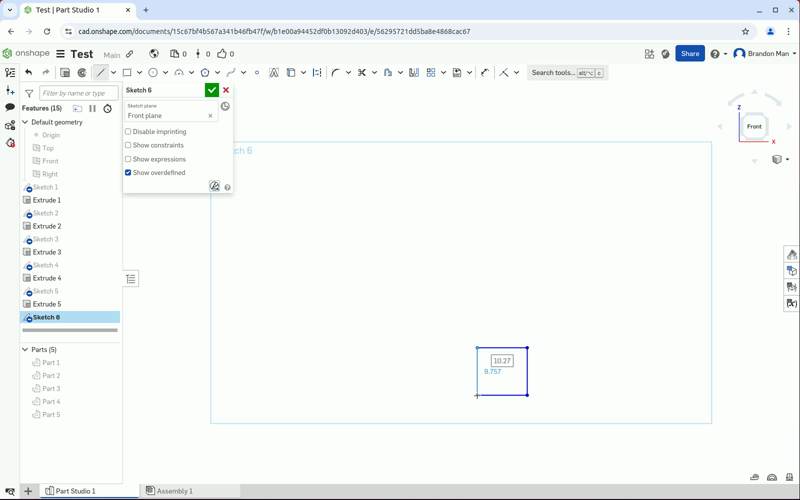
key_up(shift)
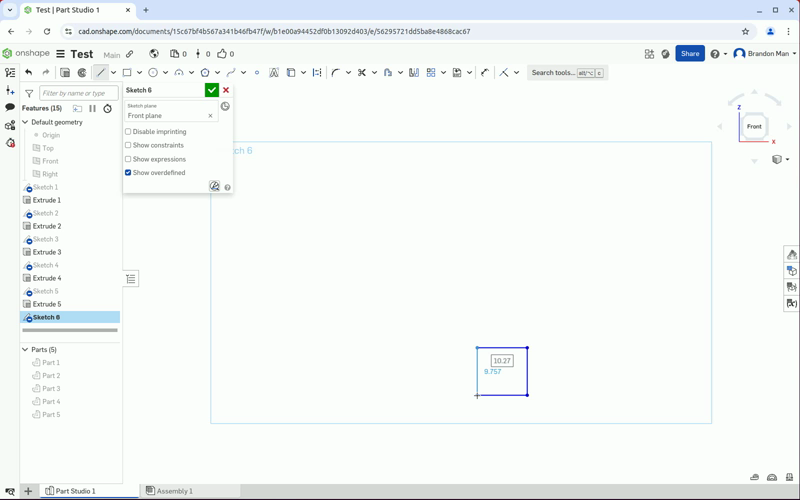
click(477, 395)
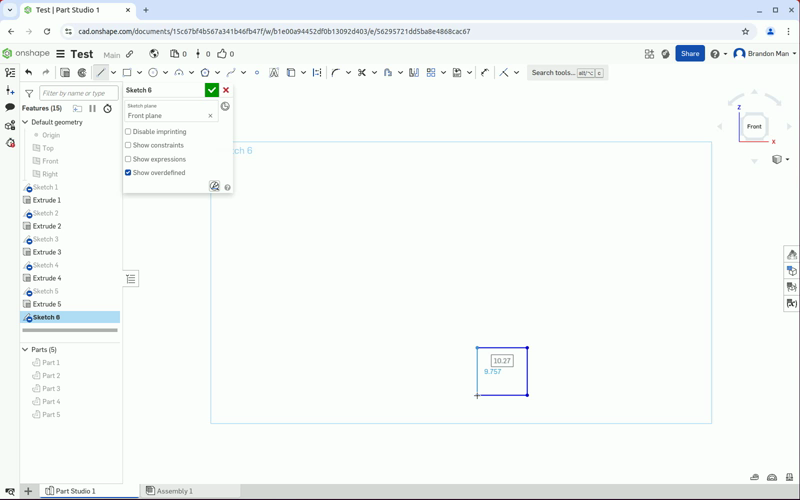
key(esc)
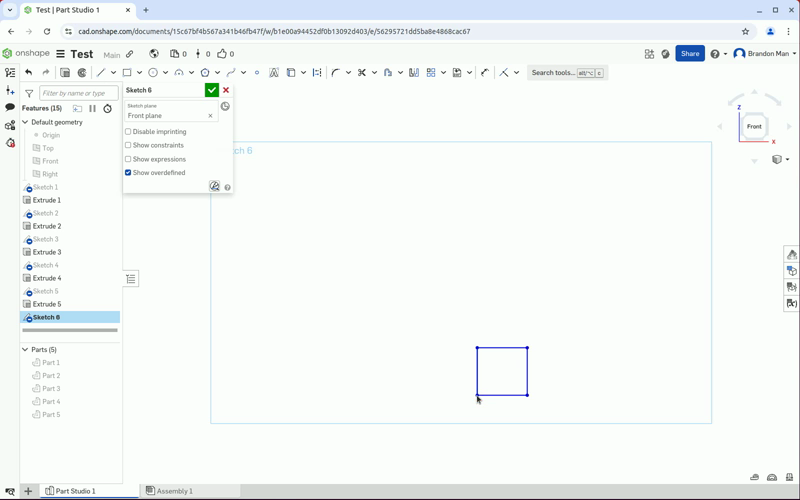
mouse_move(525, 373)
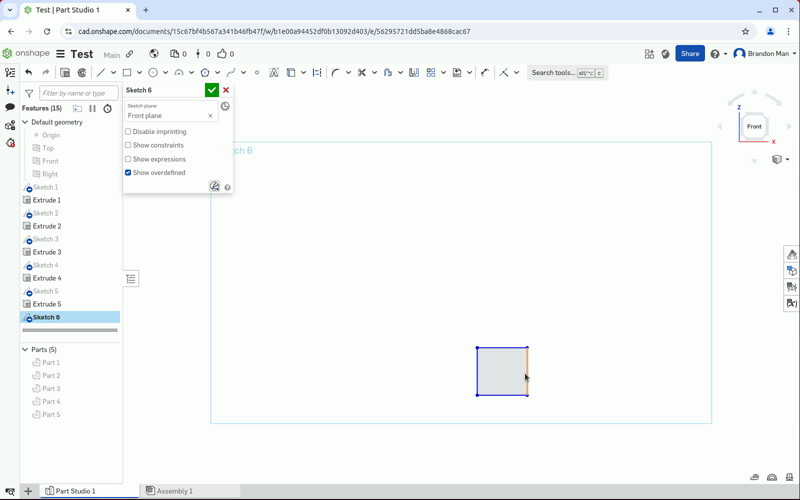
click(525, 373)
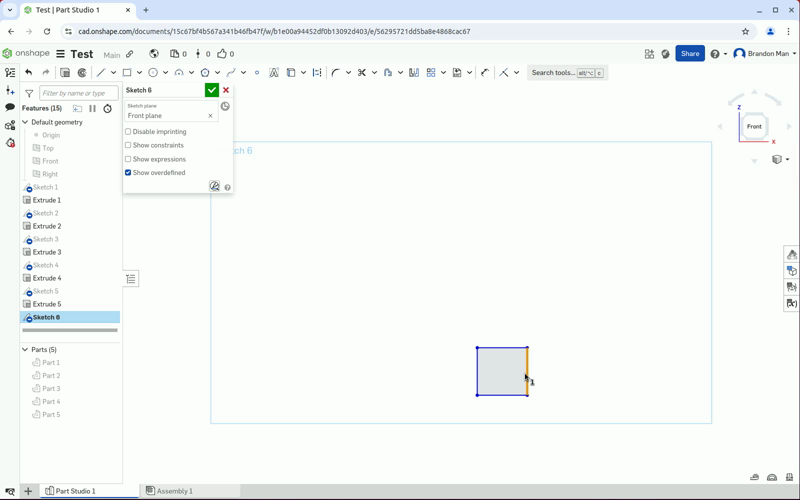
mouse_move(73, 352)
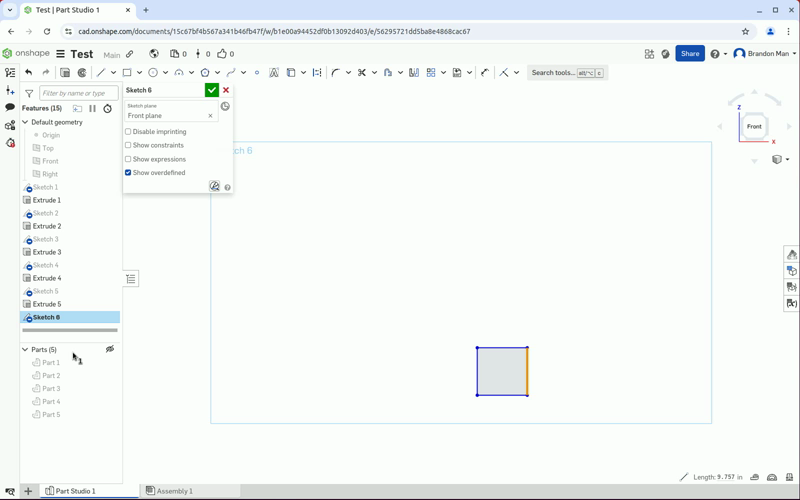
key(shift+y)
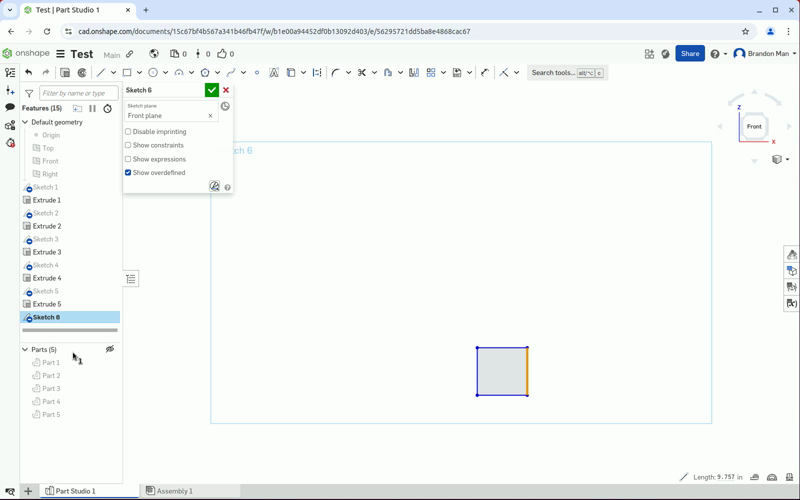
key(shift+e)
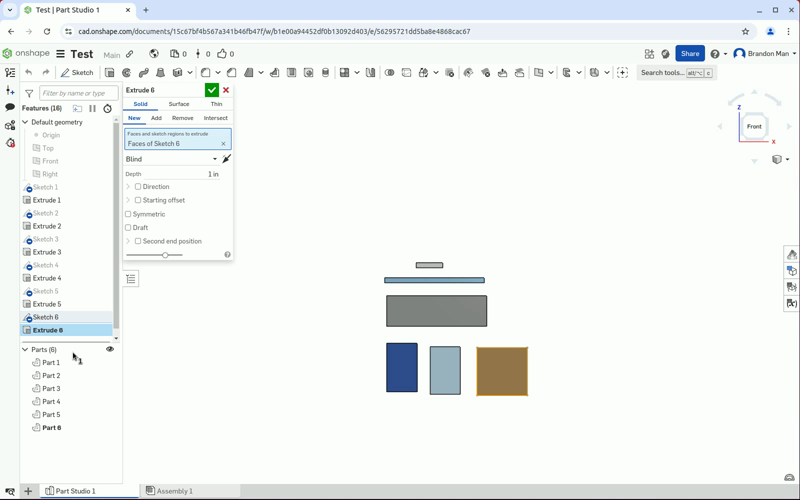
mouse_move(143, 106)
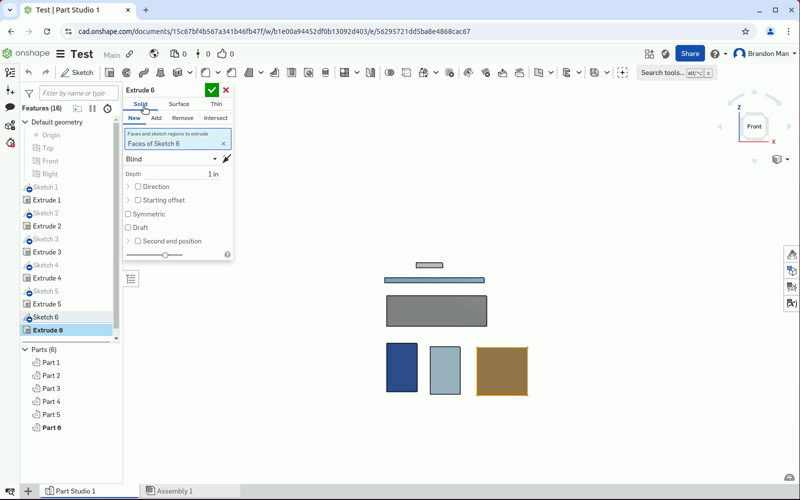
click(143, 106)
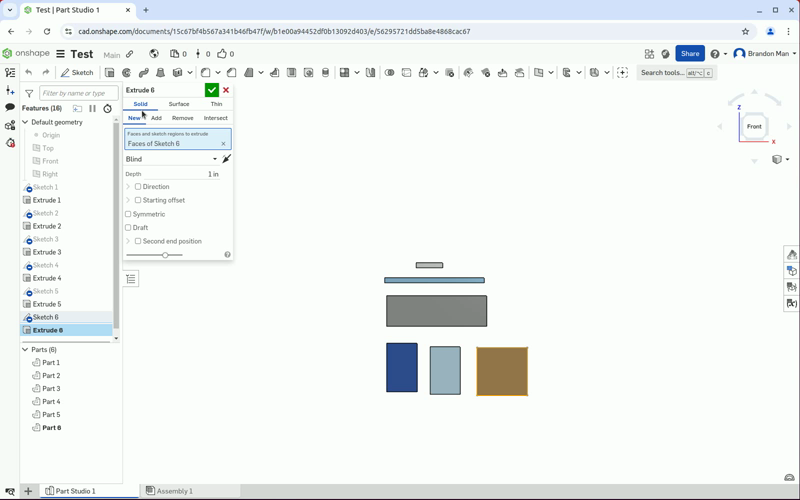
mouse_move(137, 120)
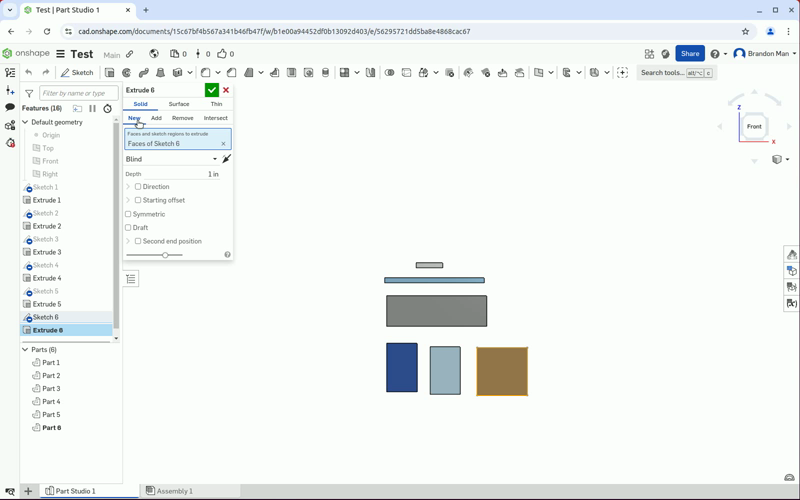
click(137, 120)
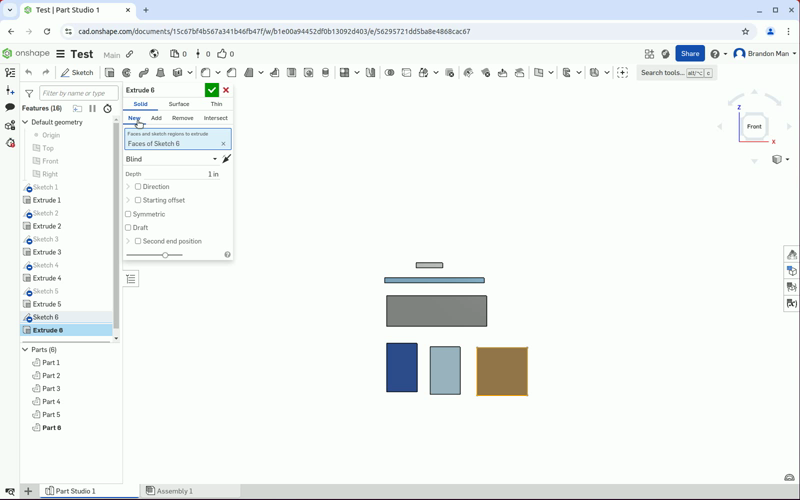
key(tab, 4)
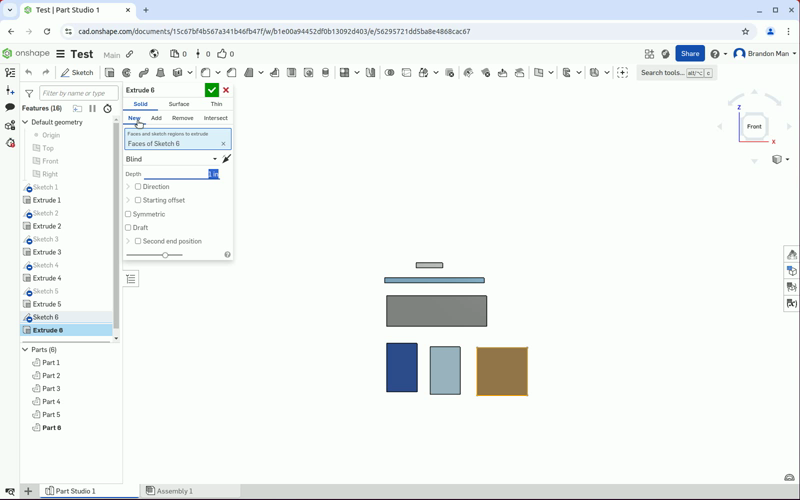
text(0.241)
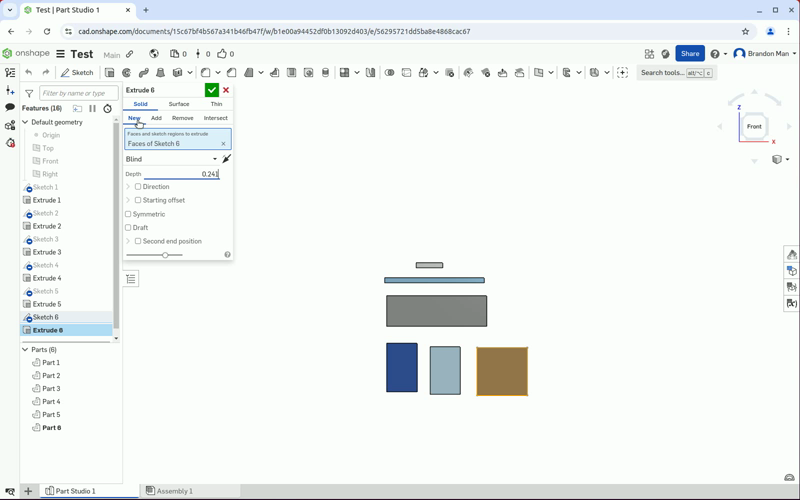
key(enter)
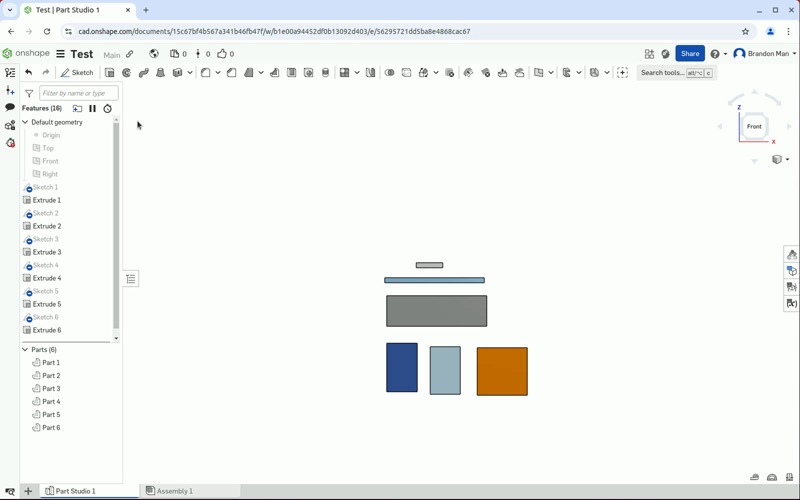
key(shift+h)
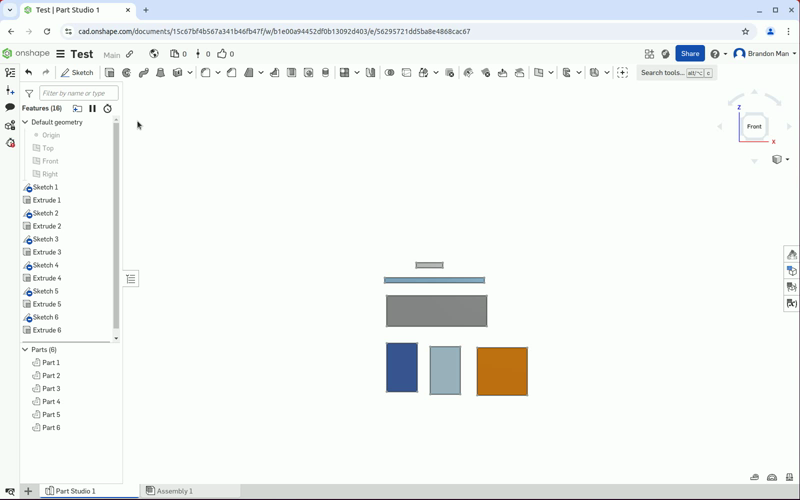
key(shift+h)
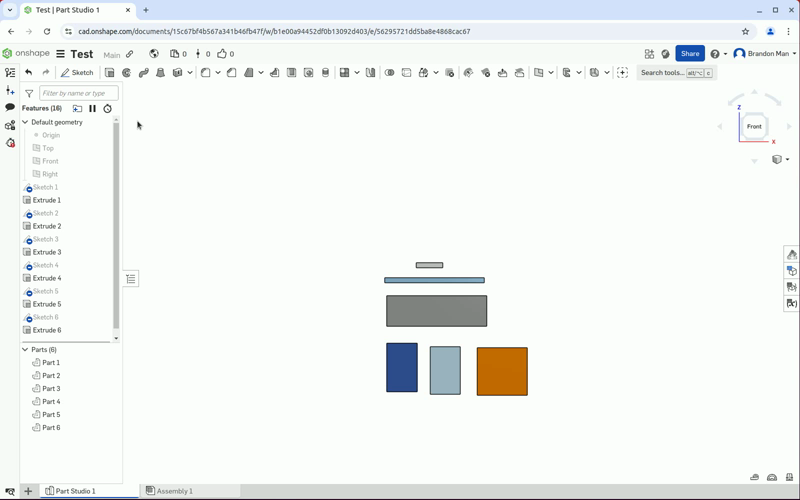
mouse_move(69, 189)
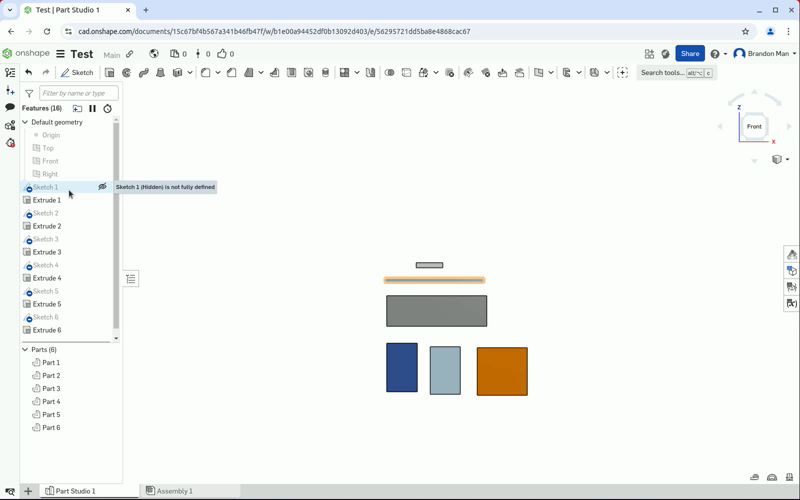
click(69, 189)
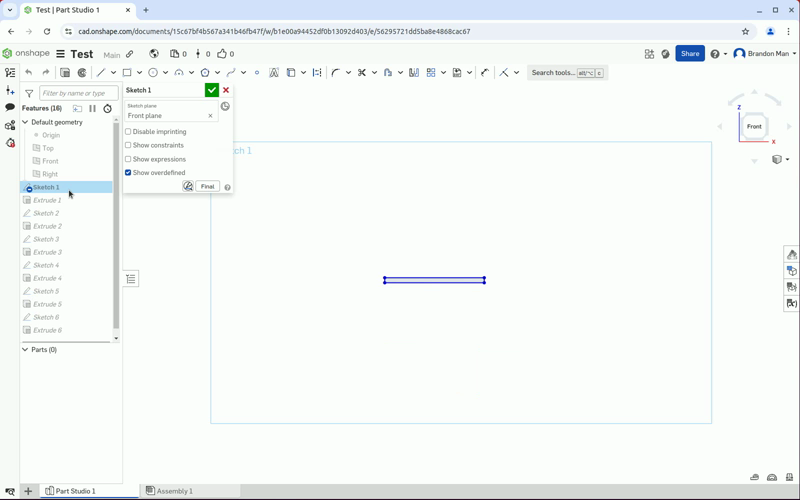
mouse_move(229, 92)
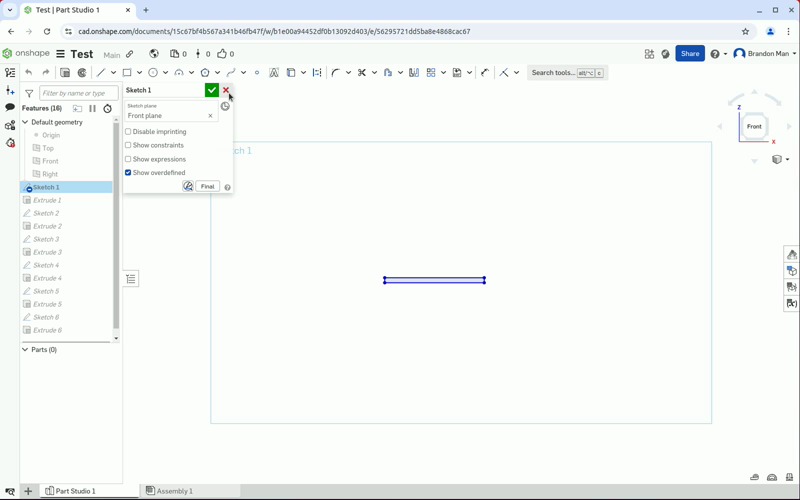
click(229, 92)
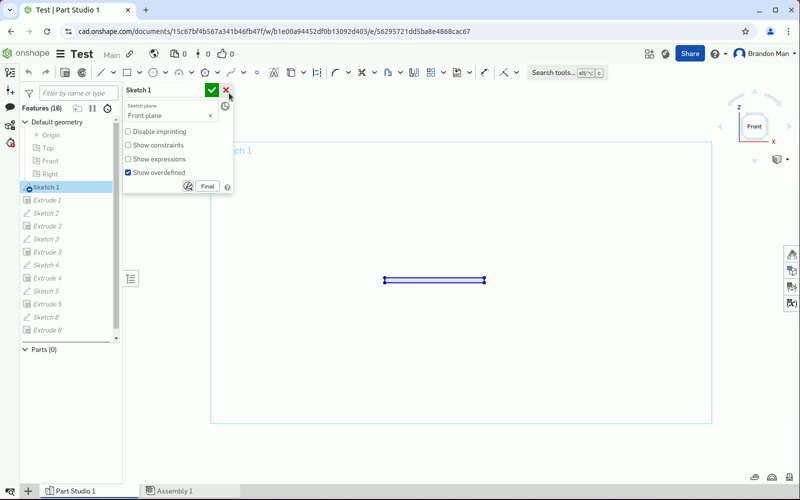
key(shift+s)
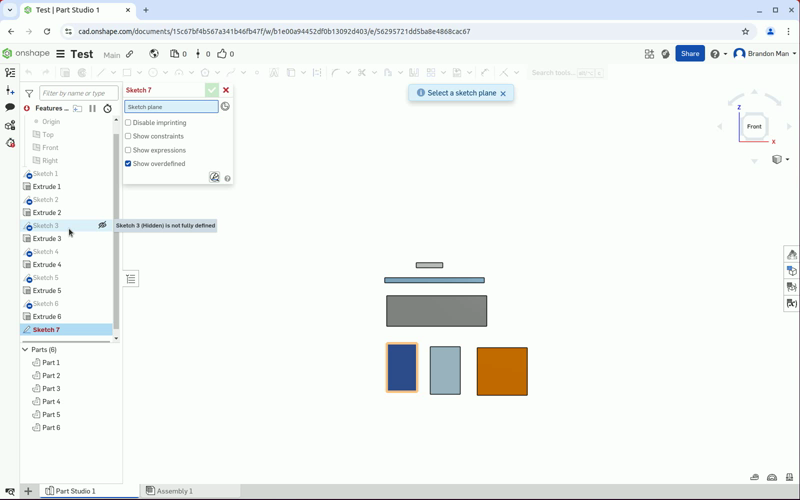
scroll(3)
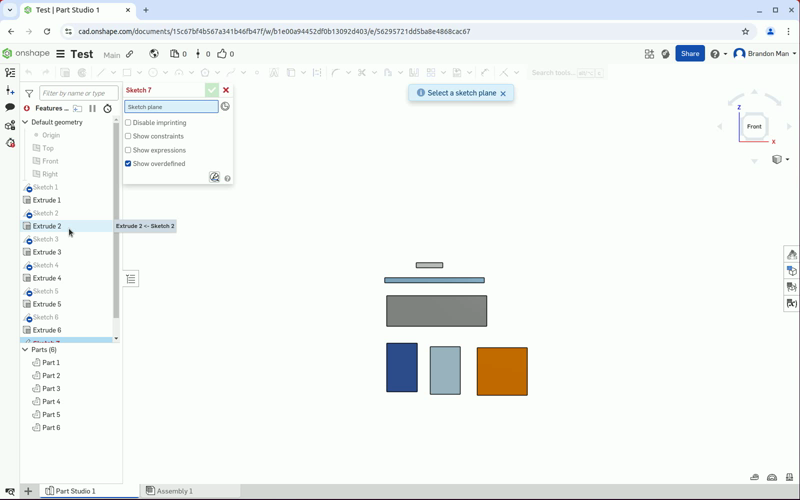
mouse_move(69, 163)
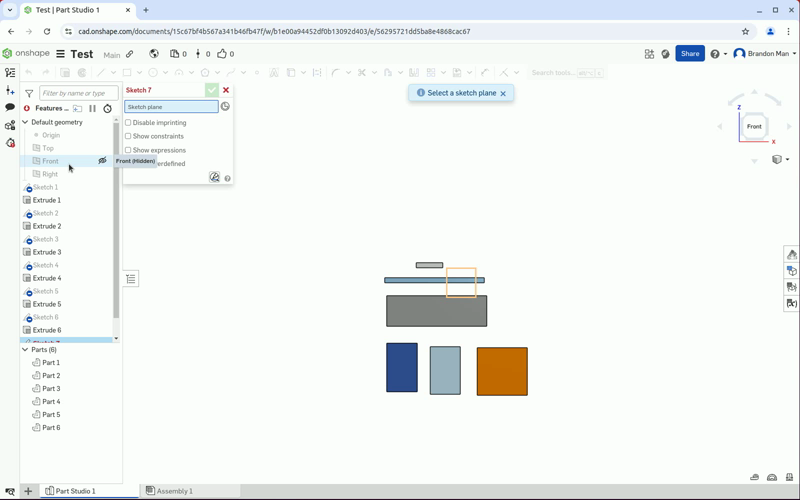
click(69, 163)
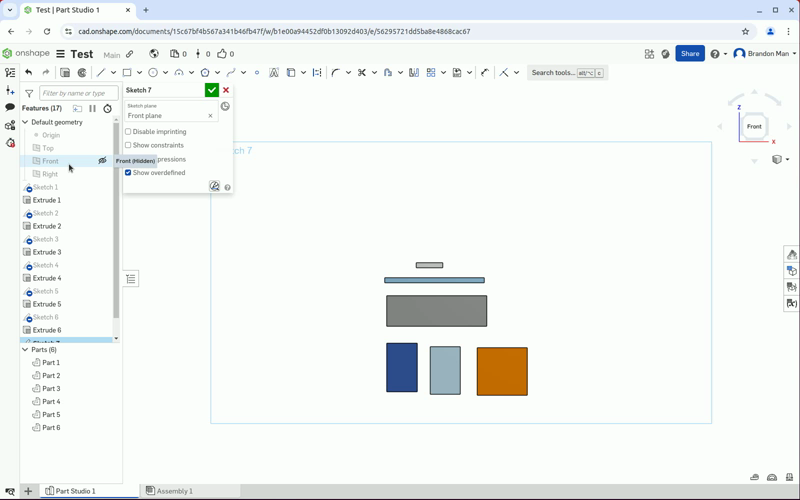
mouse_move(73, 352)
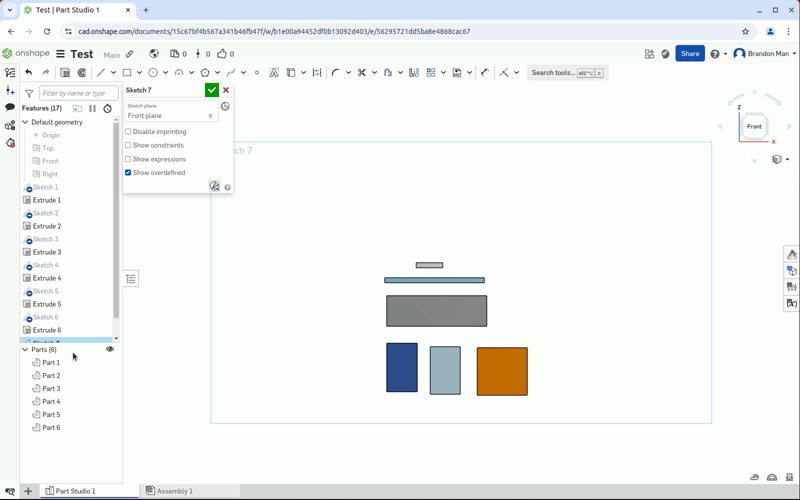
key(y)
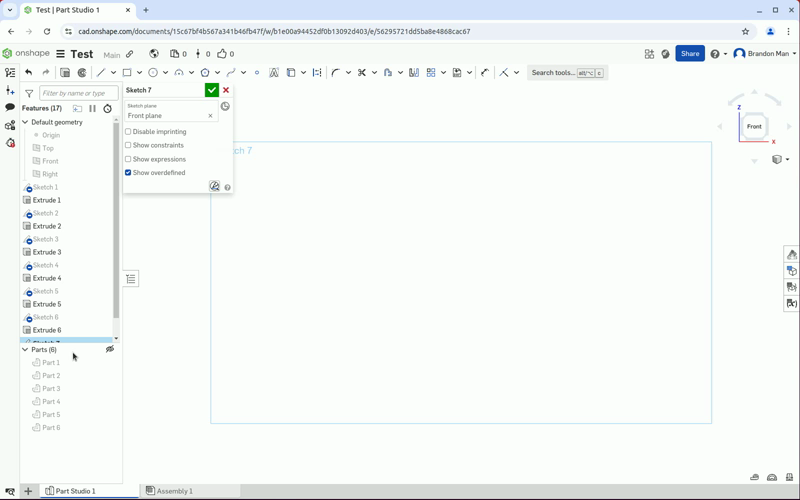
key(l)
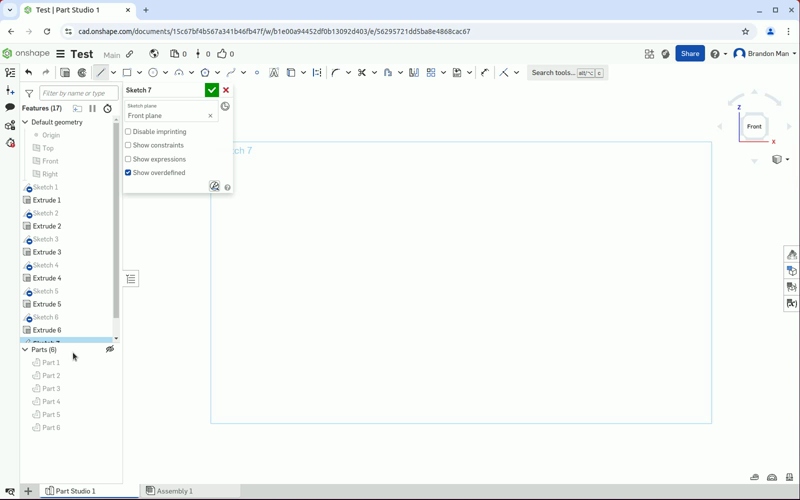
key_down(shift)
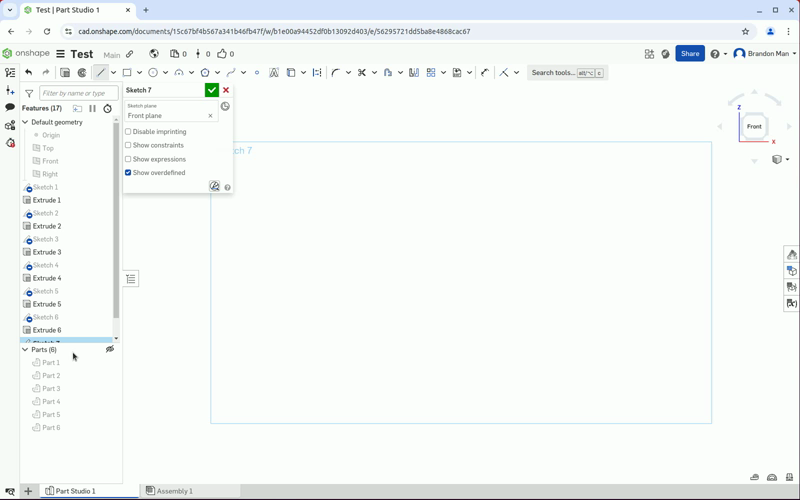
mouse_move(533, 328)
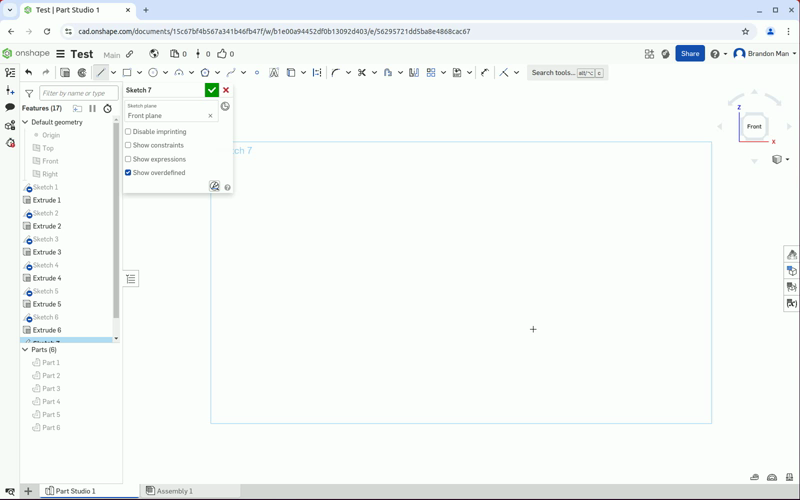
click(533, 328)
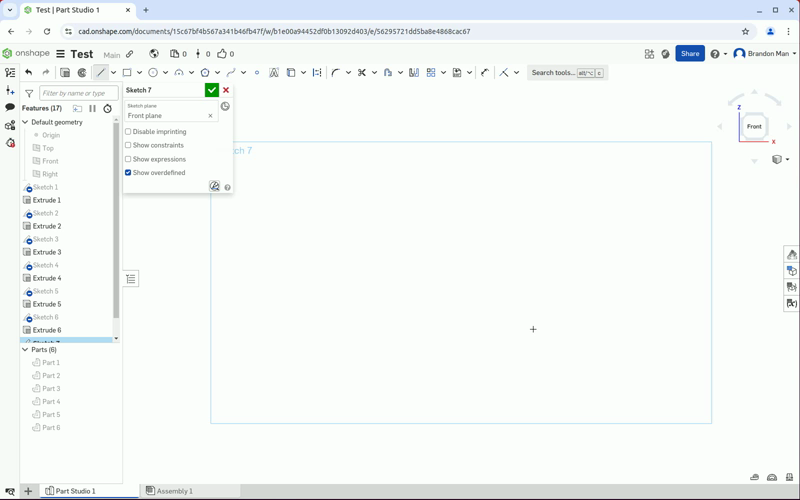
key_up(shift)
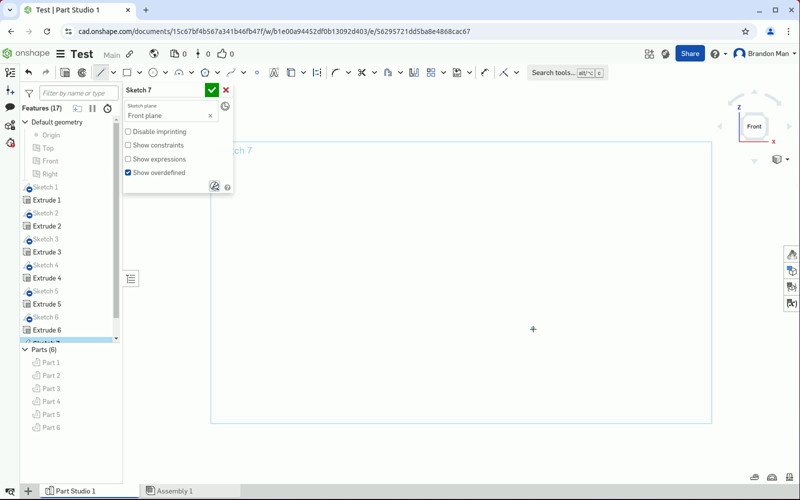
key_down(shift)
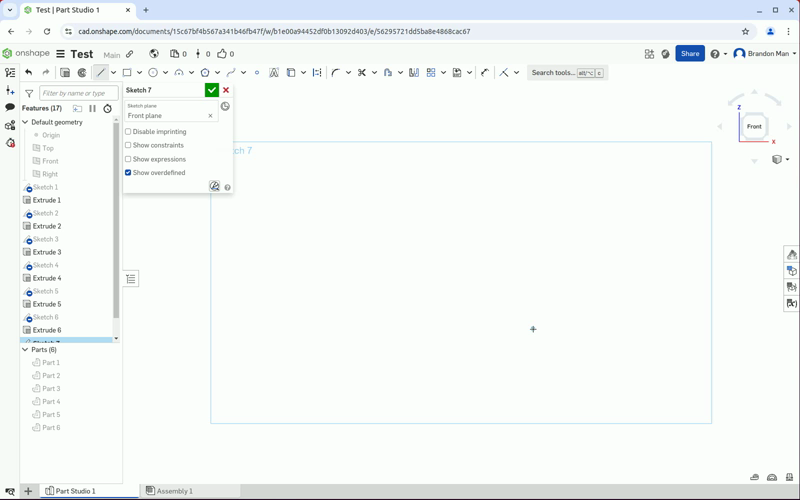
mouse_move(563, 328)
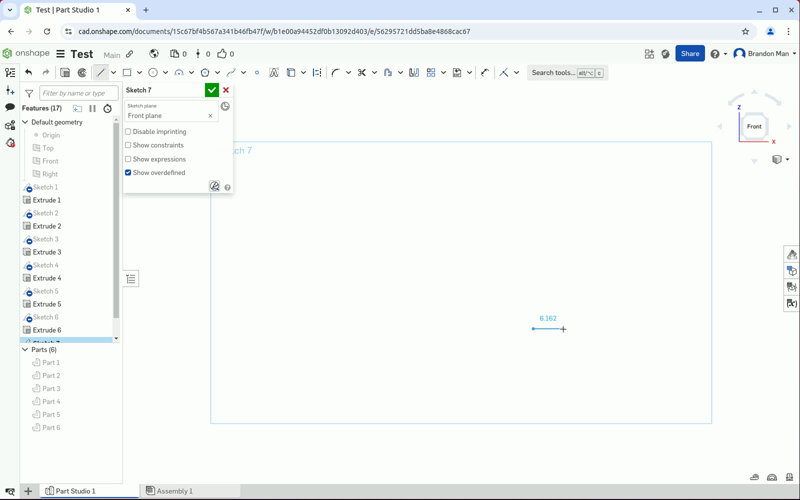
mouse_move(558, 328)
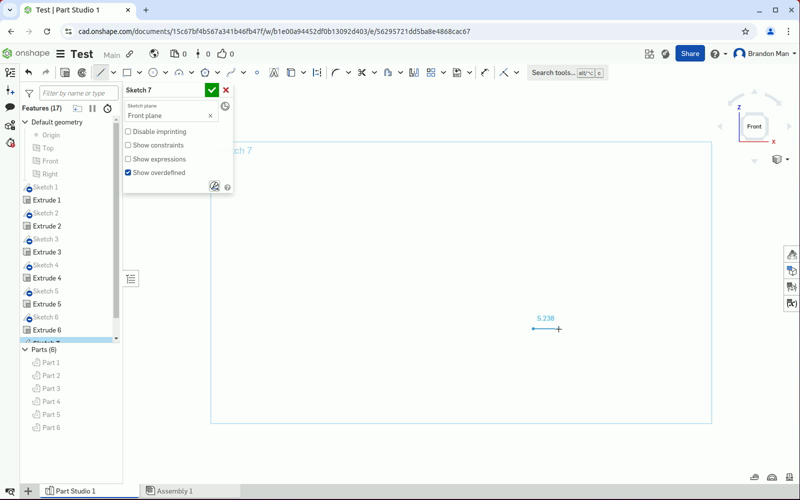
click(558, 328)
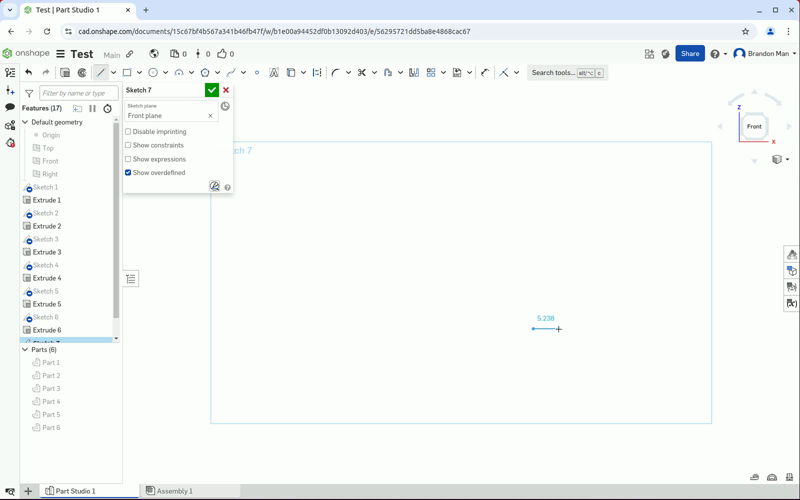
key_up(shift)
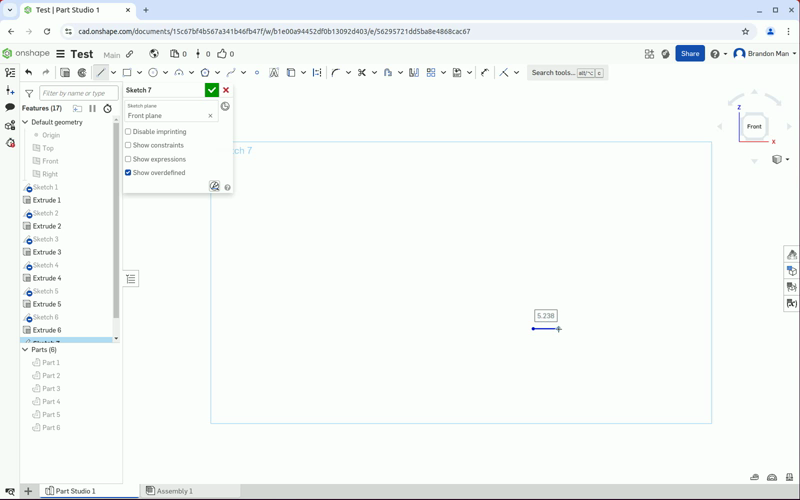
key_down(shift)
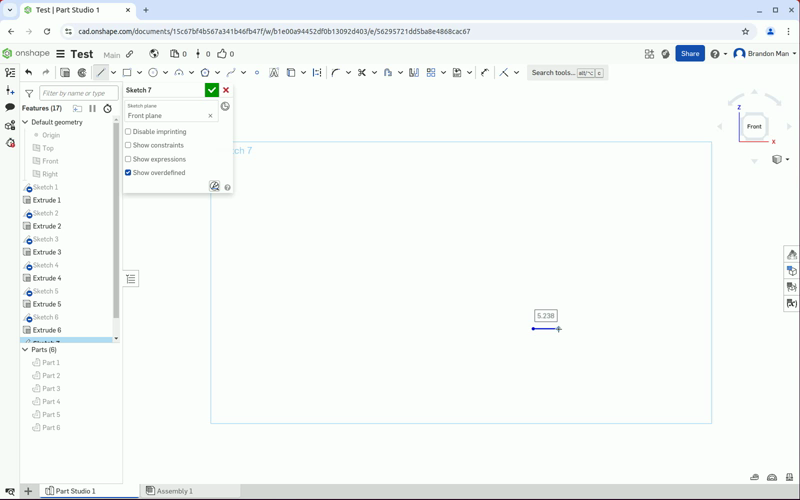
mouse_move(588, 328)
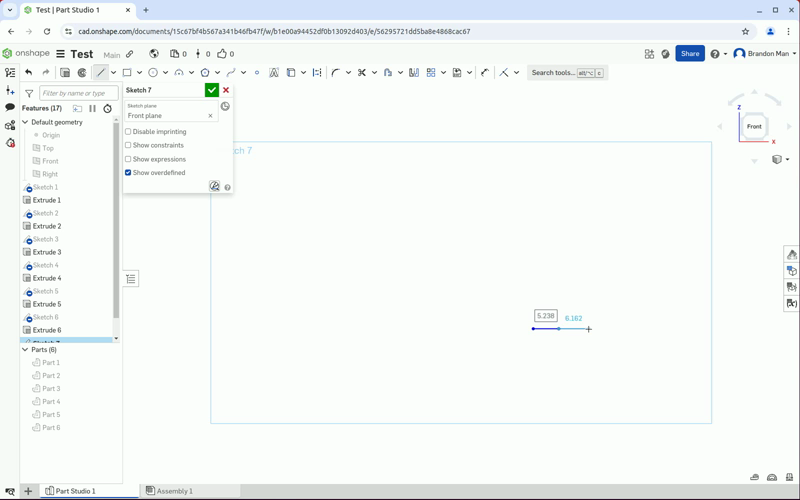
mouse_move(558, 281)
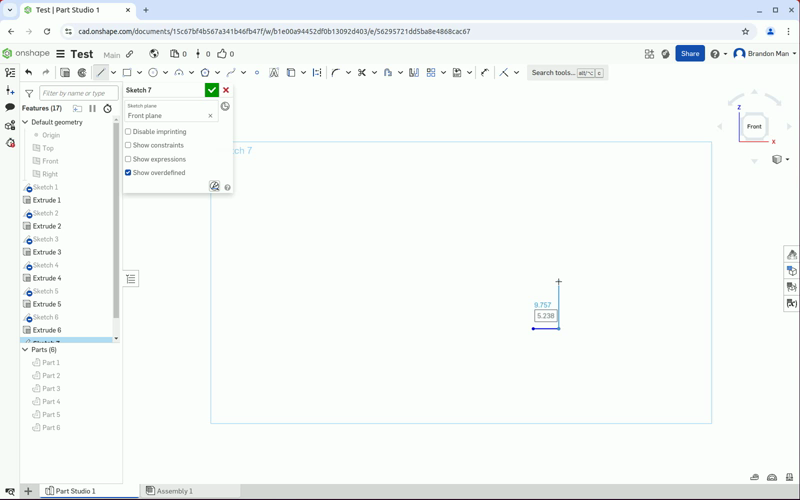
click(558, 281)
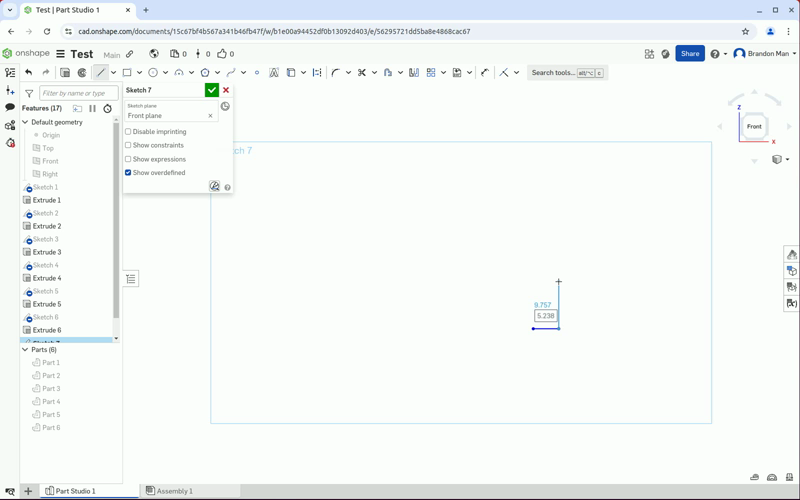
key_up(shift)
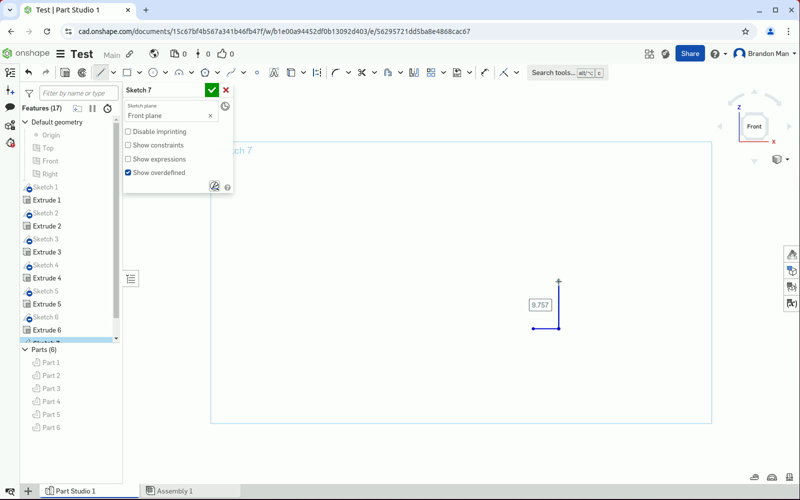
key_down(shift)
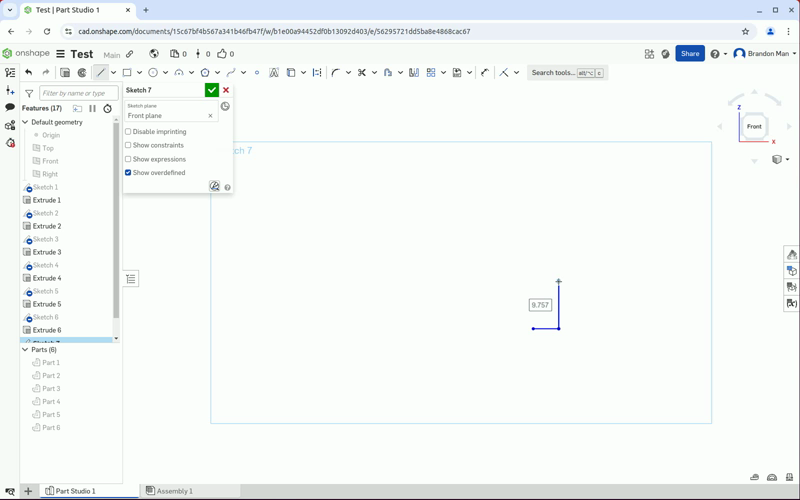
mouse_move(588, 281)
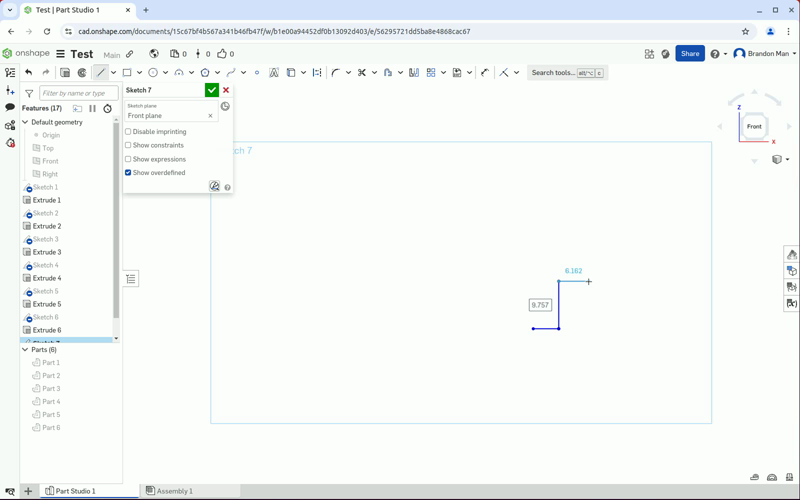
mouse_move(533, 281)
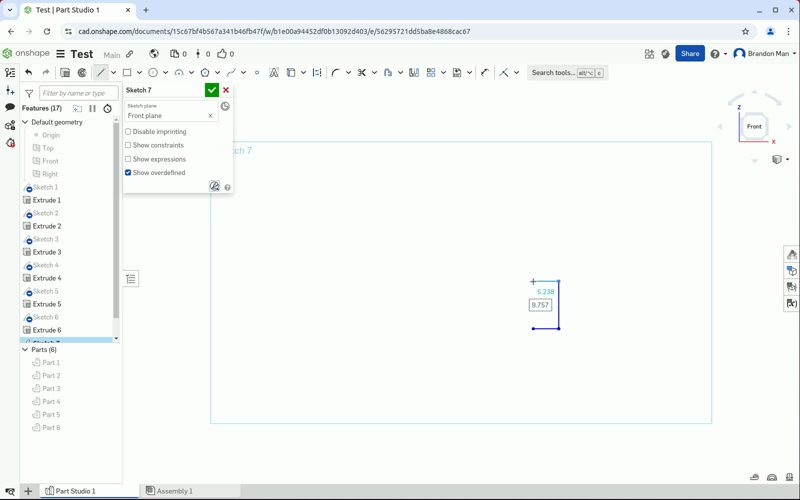
click(533, 281)
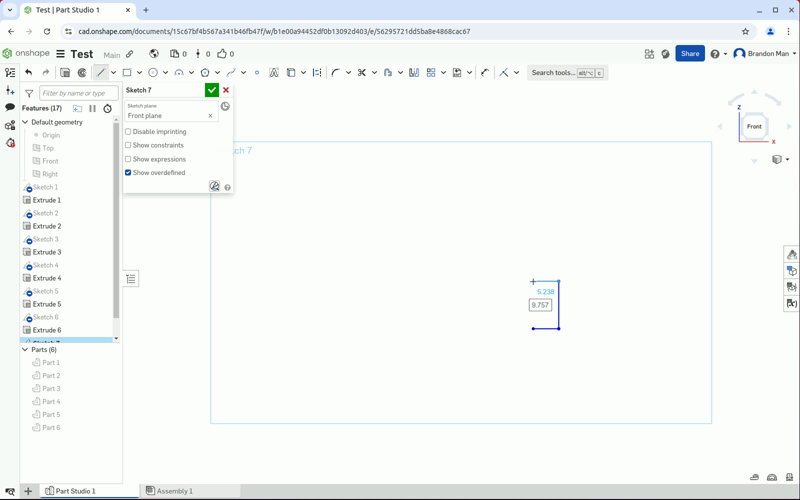
key_up(shift)
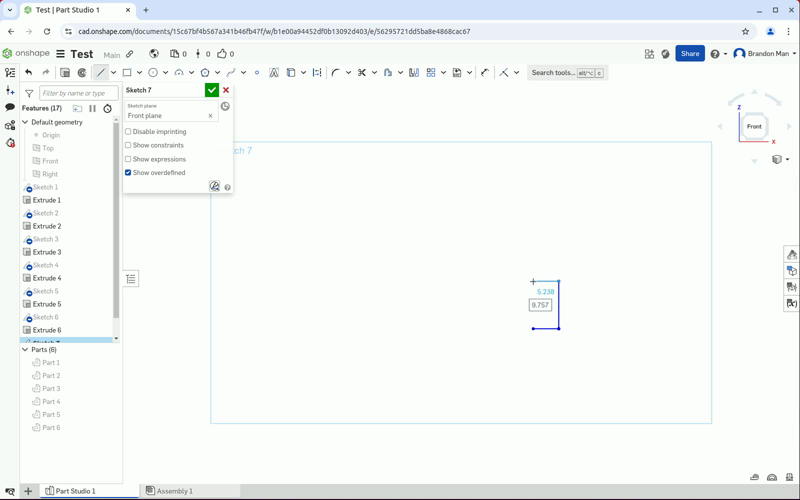
mouse_move(563, 281)
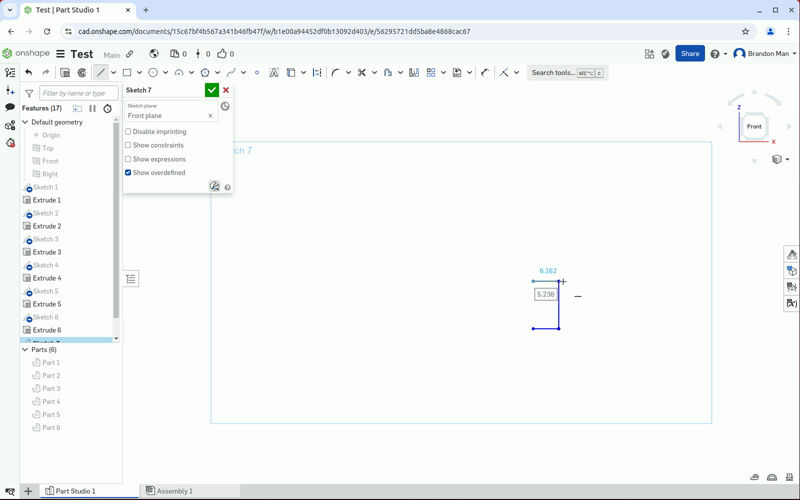
key_down(shift)
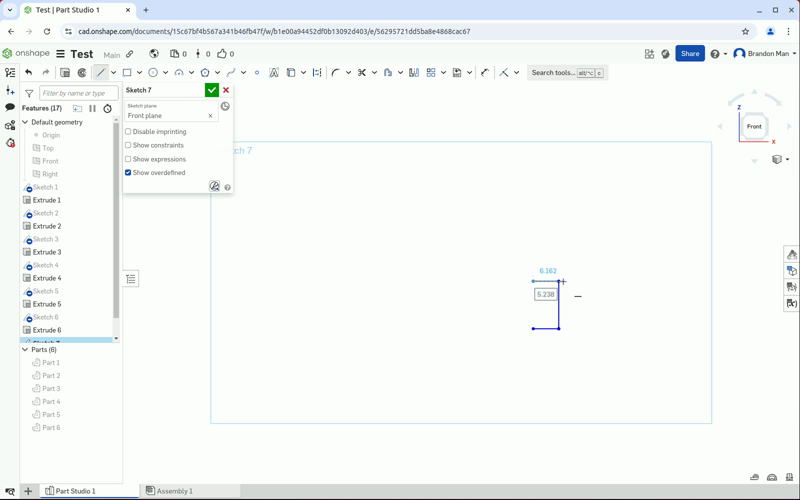
mouse_move(533, 328)
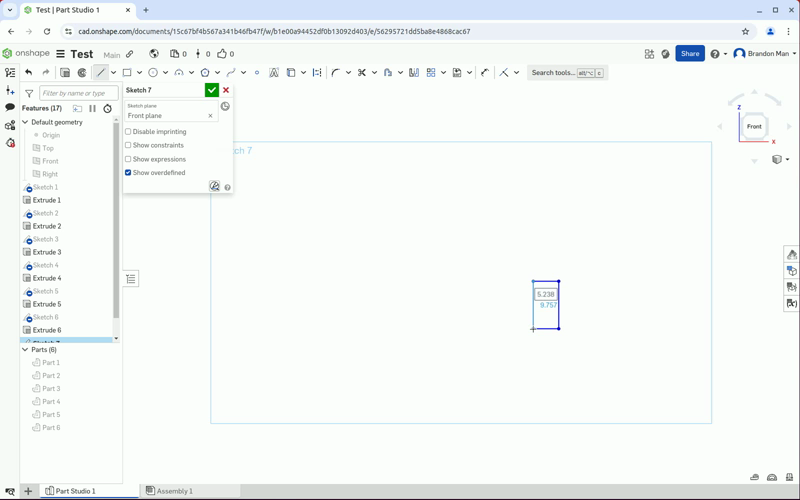
key_up(shift)
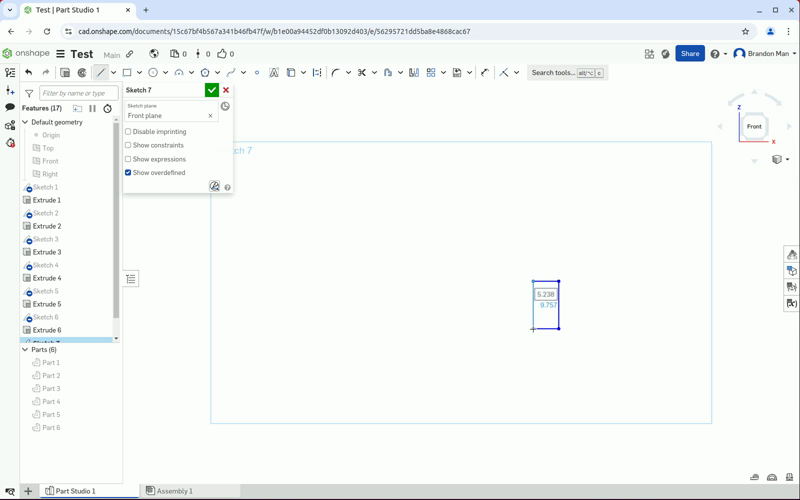
click(533, 328)
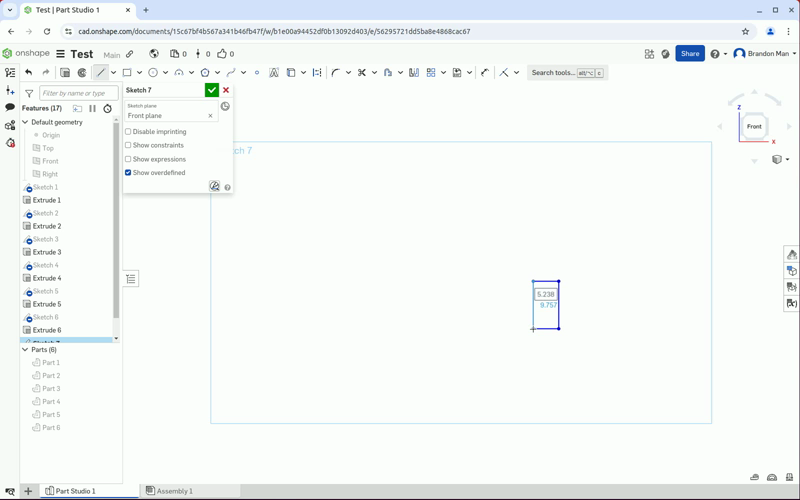
key(esc)
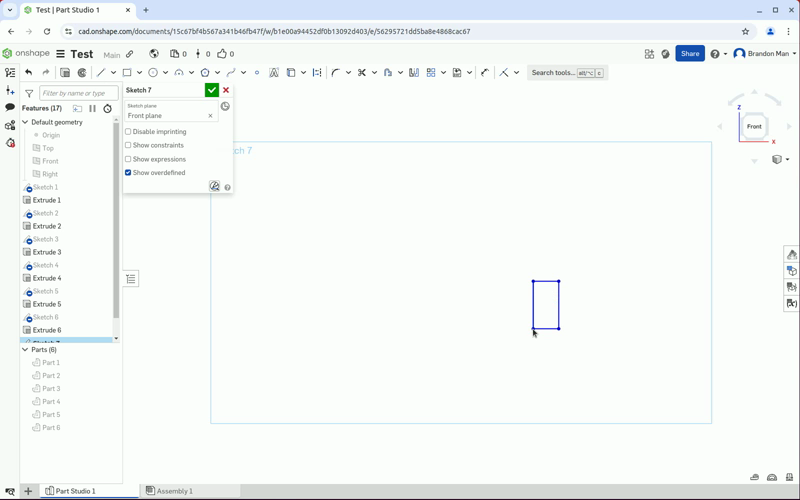
mouse_move(544, 326)
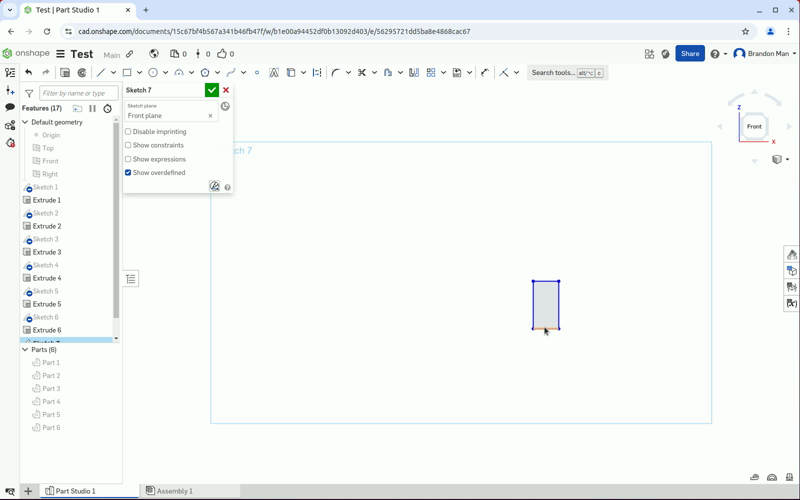
scroll(6)
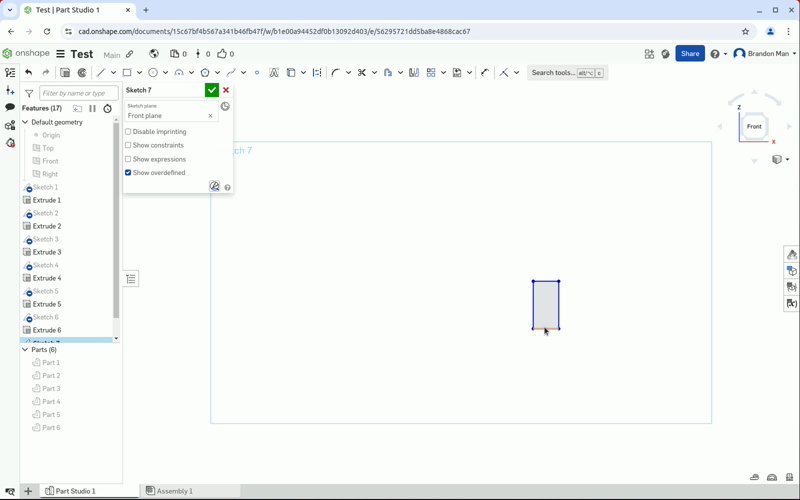
scroll(6)
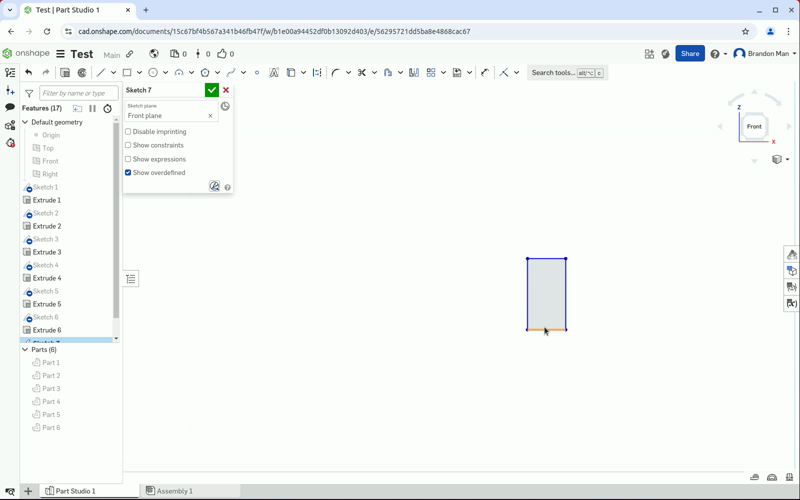
scroll(6)
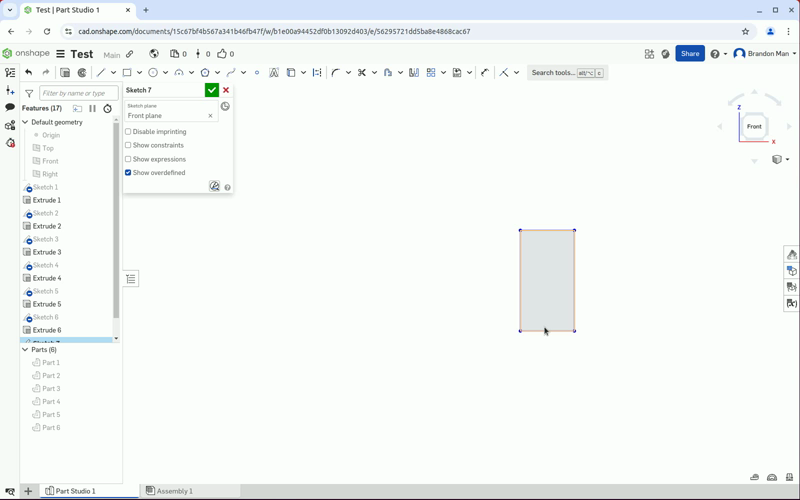
scroll(6)
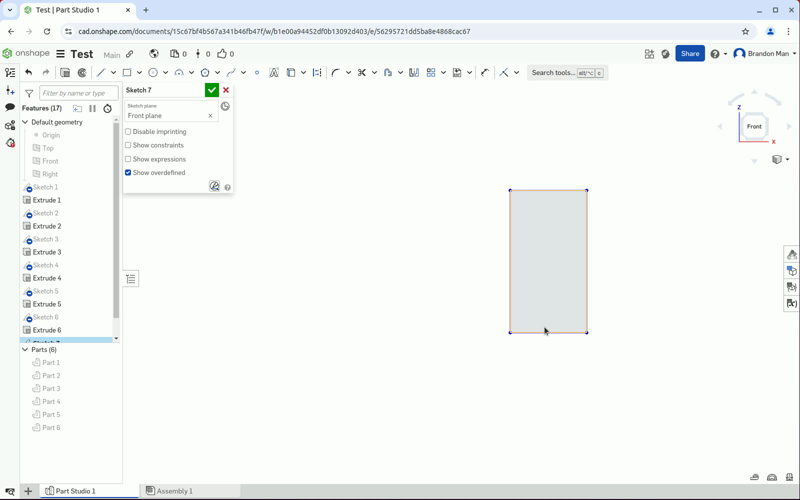
scroll(6)
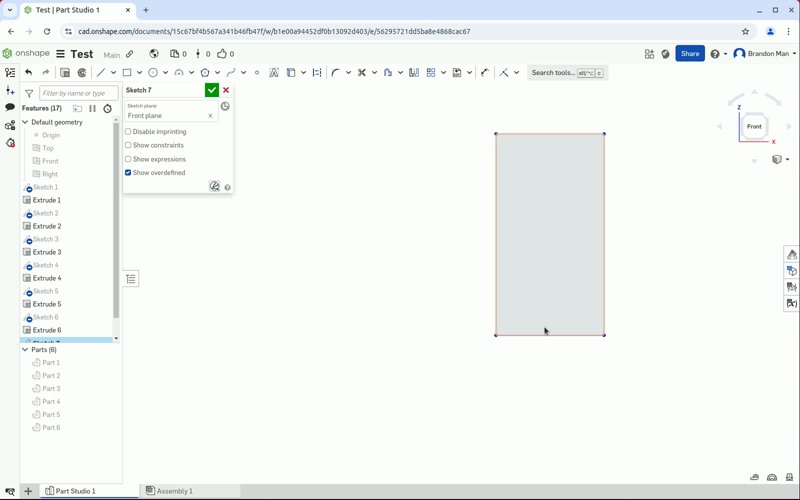
scroll(6)
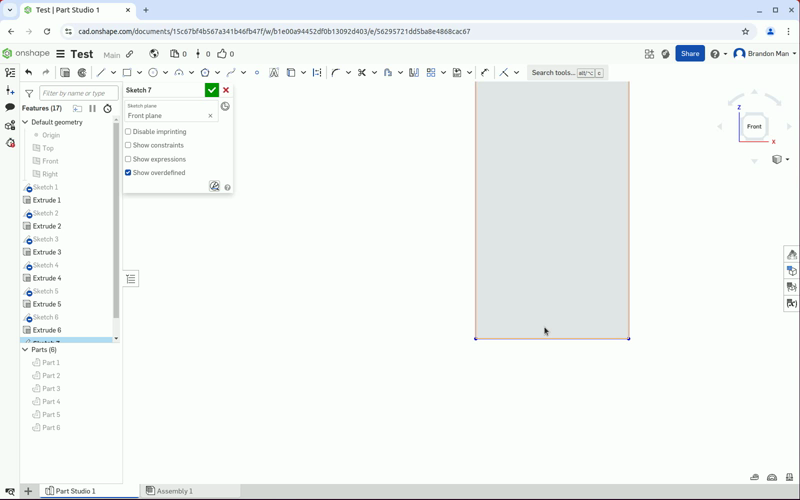
scroll(6)
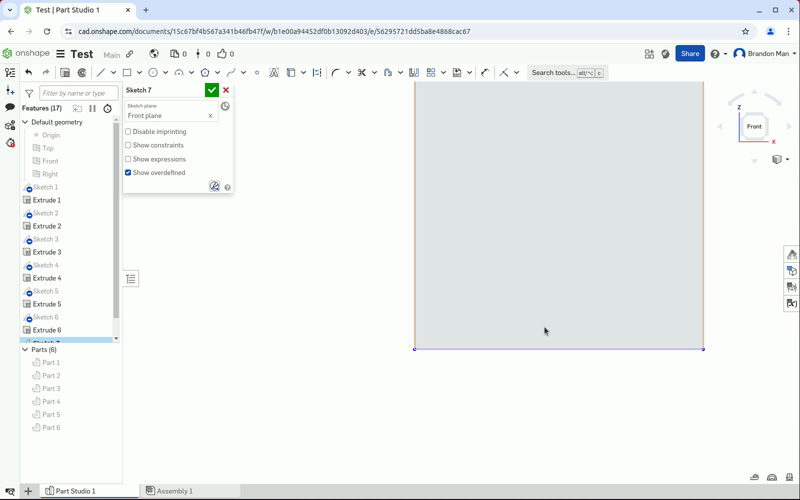
click(544, 326)
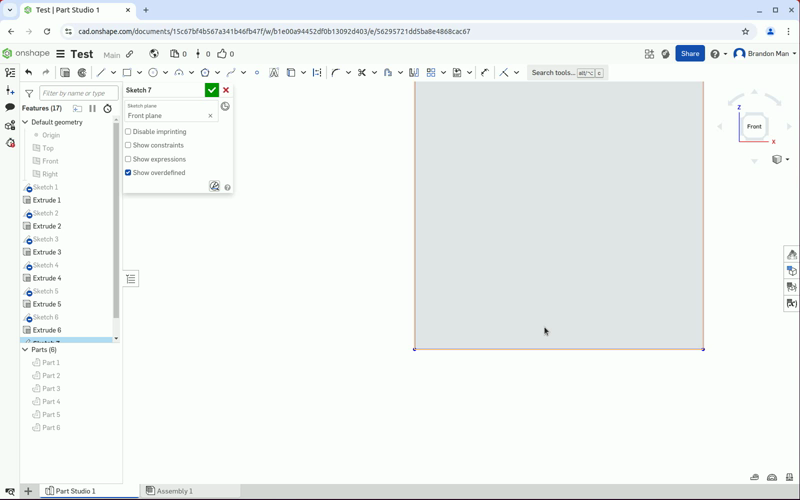
scroll(-6)
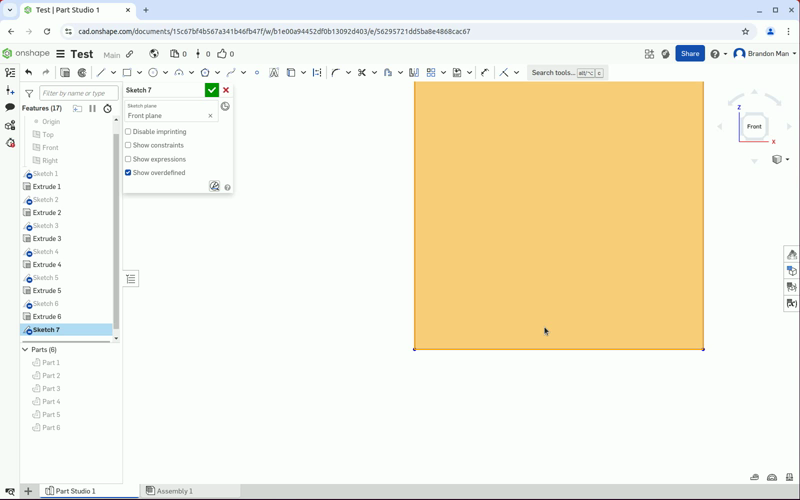
scroll(-6)
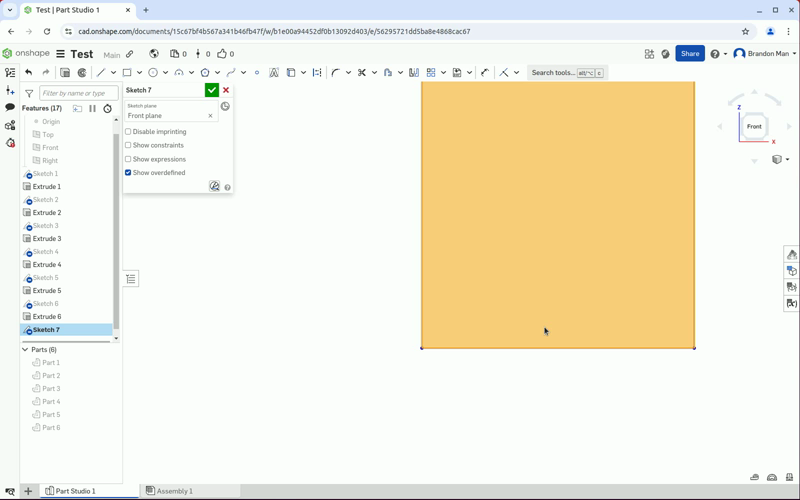
scroll(-6)
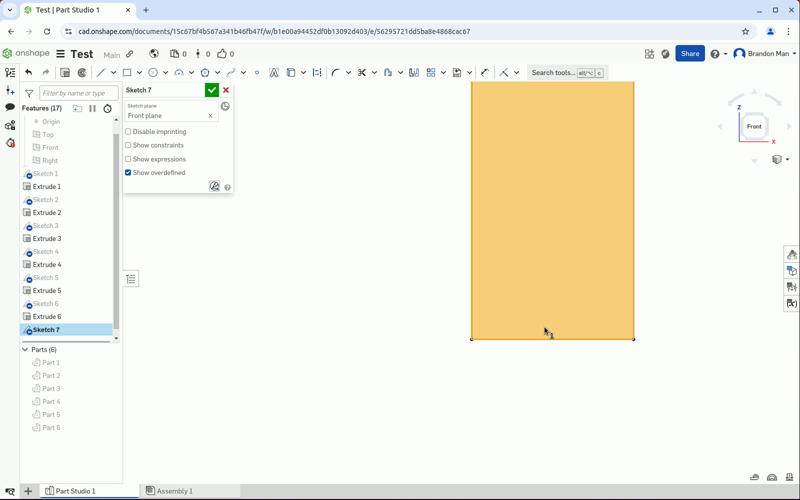
scroll(-6)
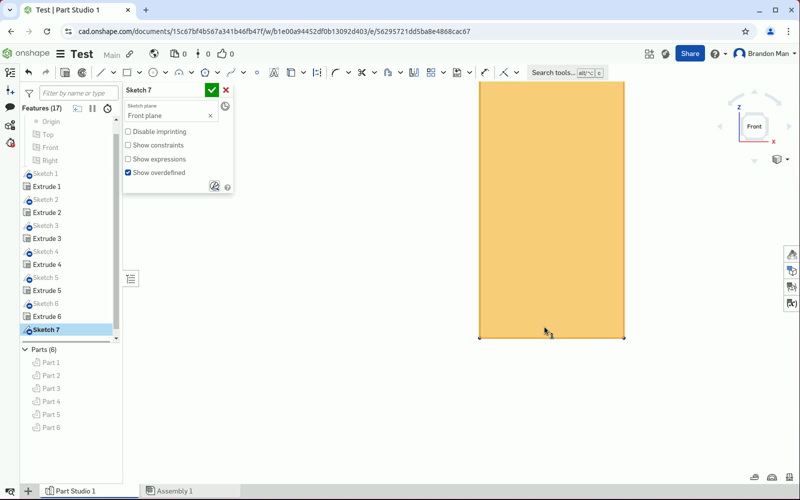
scroll(-6)
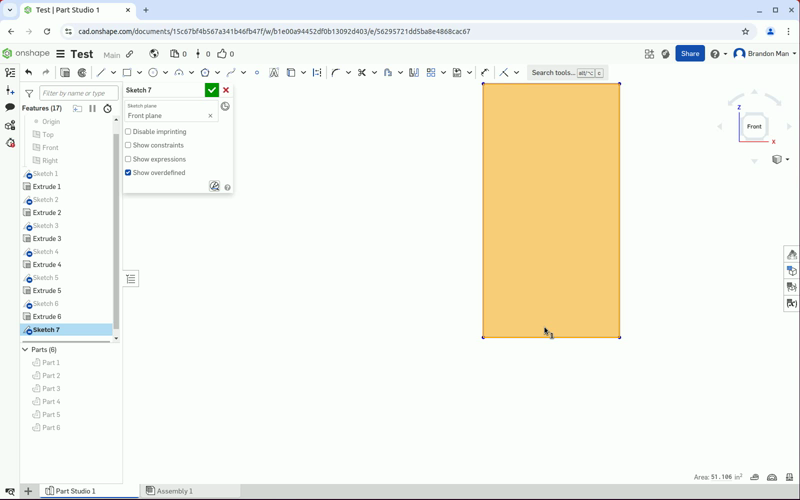
scroll(-6)
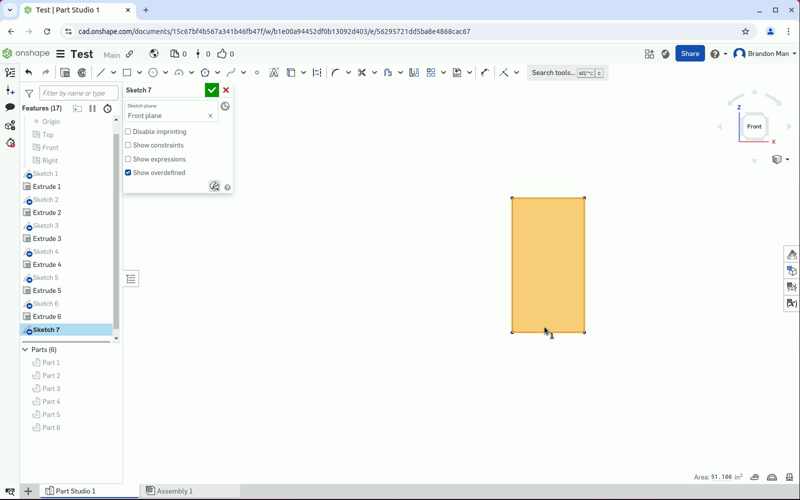
scroll(-6)
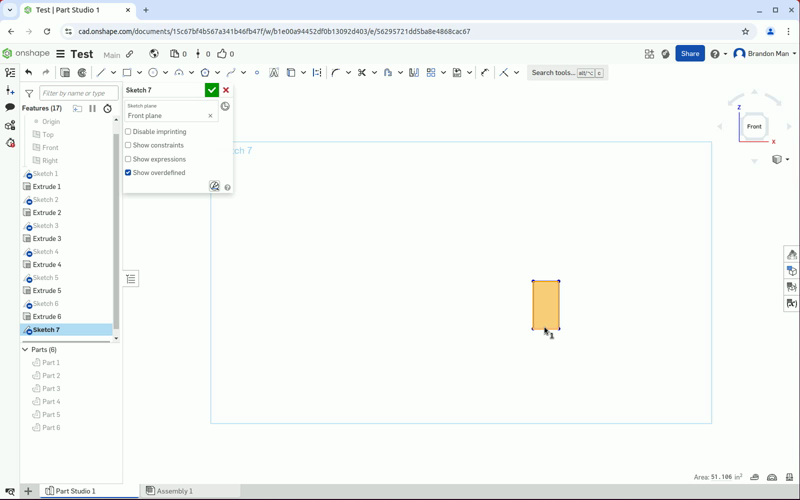
mouse_move(73, 352)
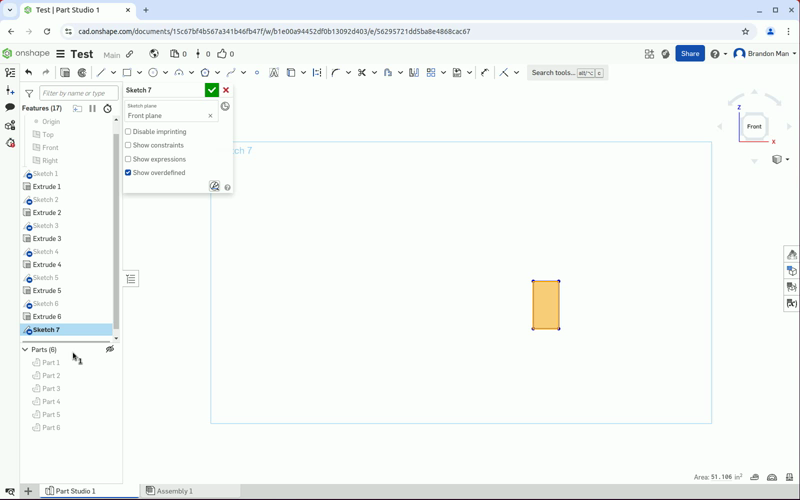
key(shift+y)
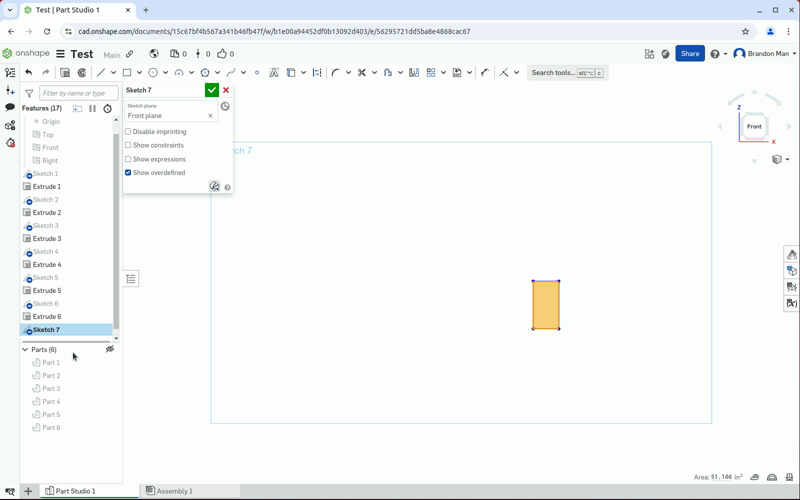
key(shift+e)
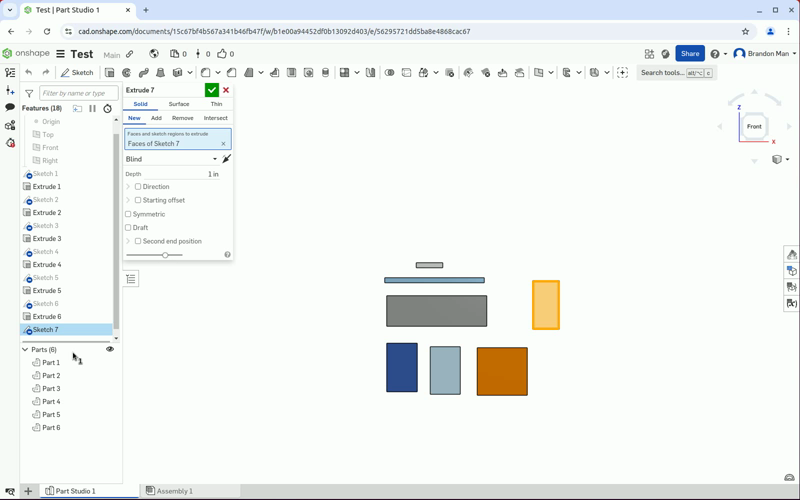
mouse_move(143, 106)
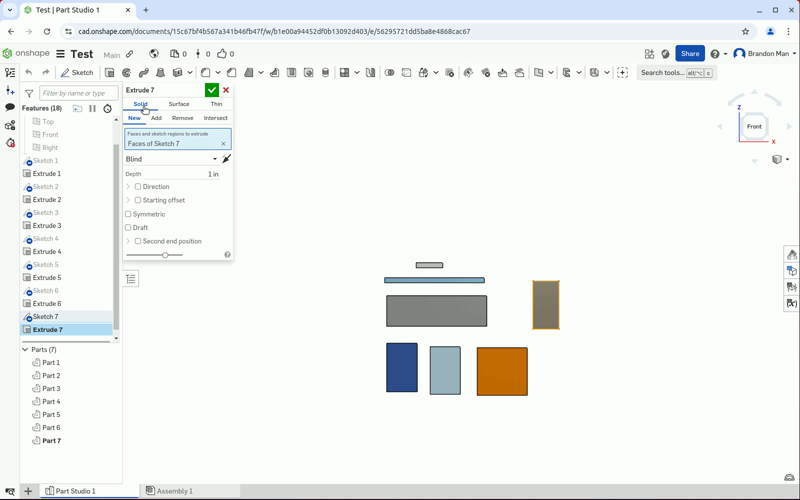
click(143, 106)
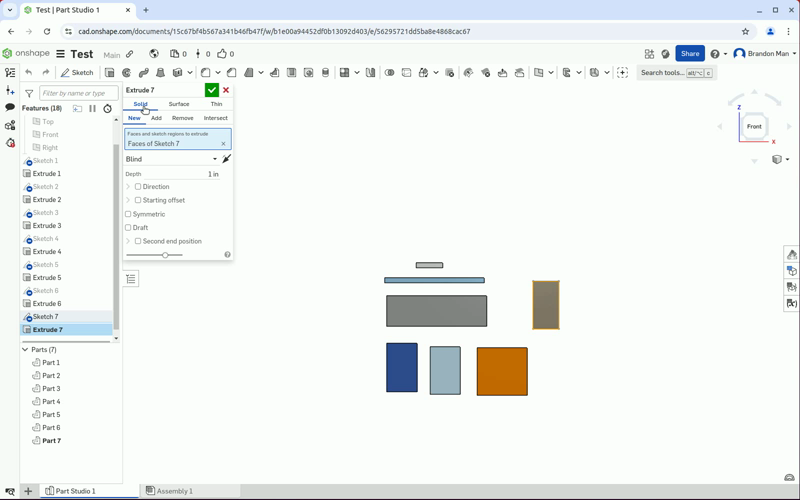
mouse_move(137, 120)
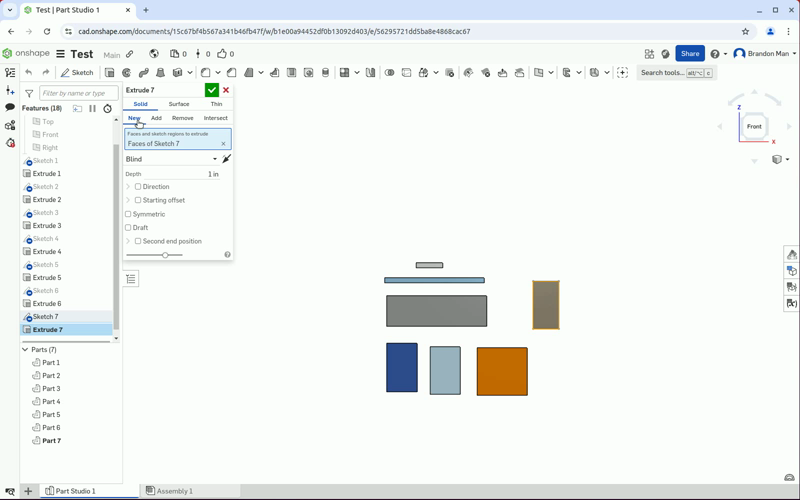
click(137, 120)
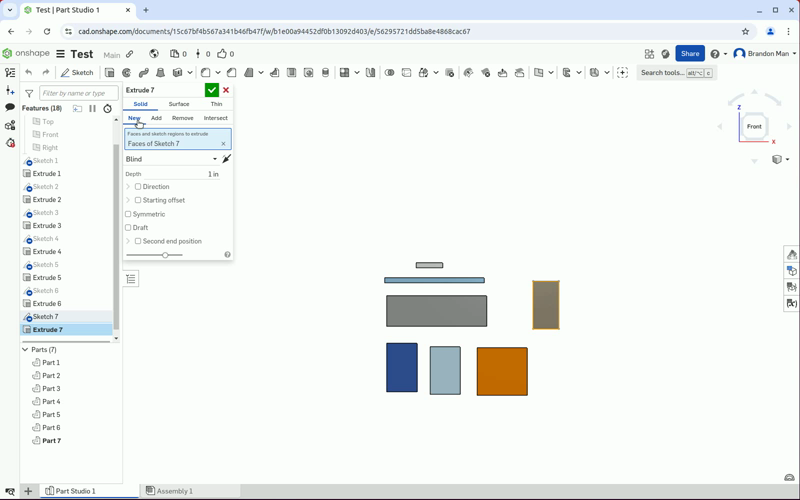
key(tab, 4)
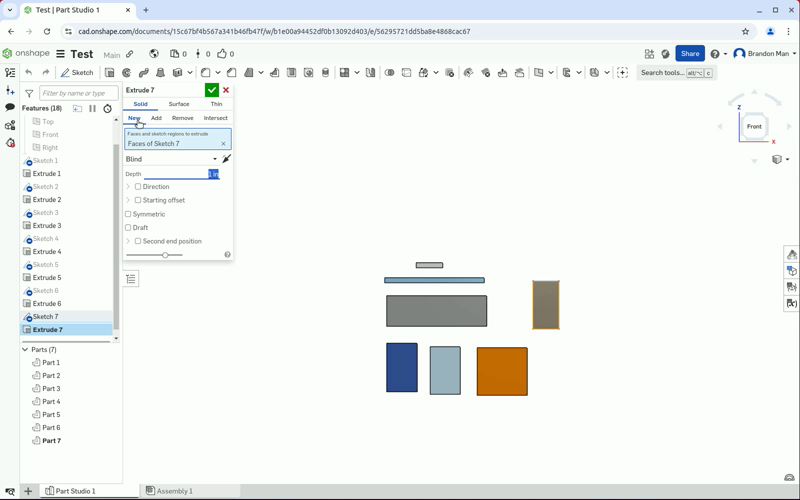
text(0.241)
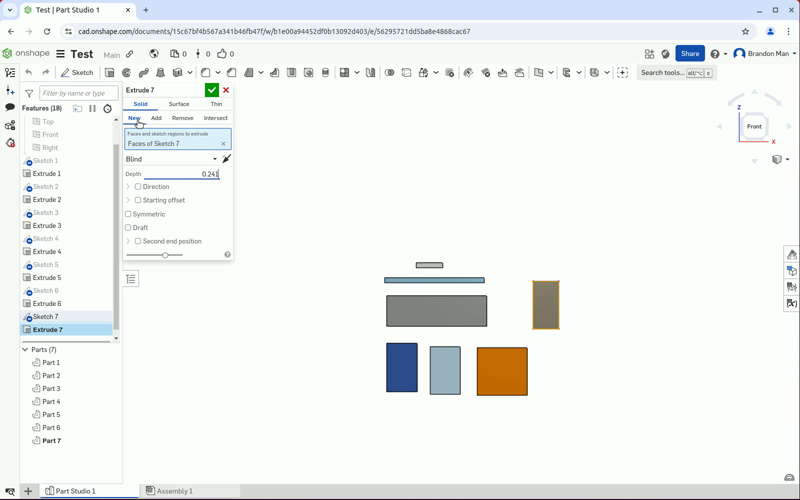
key(enter)
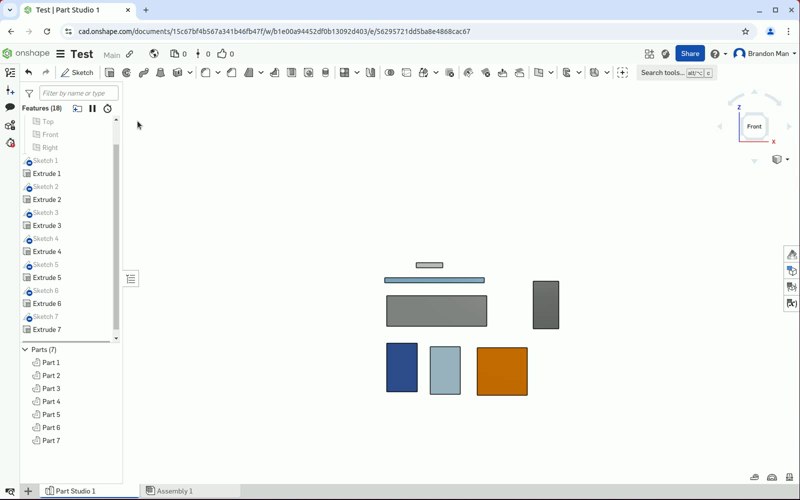
key(shift+h)
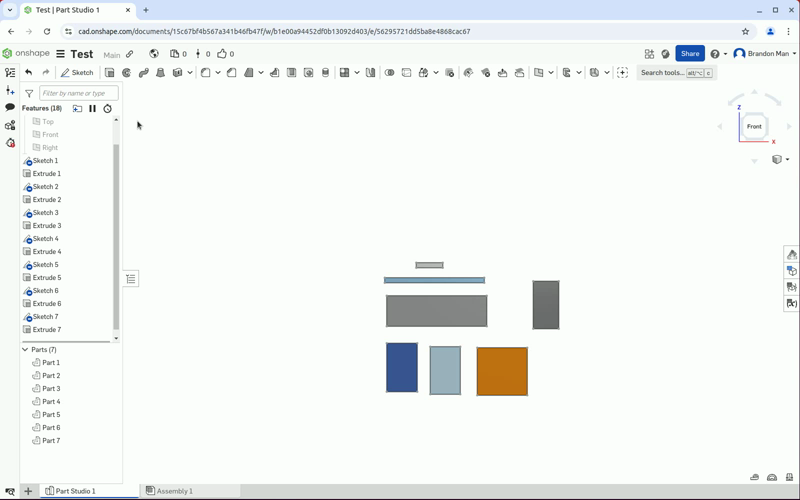
key(shift+h)
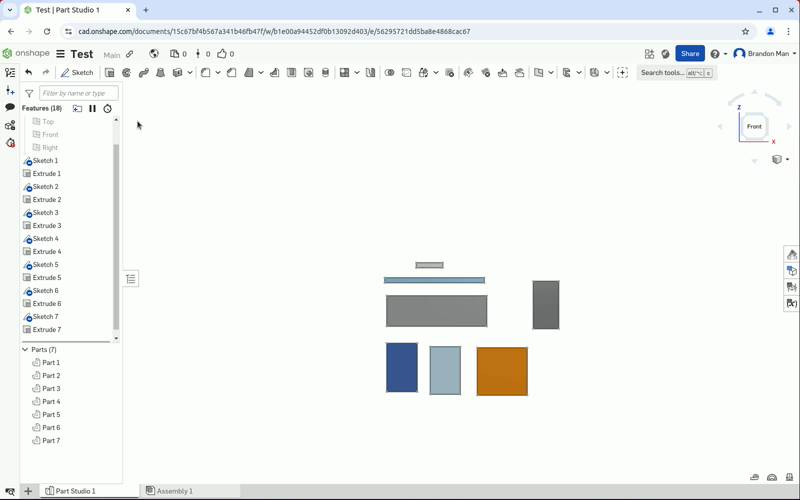
key(shift+7)
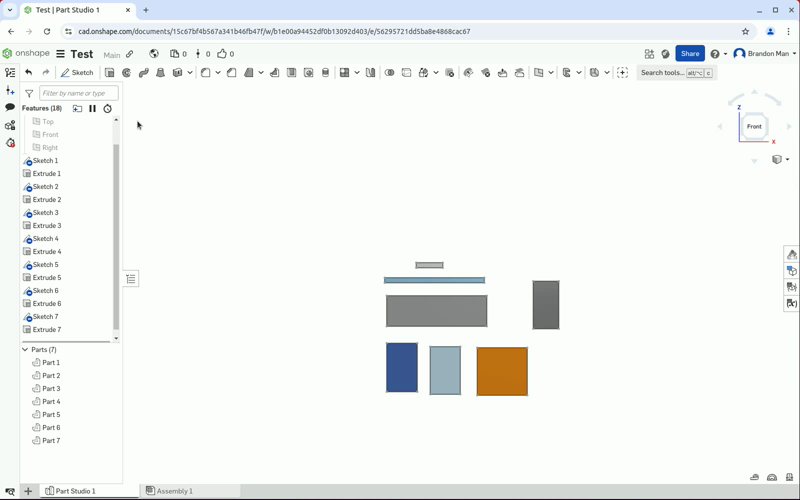
key(left, 2)
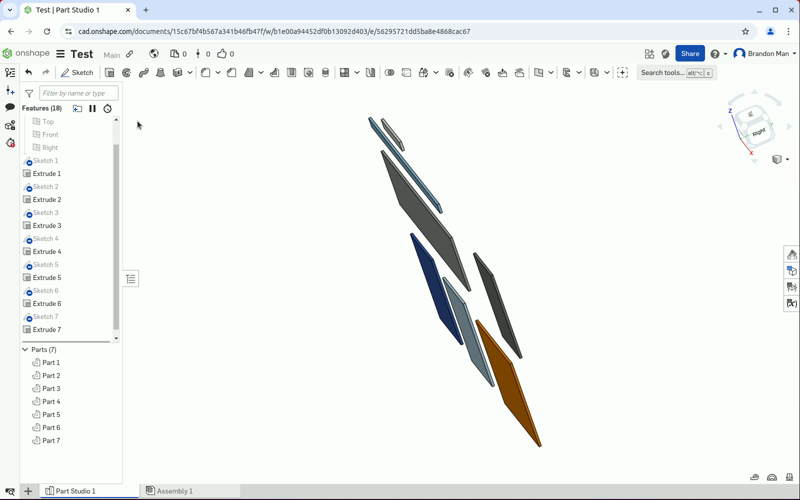
key(down, 2)
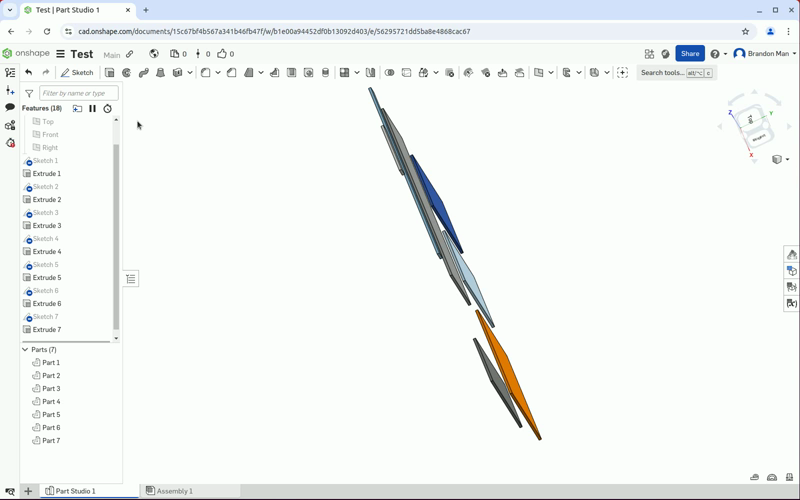
key(up, 2)
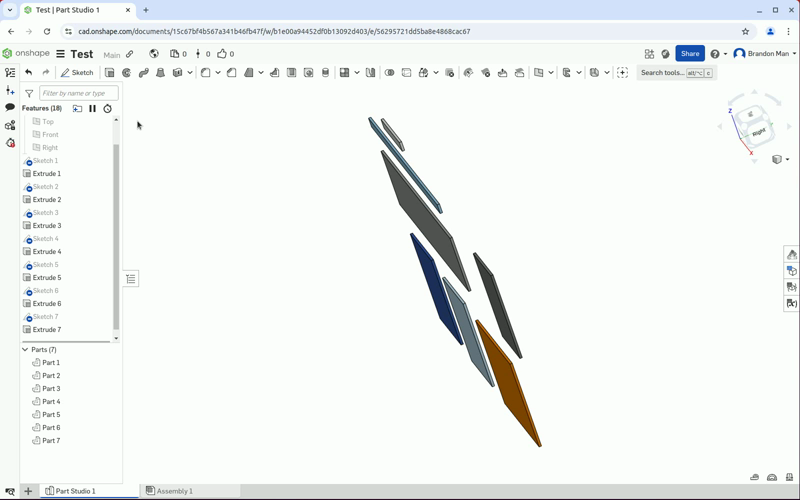
key(right, 2)
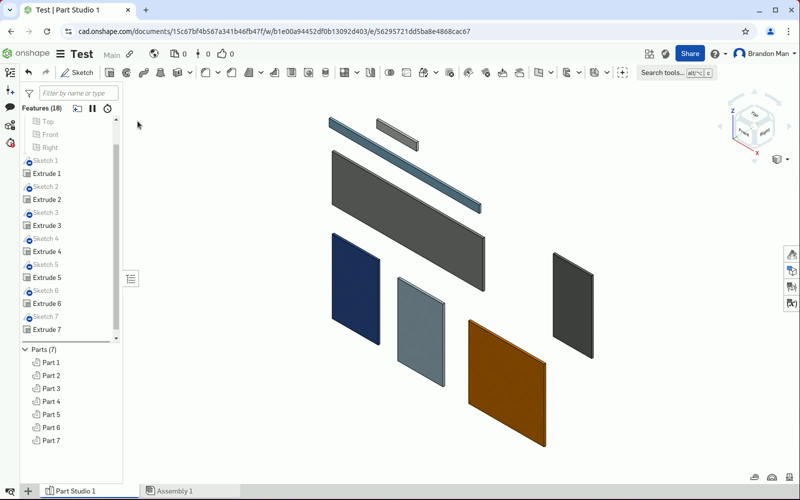
mouse_move(69, 163)
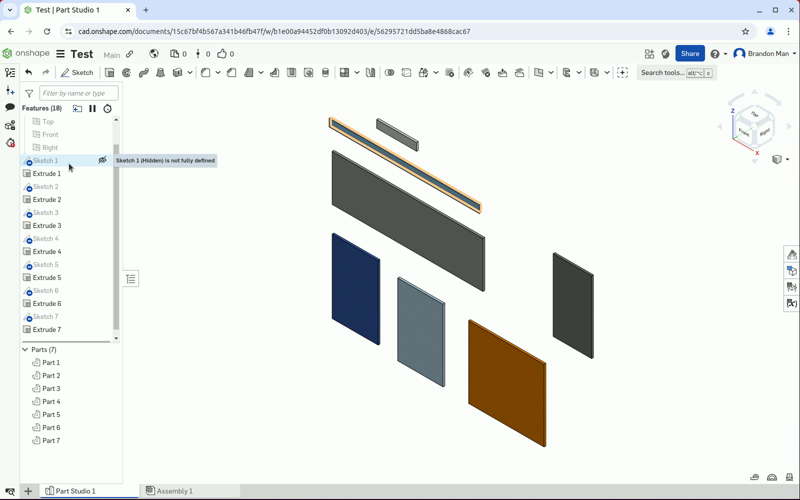
click(69, 163)